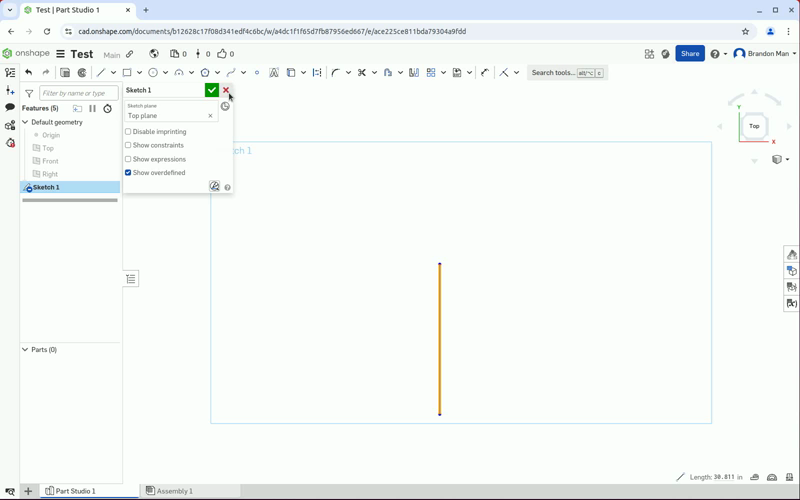
key(shift+h)
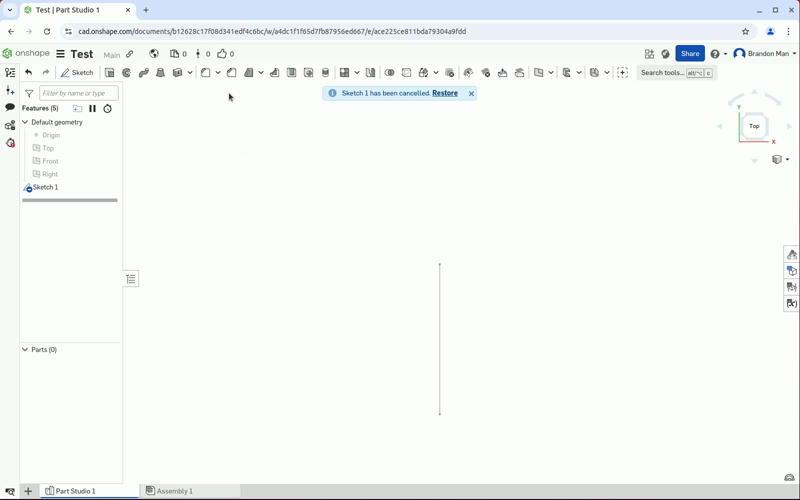
key(shift+s)
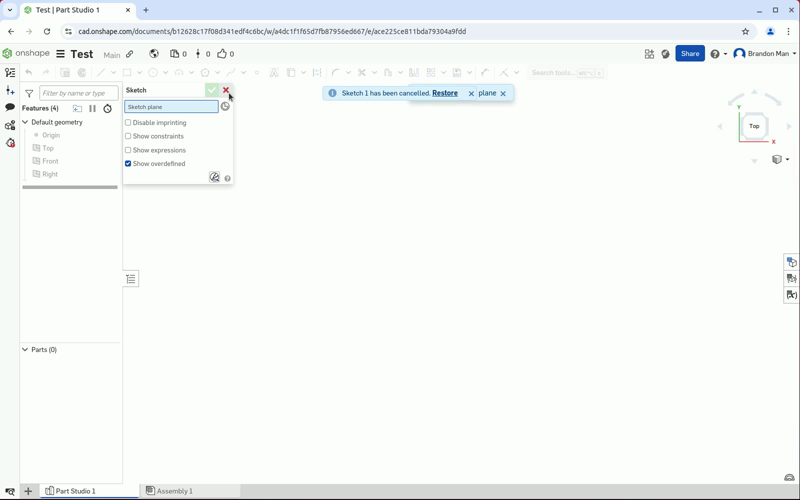
mouse_move(73, 150)
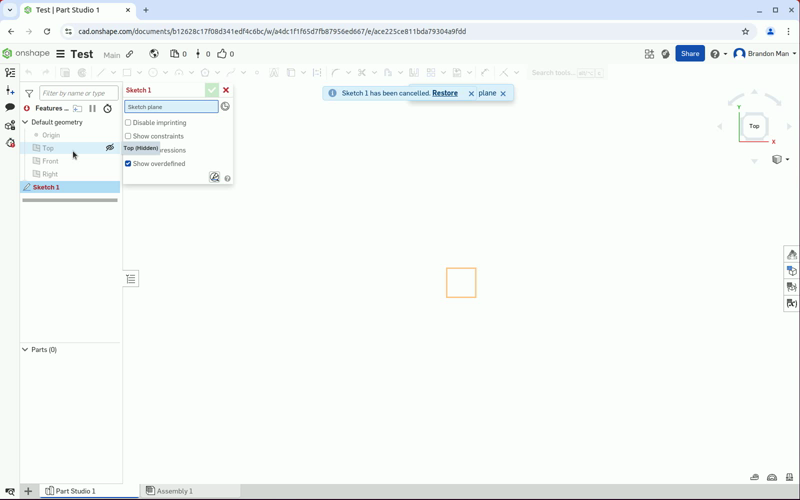
click(73, 150)
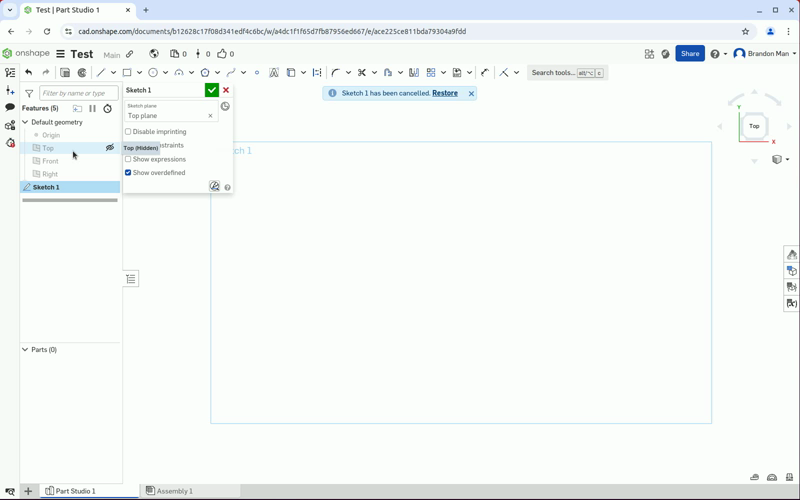
mouse_move(73, 352)
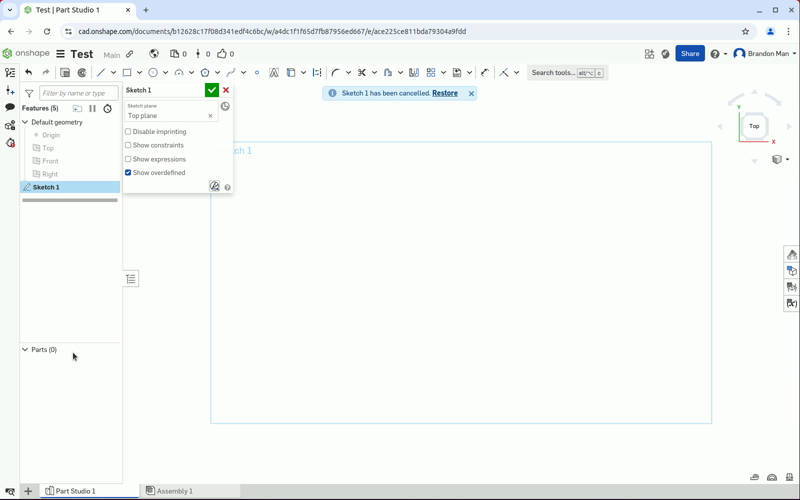
key(y)
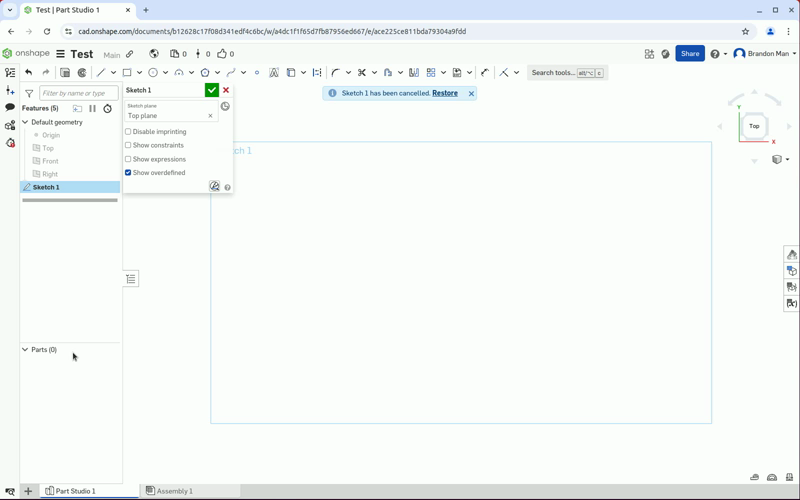
key(l)
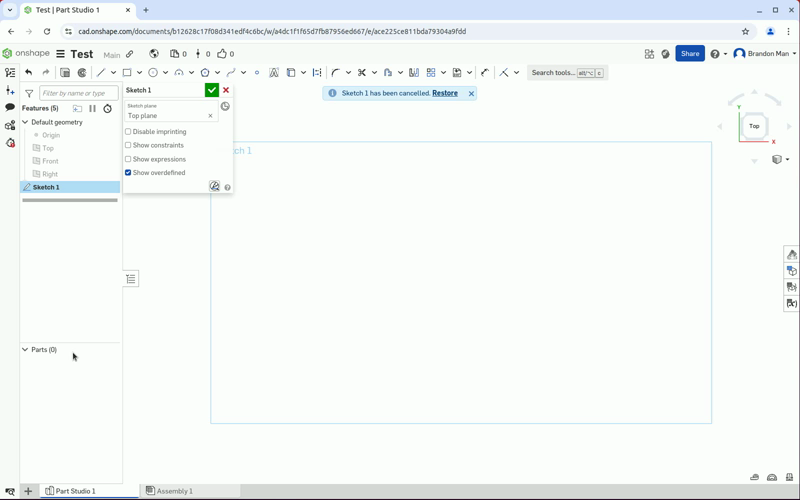
key_down(shift)
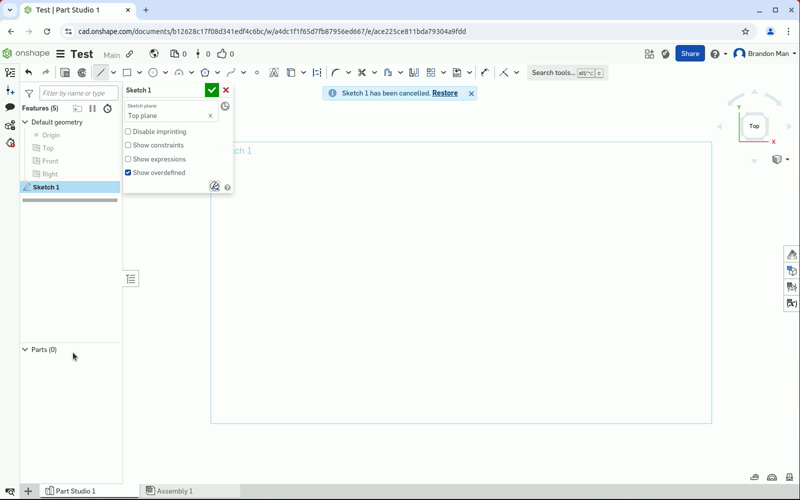
mouse_move(348, 395)
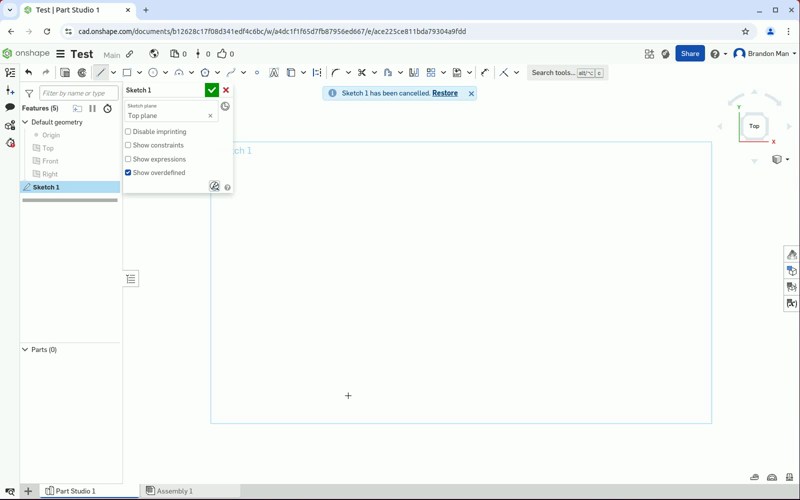
click(348, 395)
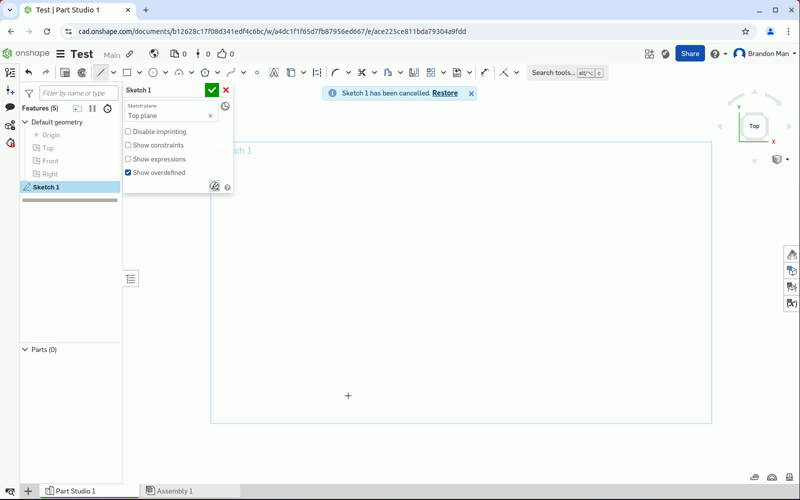
key_up(shift)
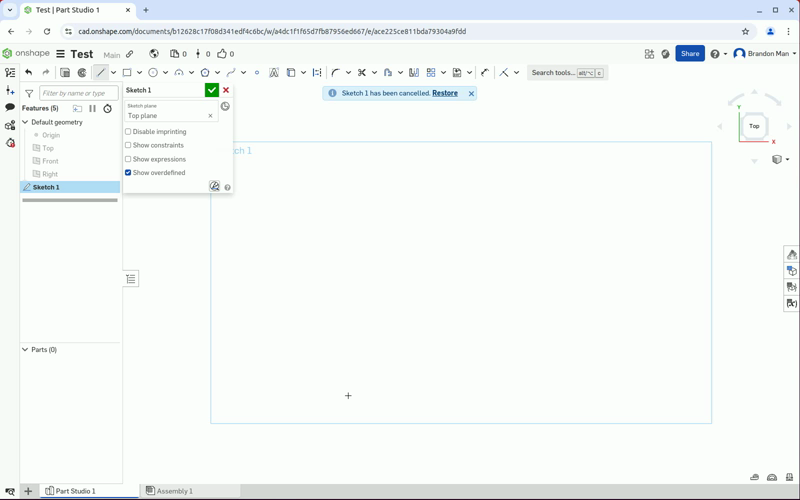
key_down(shift)
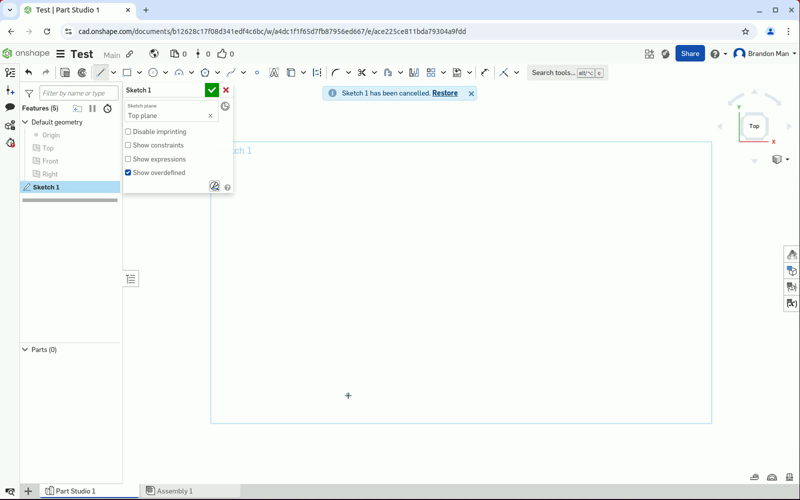
mouse_move(572, 395)
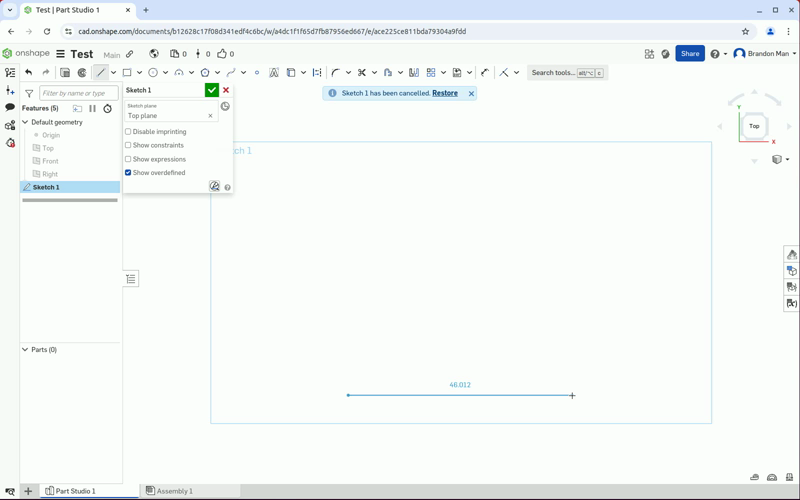
click(572, 395)
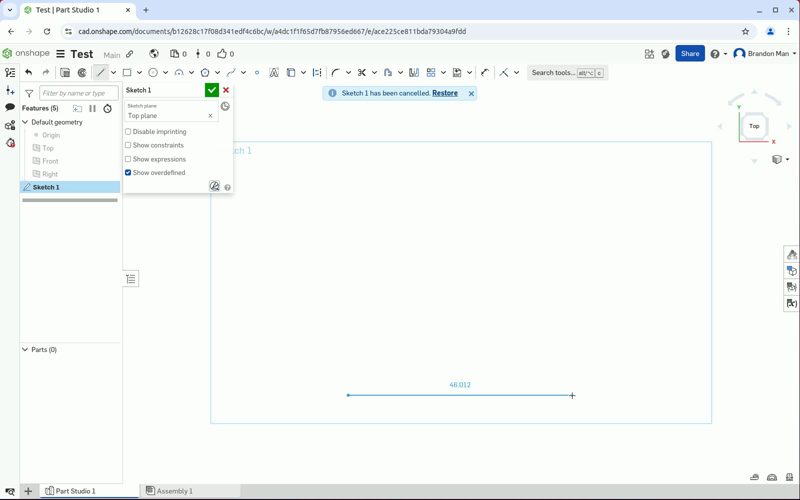
key_up(shift)
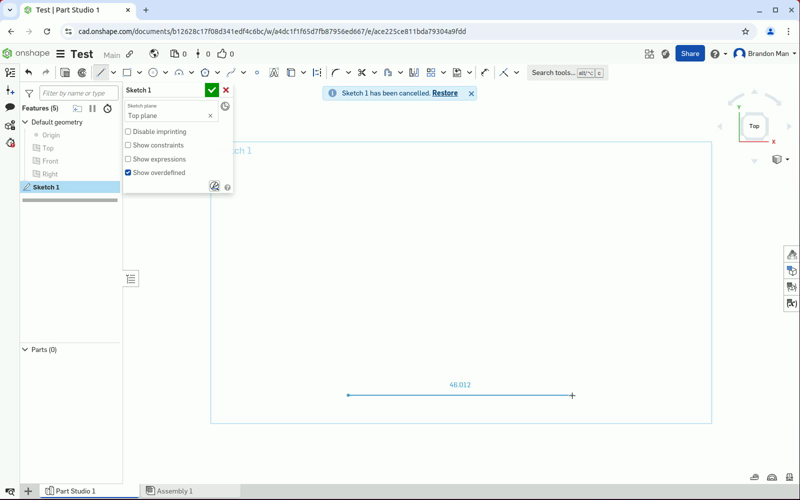
key_down(shift)
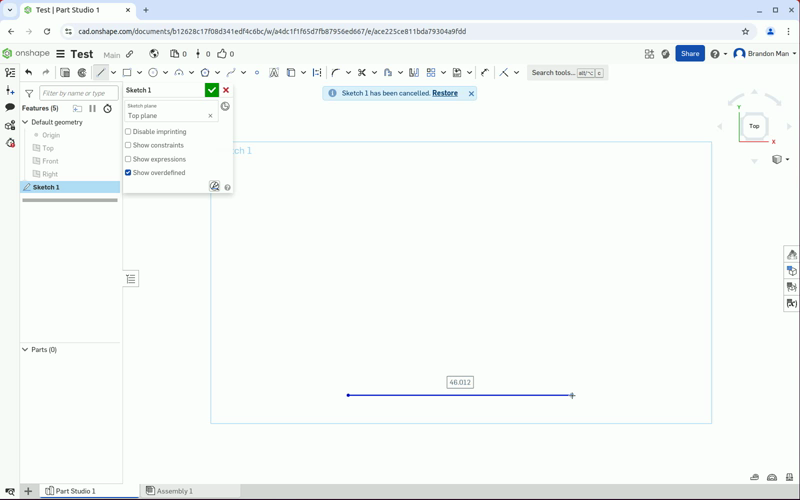
mouse_move(572, 171)
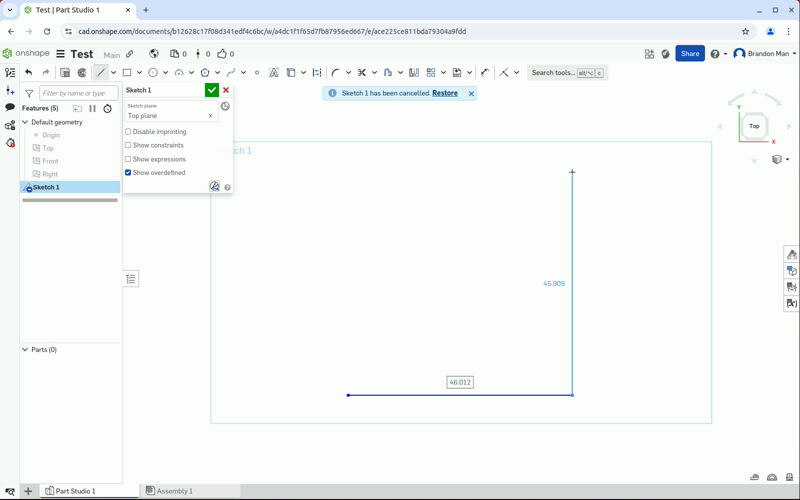
click(572, 171)
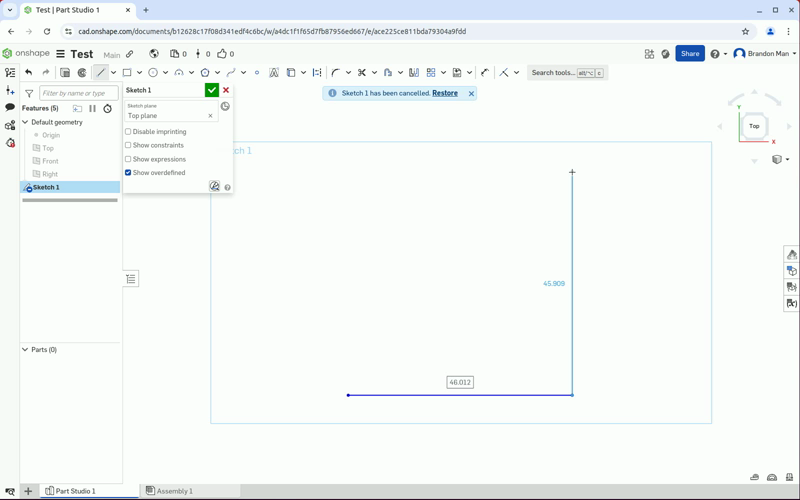
key_up(shift)
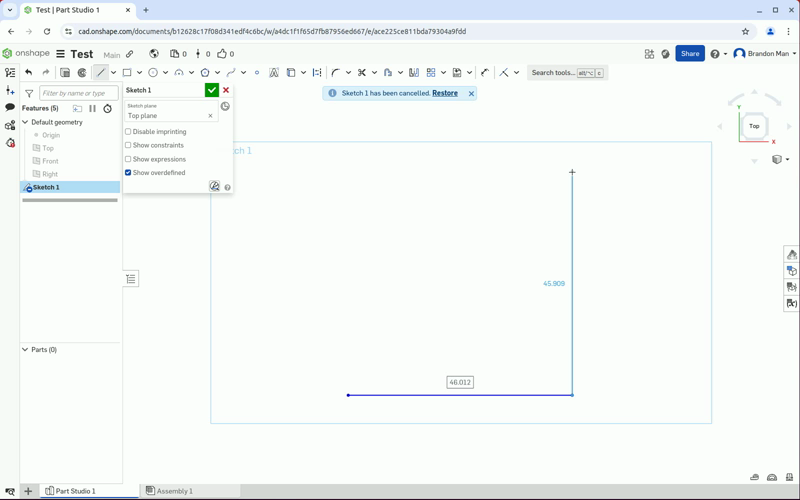
key_down(shift)
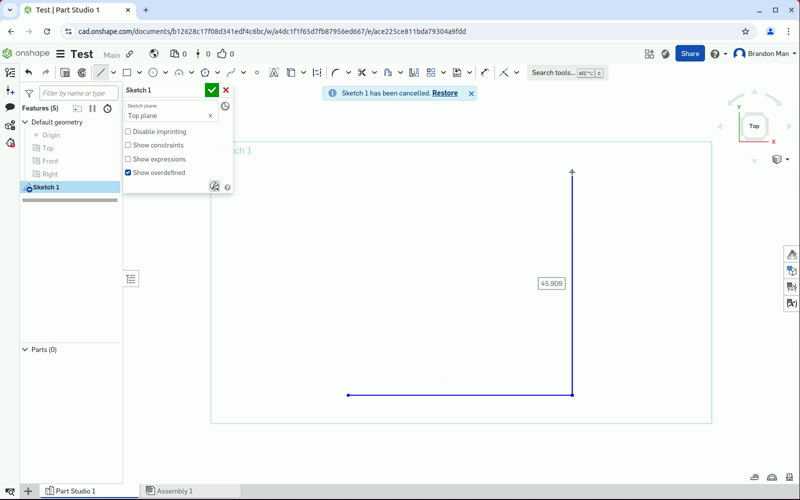
mouse_move(348, 171)
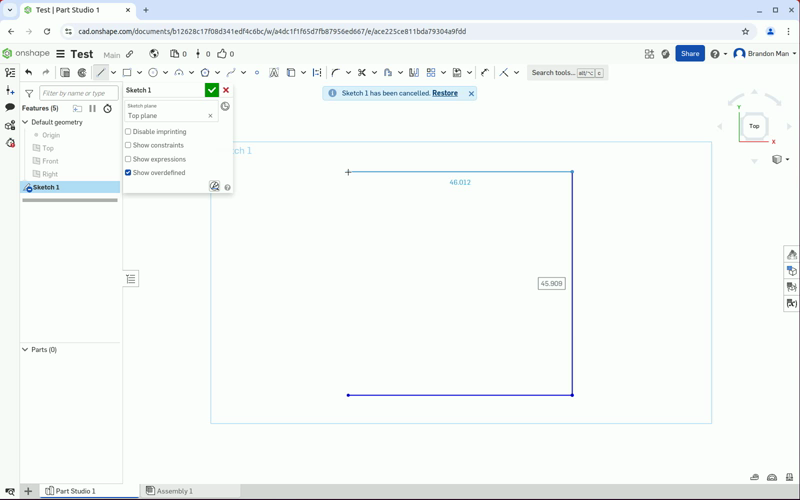
click(348, 171)
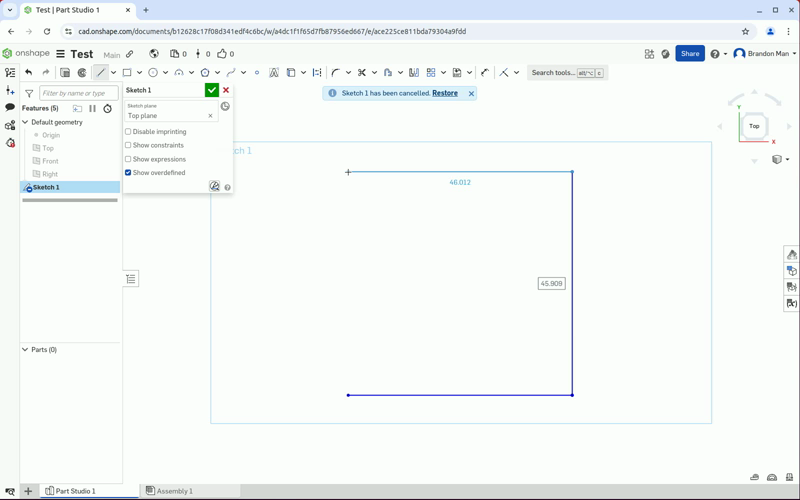
key_up(shift)
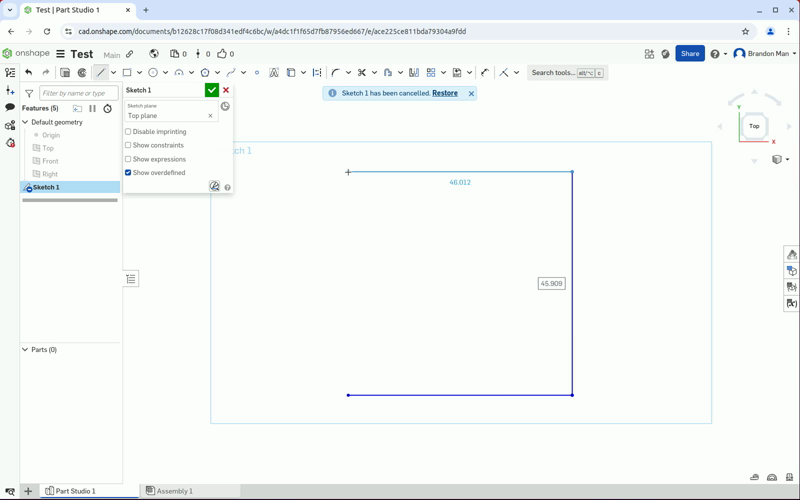
key_down(shift)
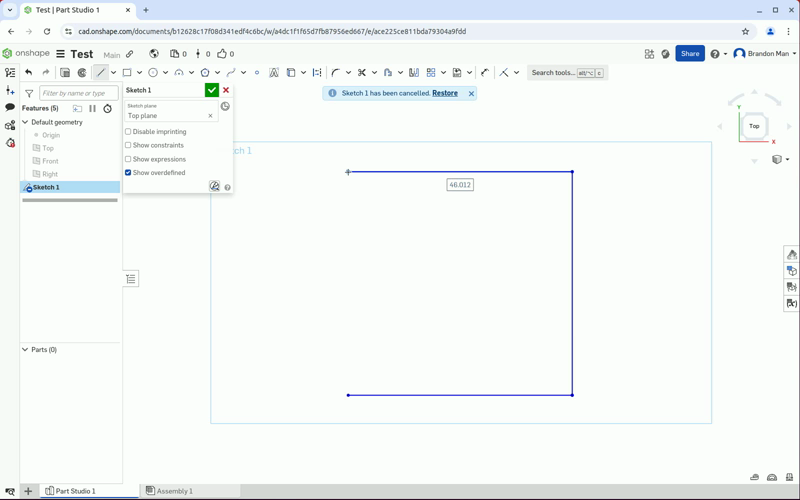
mouse_move(348, 395)
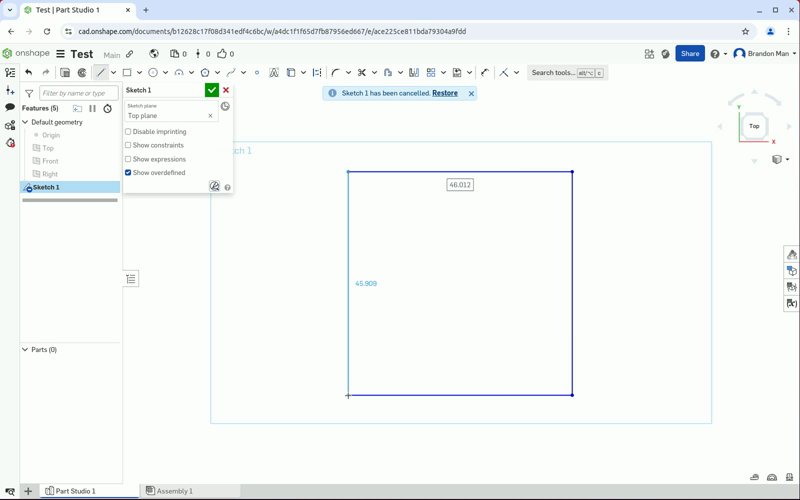
key_up(shift)
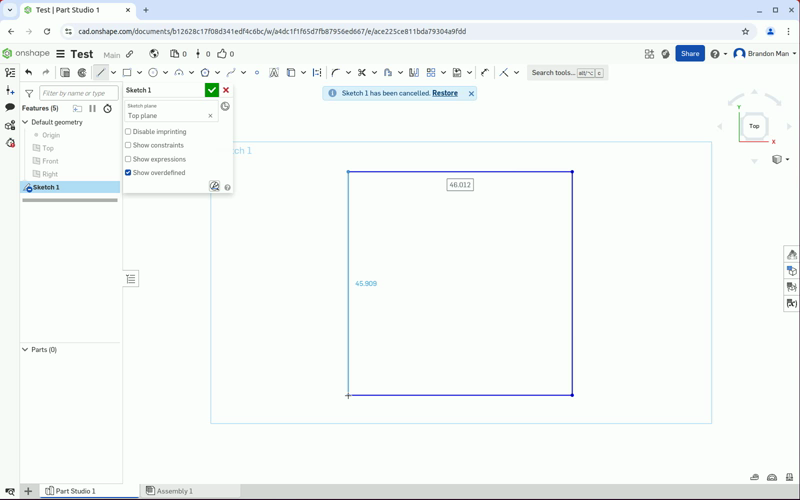
click(348, 395)
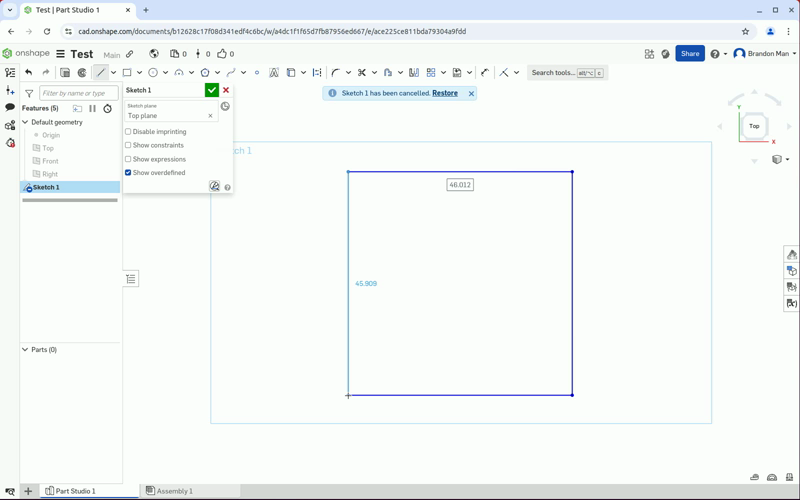
key(esc)
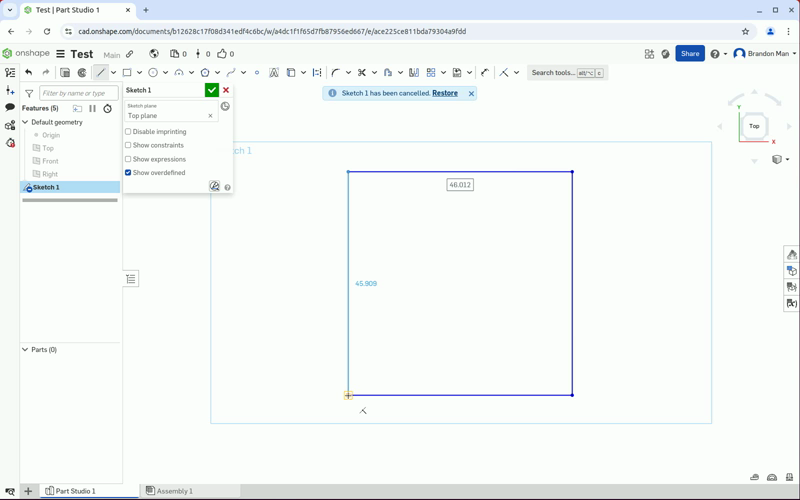
key(l)
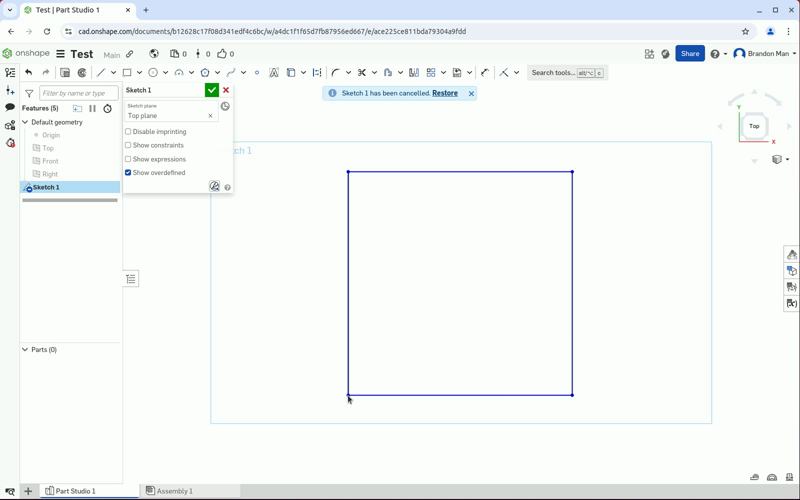
key_down(shift)
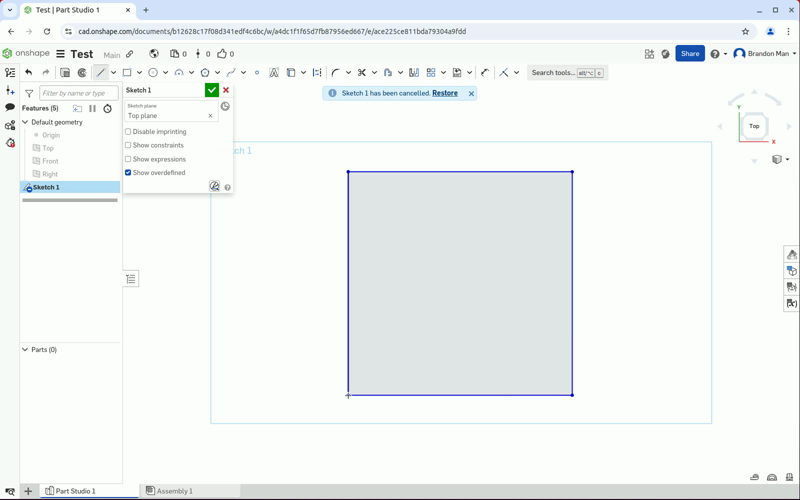
mouse_move(371, 371)
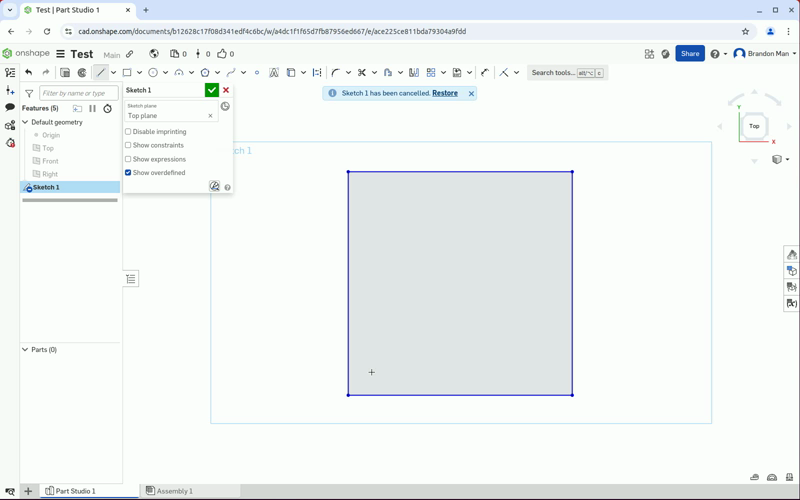
click(371, 371)
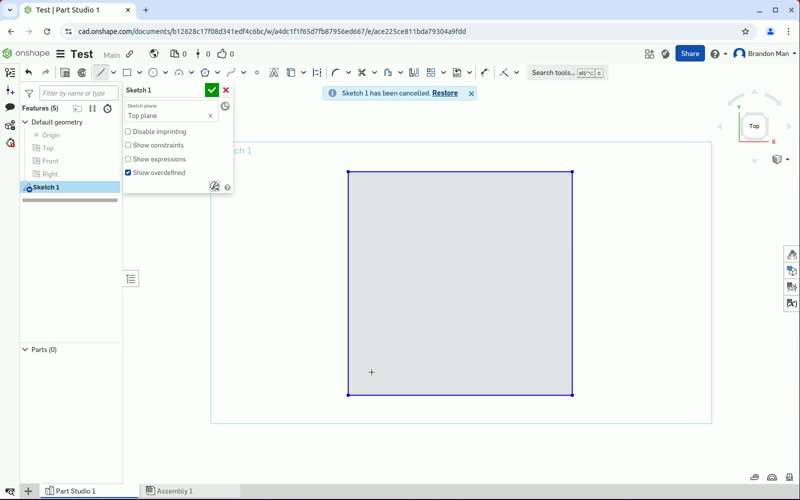
key_up(shift)
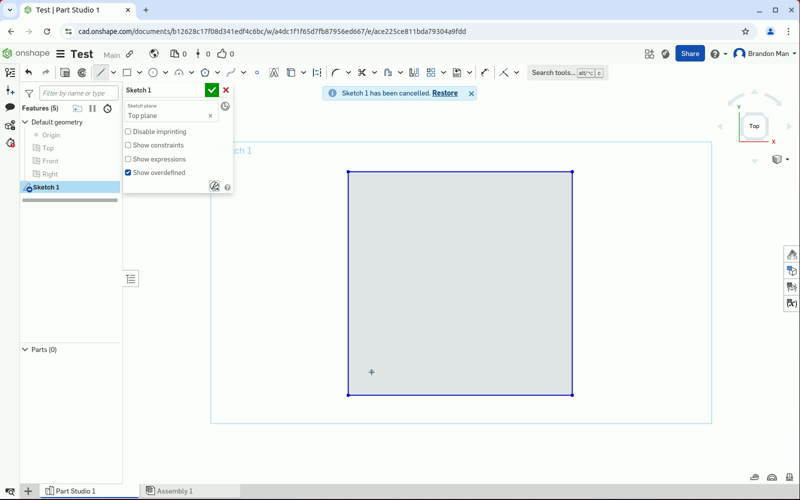
key_down(shift)
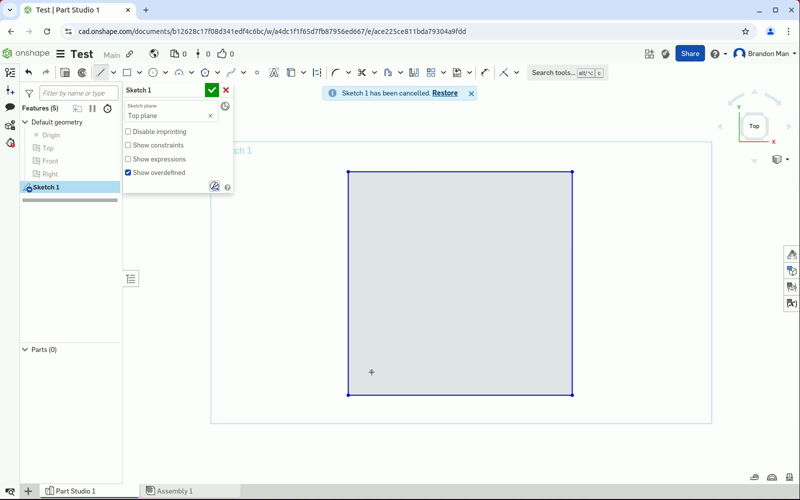
mouse_move(401, 371)
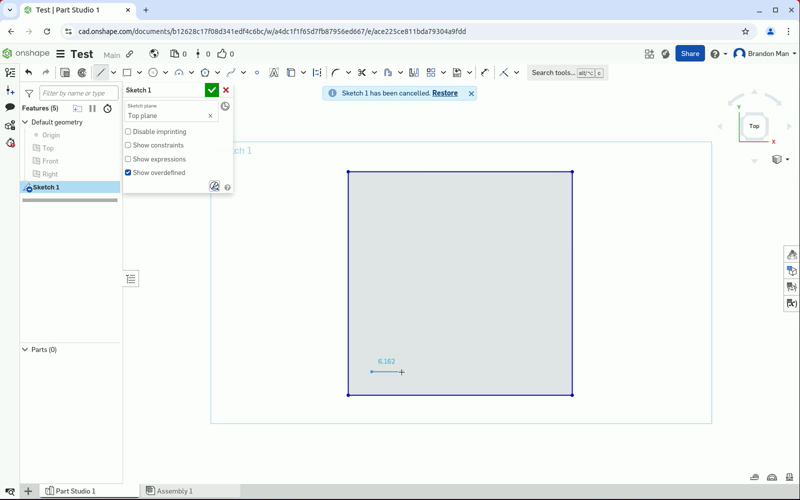
mouse_move(397, 371)
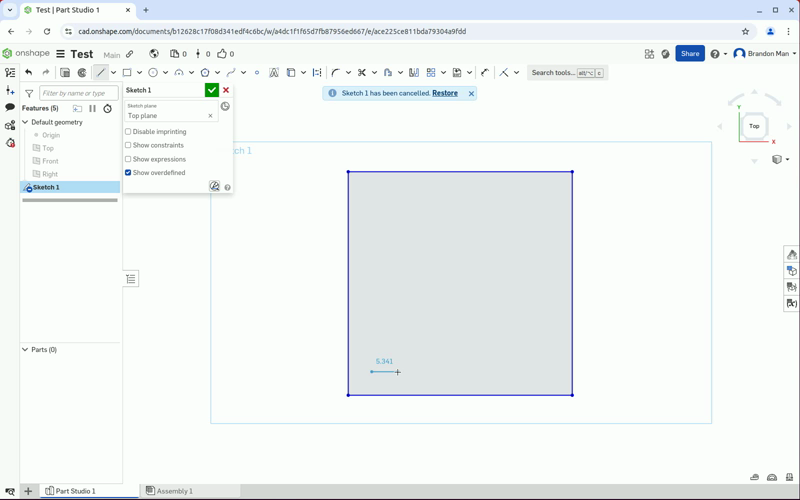
click(397, 371)
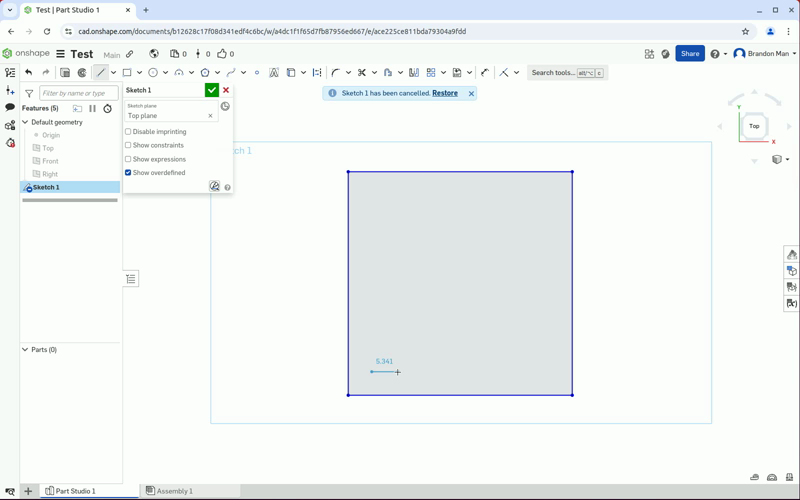
key_up(shift)
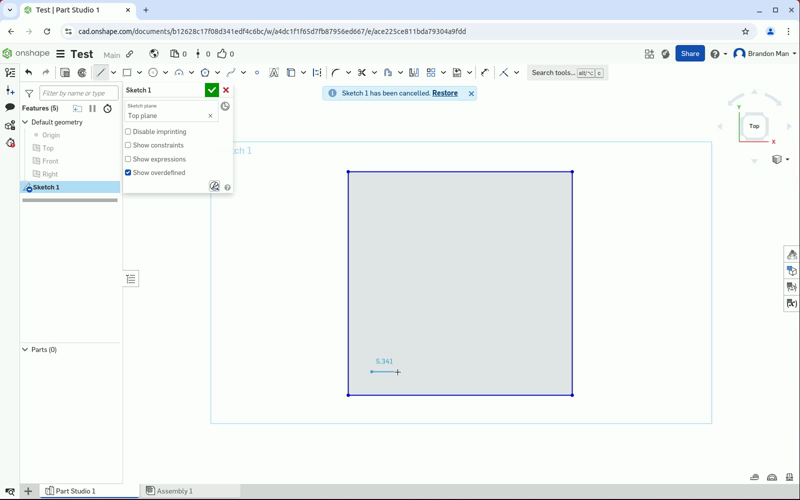
key_down(shift)
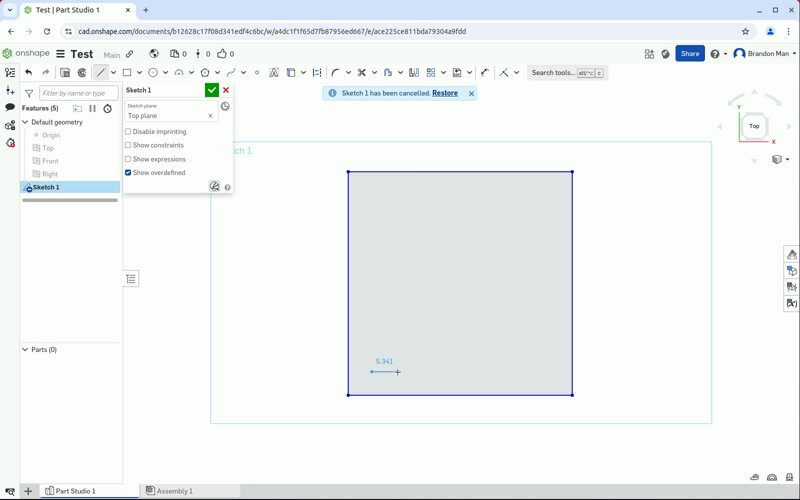
mouse_move(427, 371)
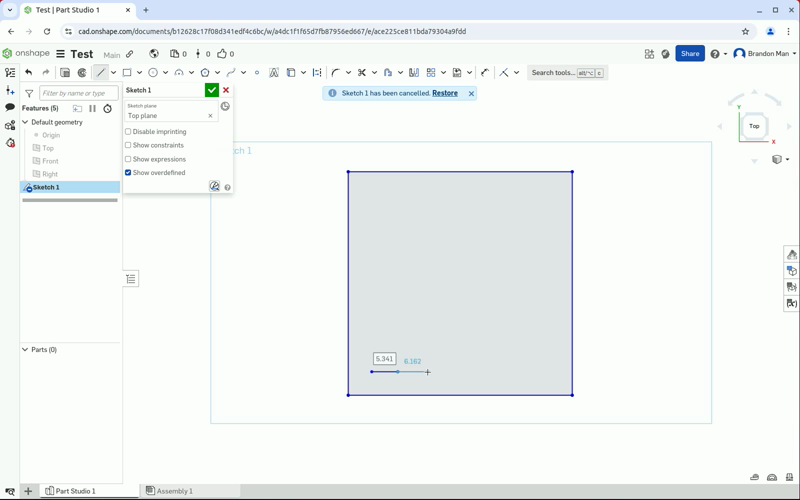
mouse_move(397, 355)
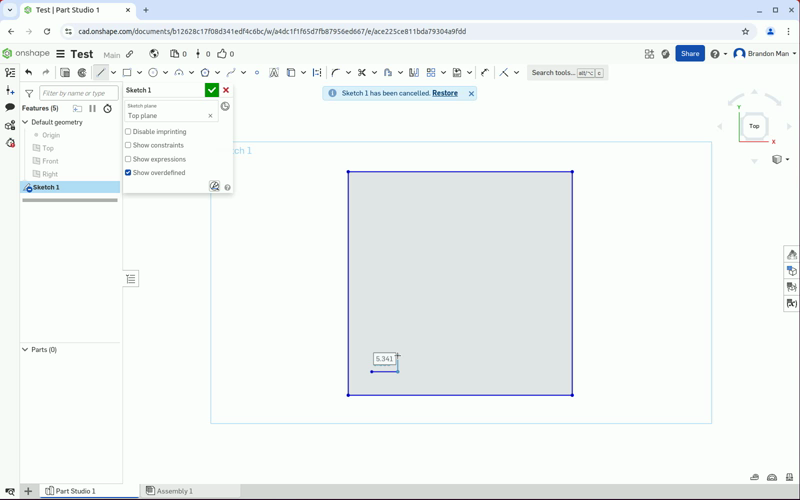
click(397, 355)
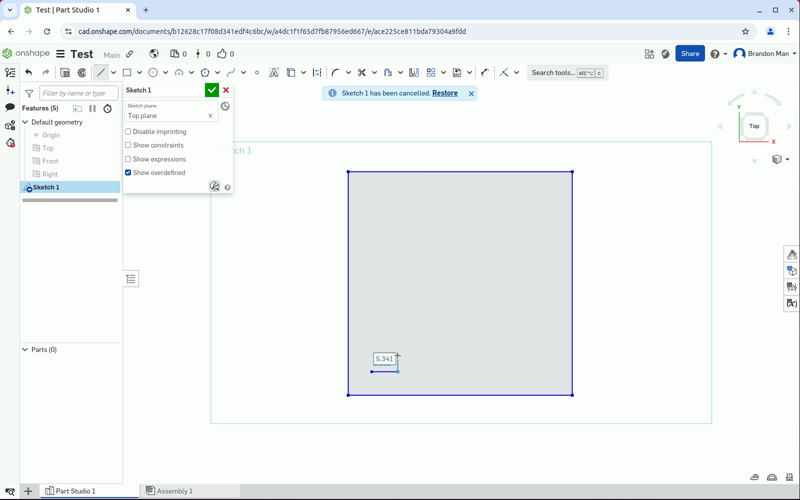
key_up(shift)
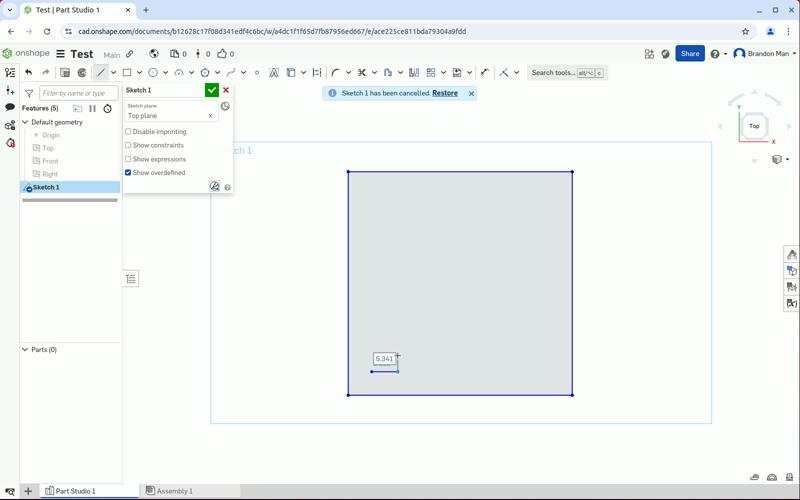
key_down(shift)
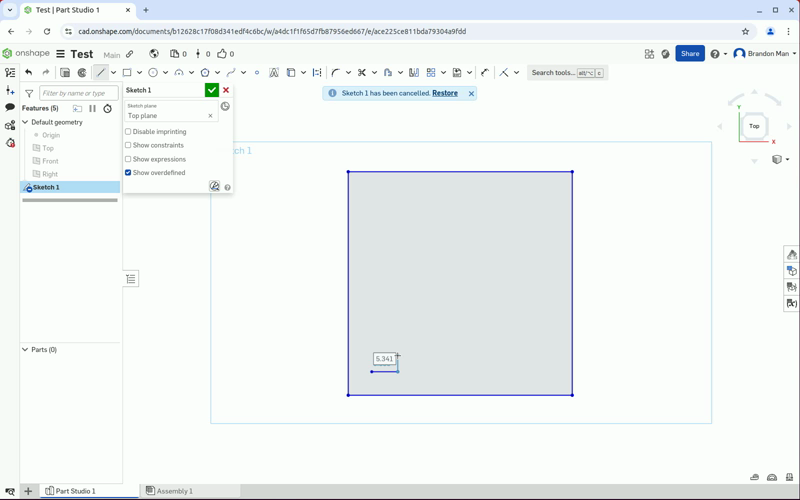
mouse_move(532, 355)
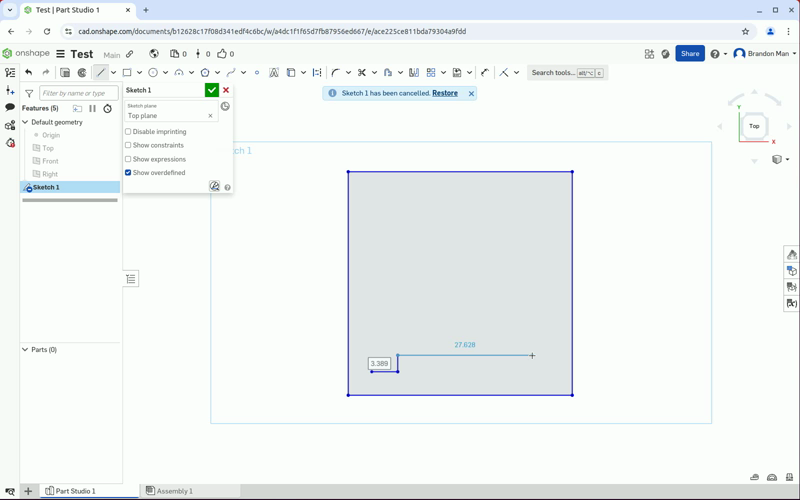
click(532, 355)
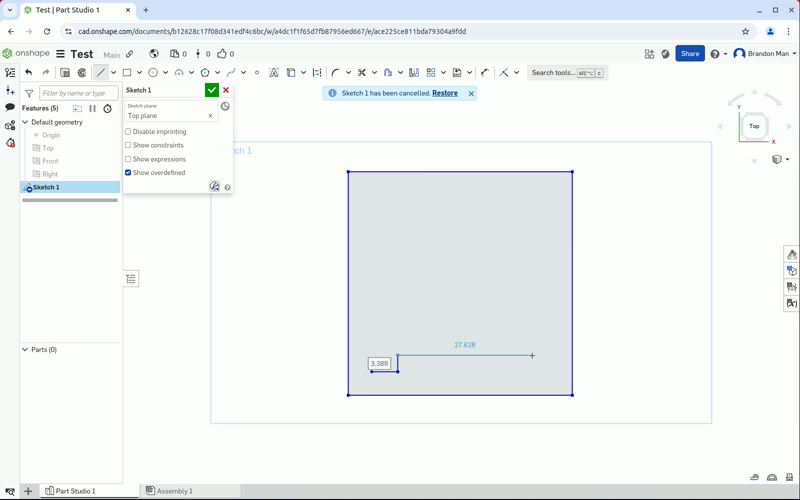
key_up(shift)
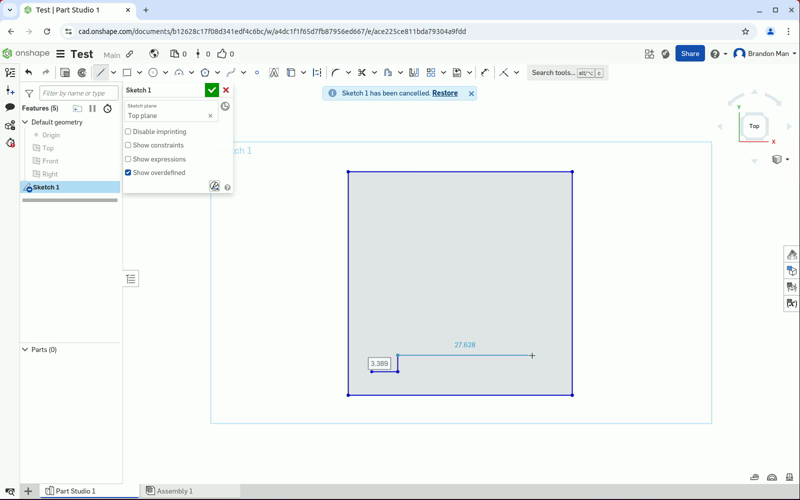
key_down(shift)
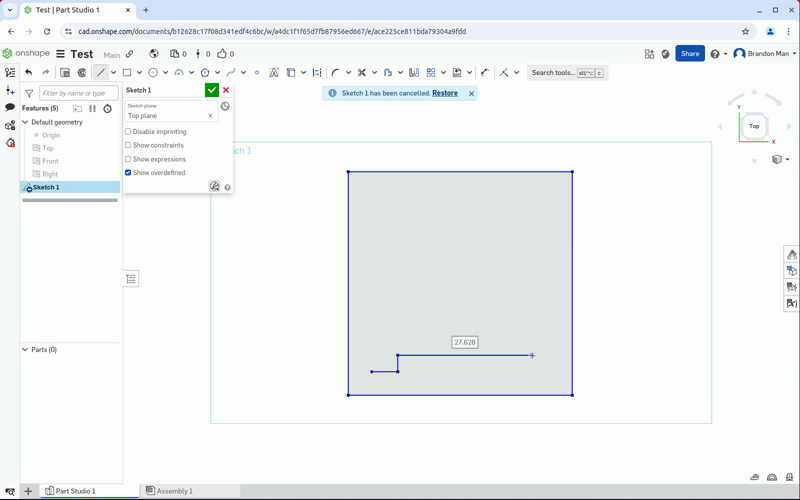
mouse_move(532, 221)
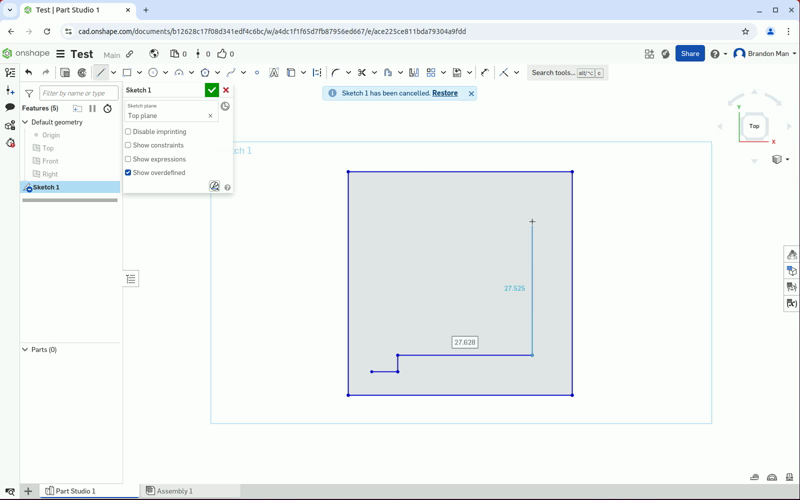
click(532, 221)
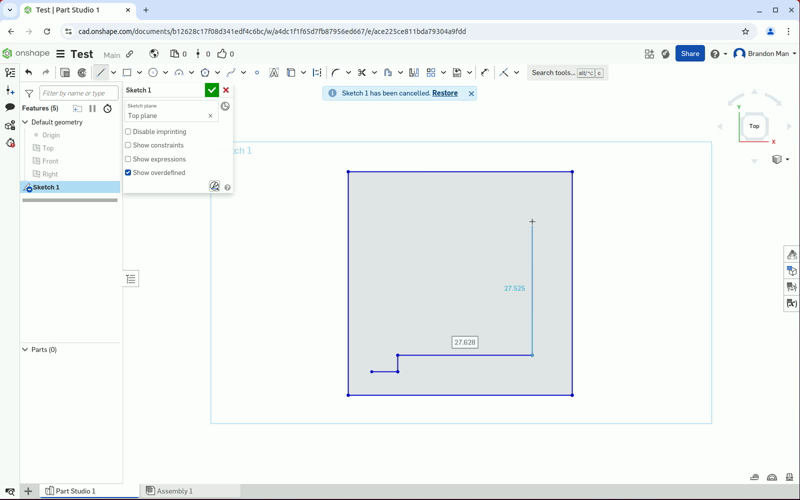
key_up(shift)
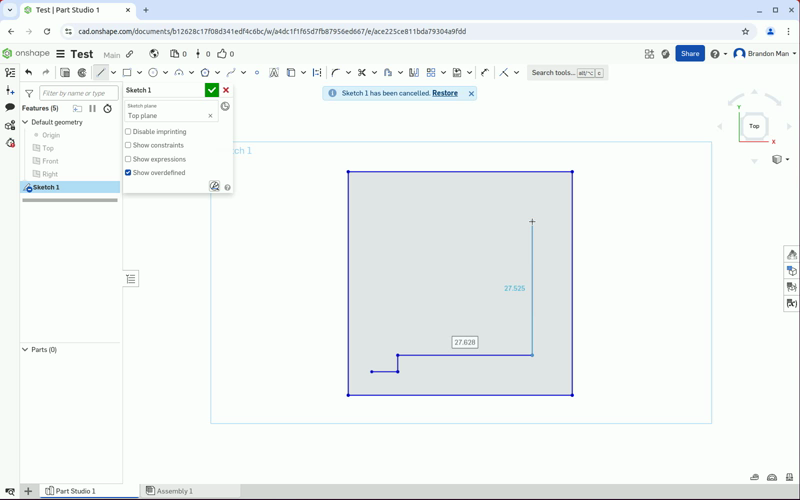
key_down(shift)
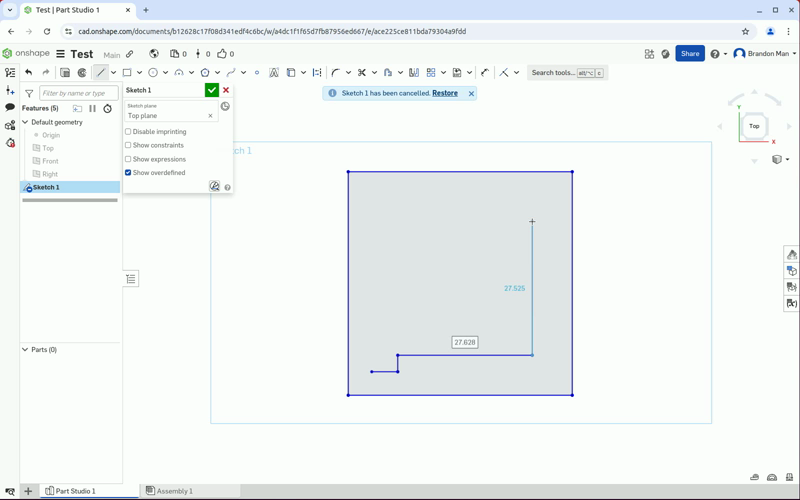
mouse_move(562, 221)
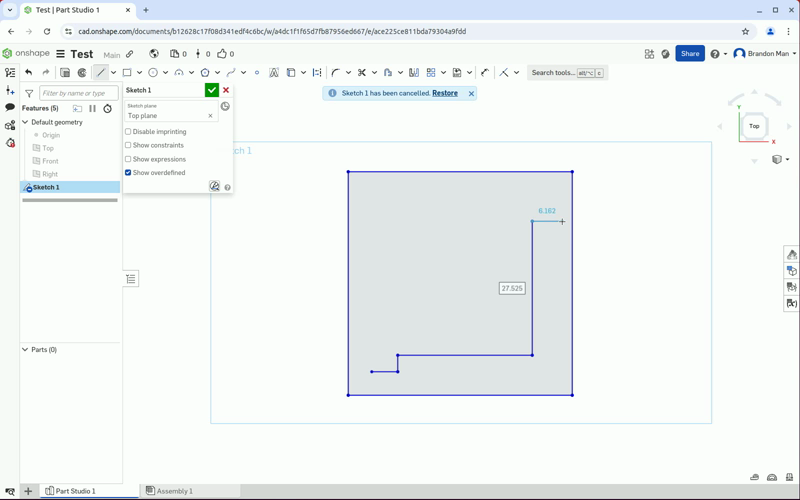
mouse_move(550, 221)
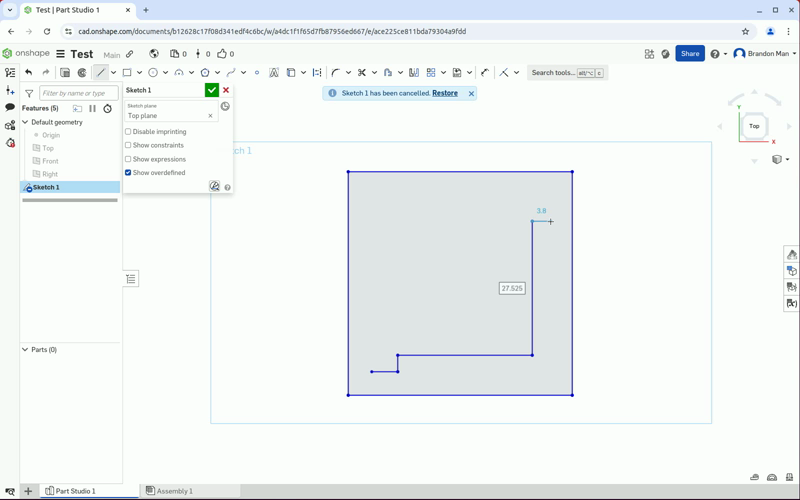
click(550, 221)
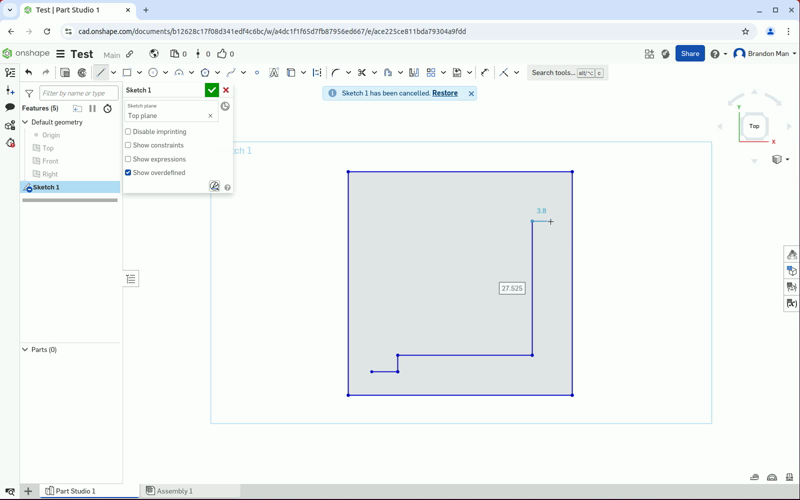
key_up(shift)
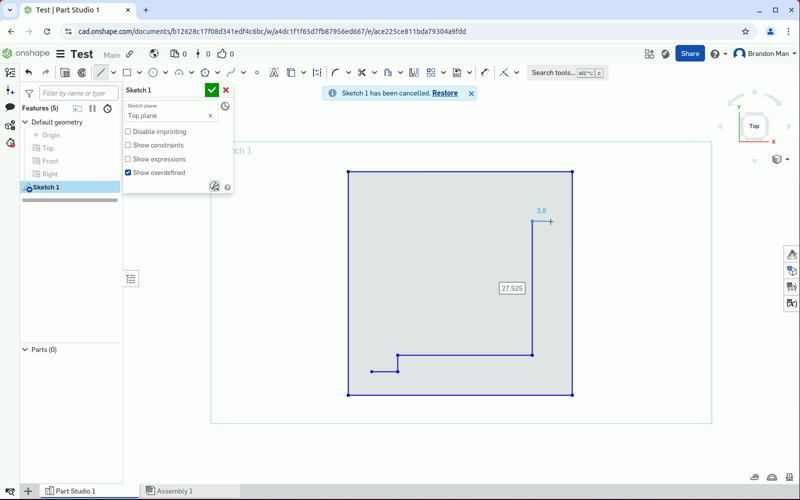
key_down(shift)
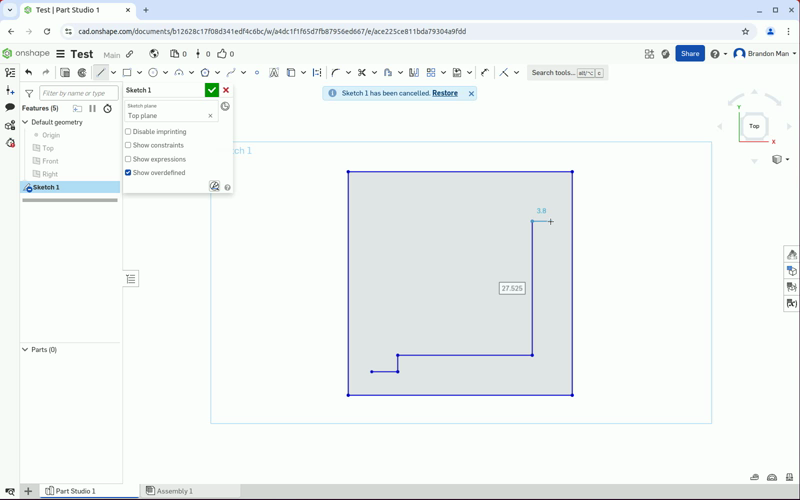
mouse_move(580, 221)
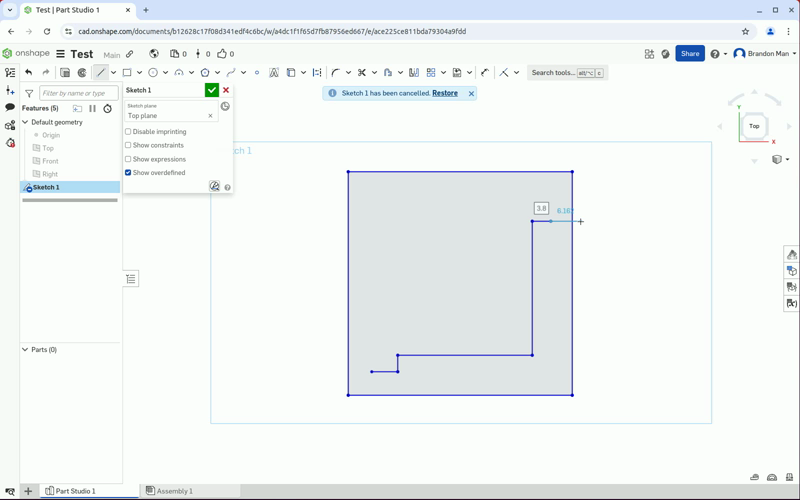
mouse_move(550, 192)
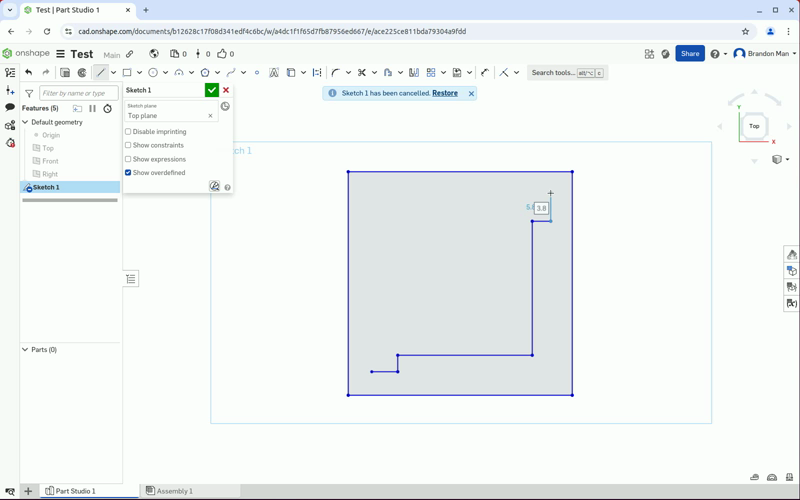
click(550, 192)
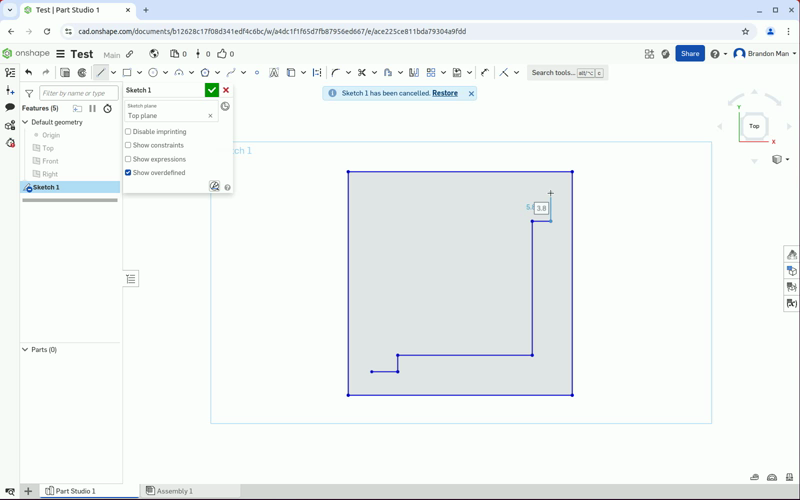
key_up(shift)
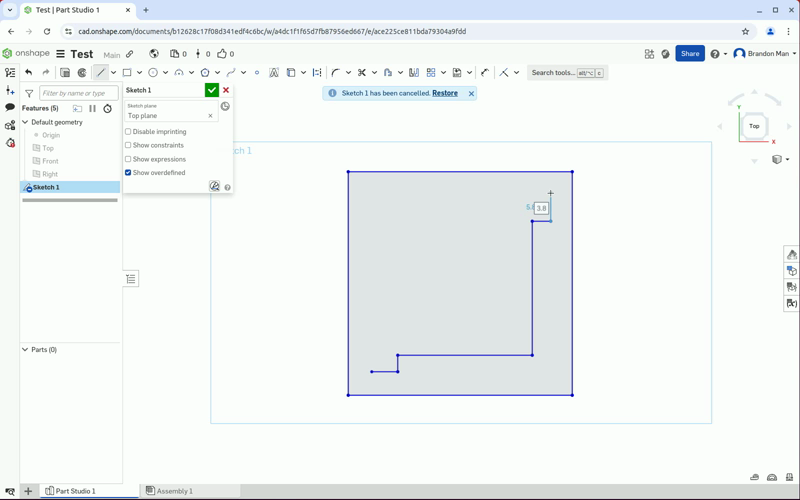
key_down(shift)
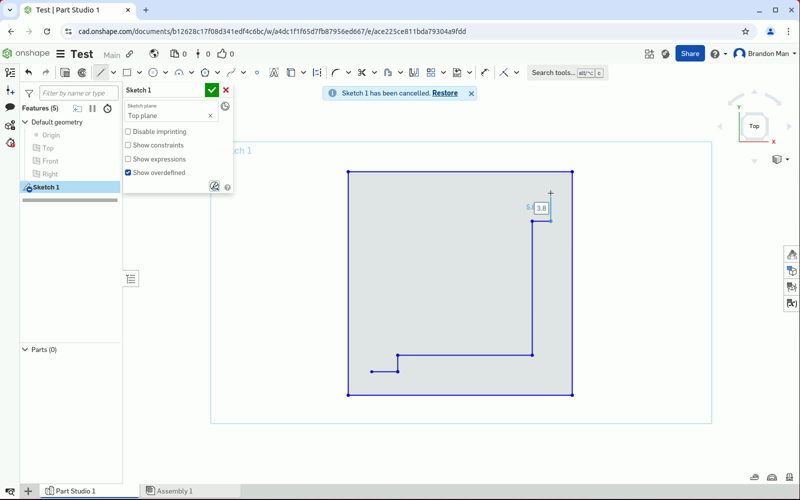
mouse_move(371, 192)
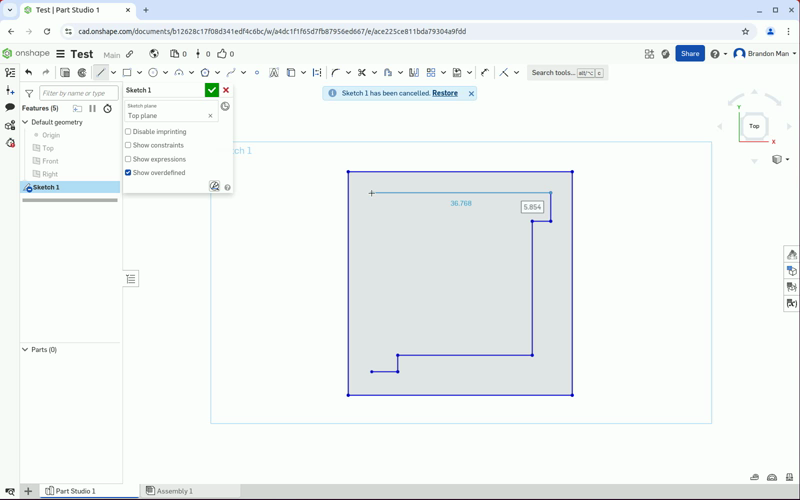
click(371, 192)
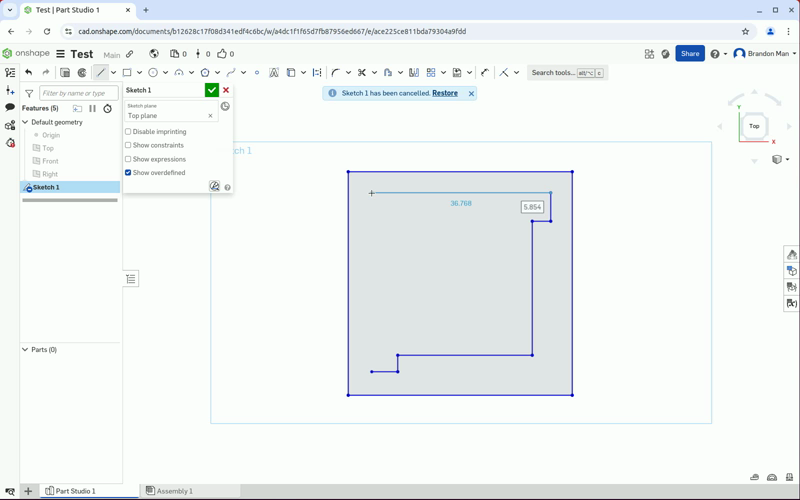
key_up(shift)
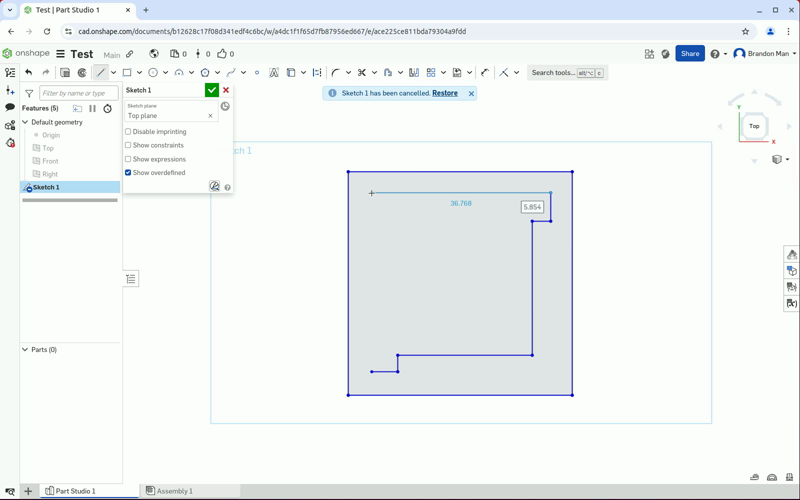
key_down(shift)
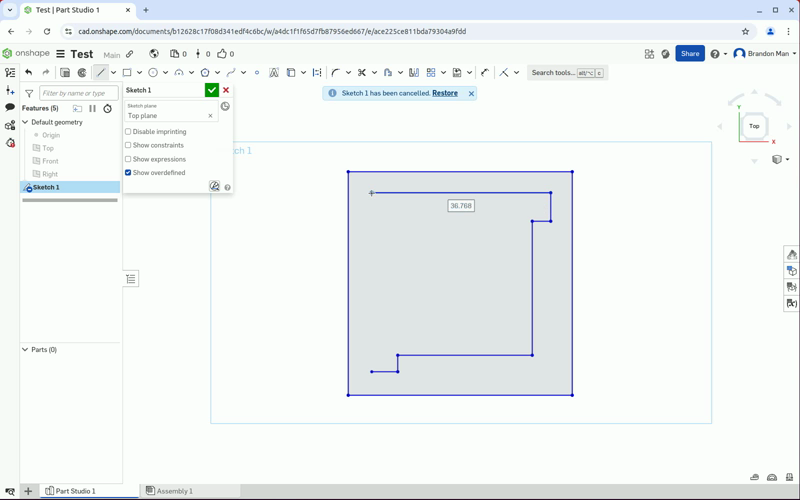
mouse_move(401, 192)
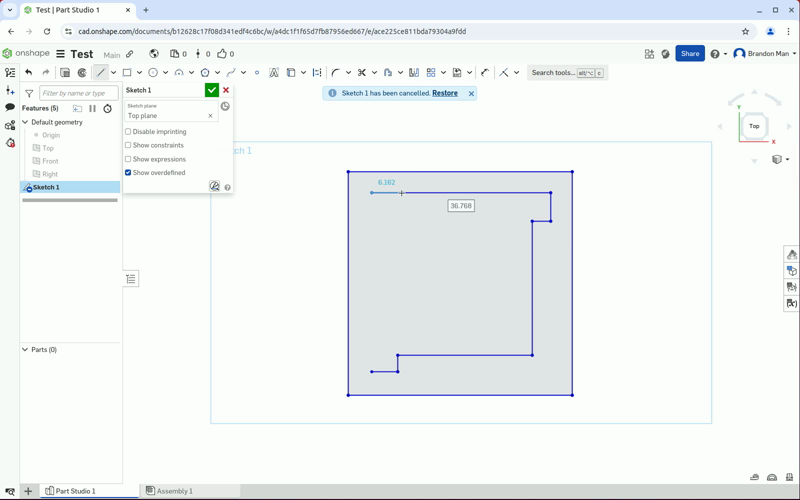
mouse_move(371, 221)
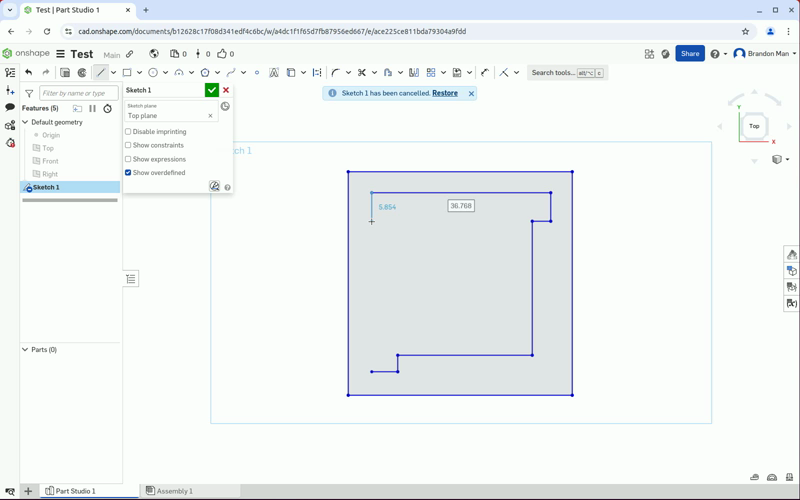
click(371, 221)
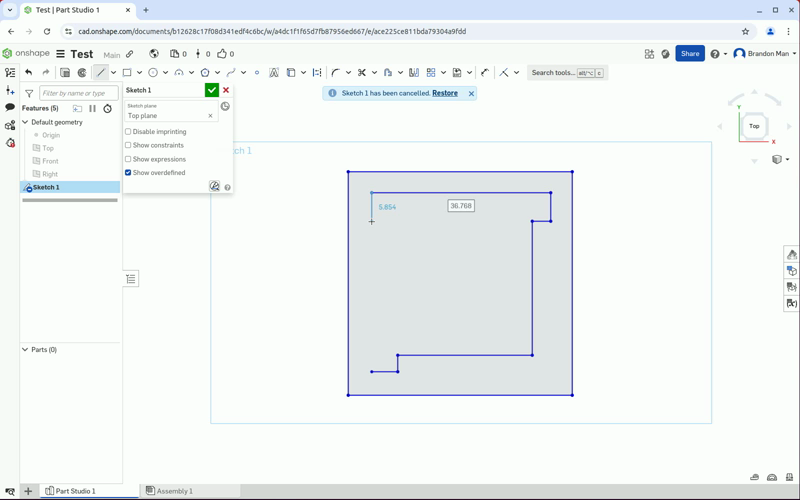
key_up(shift)
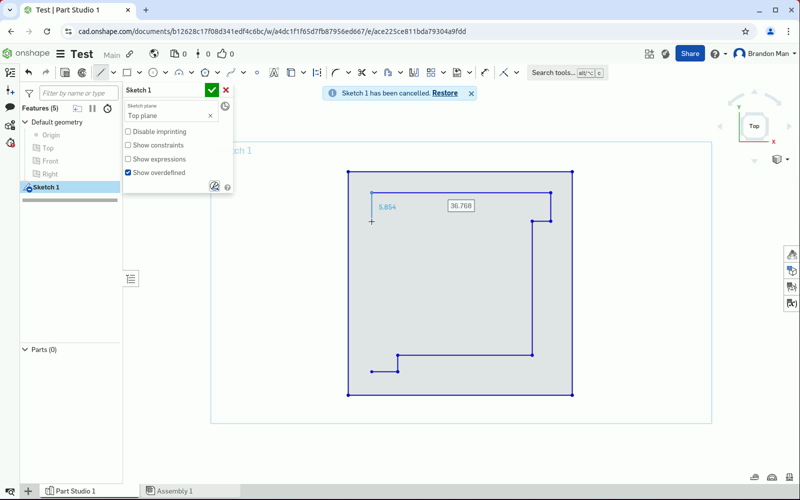
key_down(shift)
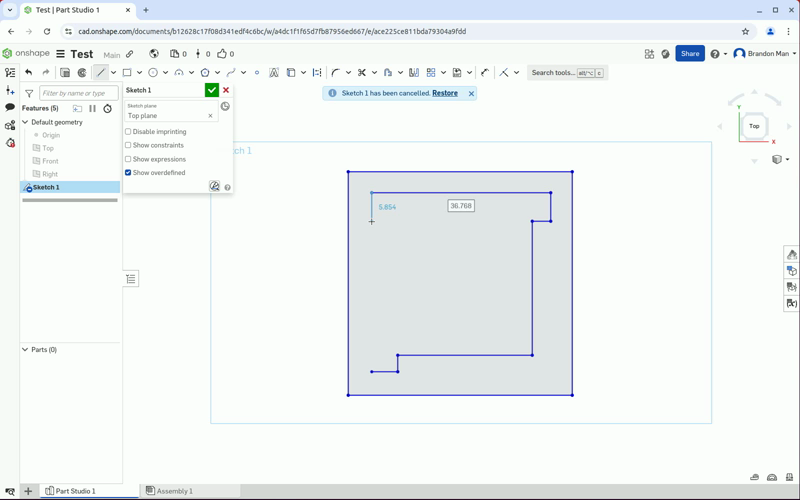
mouse_move(371, 371)
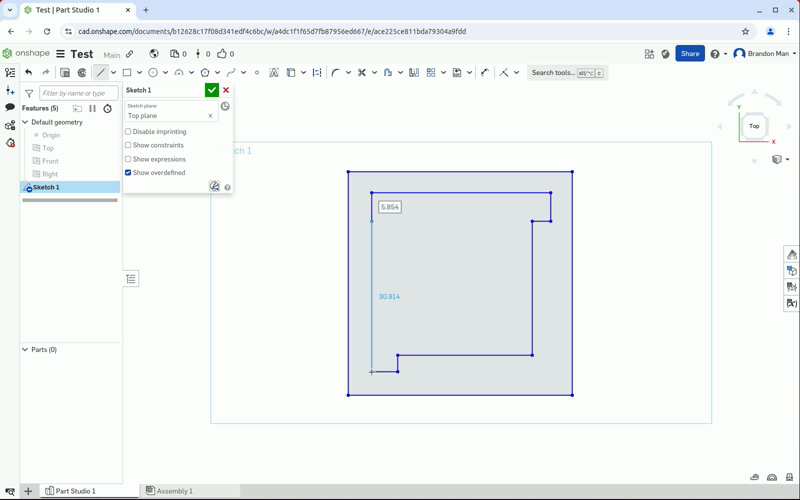
key_up(shift)
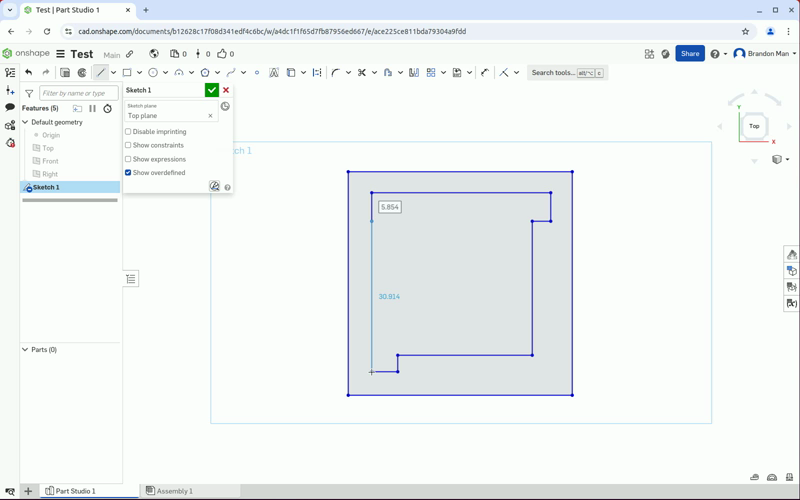
click(371, 371)
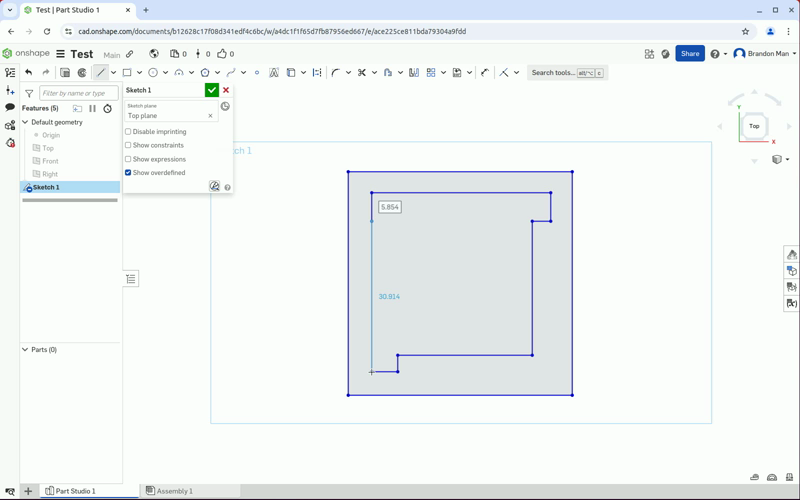
key(esc)
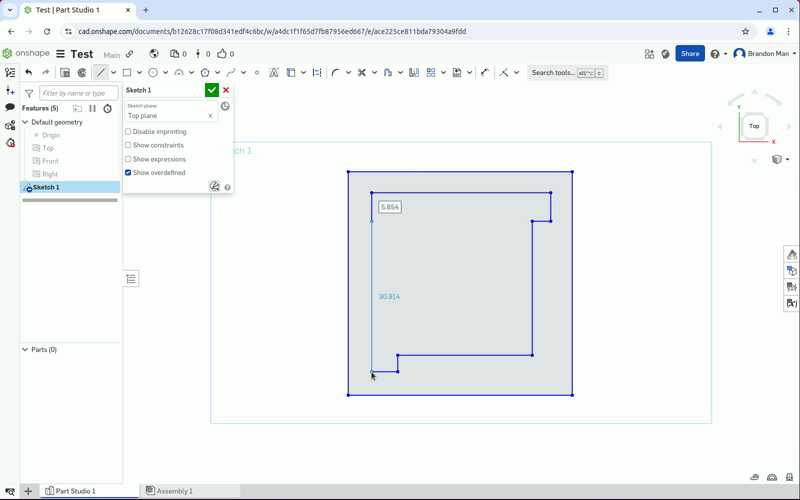
mouse_move(427, 375)
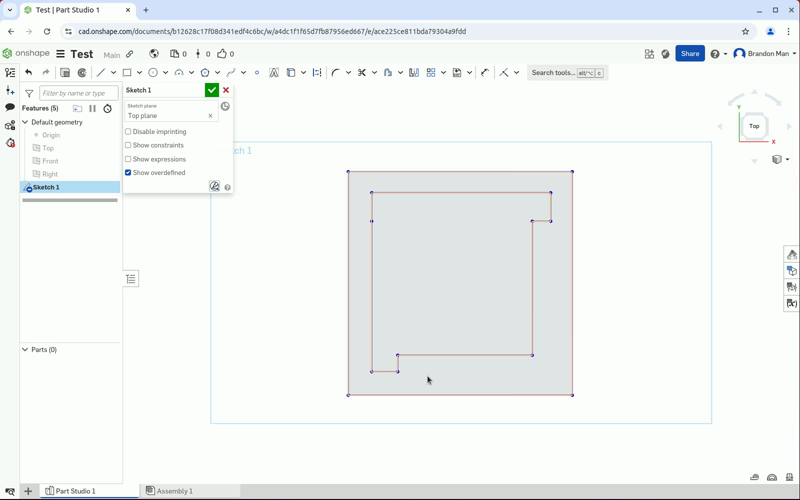
click(427, 375)
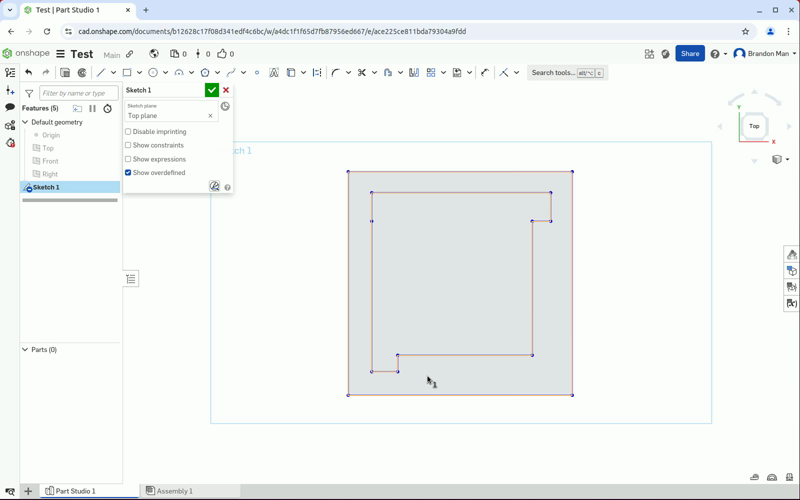
mouse_move(73, 352)
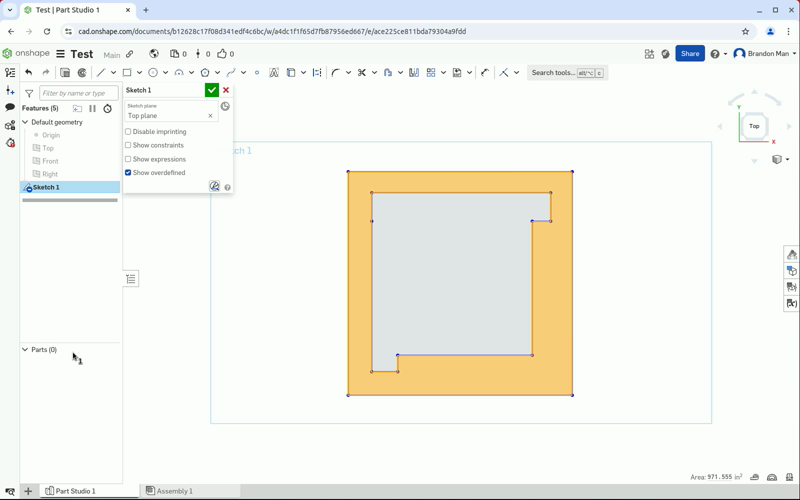
key(shift+y)
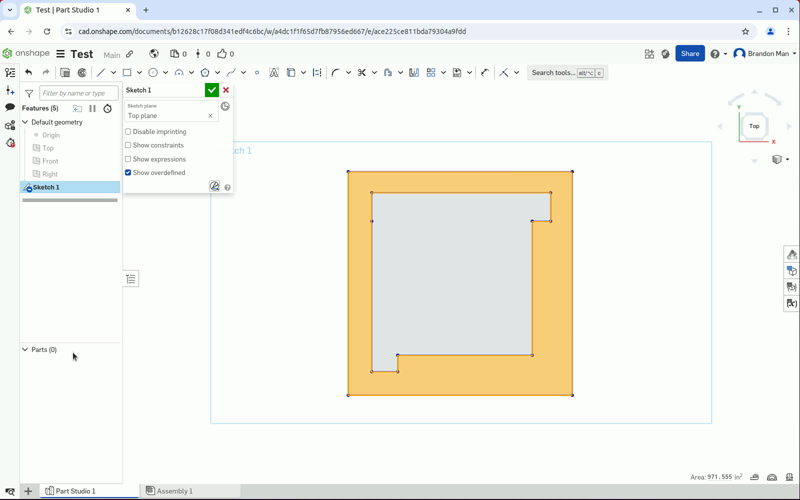
key(shift+e)
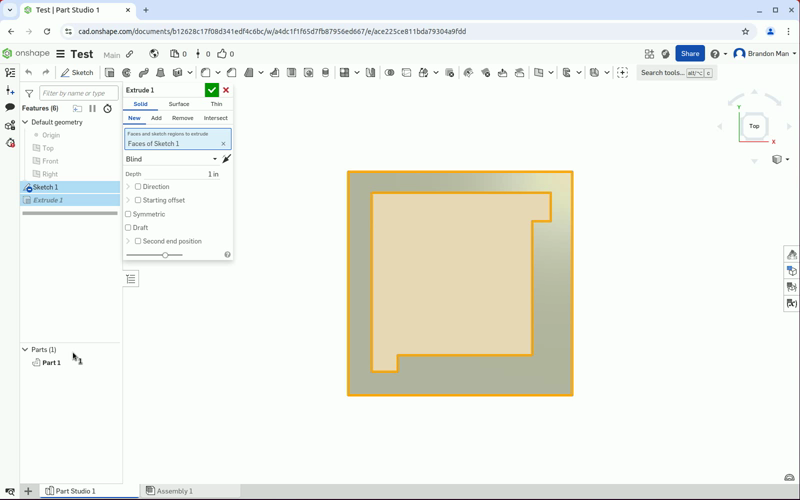
mouse_move(143, 106)
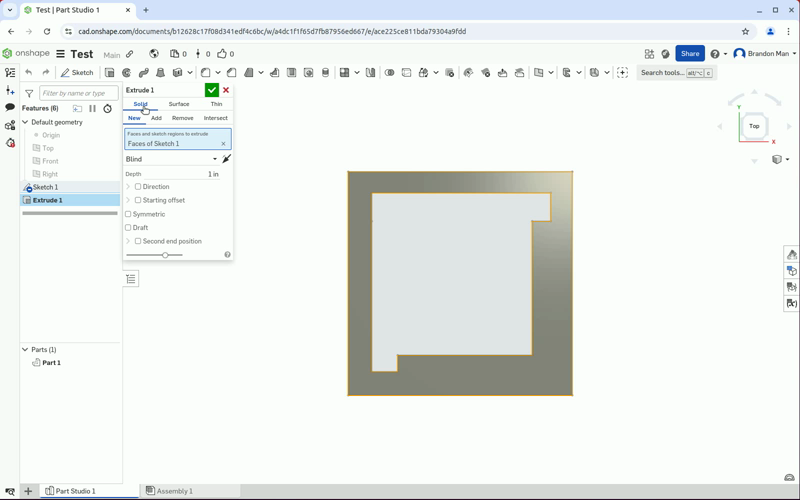
click(143, 106)
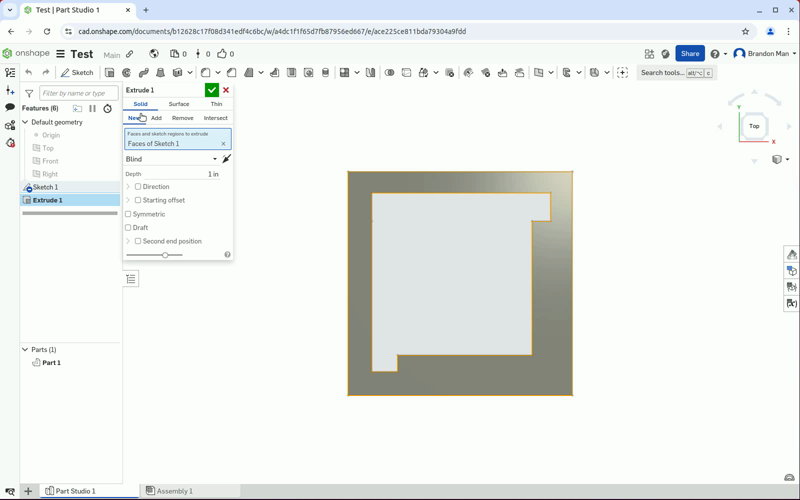
mouse_move(137, 120)
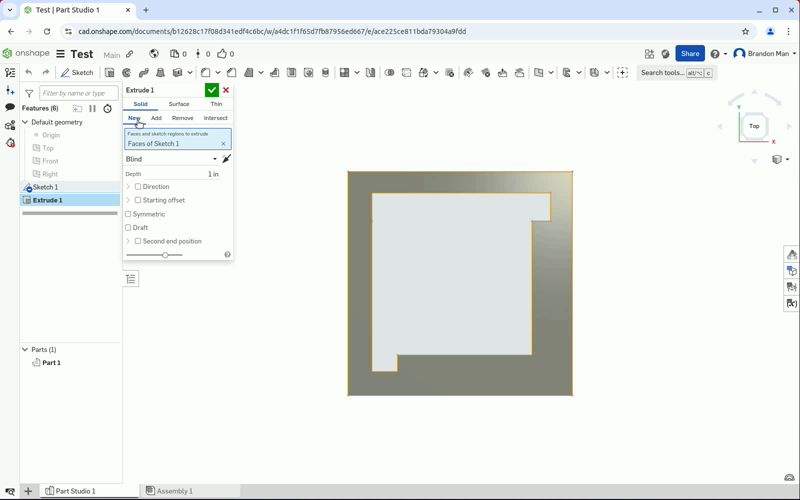
click(137, 120)
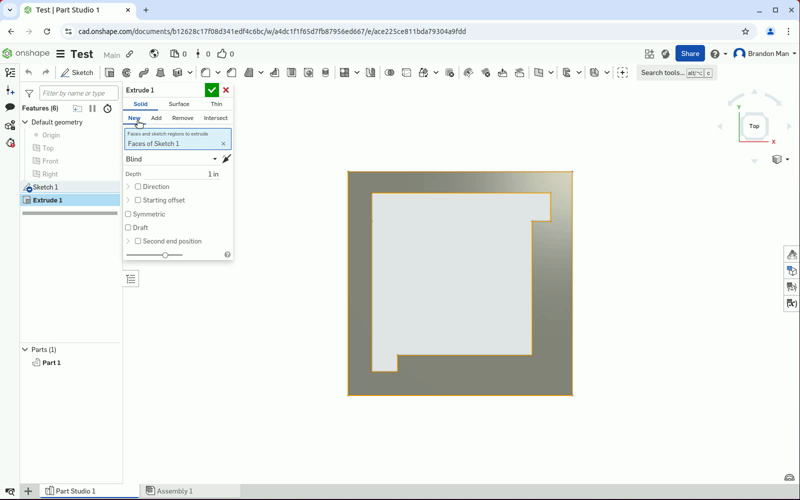
key(tab, 4)
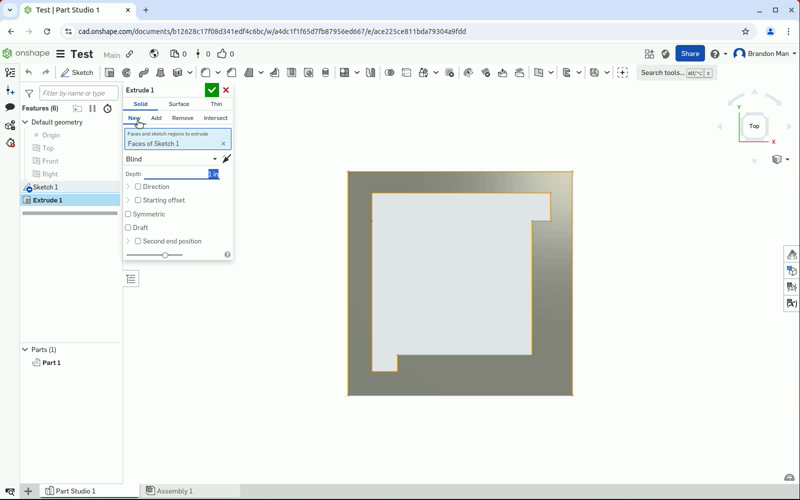
text(-9.147)
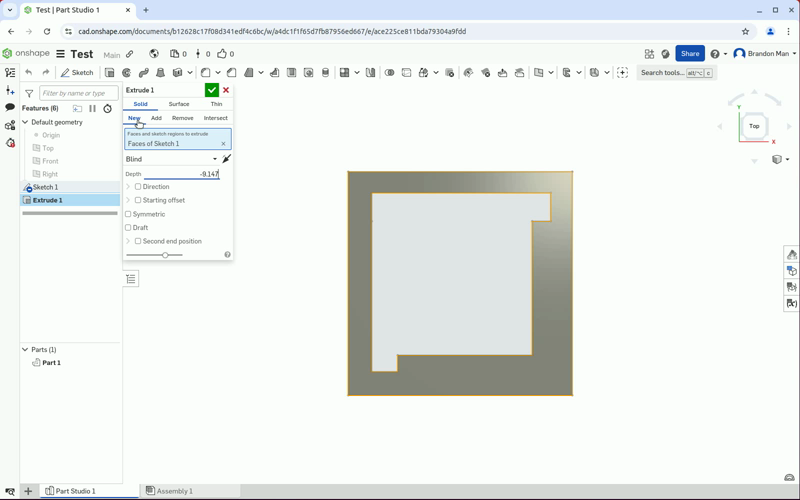
key(enter)
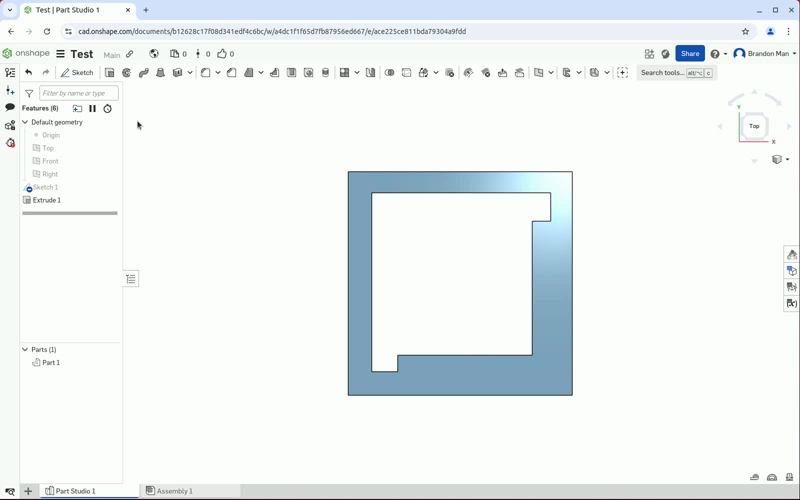
key(shift+h)
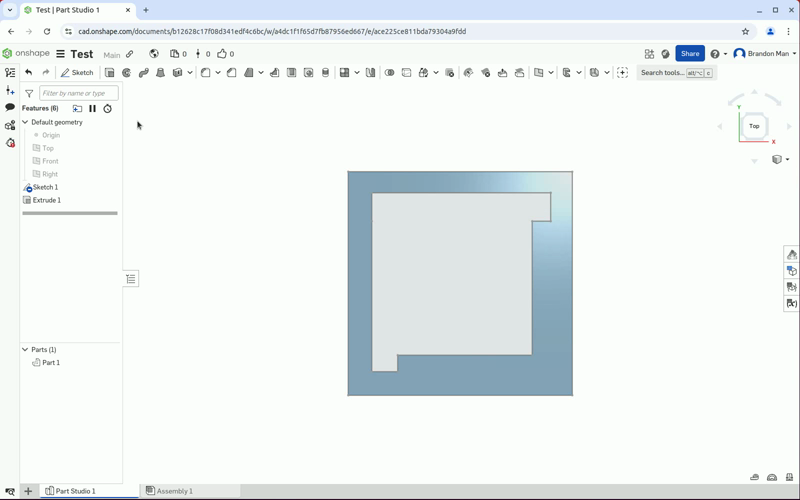
key(shift+h)
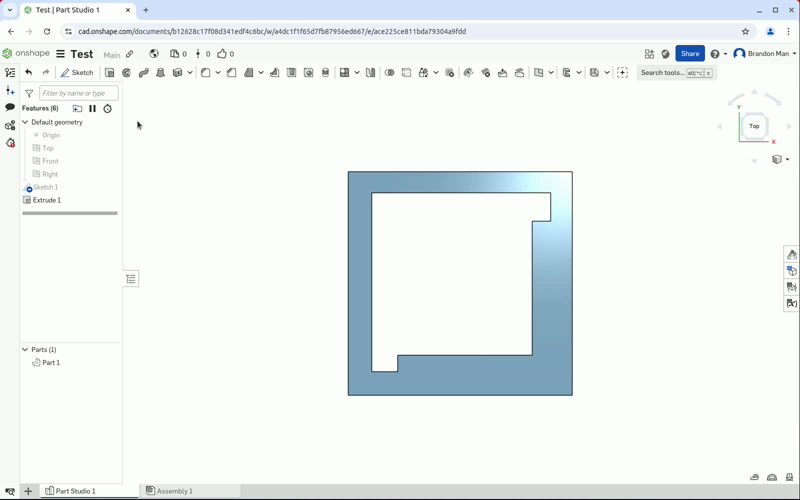
mouse_move(73, 189)
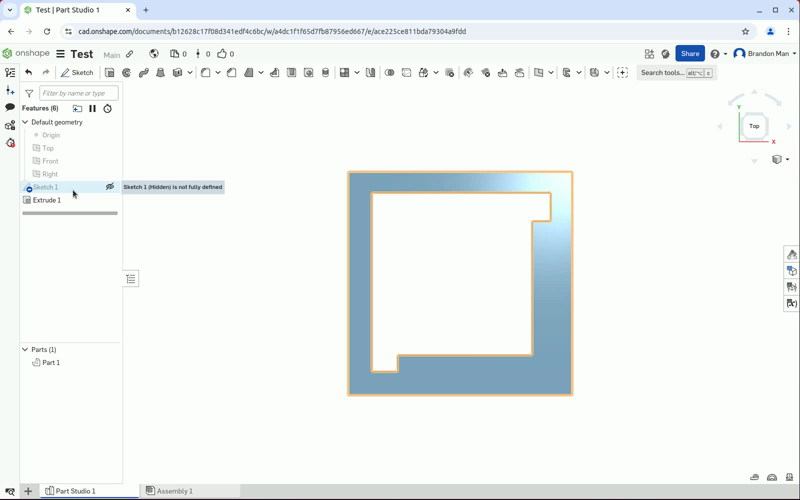
click(73, 189)
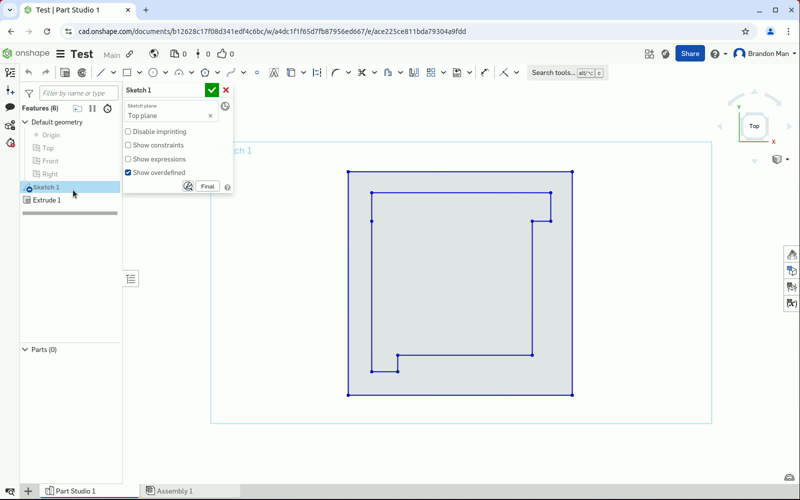
mouse_move(229, 92)
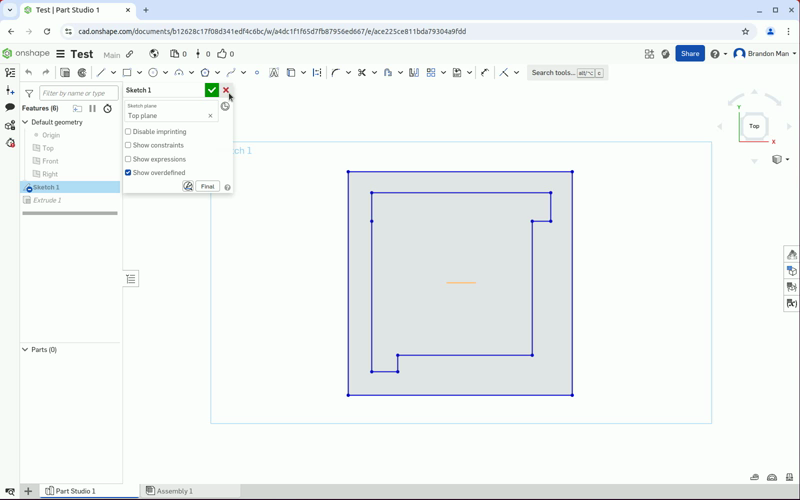
click(229, 92)
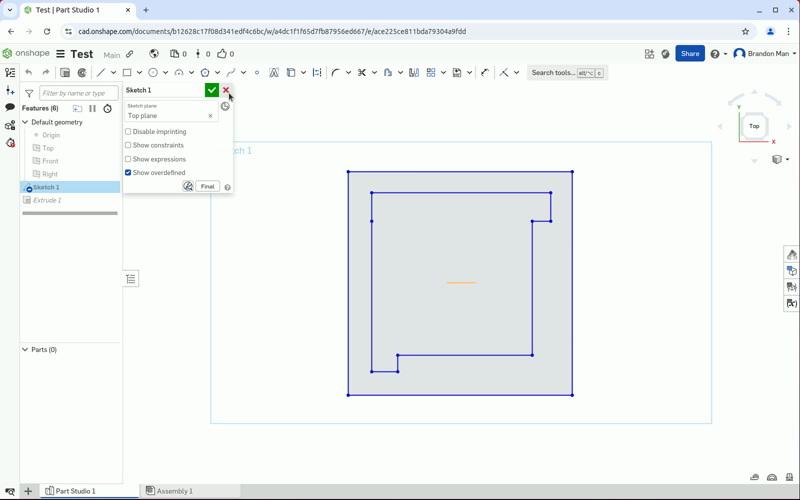
key(shift+s)
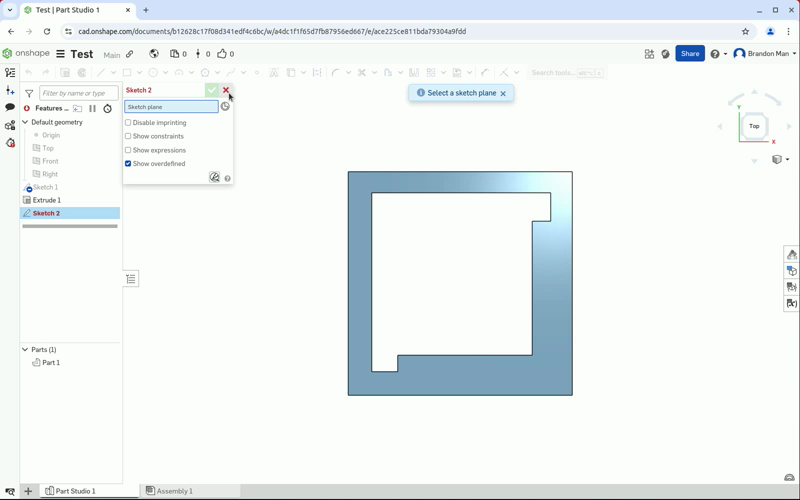
mouse_move(73, 150)
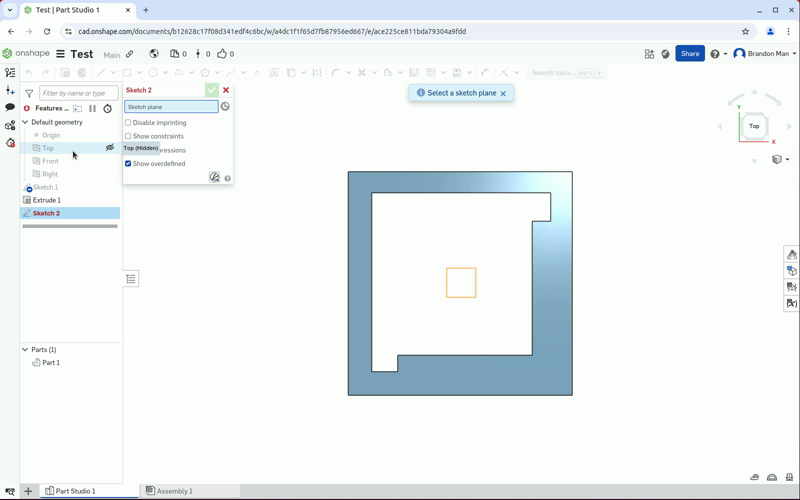
click(73, 150)
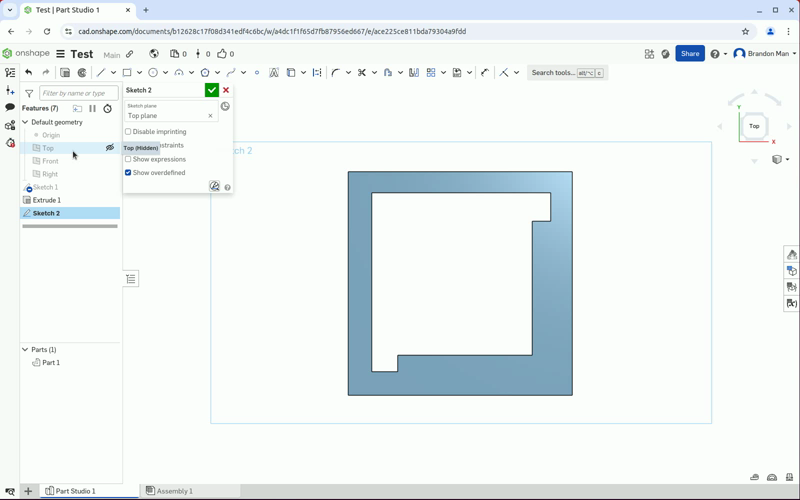
mouse_move(73, 352)
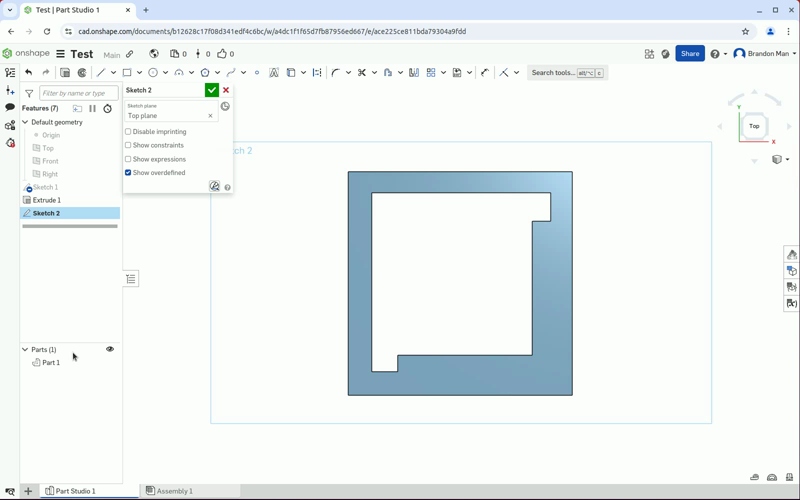
key(y)
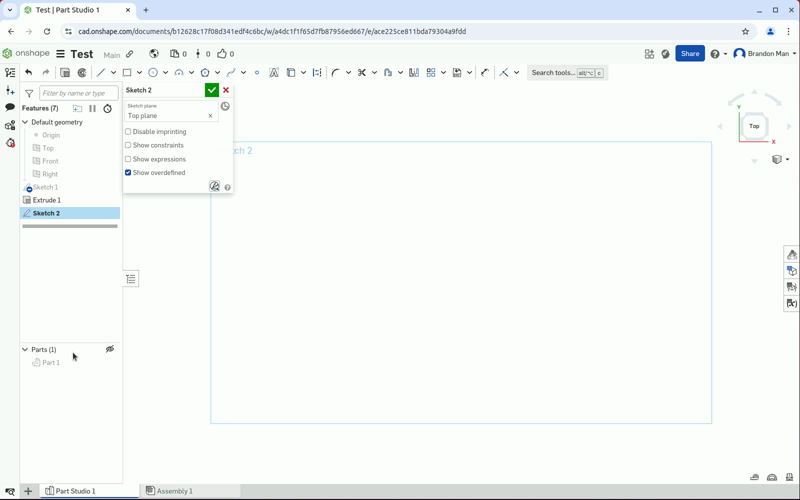
key(l)
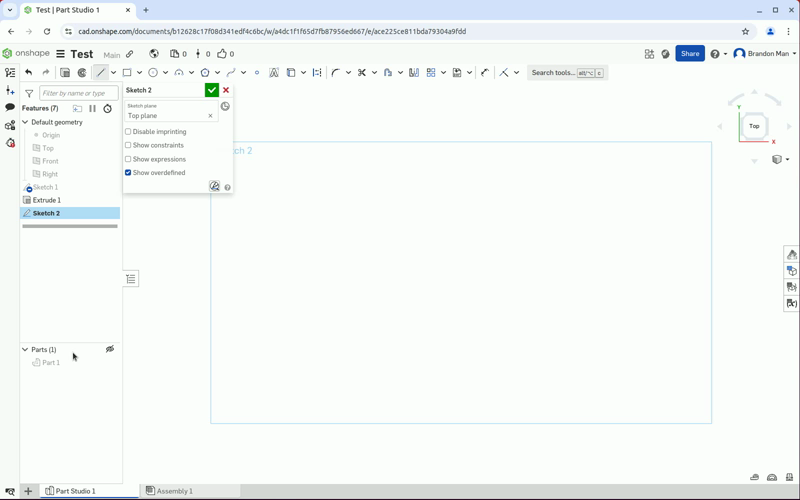
key_down(shift)
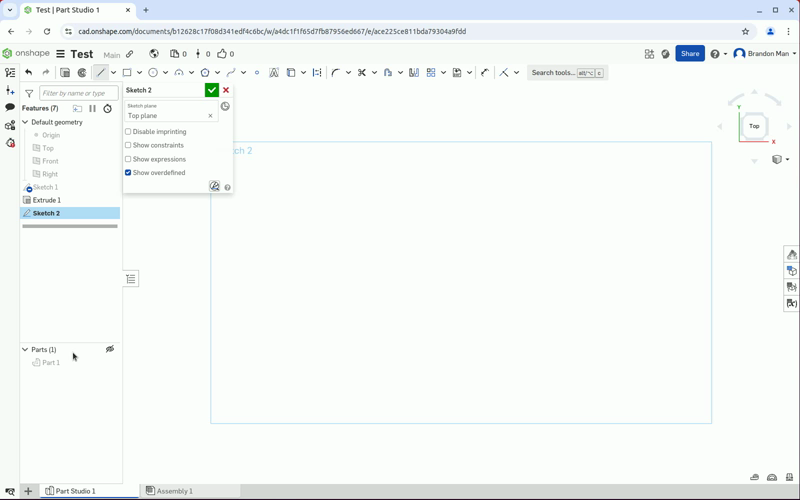
mouse_move(398, 355)
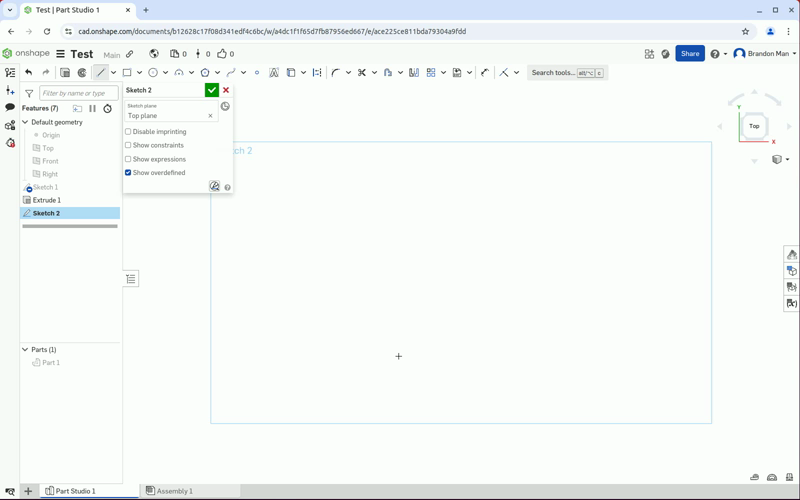
click(398, 355)
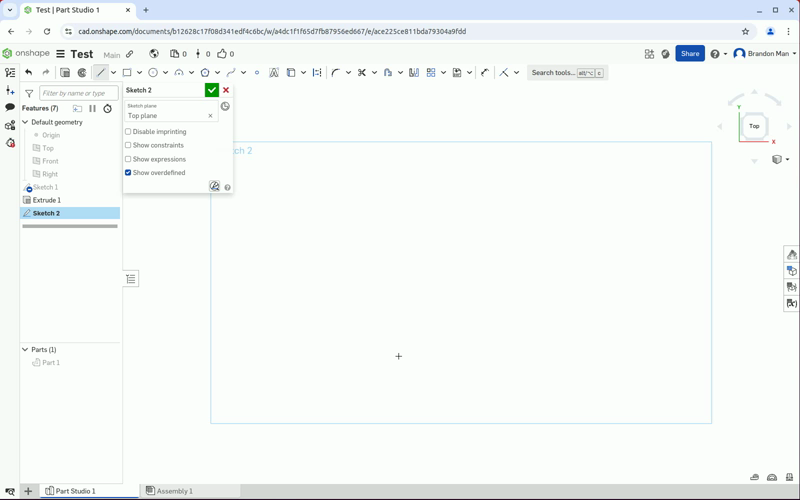
key_up(shift)
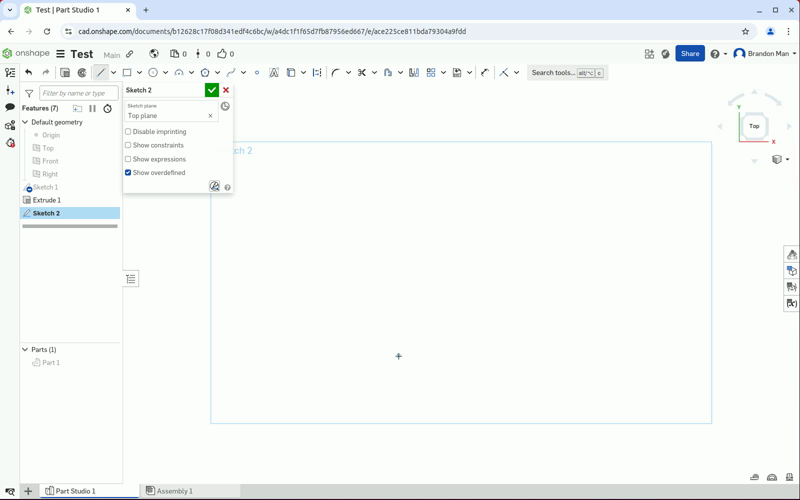
key_down(shift)
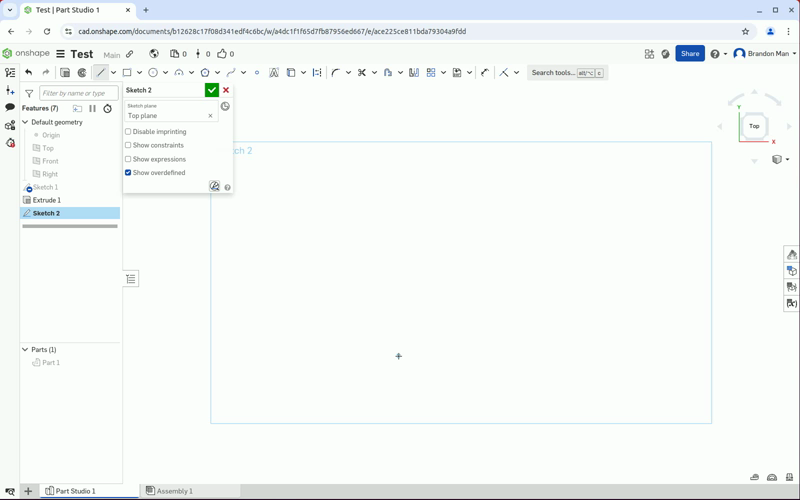
mouse_move(533, 355)
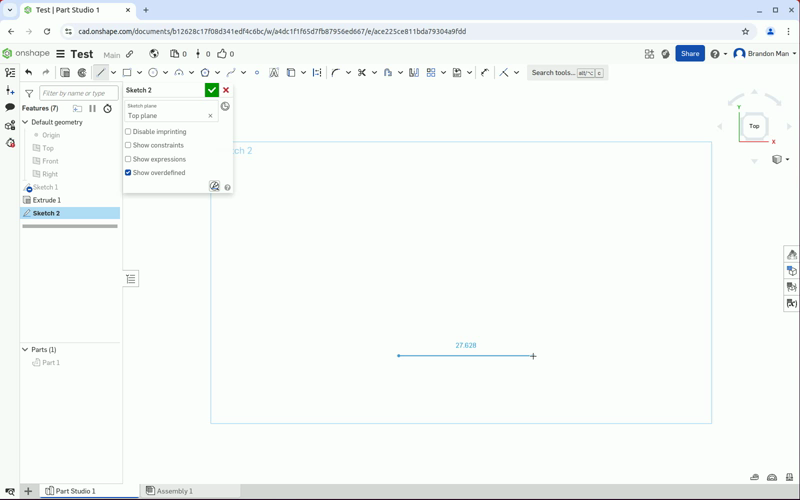
click(533, 355)
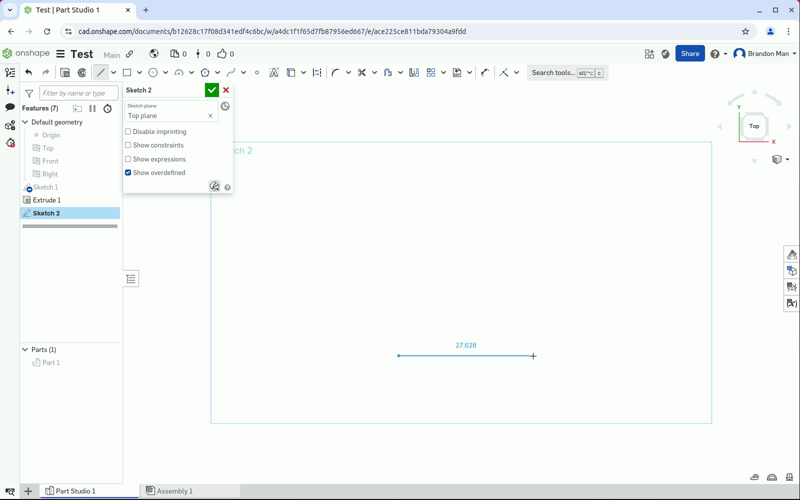
key_up(shift)
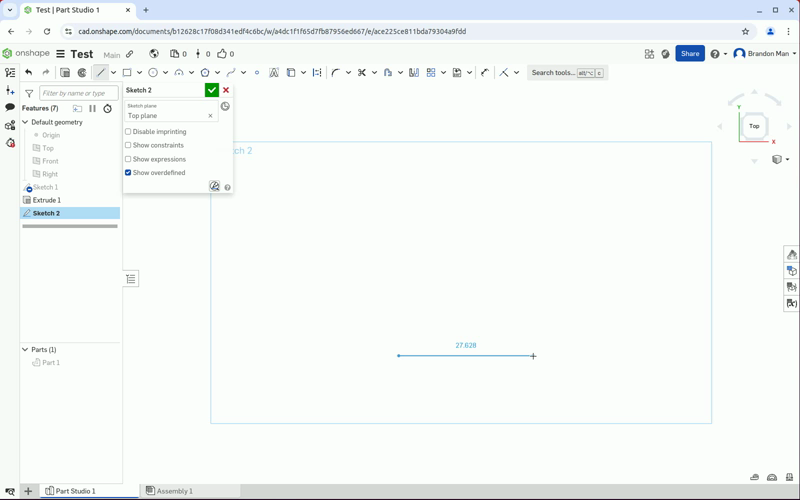
key_down(shift)
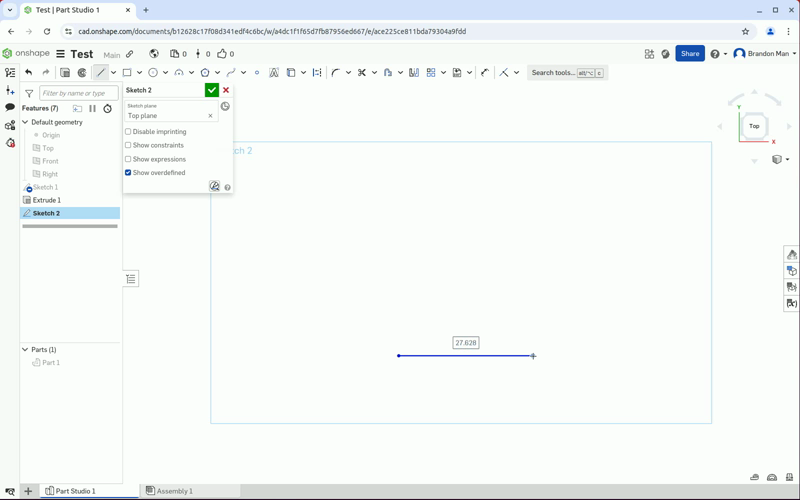
mouse_move(533, 221)
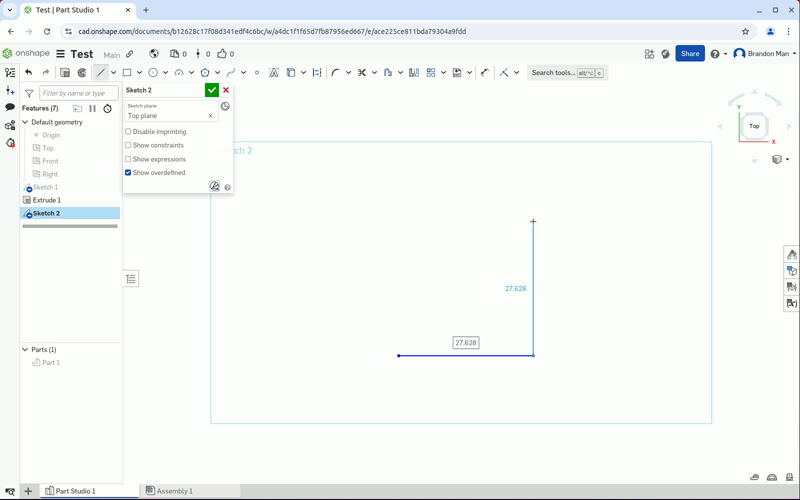
click(533, 221)
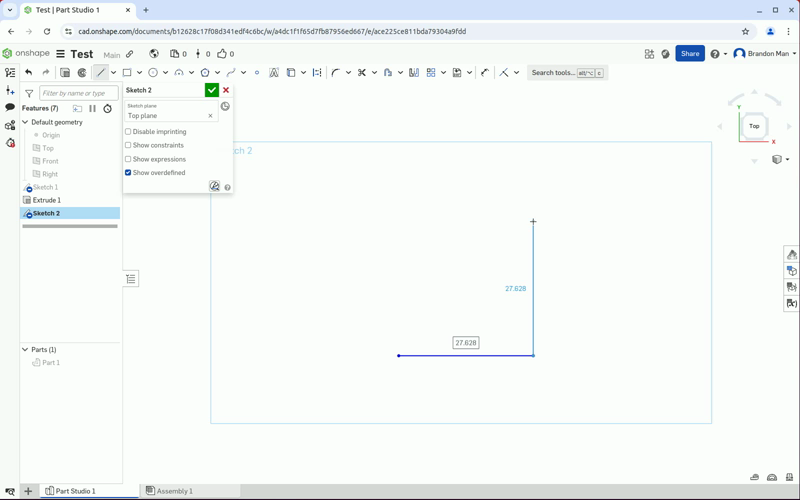
key_up(shift)
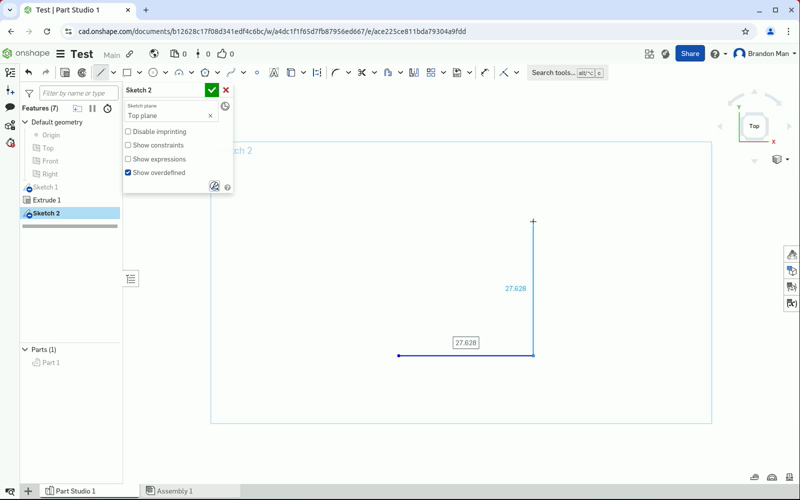
key_down(shift)
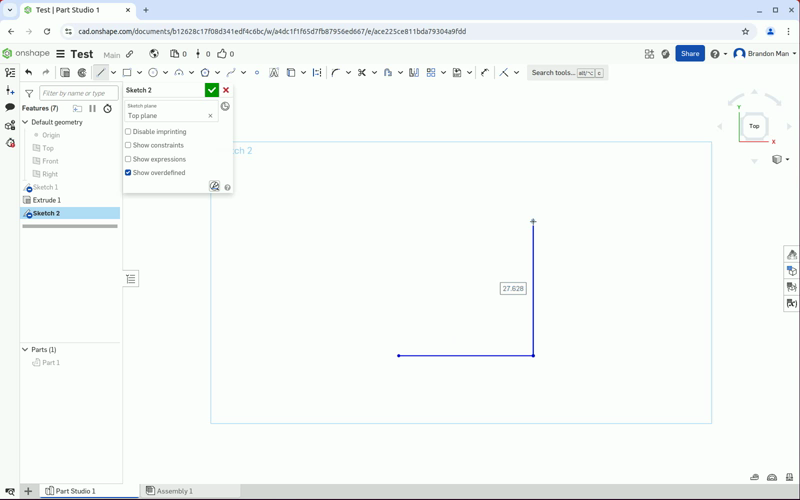
mouse_move(398, 221)
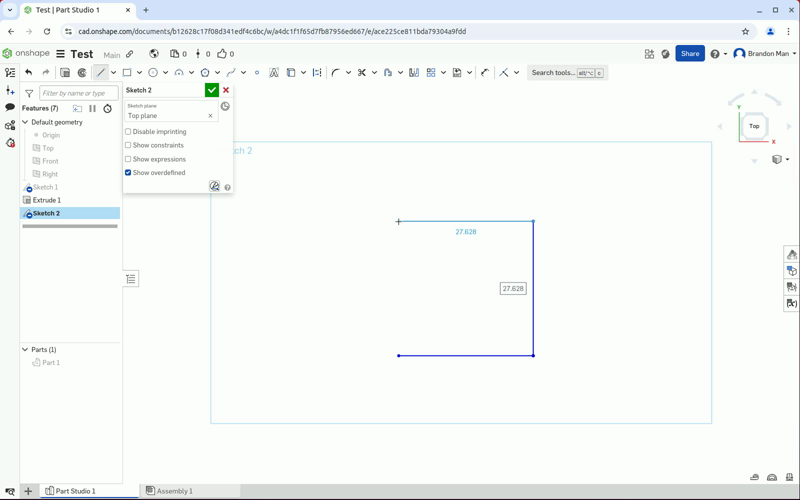
click(398, 221)
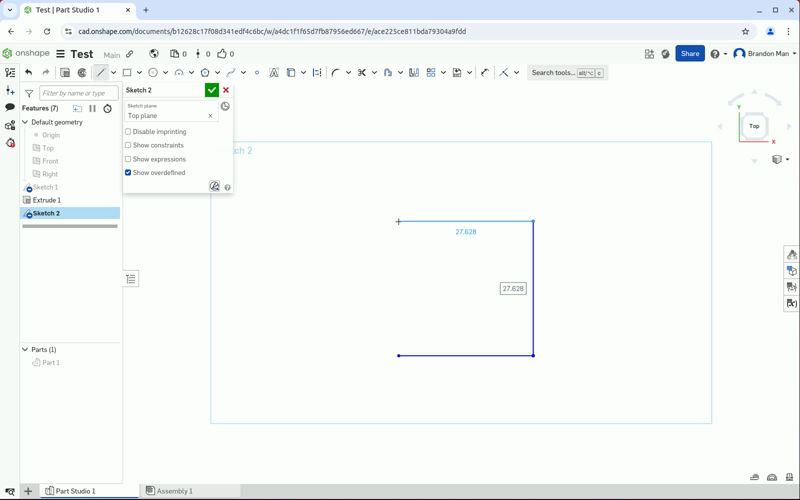
key_up(shift)
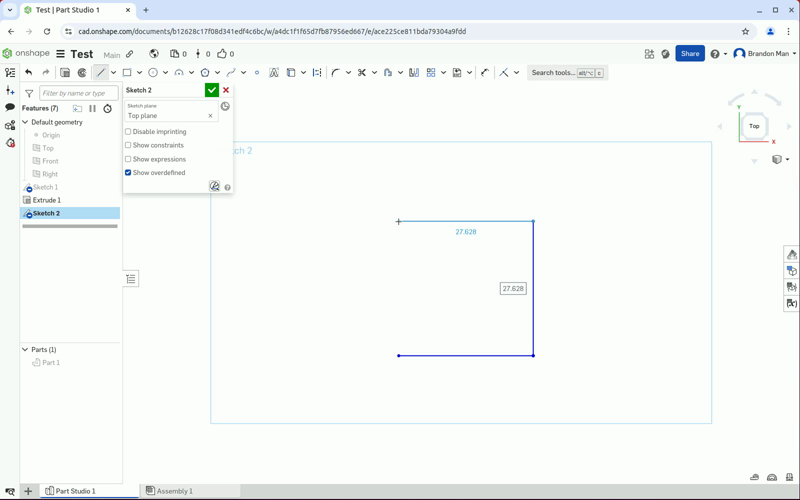
key_down(shift)
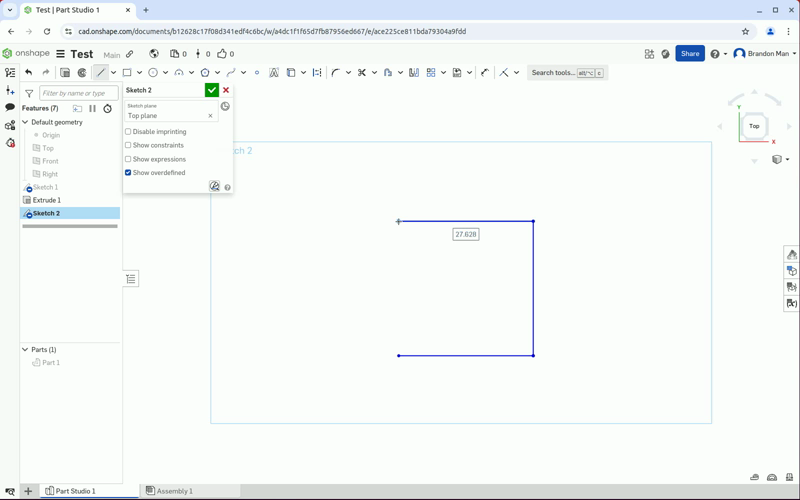
mouse_move(398, 355)
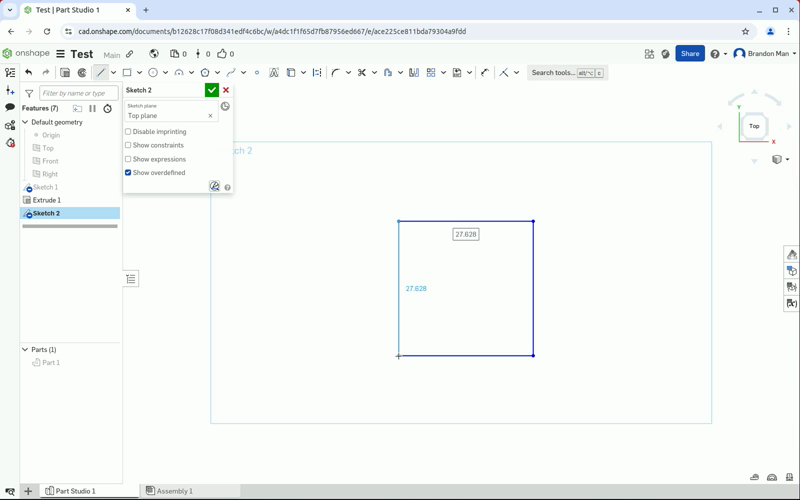
key_up(shift)
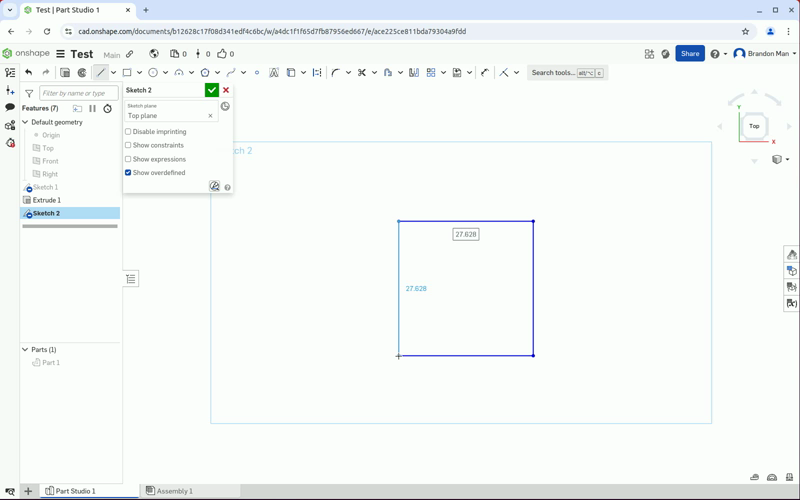
click(398, 355)
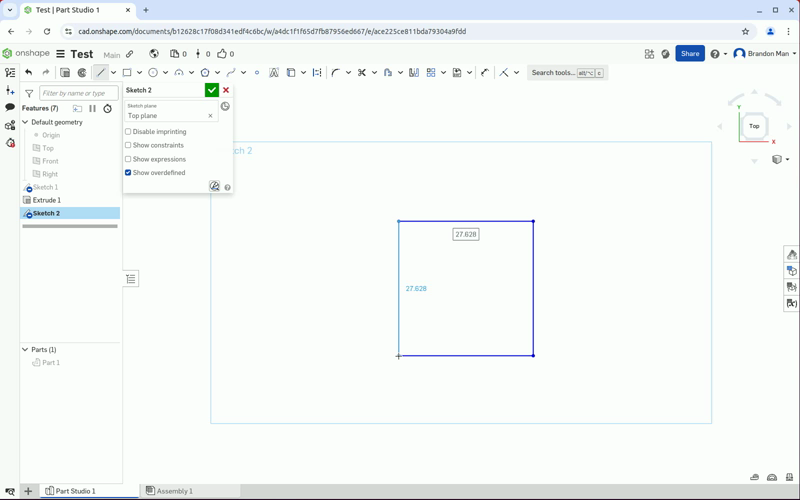
key(esc)
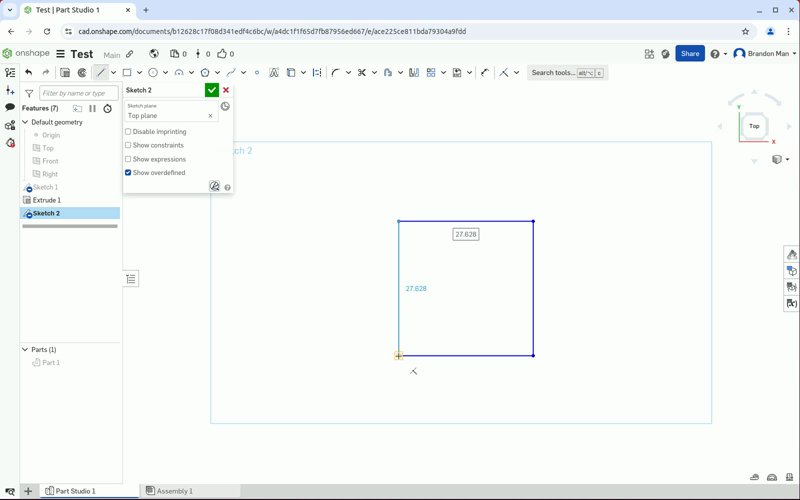
mouse_move(429, 325)
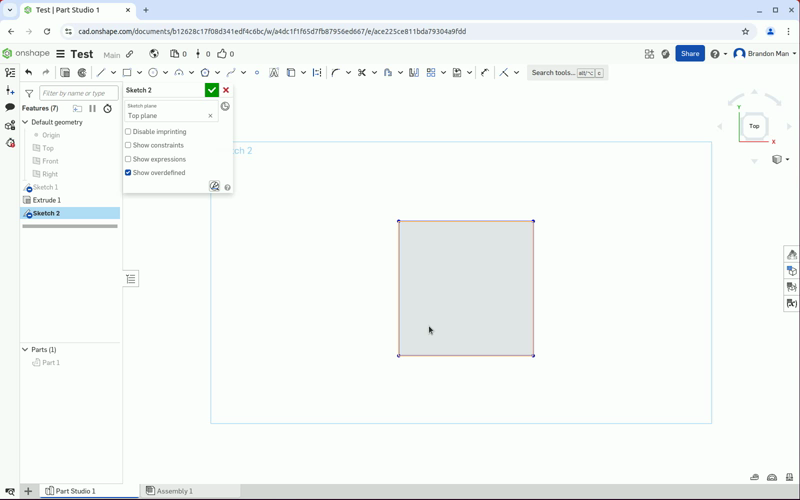
click(429, 325)
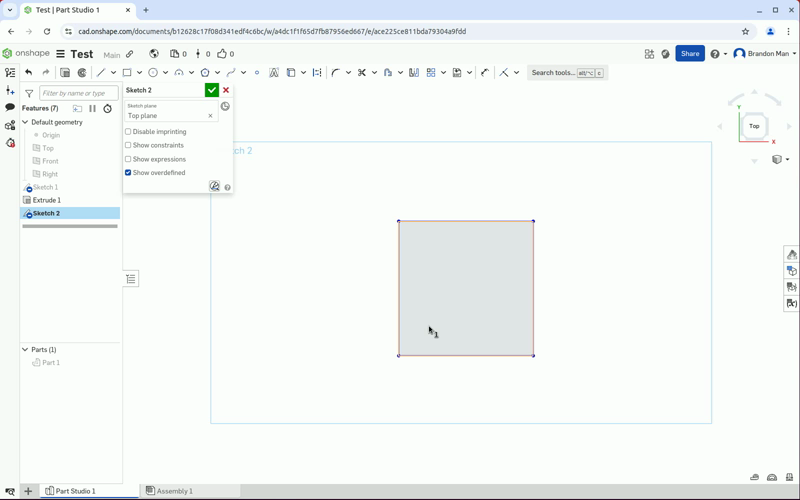
mouse_move(73, 352)
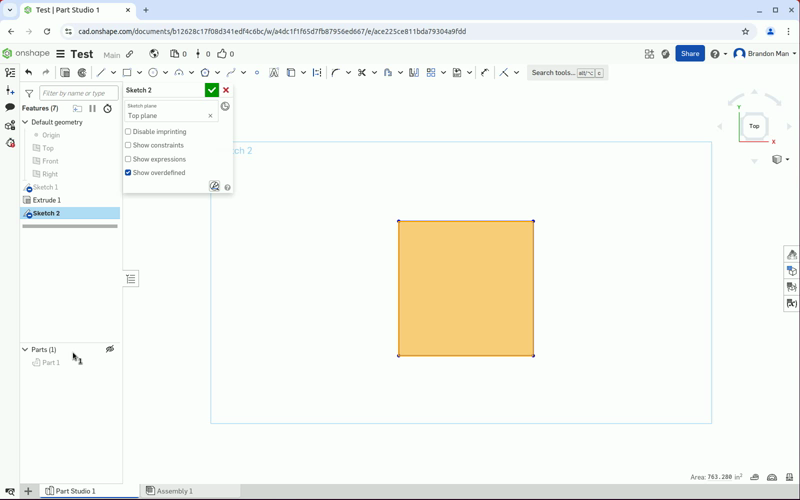
key(shift+y)
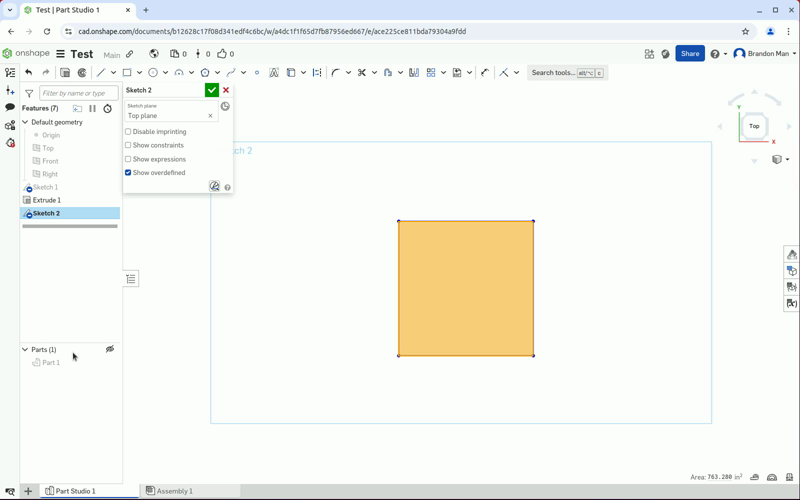
key(shift+e)
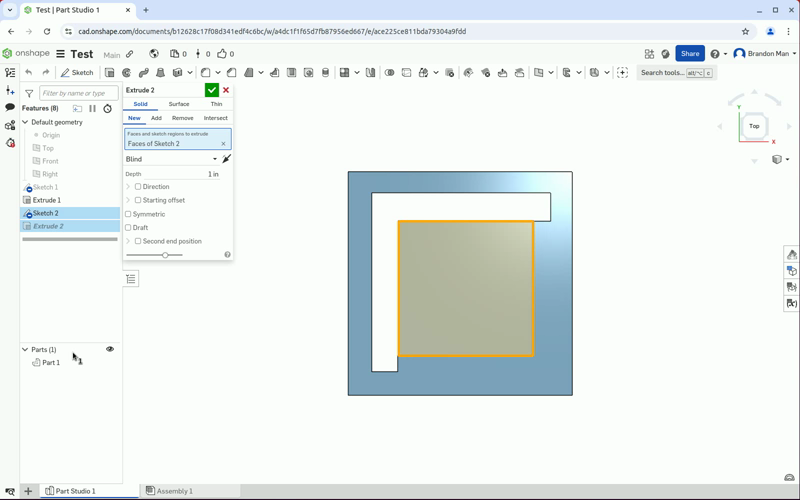
mouse_move(143, 106)
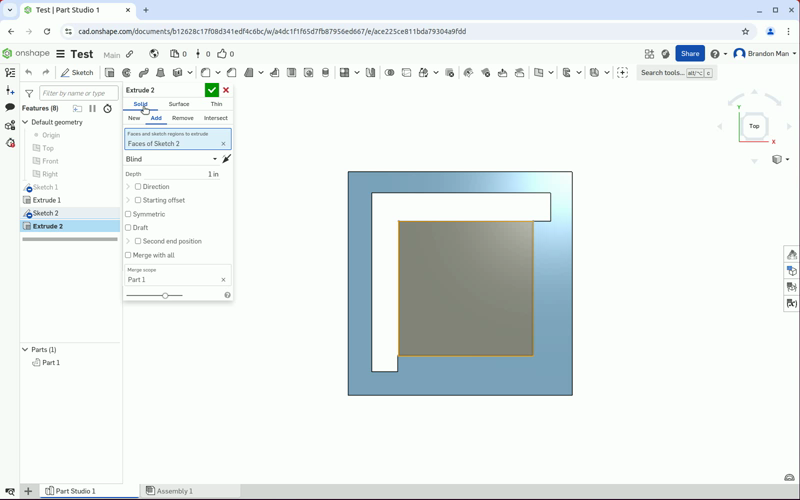
click(143, 106)
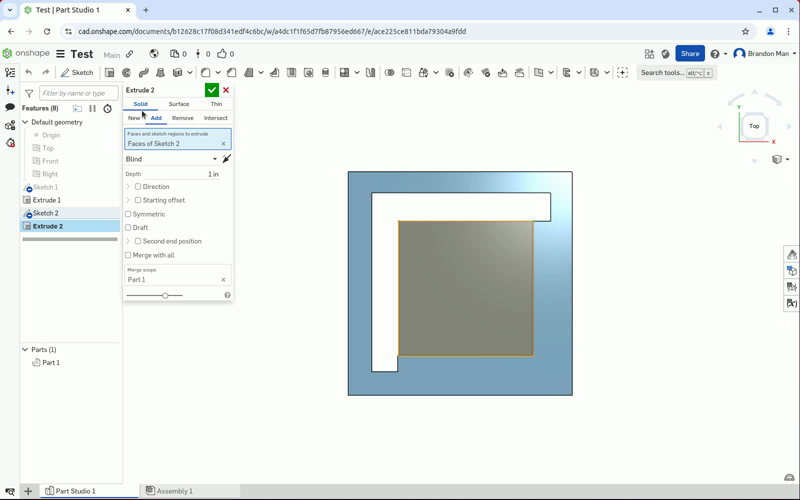
mouse_move(137, 120)
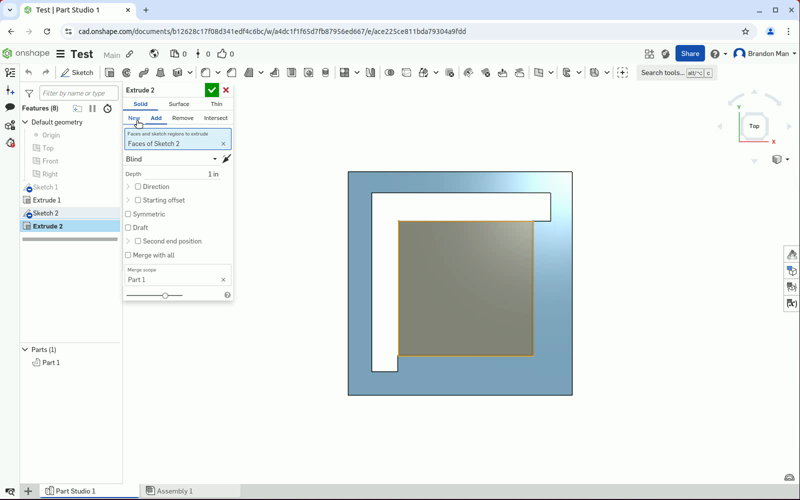
click(137, 120)
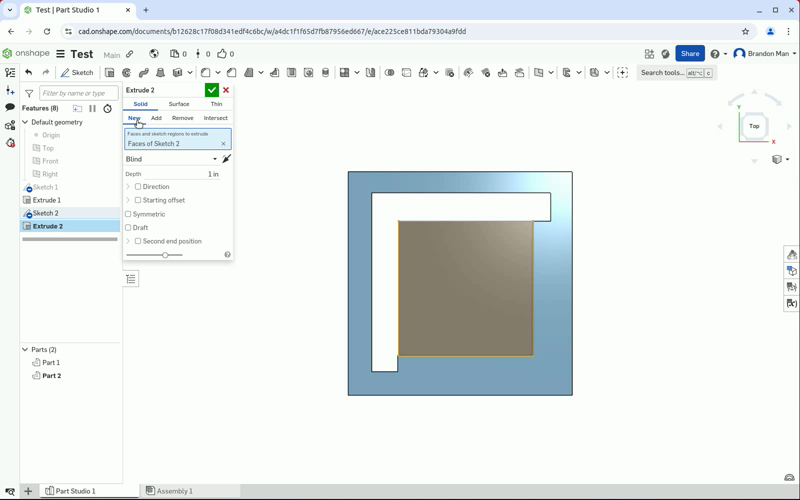
key(tab, 4)
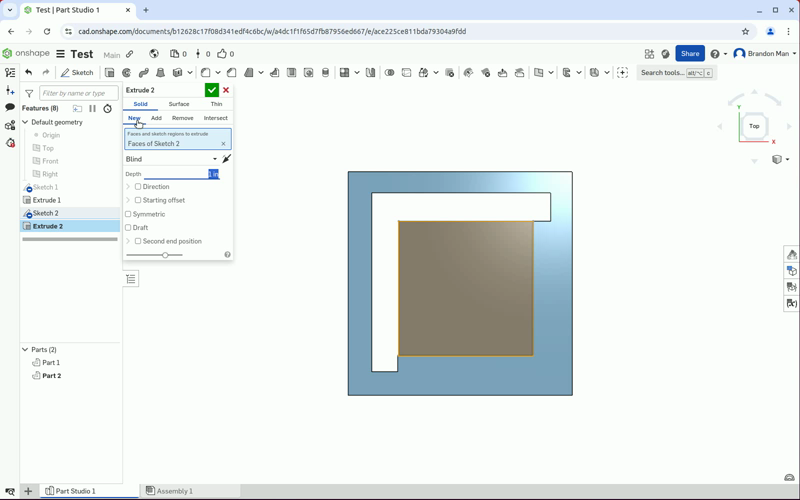
text(-9.147)
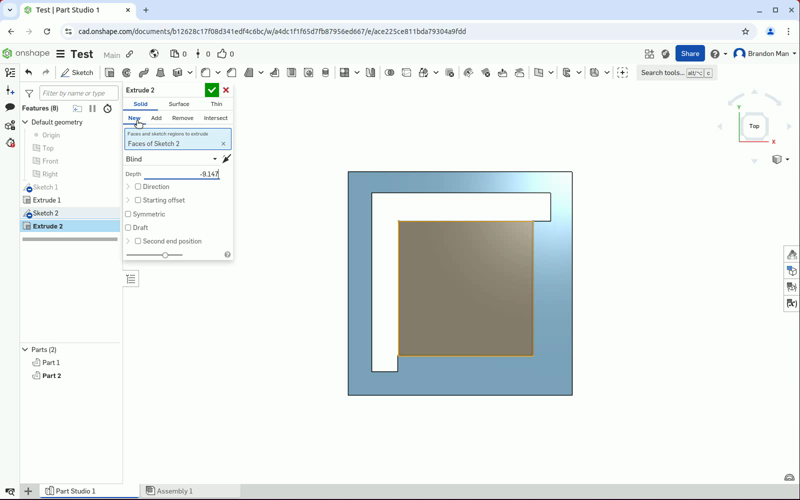
key(enter)
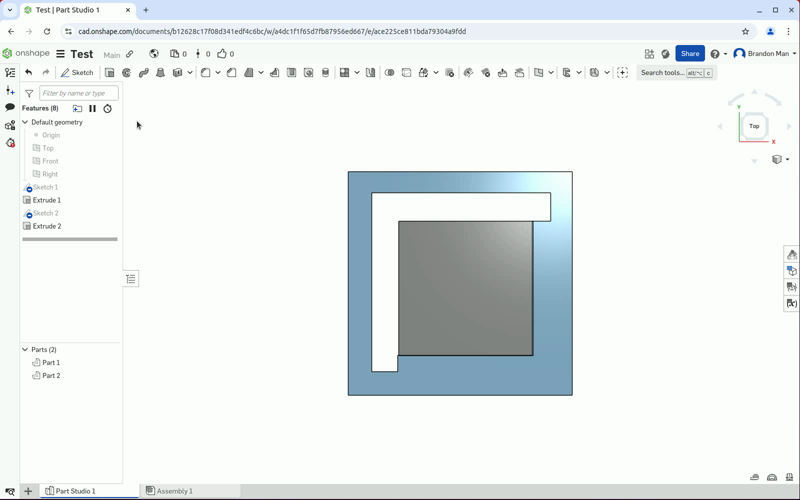
key(shift+h)
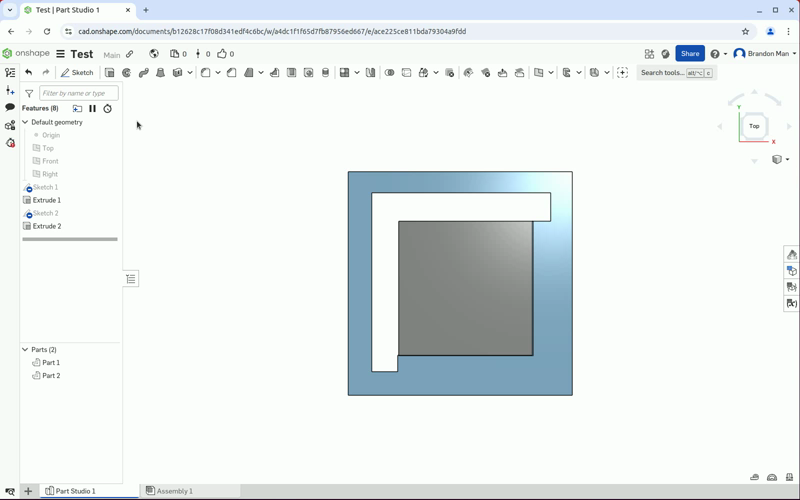
key(shift+h)
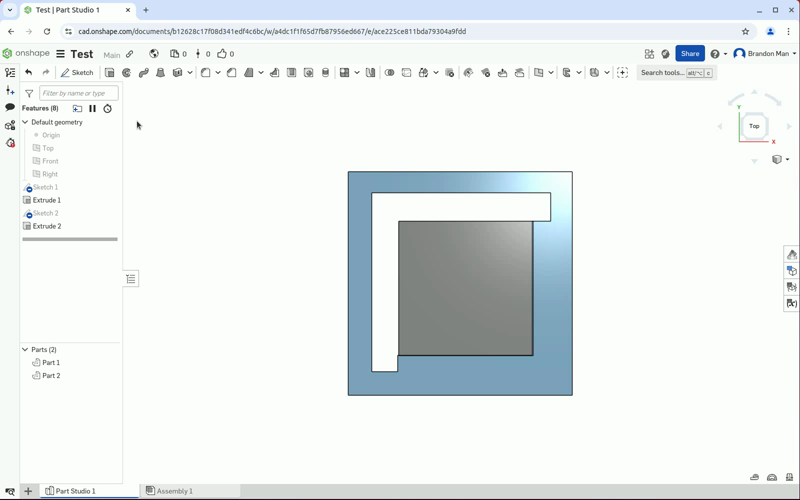
mouse_move(73, 189)
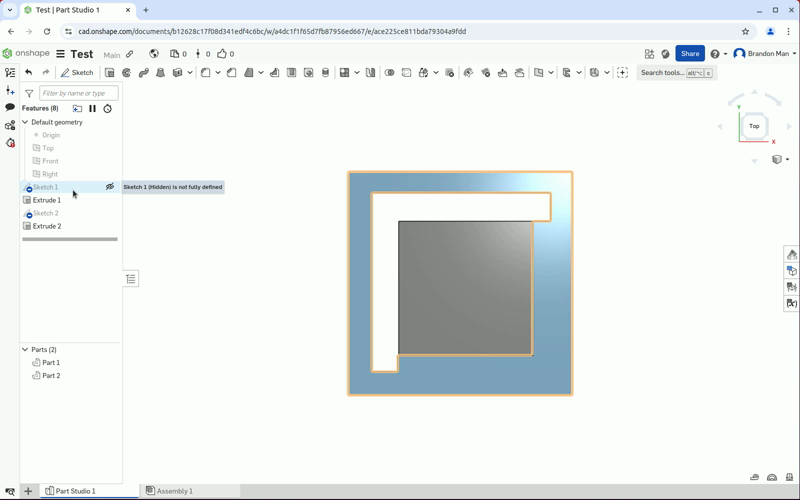
click(73, 189)
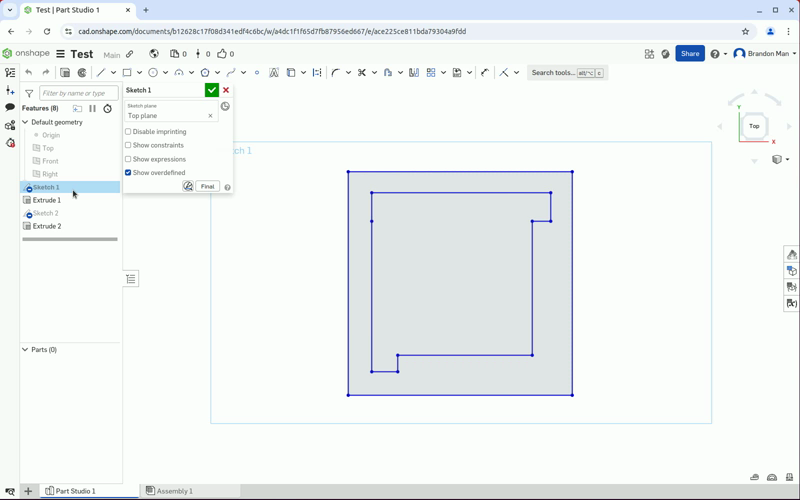
mouse_move(229, 92)
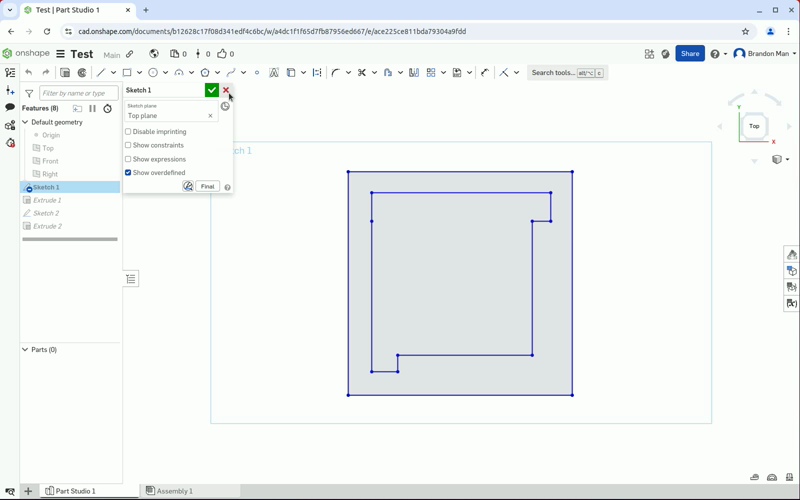
click(229, 92)
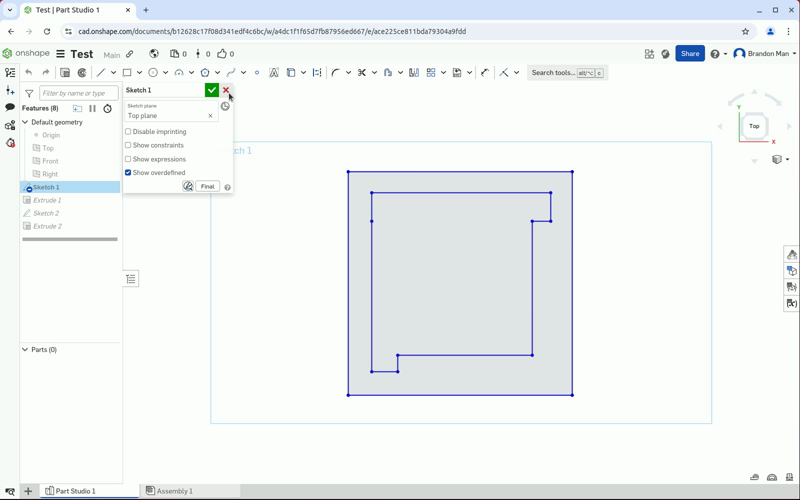
key(shift+s)
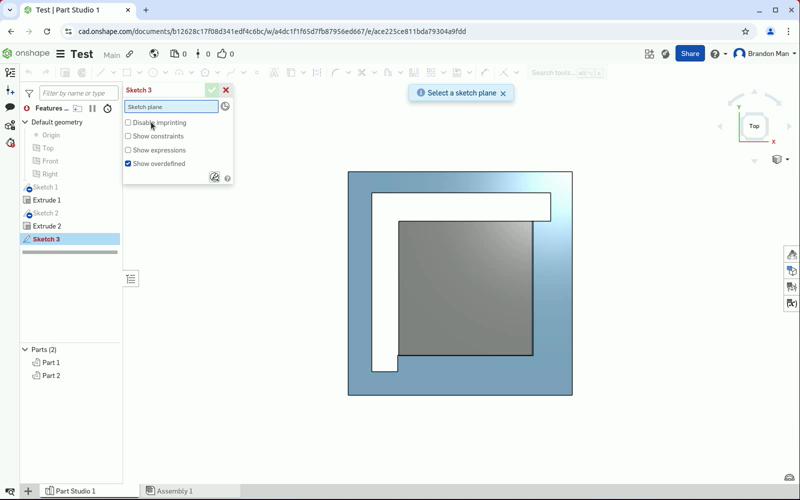
mouse_move(73, 150)
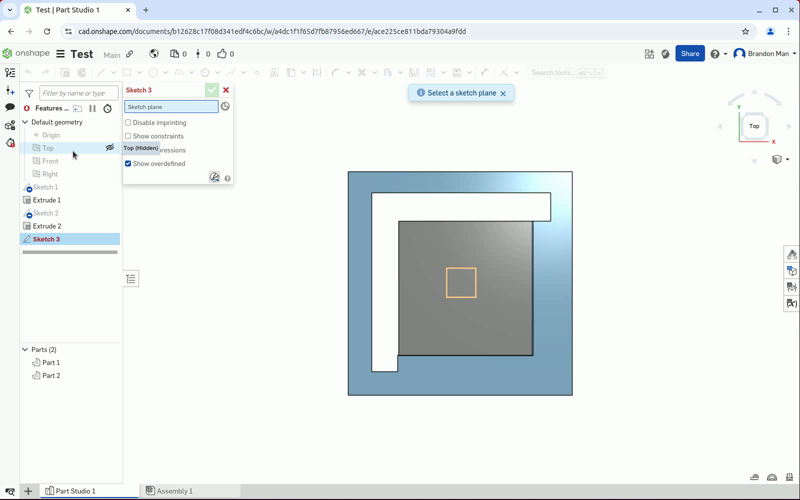
click(73, 150)
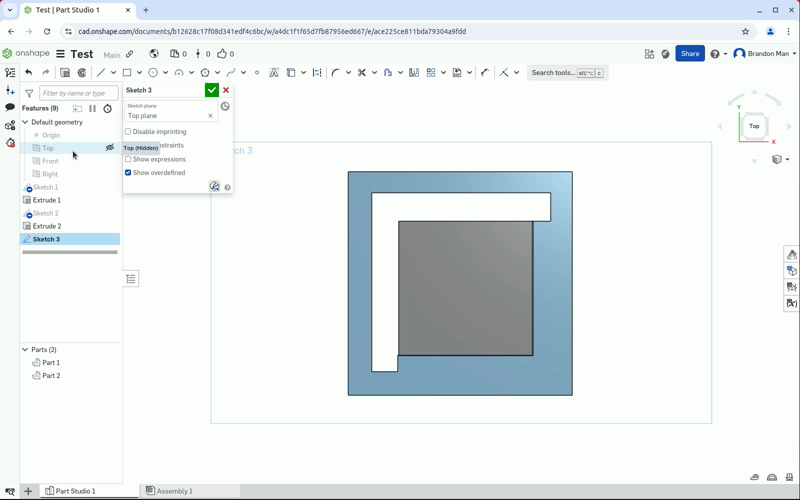
mouse_move(73, 352)
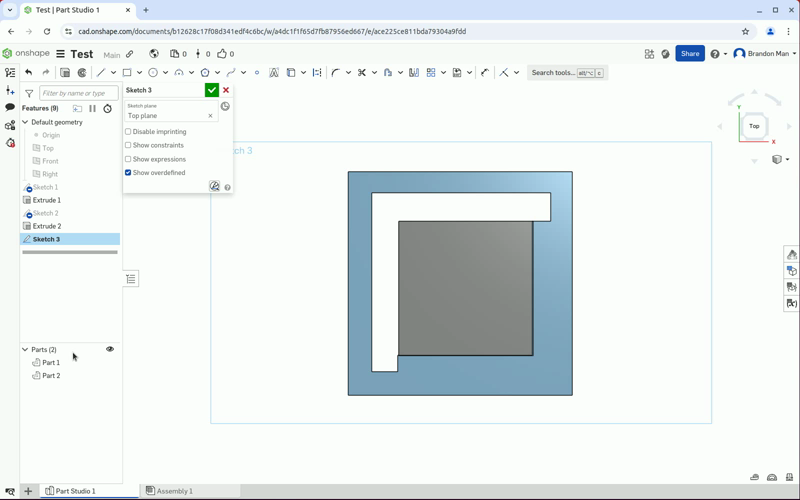
key(y)
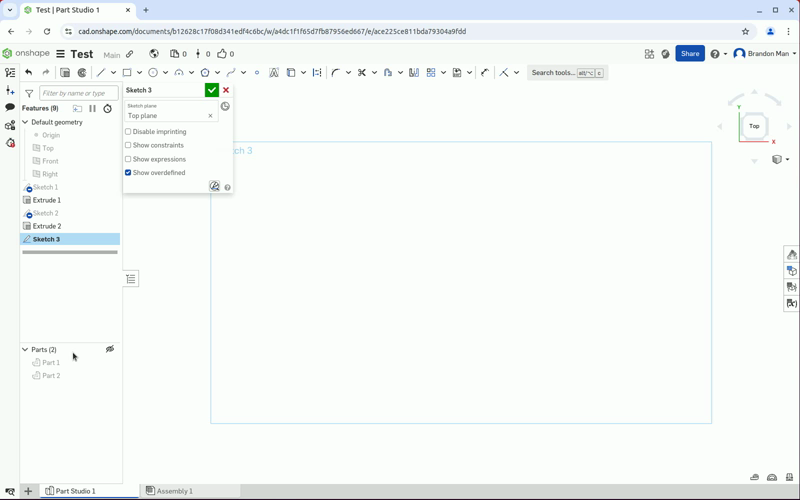
key(l)
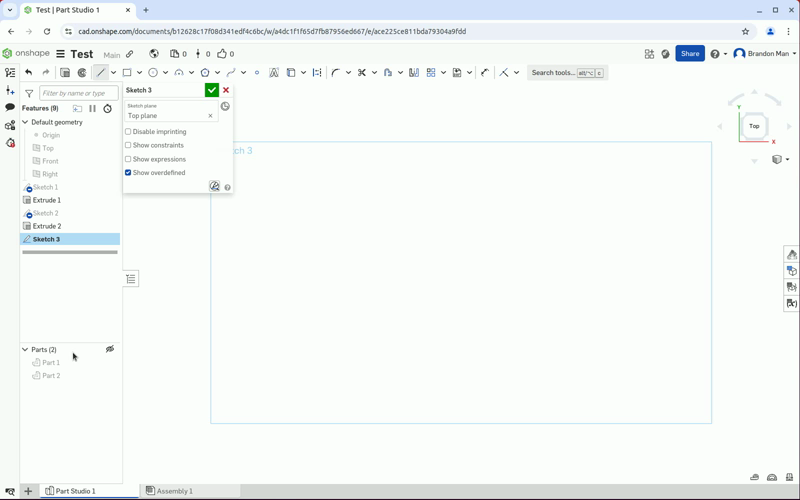
key_down(shift)
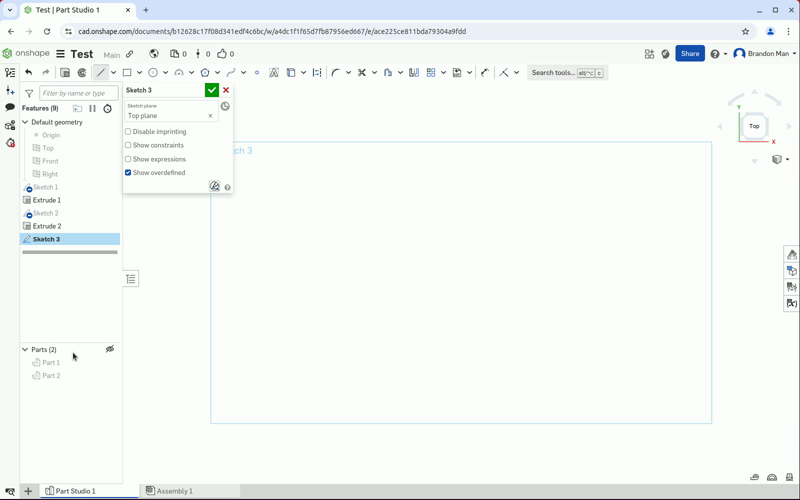
mouse_move(370, 373)
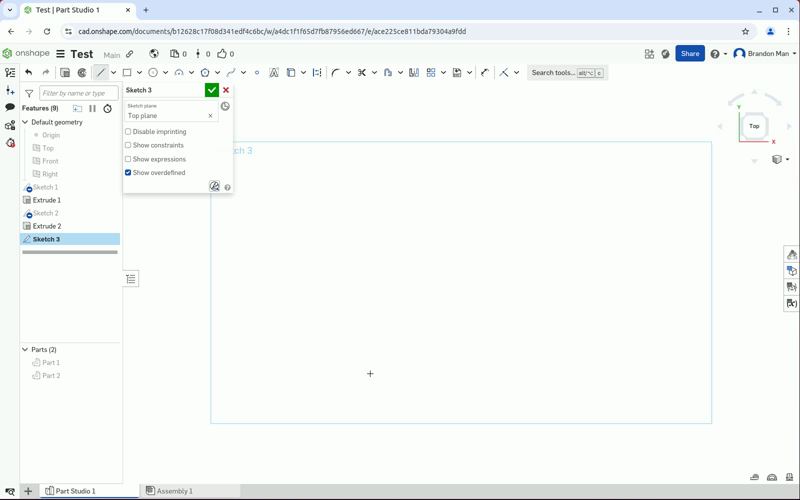
click(370, 373)
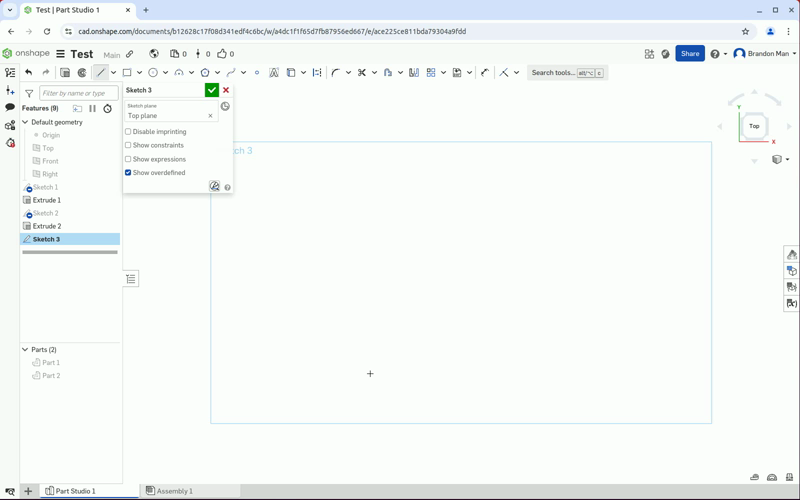
key_up(shift)
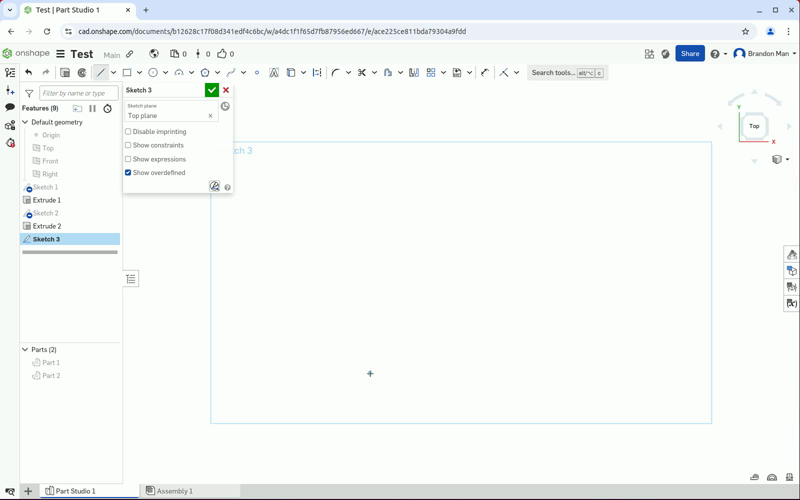
key_down(shift)
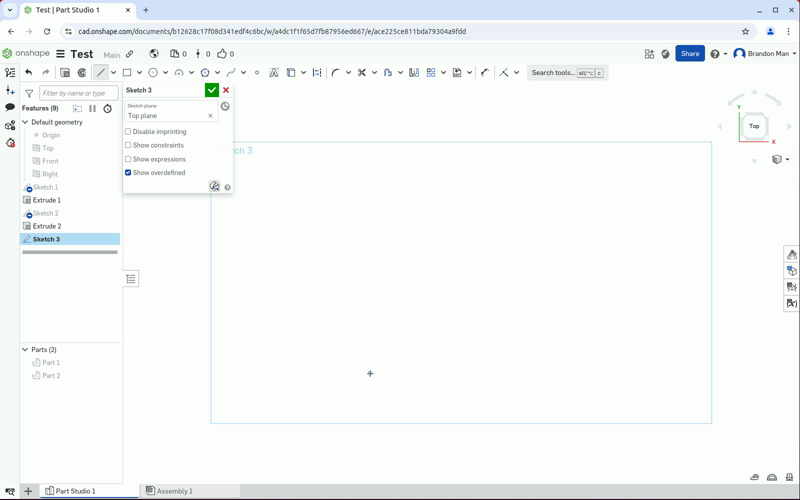
mouse_move(400, 373)
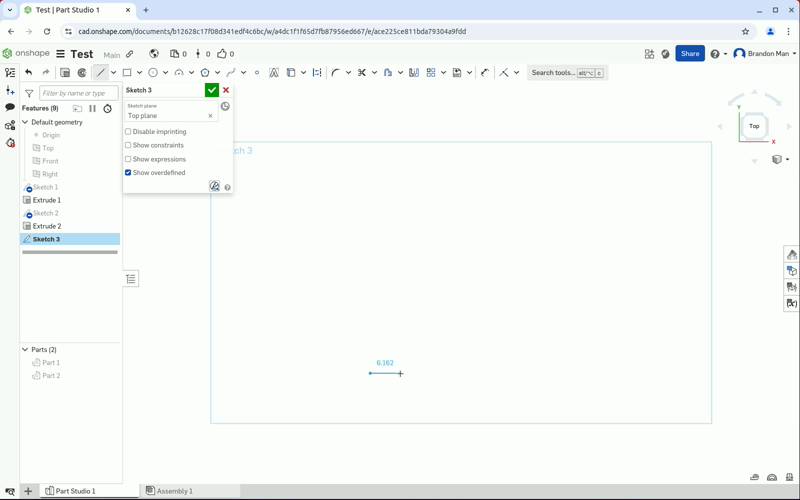
mouse_move(399, 373)
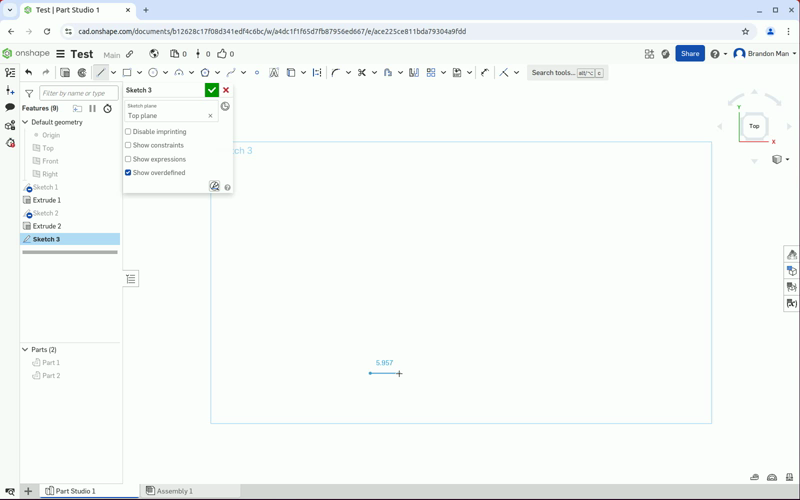
click(399, 373)
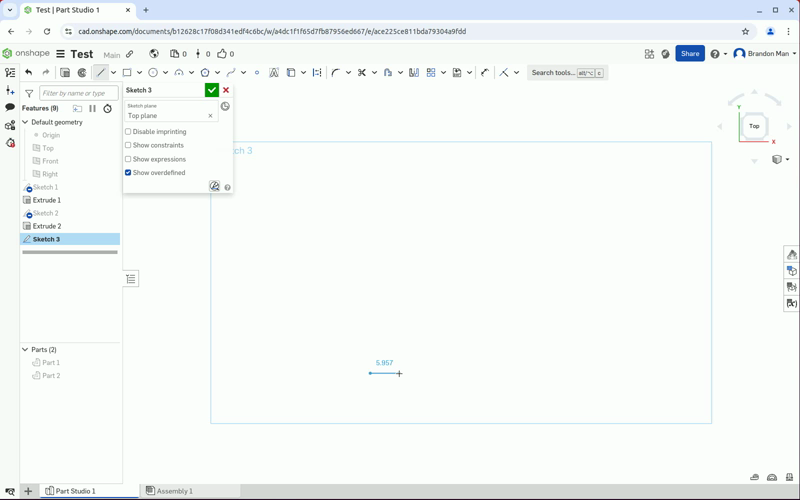
key_up(shift)
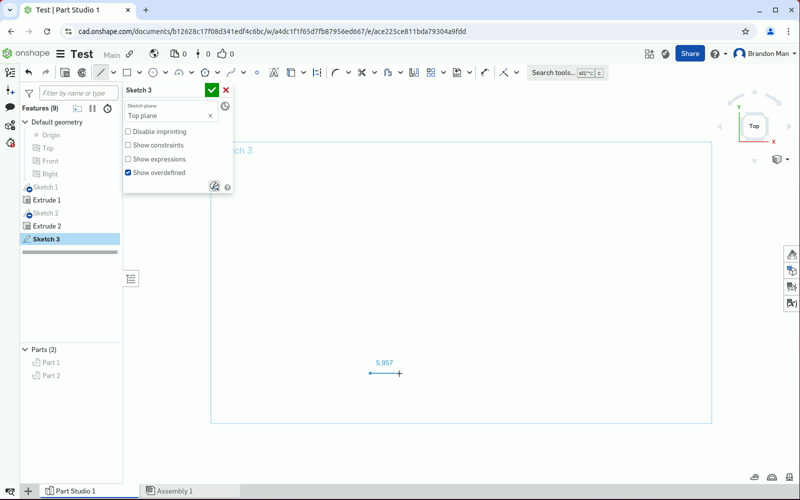
key_down(shift)
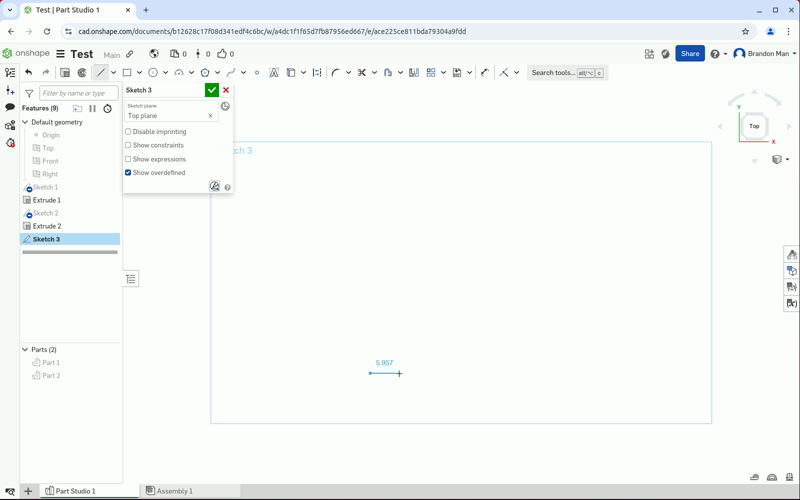
mouse_move(429, 373)
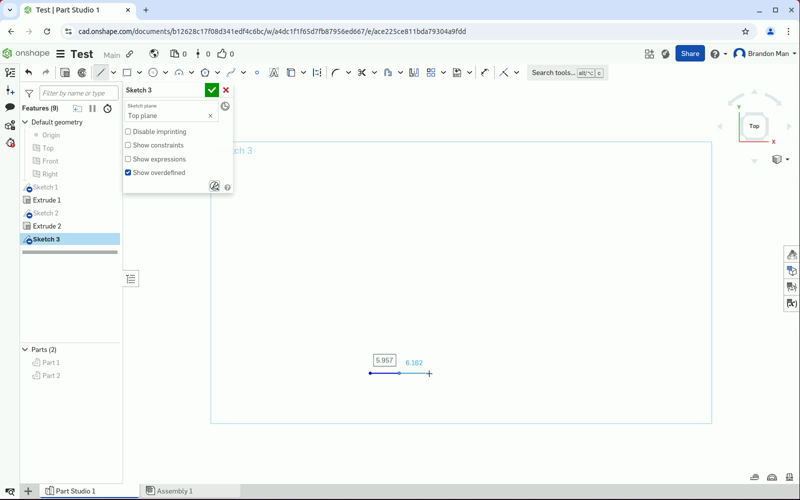
mouse_move(399, 355)
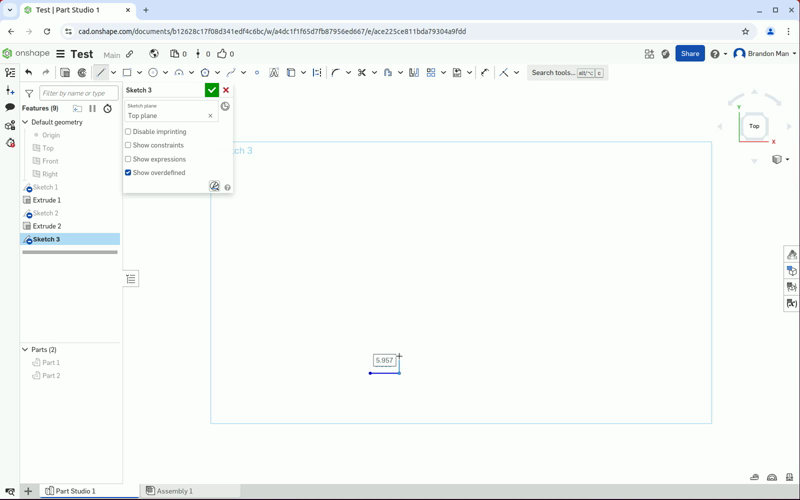
click(399, 355)
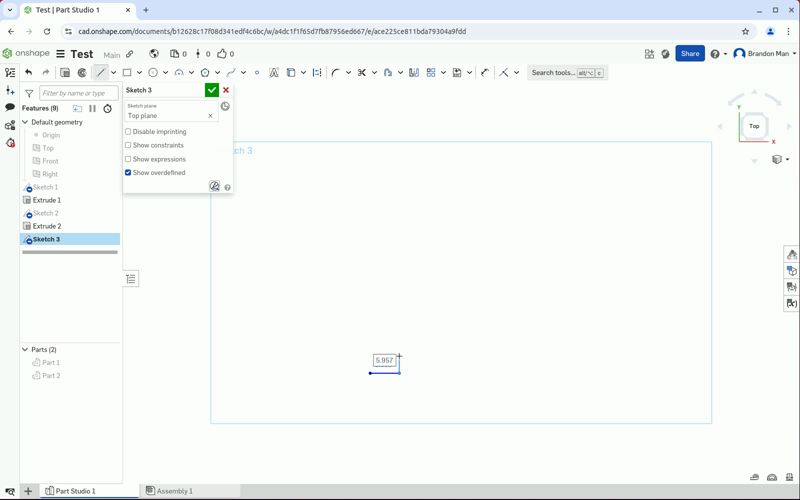
key_up(shift)
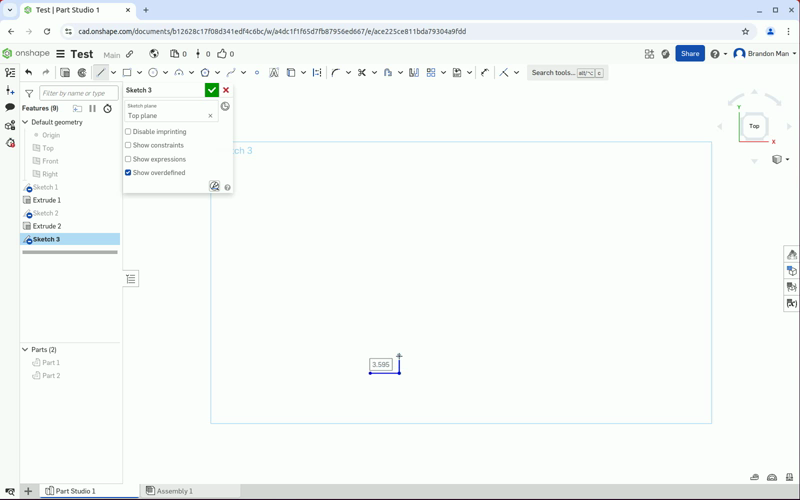
key_down(shift)
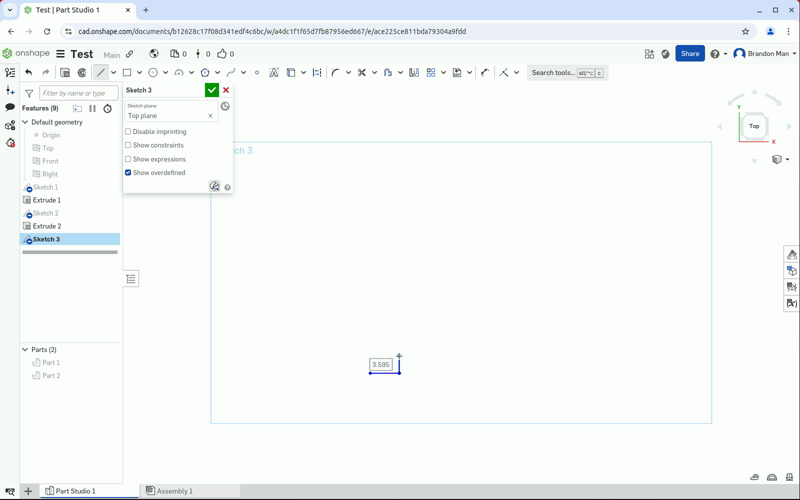
mouse_move(399, 221)
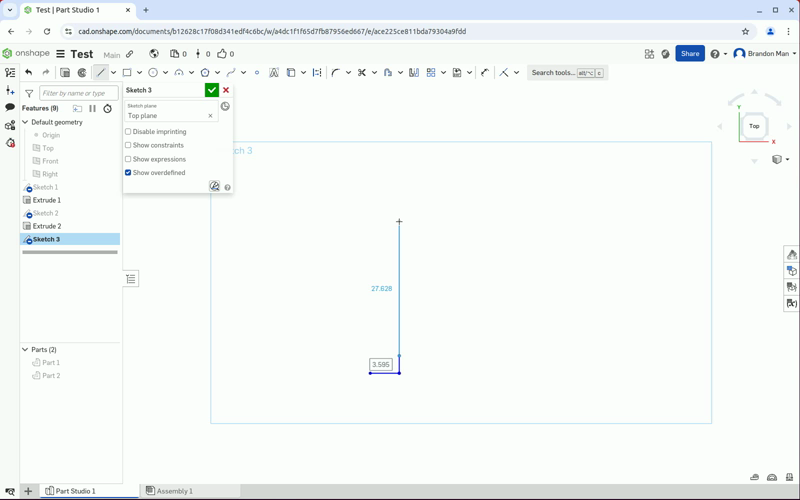
click(399, 221)
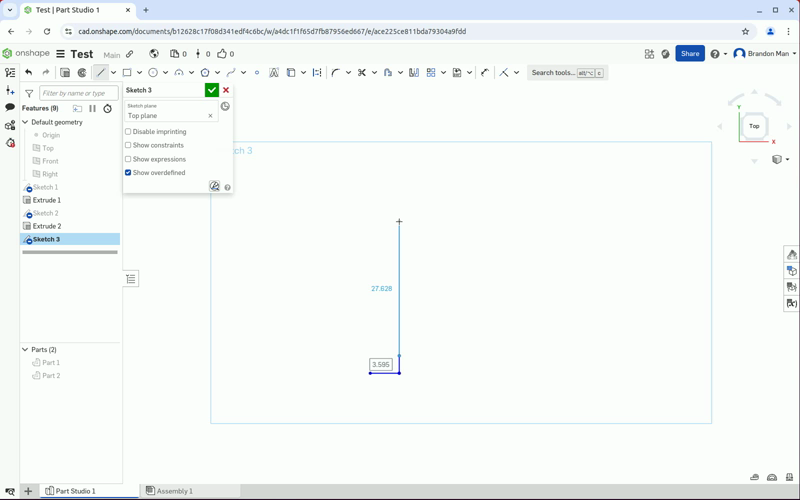
key_up(shift)
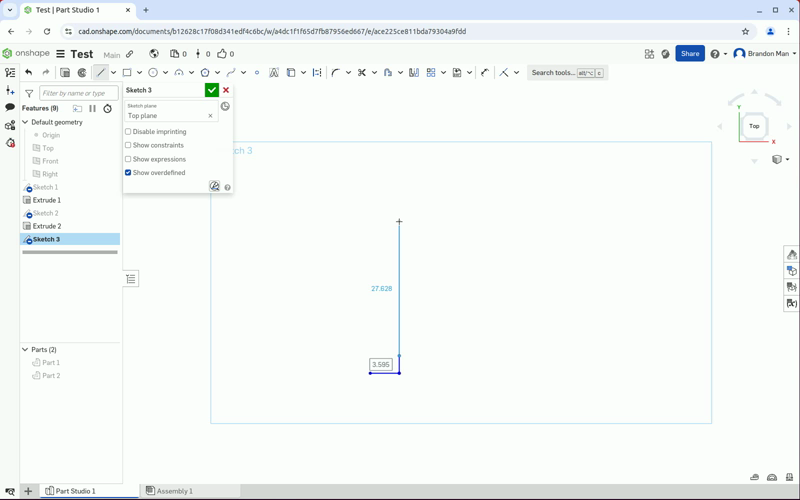
key_down(shift)
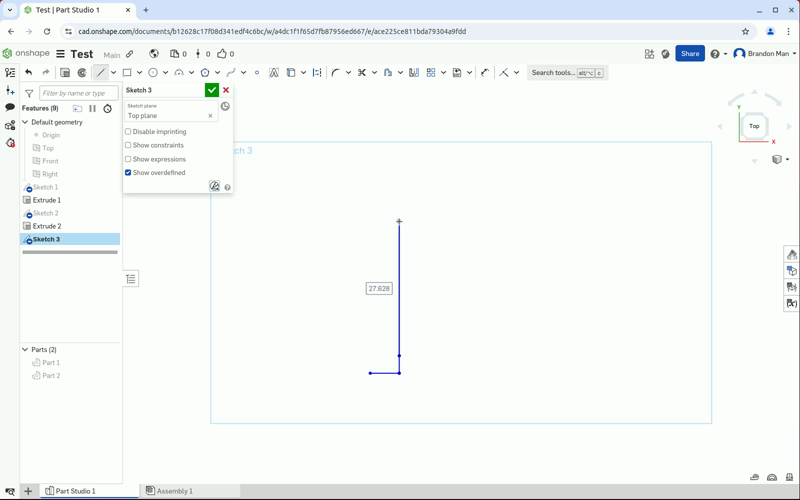
mouse_move(429, 221)
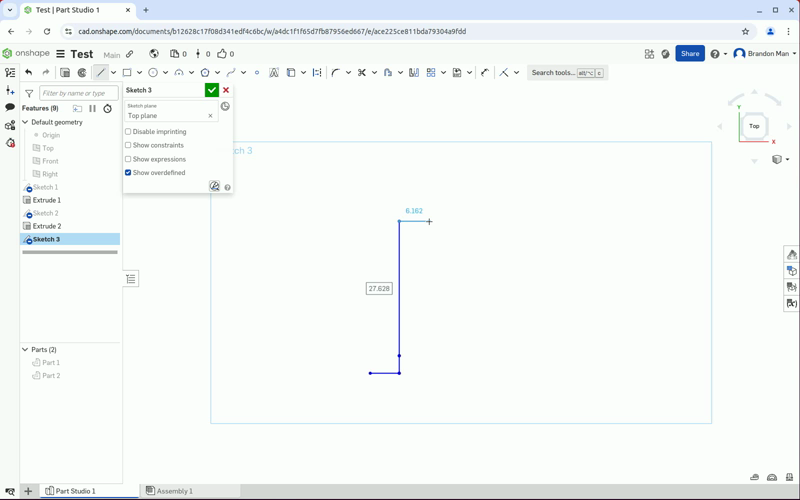
mouse_move(370, 221)
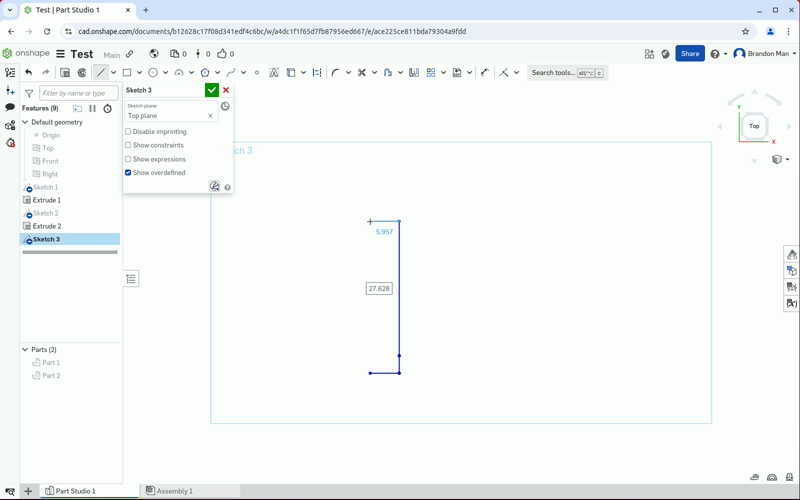
click(370, 221)
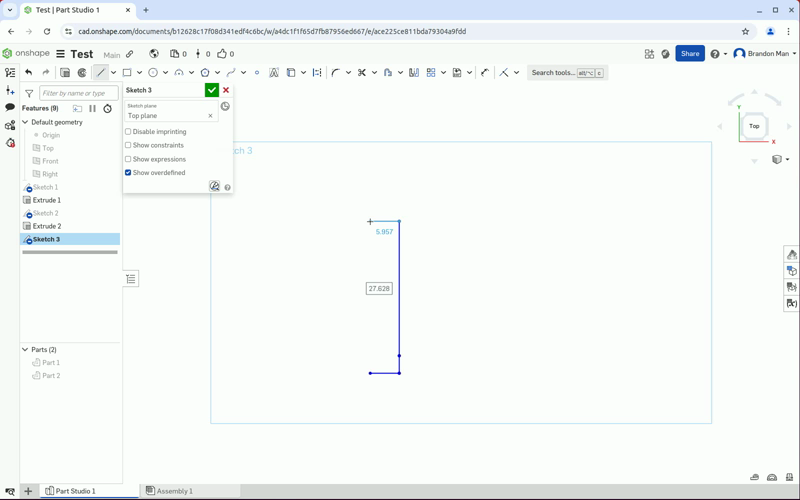
key_up(shift)
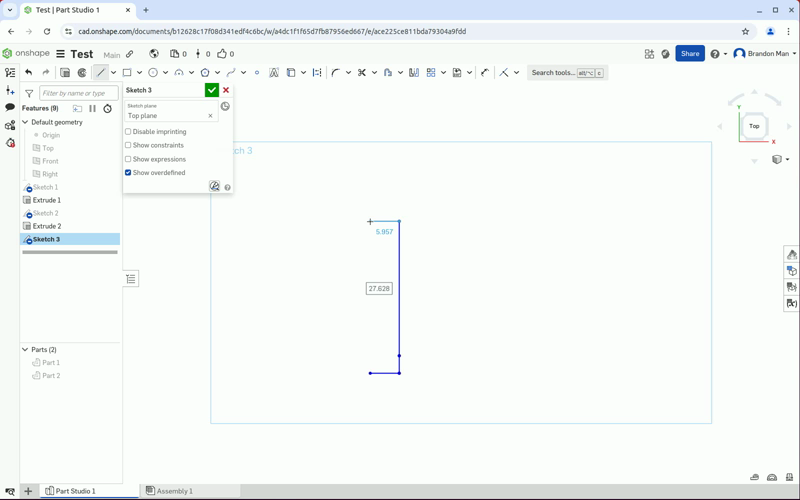
key_down(shift)
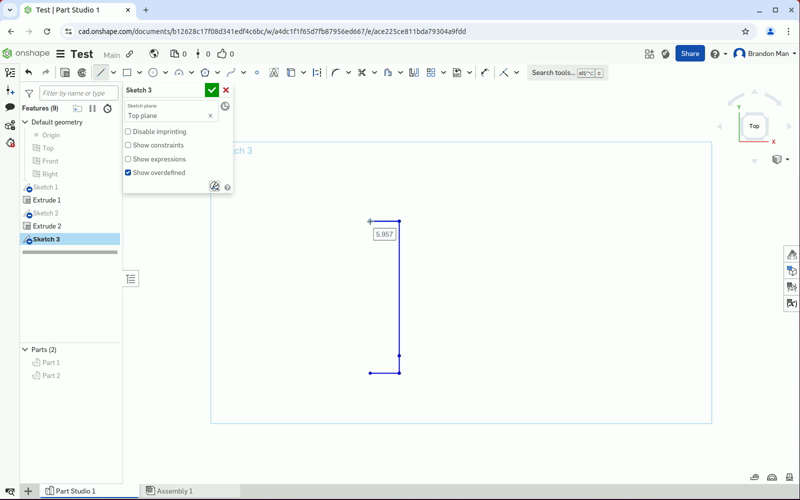
mouse_move(370, 373)
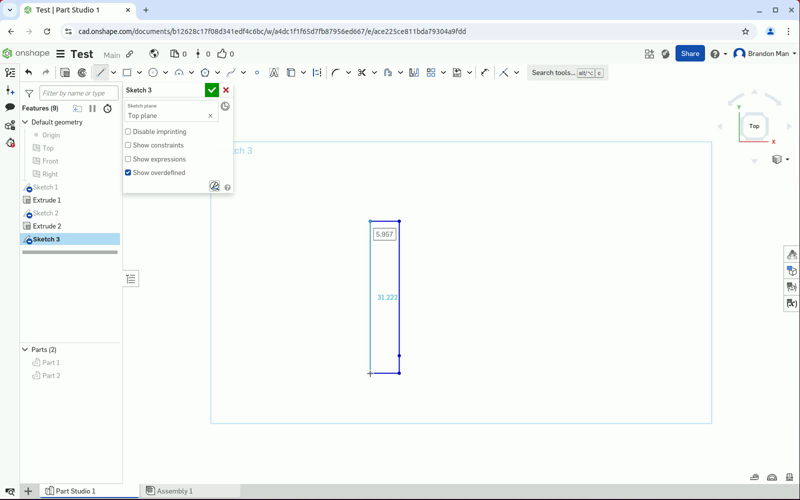
key_up(shift)
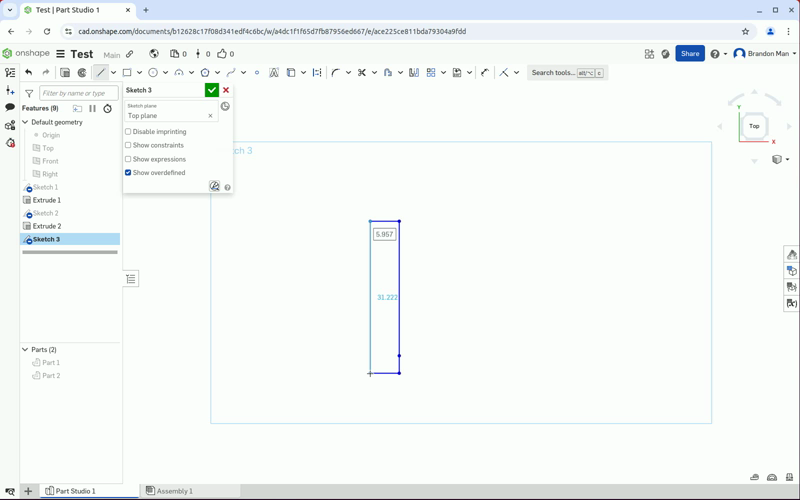
click(370, 373)
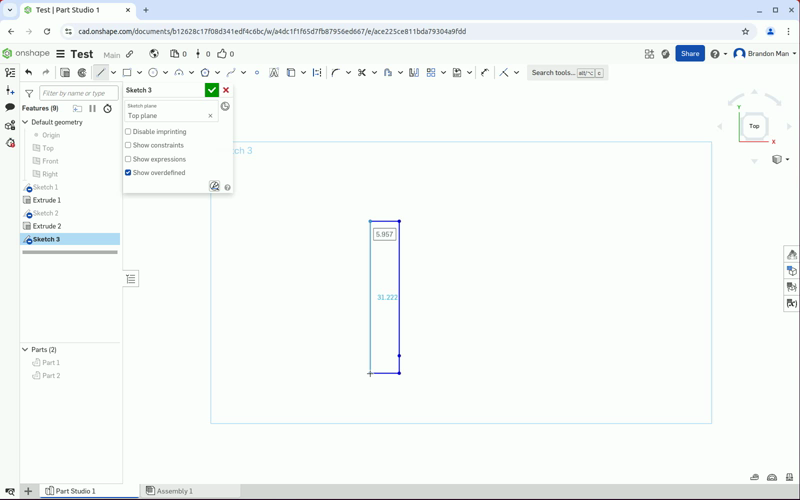
key(esc)
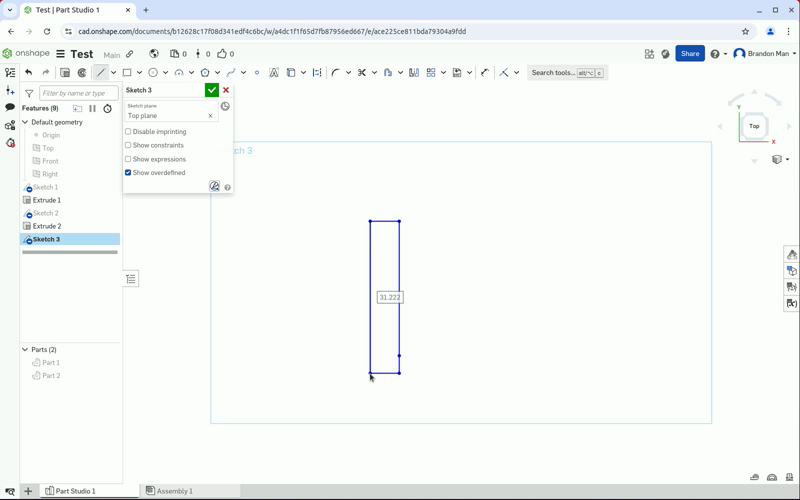
mouse_move(381, 359)
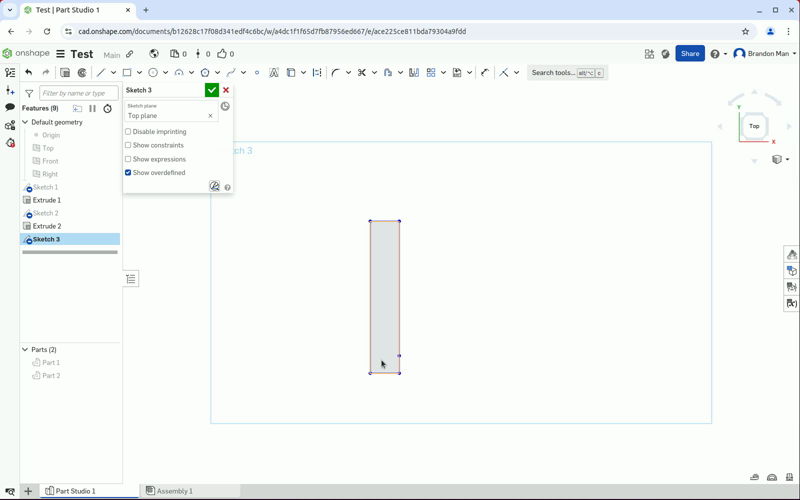
click(381, 359)
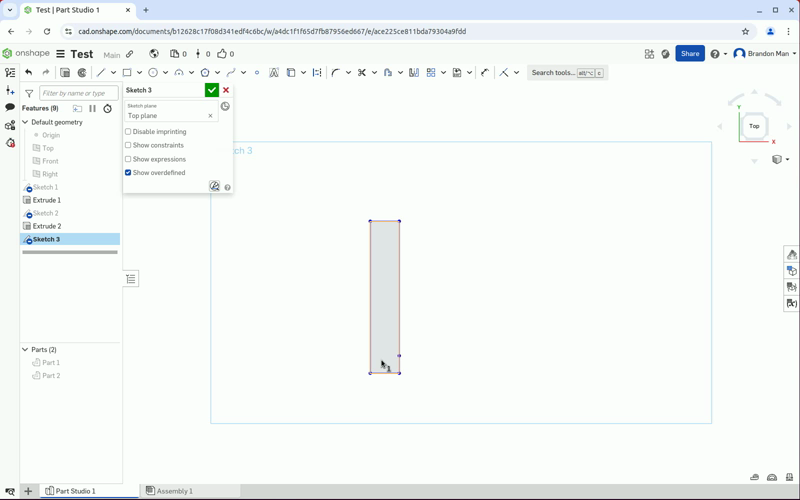
mouse_move(73, 352)
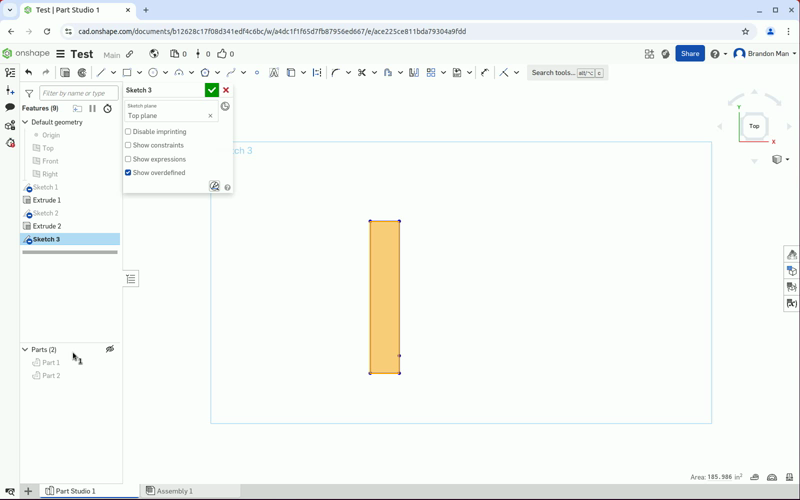
key(shift+y)
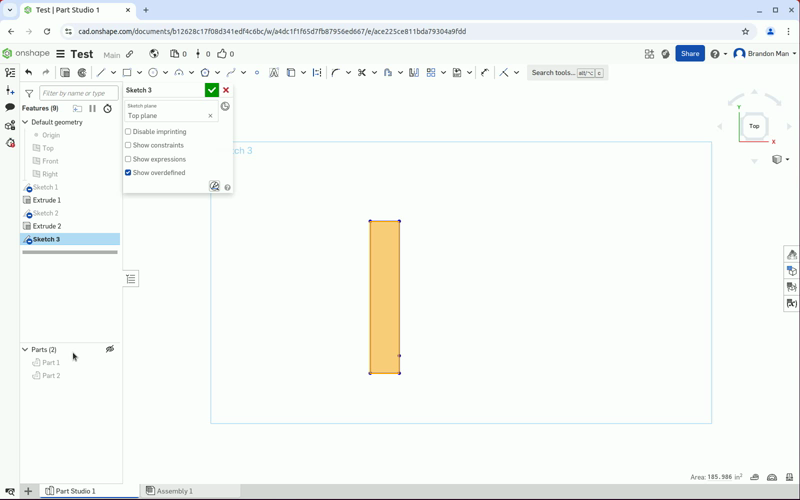
key(shift+e)
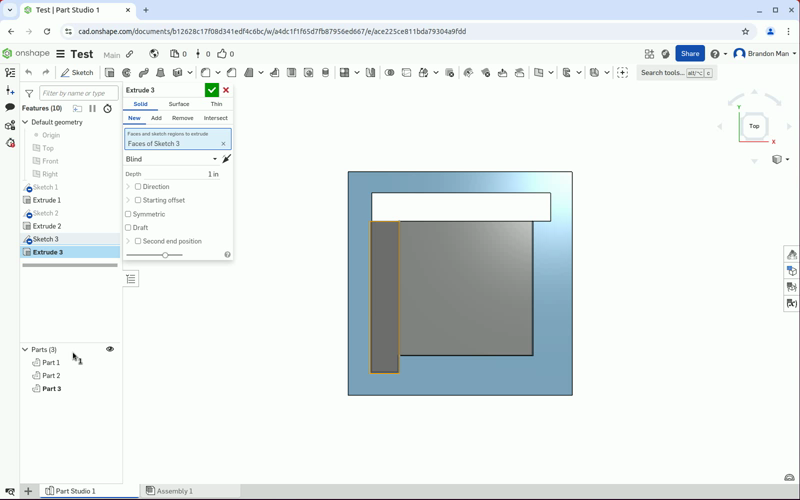
mouse_move(143, 106)
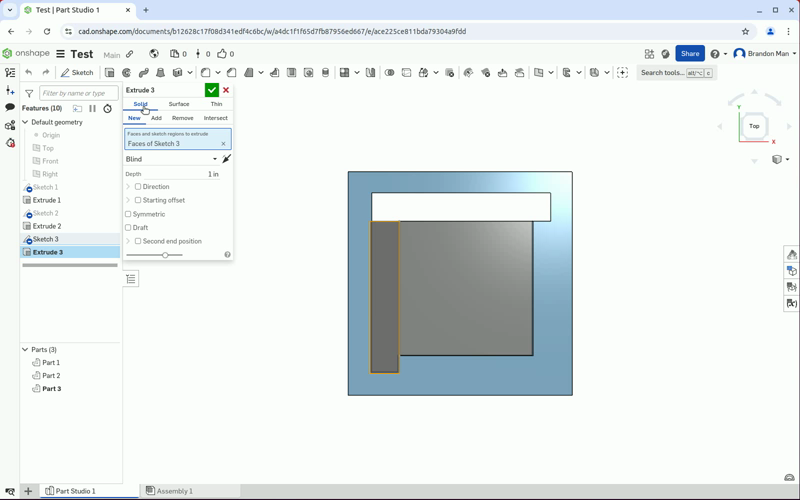
click(143, 106)
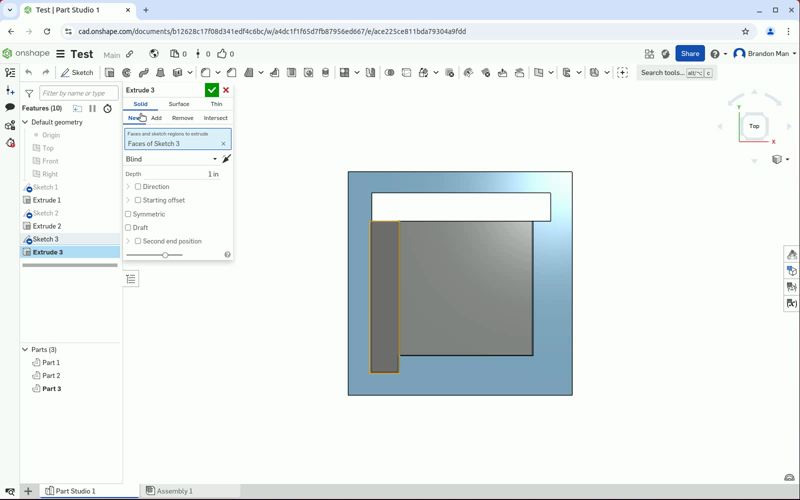
mouse_move(137, 120)
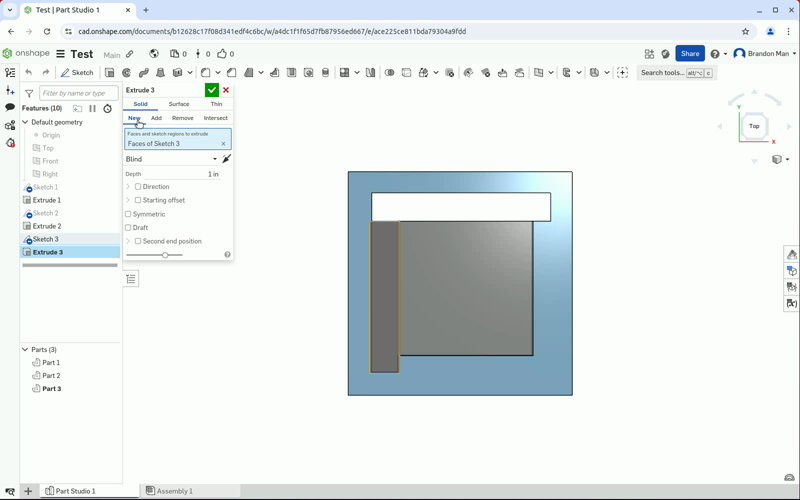
click(137, 120)
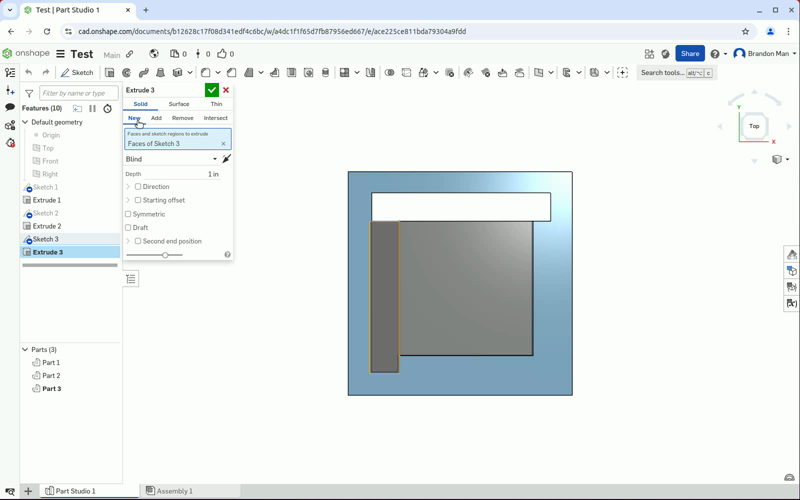
key(tab, 4)
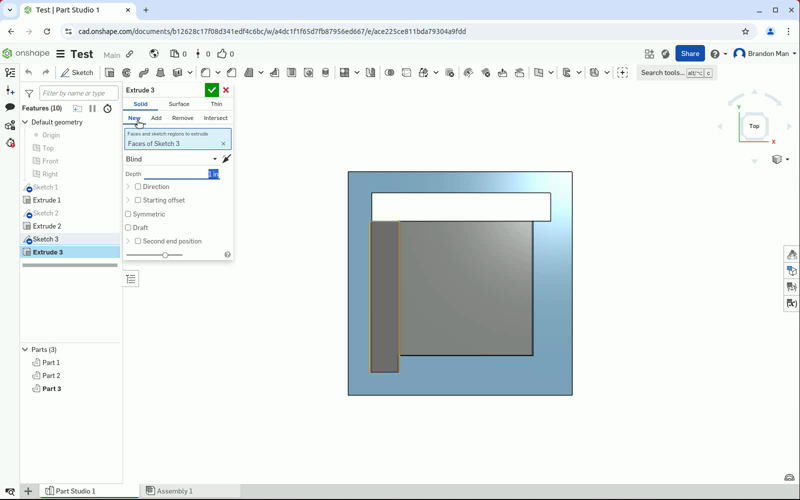
text(-9.147)
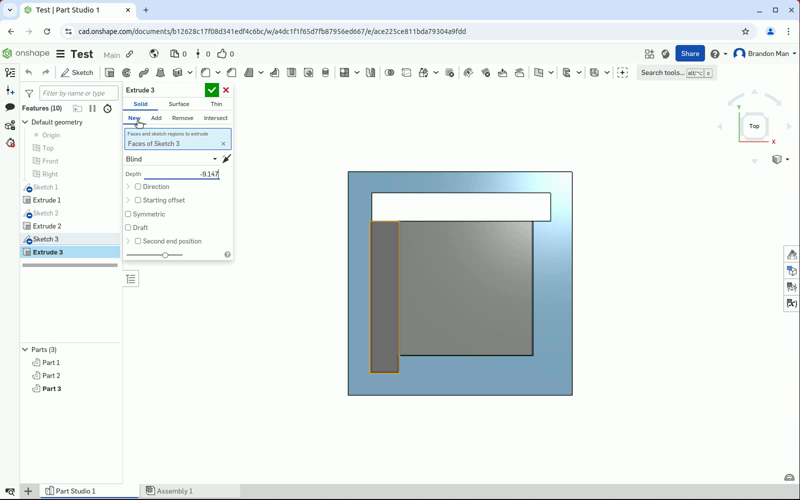
key(enter)
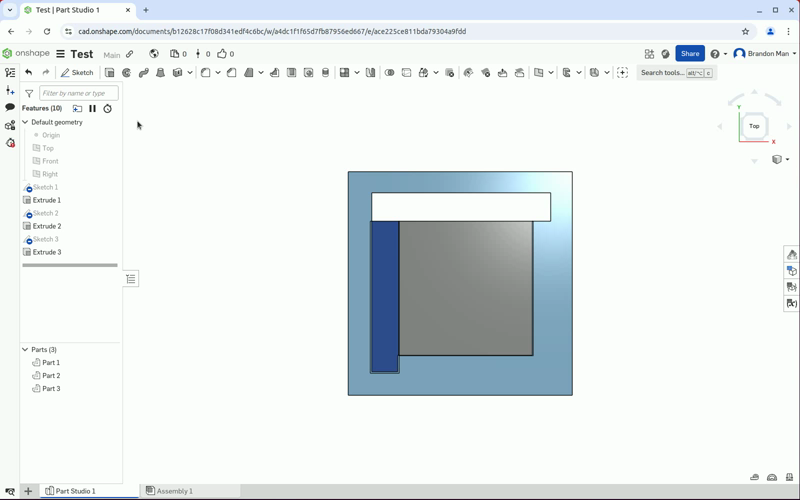
key(shift+h)
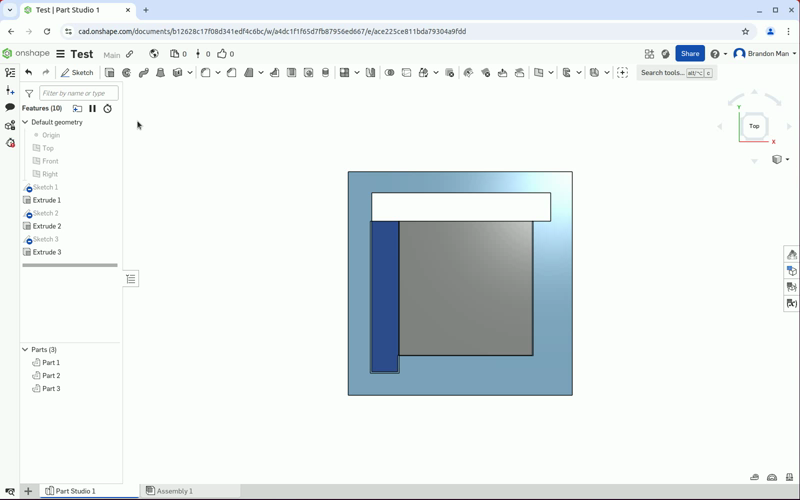
key(shift+h)
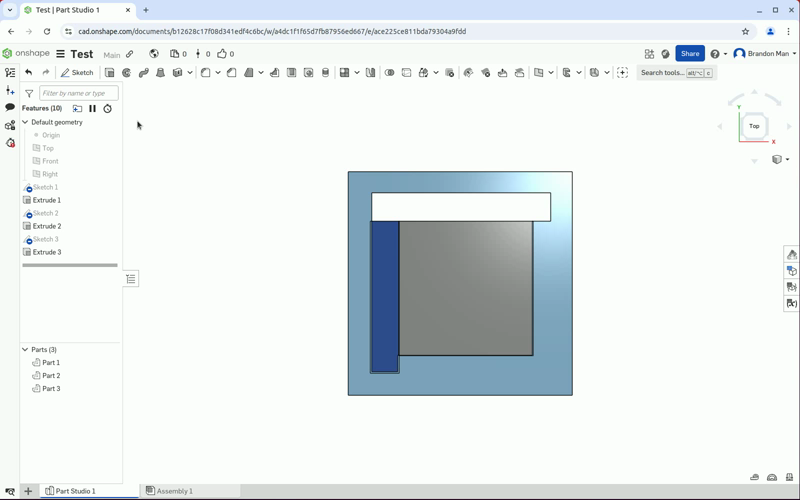
mouse_move(73, 189)
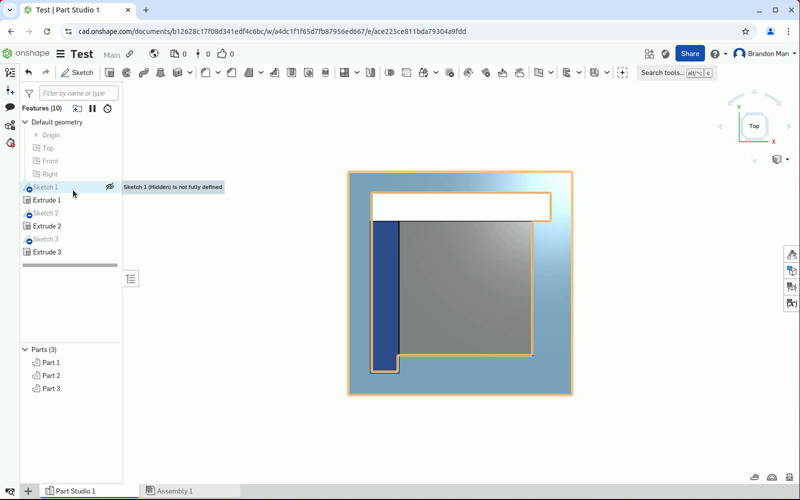
click(73, 189)
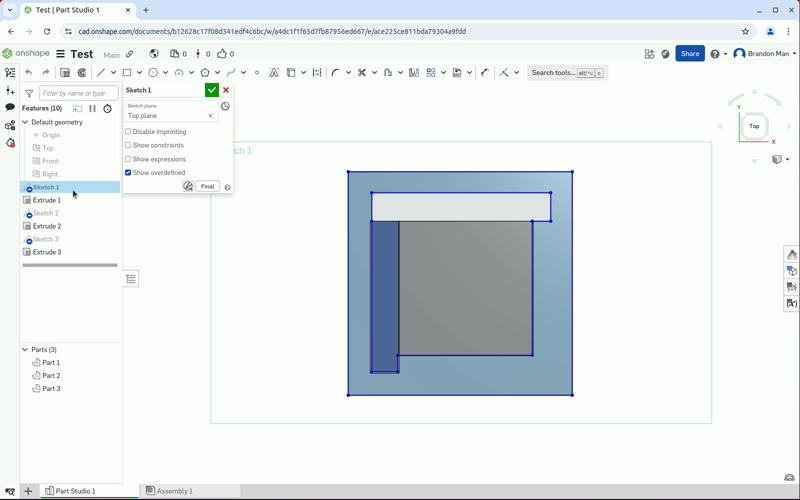
mouse_move(229, 92)
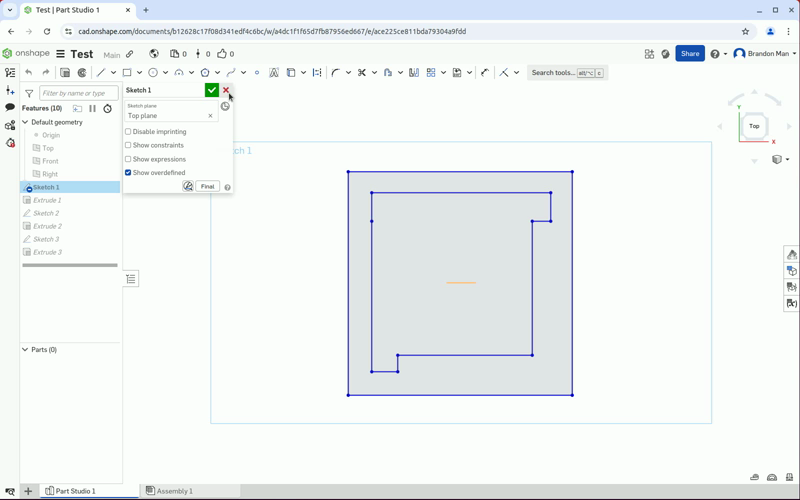
click(229, 92)
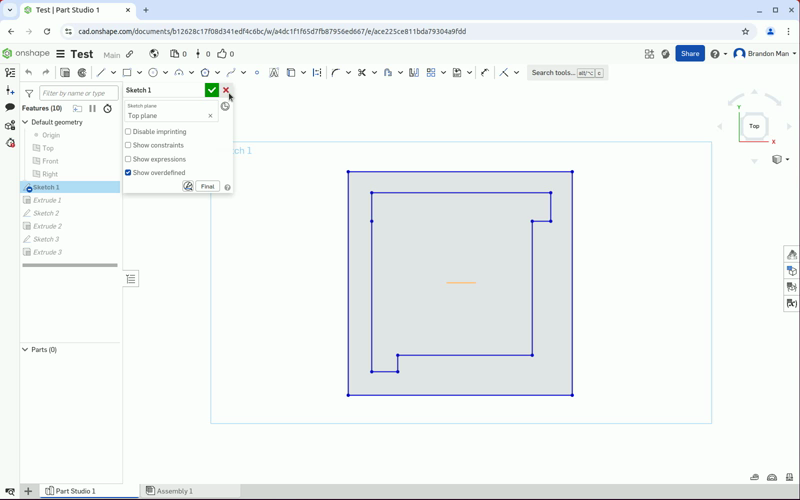
key(shift+s)
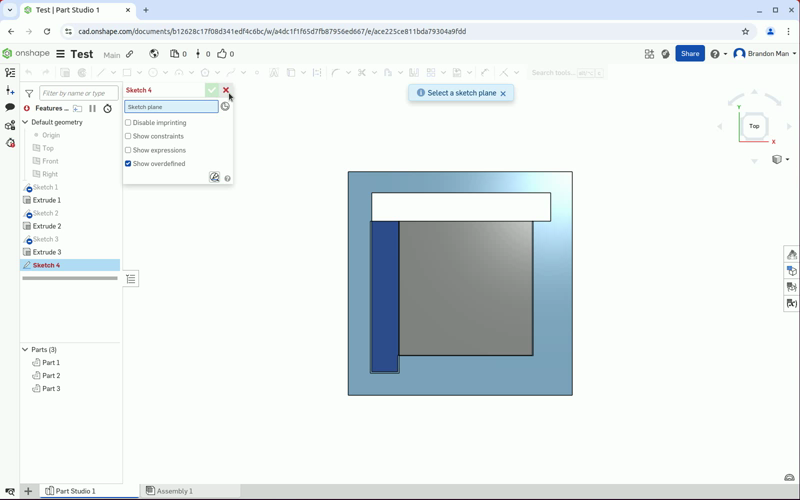
mouse_move(73, 150)
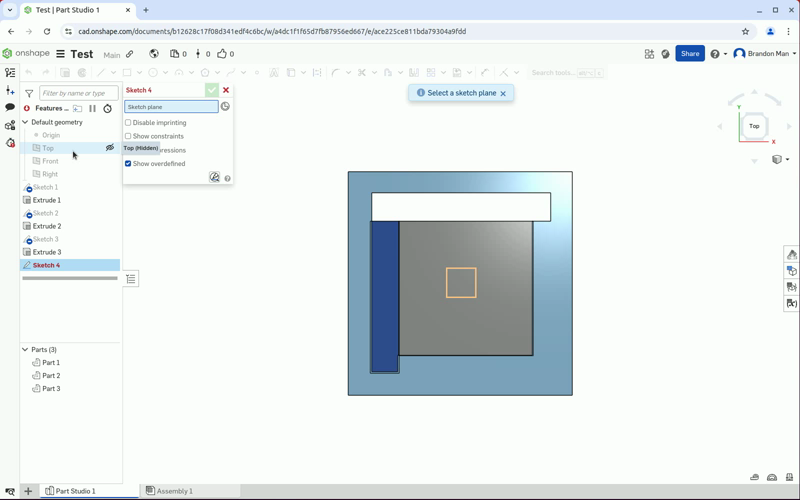
click(73, 150)
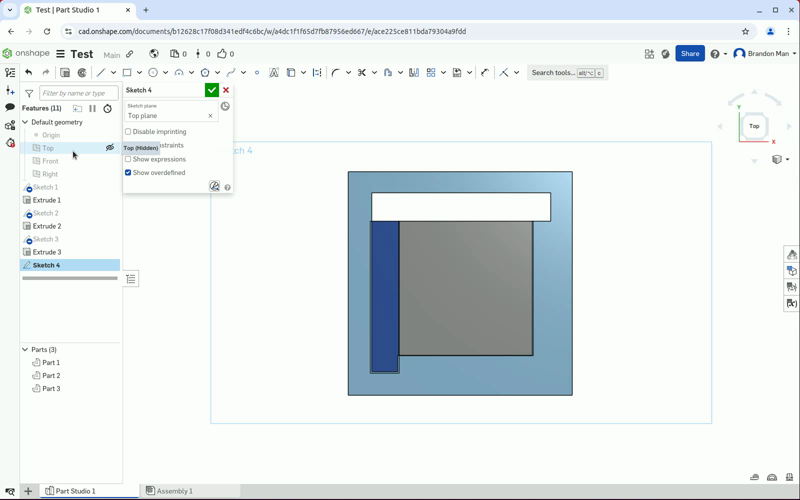
mouse_move(73, 352)
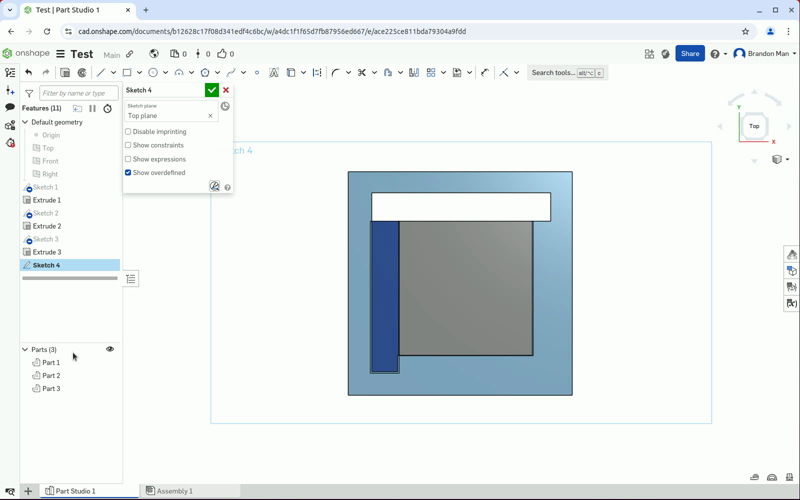
key(y)
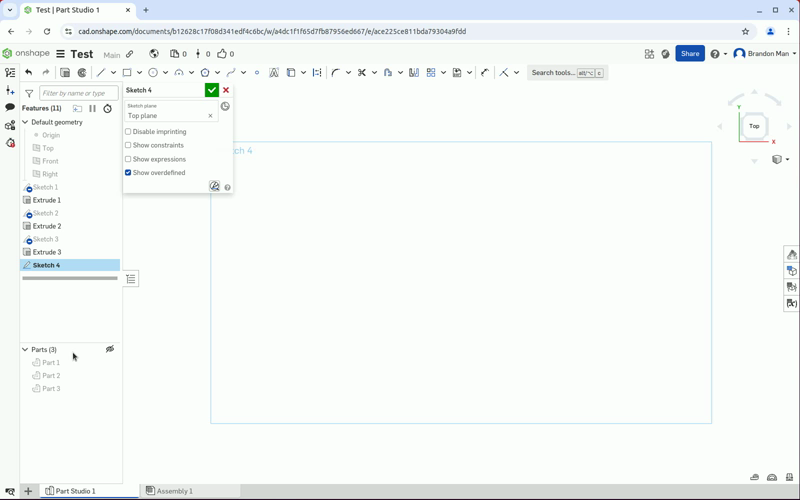
key(l)
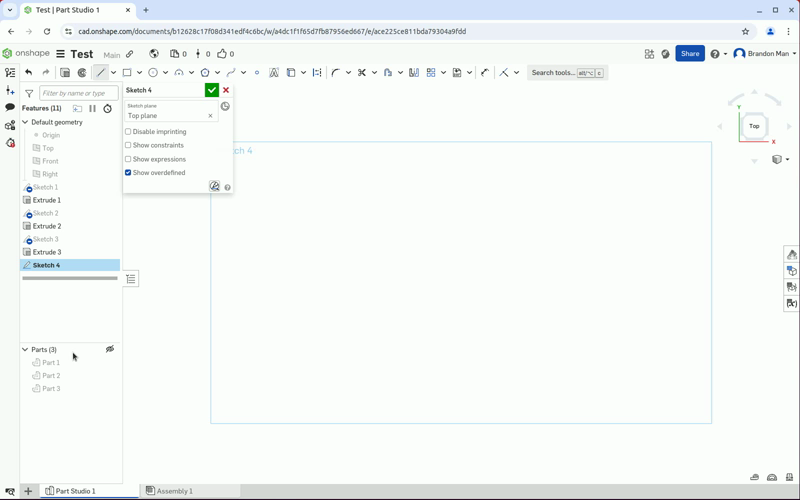
key_down(shift)
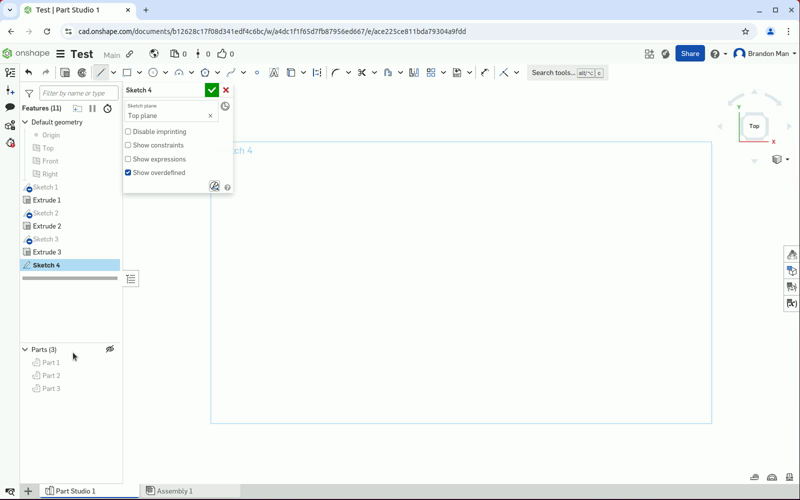
mouse_move(370, 220)
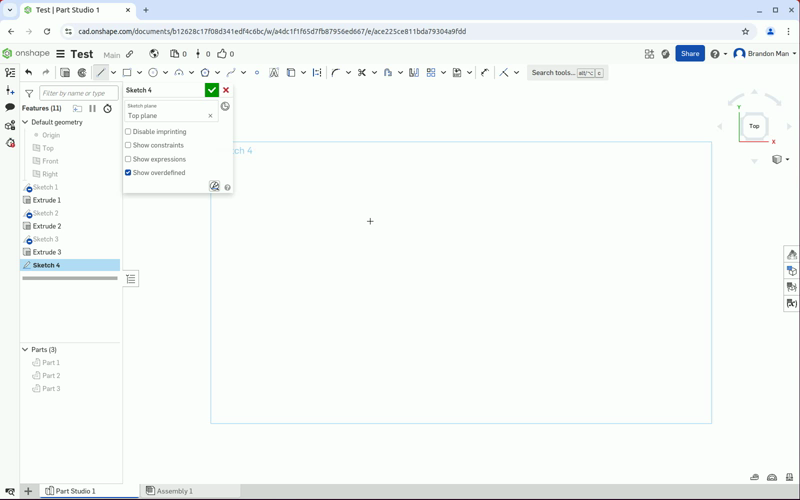
click(370, 220)
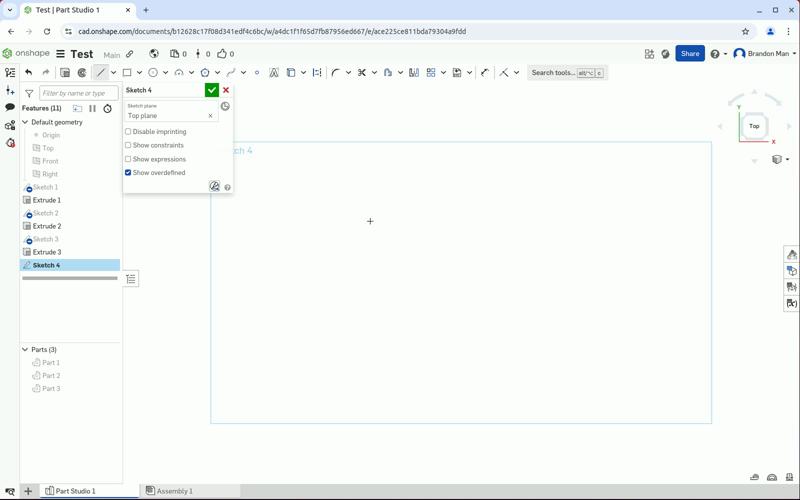
key_up(shift)
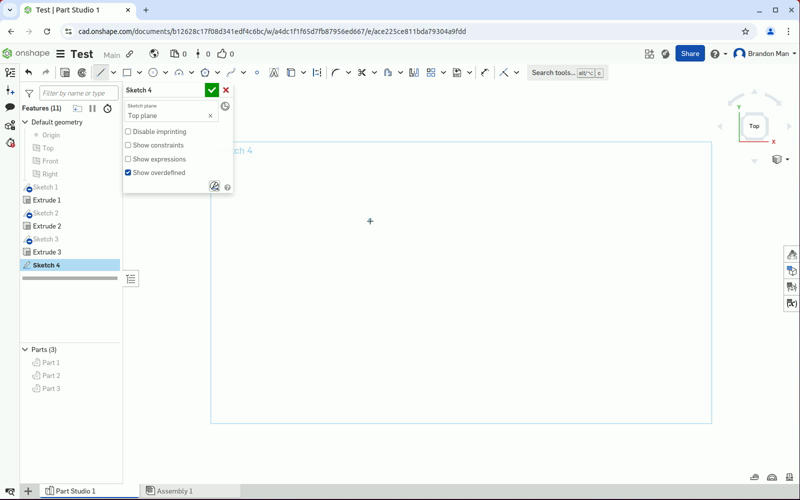
key_down(shift)
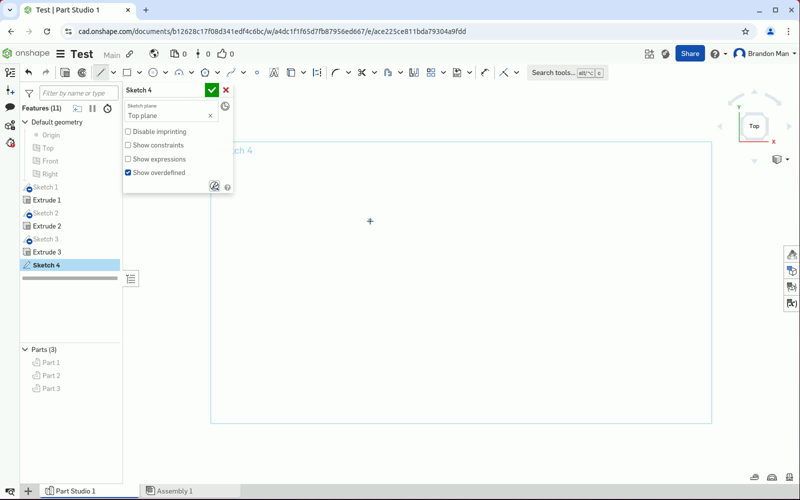
mouse_move(400, 220)
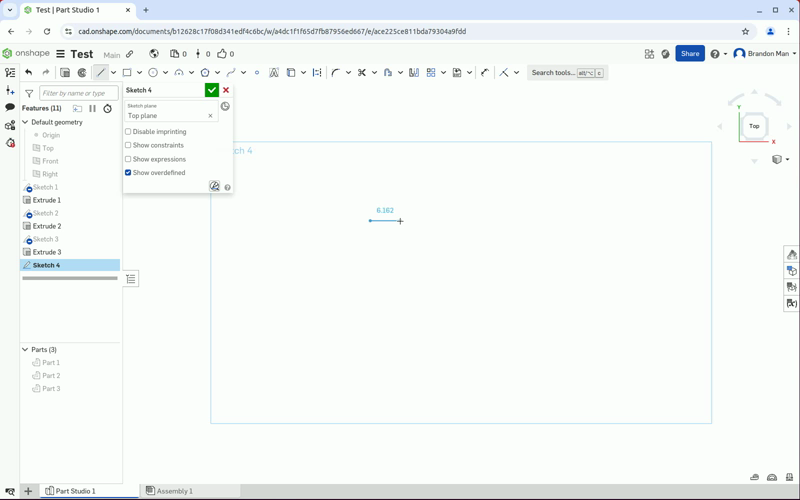
mouse_move(398, 220)
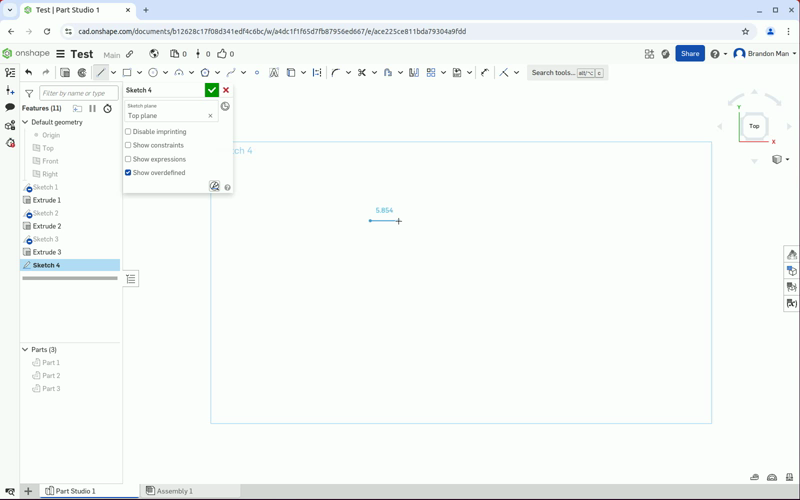
click(398, 220)
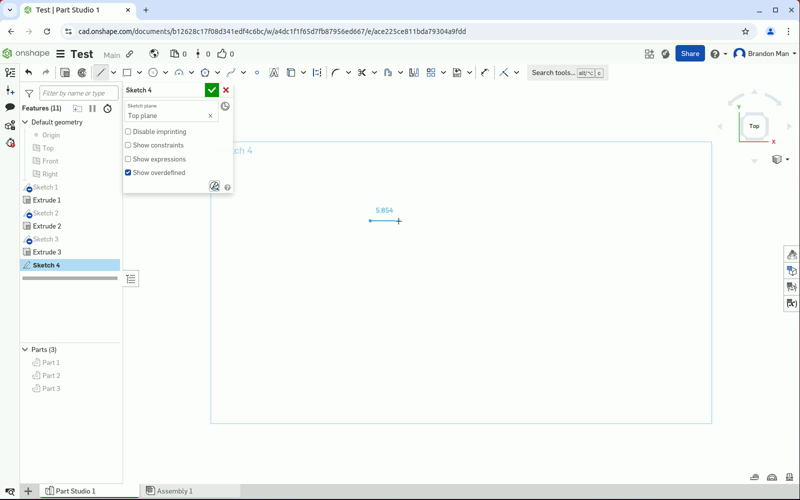
key_up(shift)
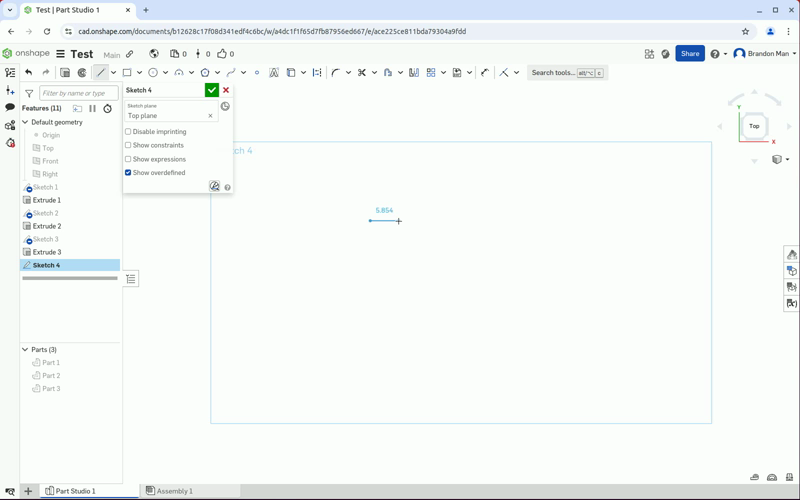
key_down(shift)
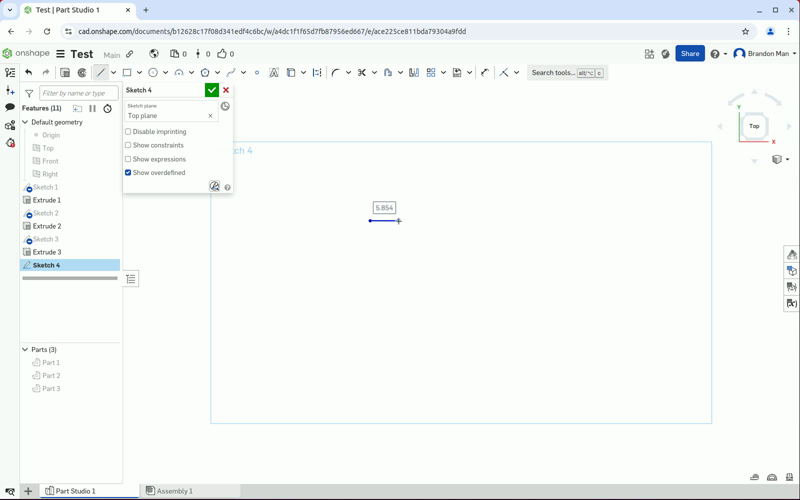
mouse_move(533, 220)
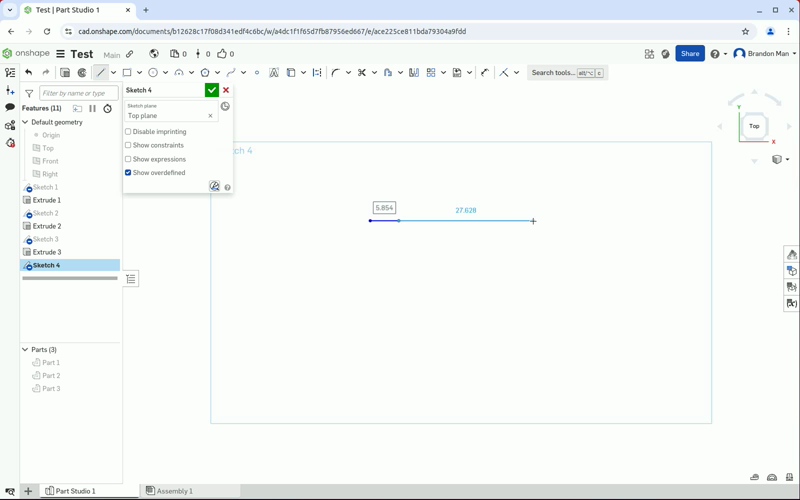
click(533, 220)
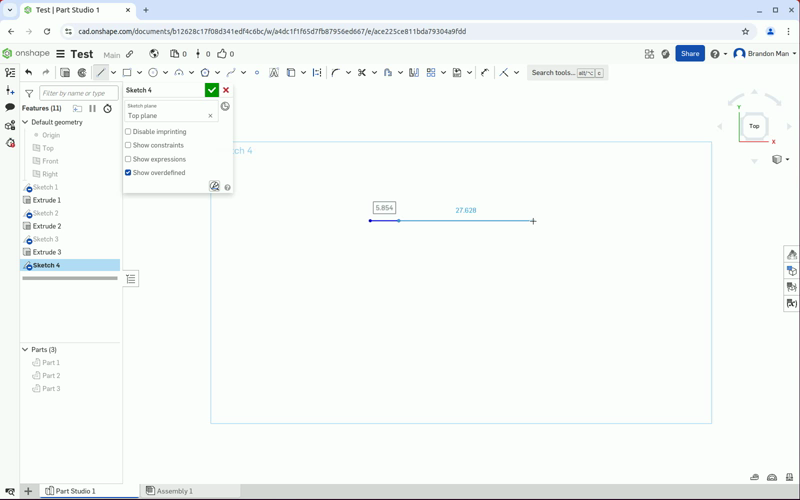
key_up(shift)
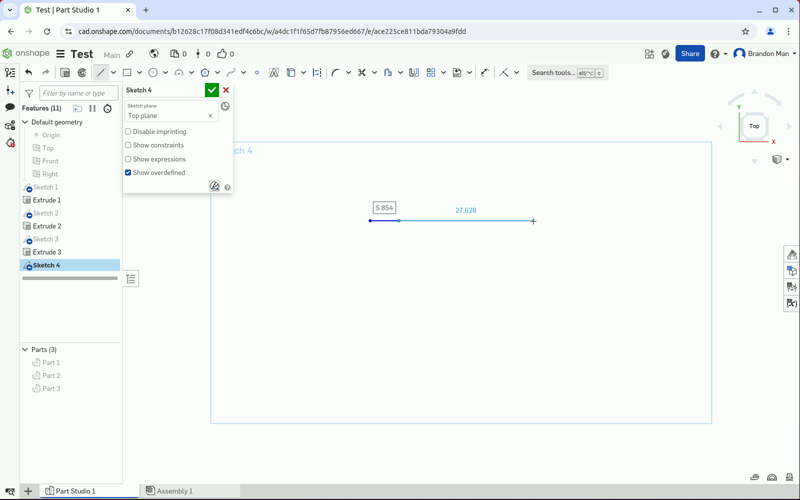
key_down(shift)
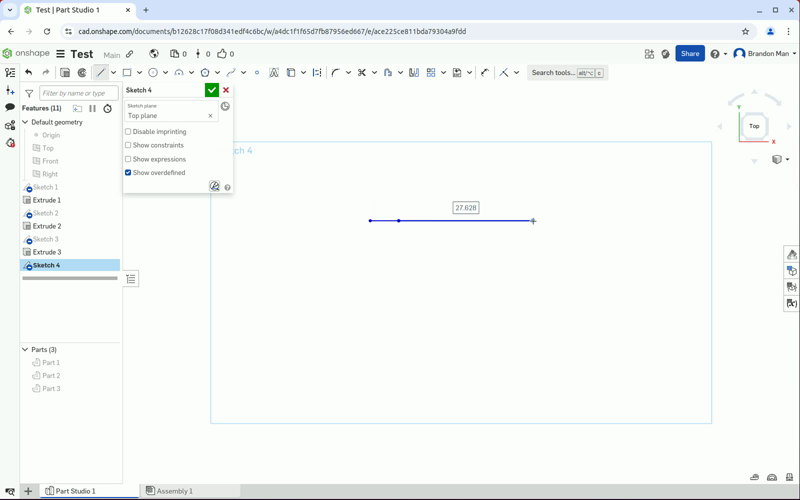
mouse_move(563, 220)
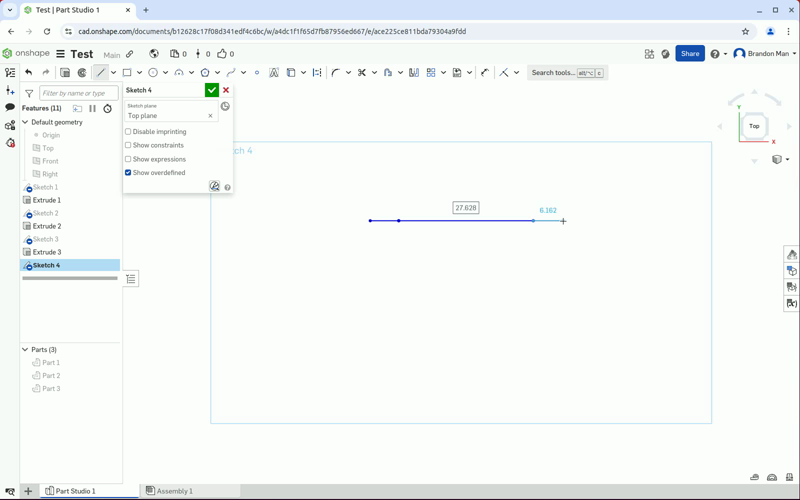
mouse_move(550, 220)
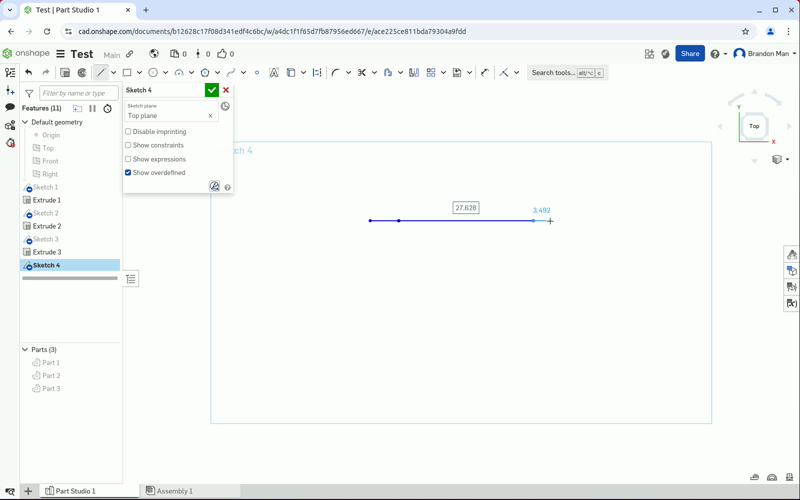
click(550, 220)
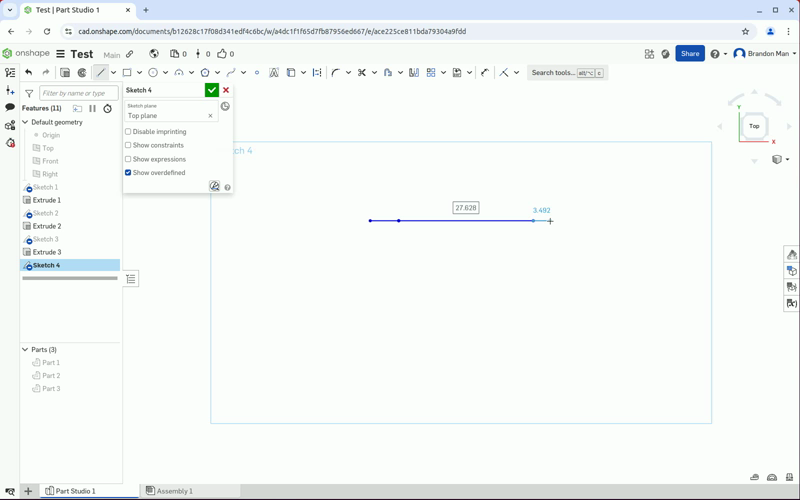
key_up(shift)
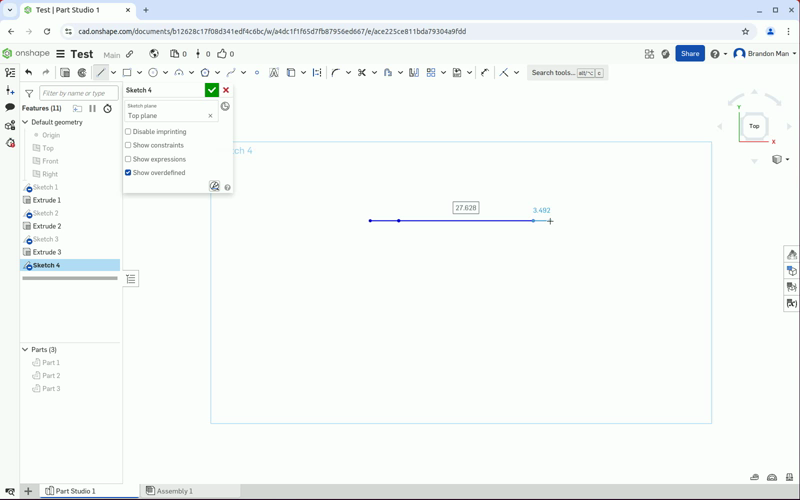
key_down(shift)
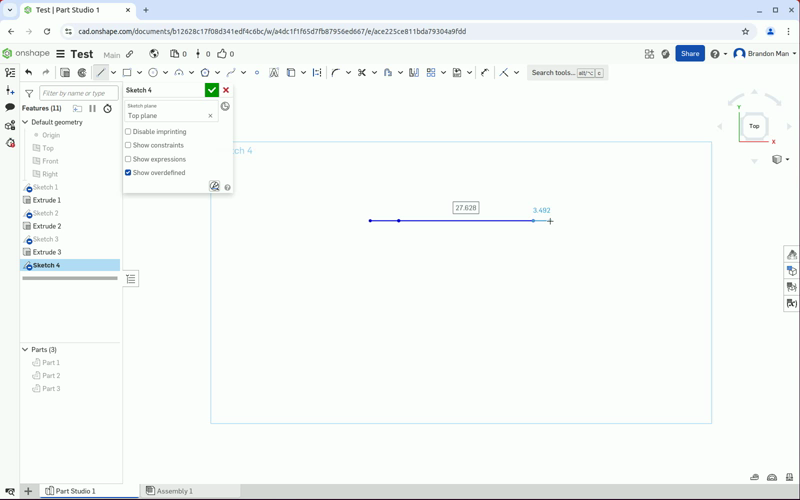
mouse_move(580, 220)
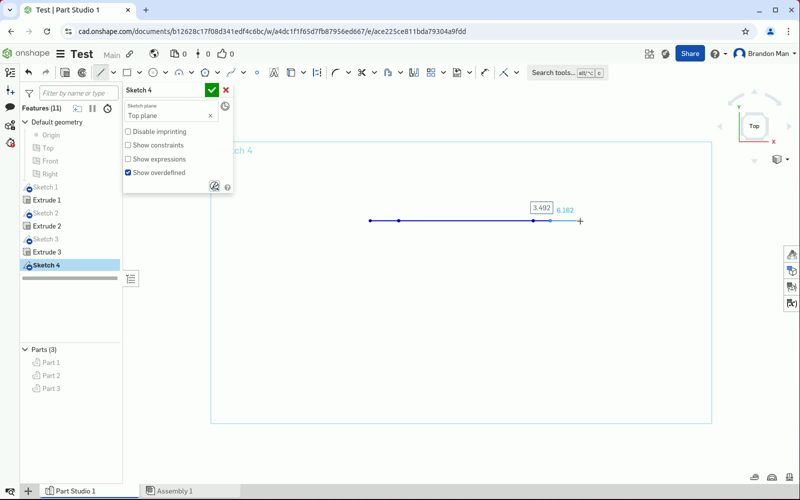
mouse_move(550, 192)
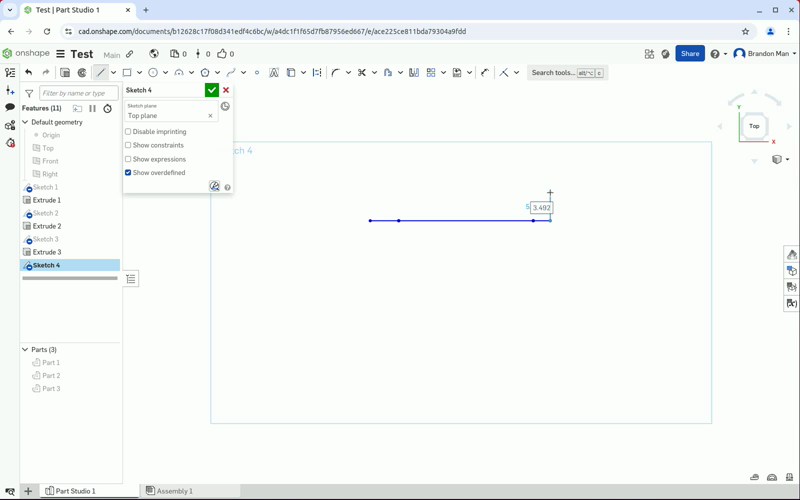
click(550, 192)
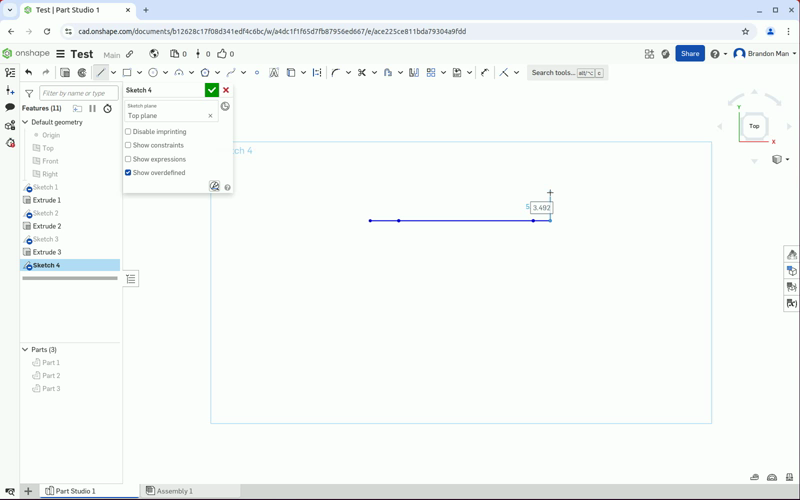
key_up(shift)
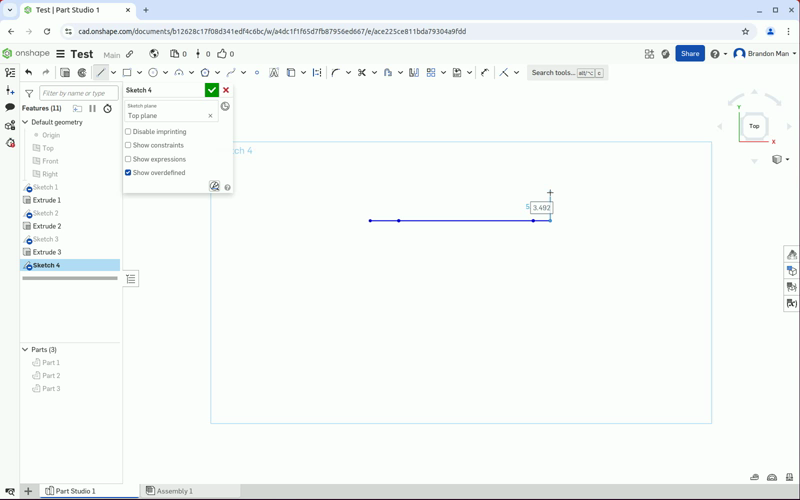
key_down(shift)
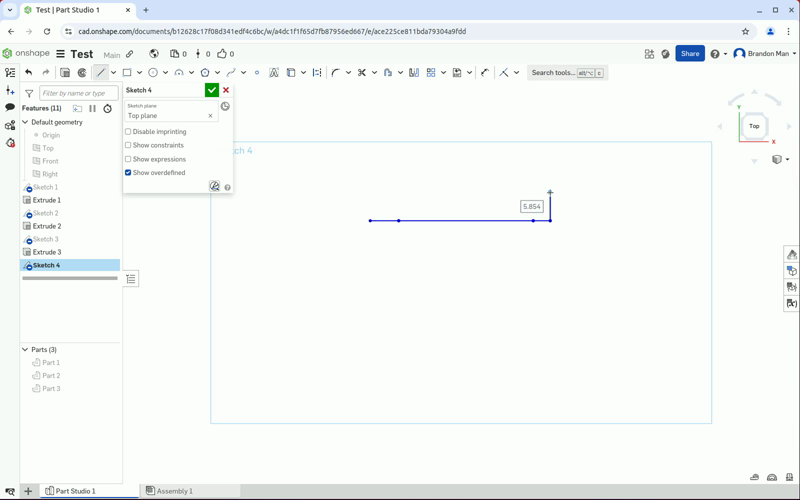
mouse_move(370, 192)
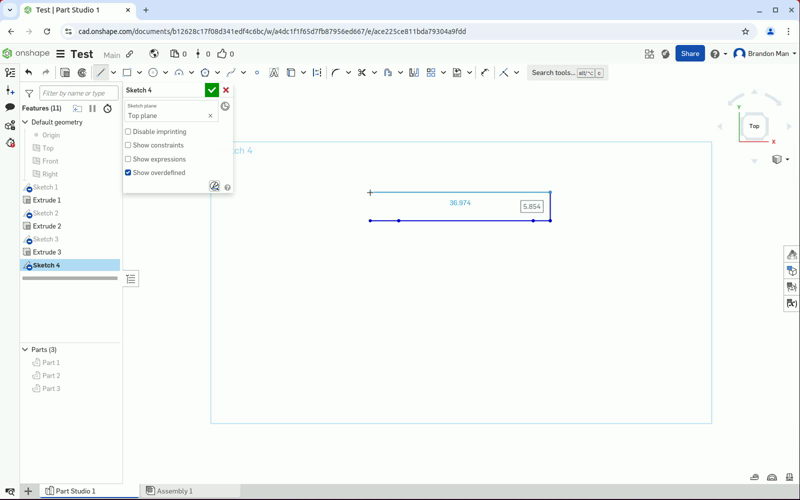
click(370, 192)
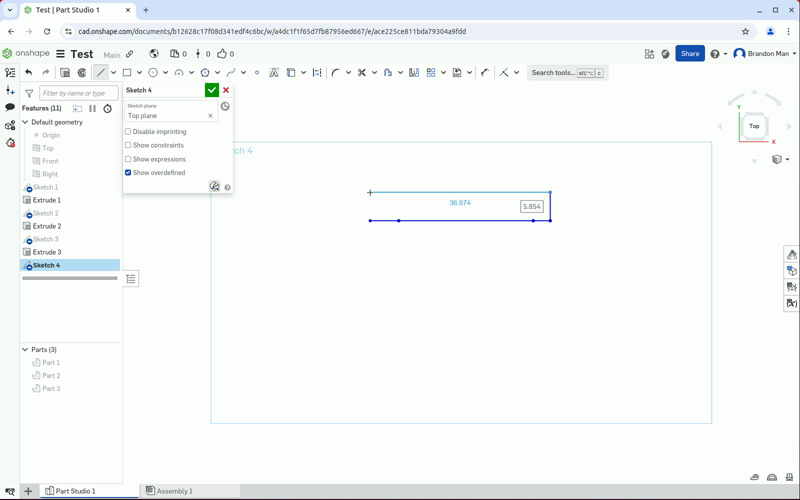
key_up(shift)
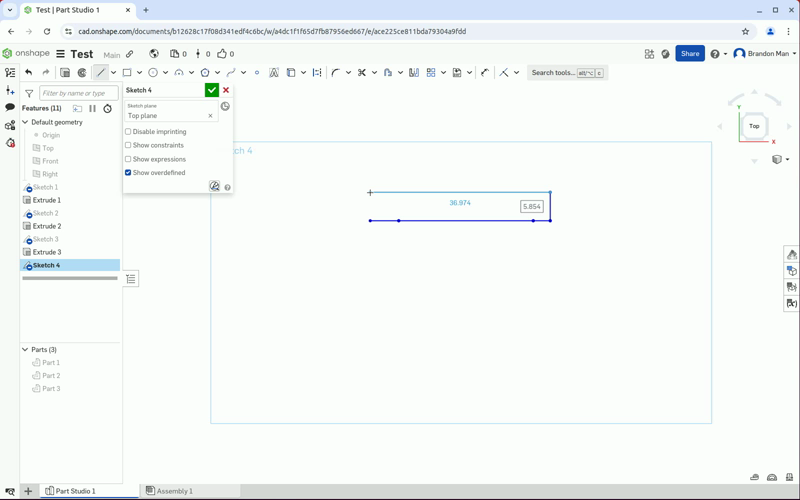
mouse_move(400, 192)
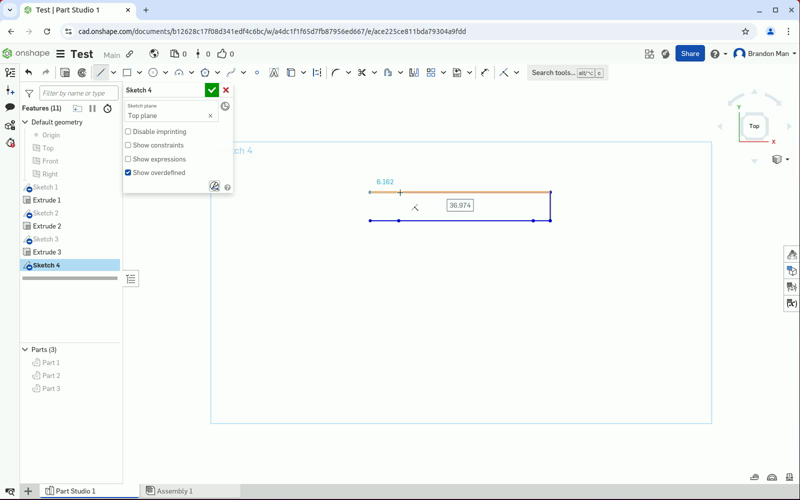
key_down(shift)
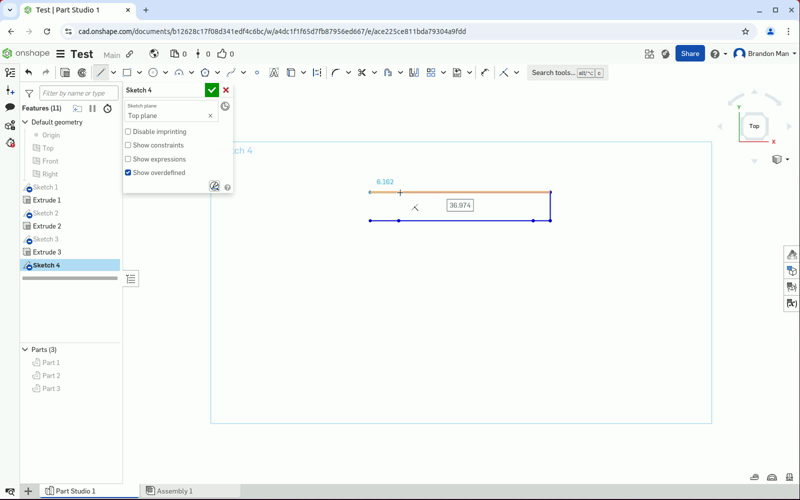
mouse_move(370, 220)
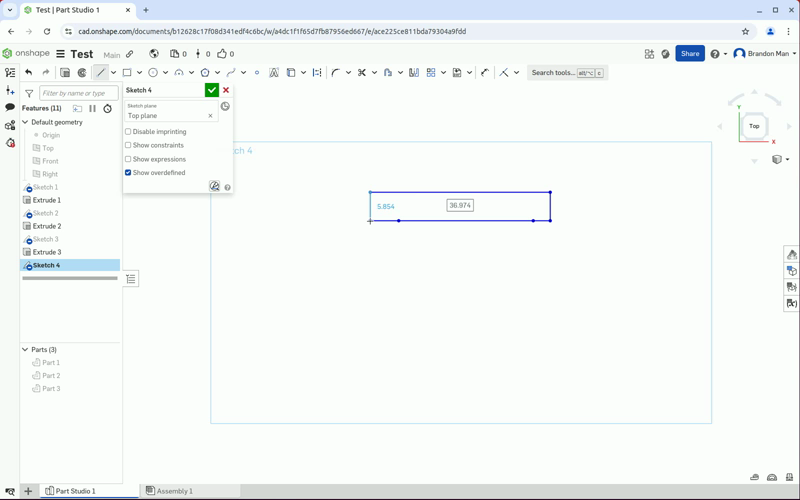
key_up(shift)
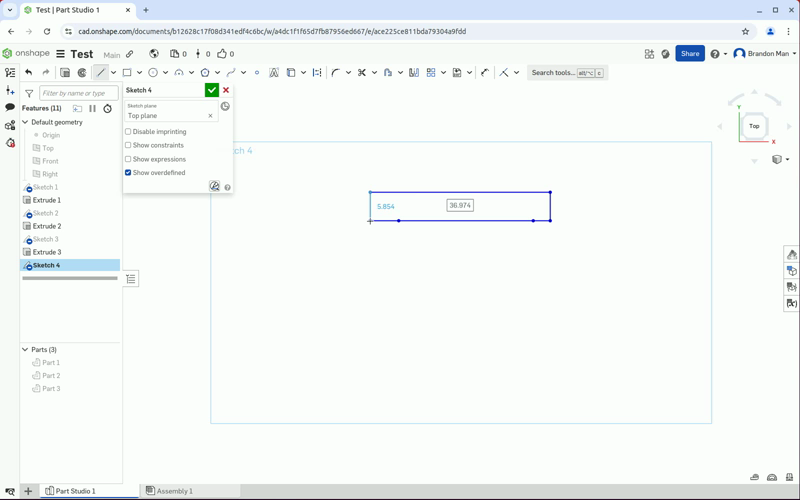
click(370, 220)
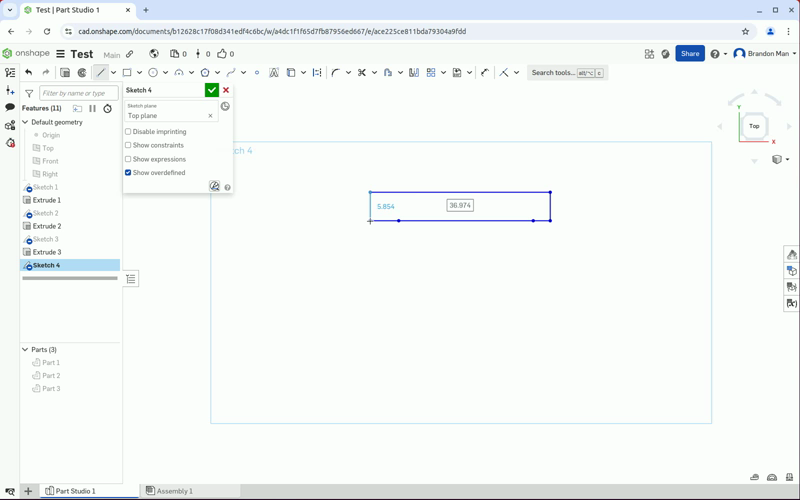
key(esc)
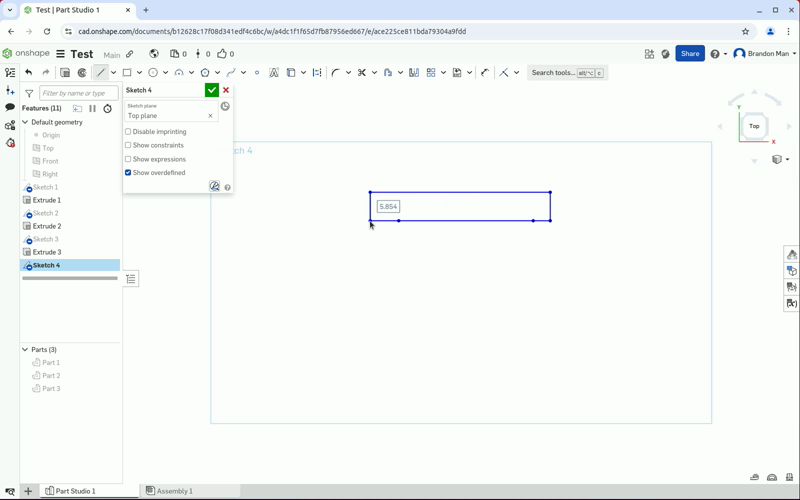
mouse_move(512, 209)
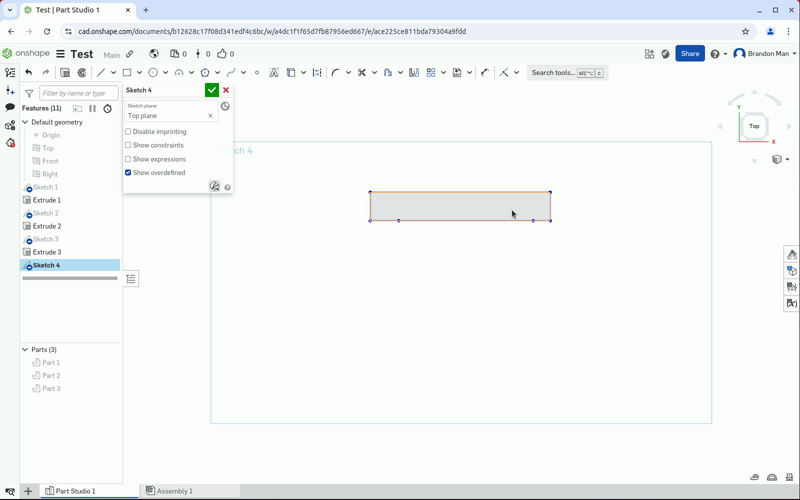
click(512, 209)
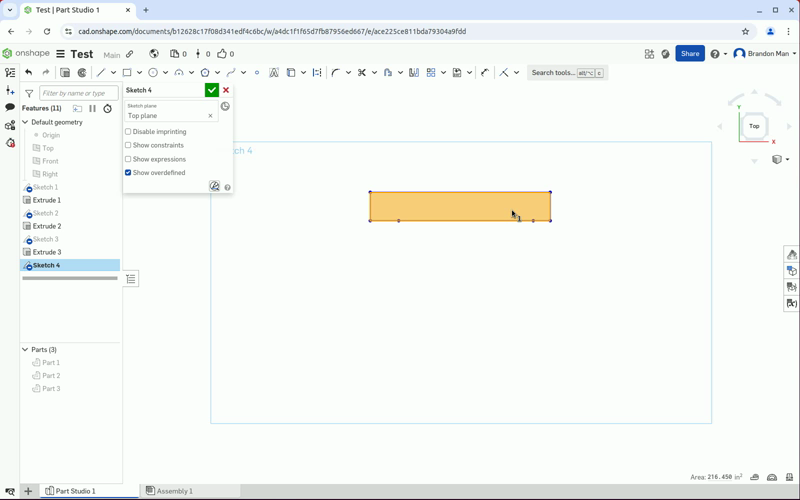
mouse_move(73, 352)
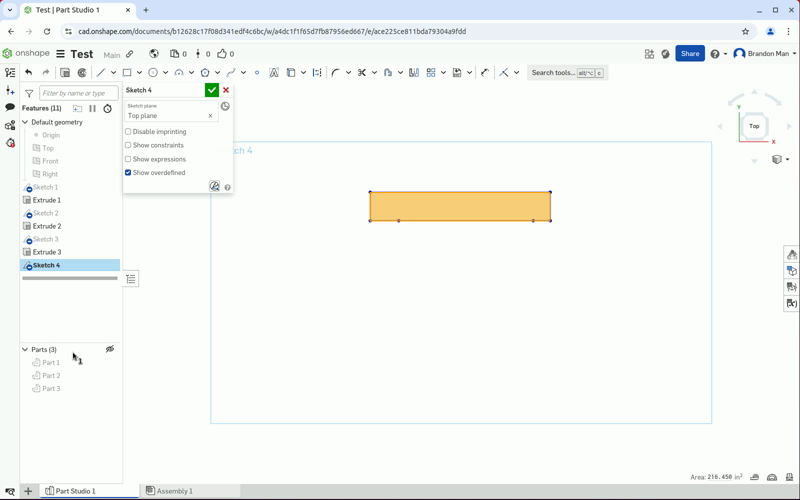
key(shift+y)
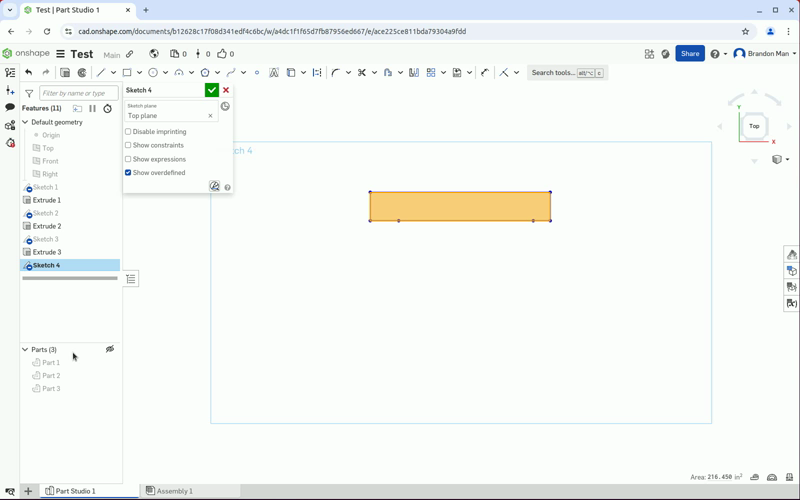
key(shift+e)
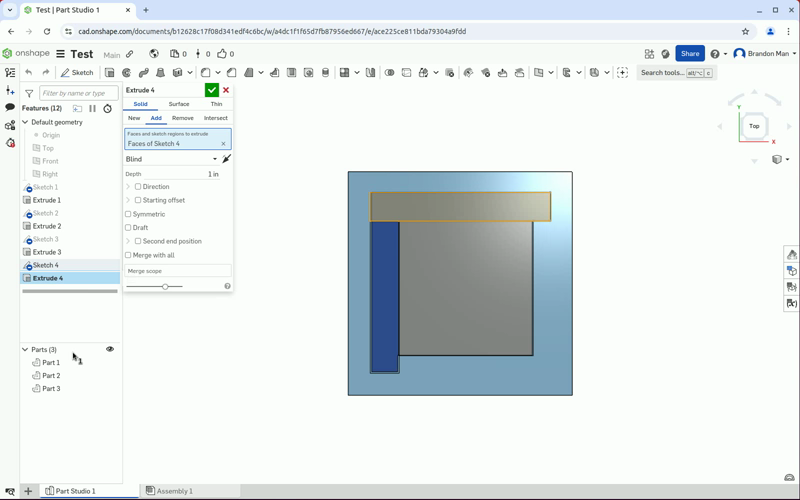
mouse_move(143, 106)
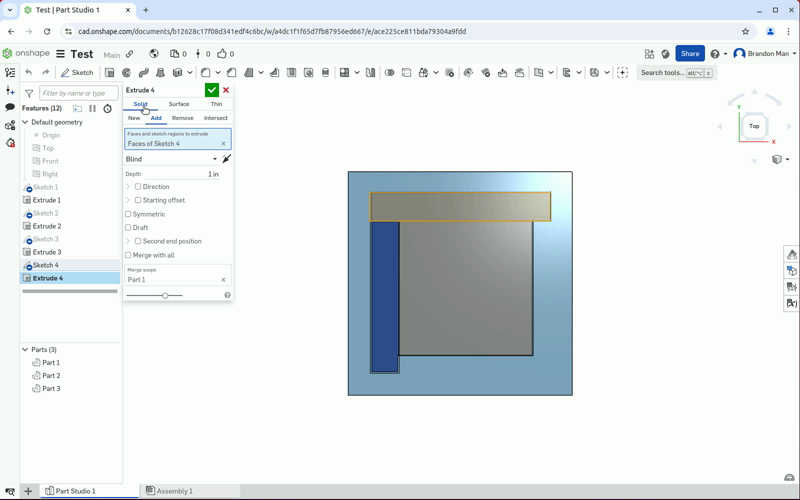
click(143, 106)
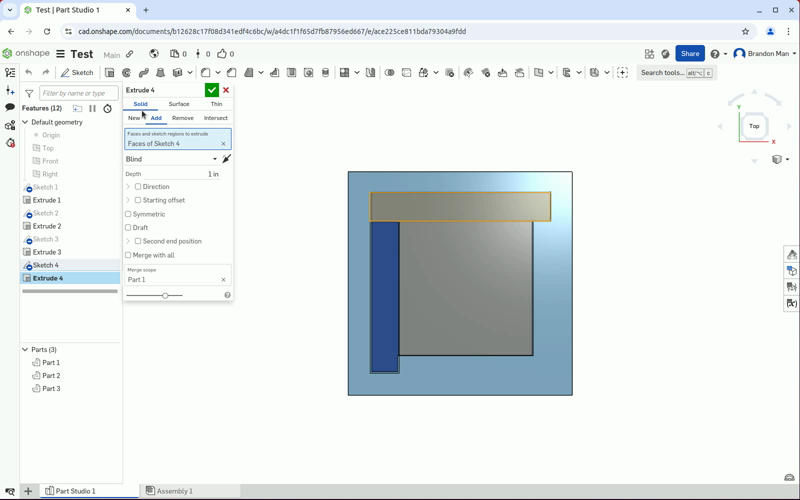
mouse_move(137, 120)
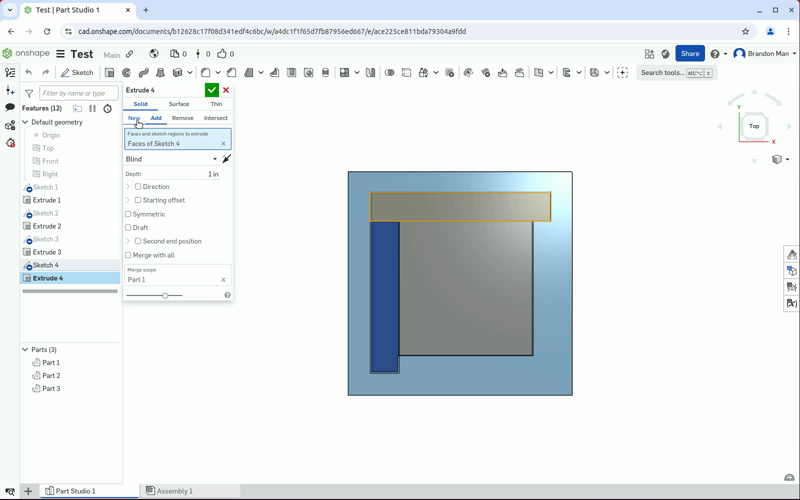
click(137, 120)
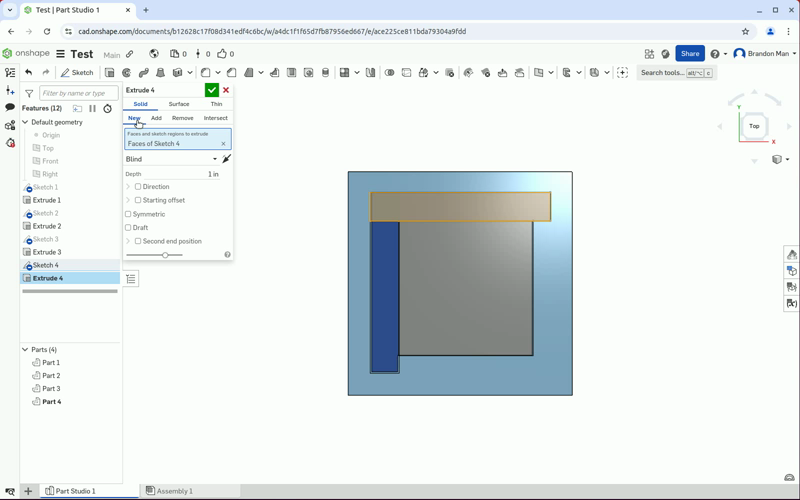
key(tab, 4)
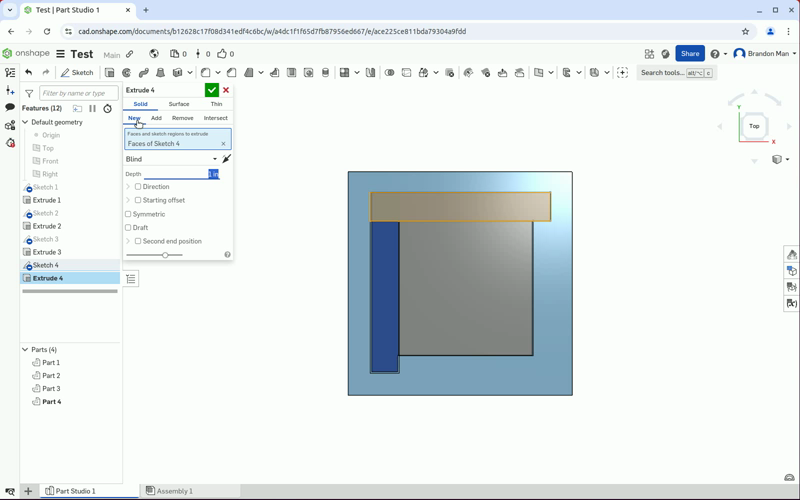
text(-9.147)
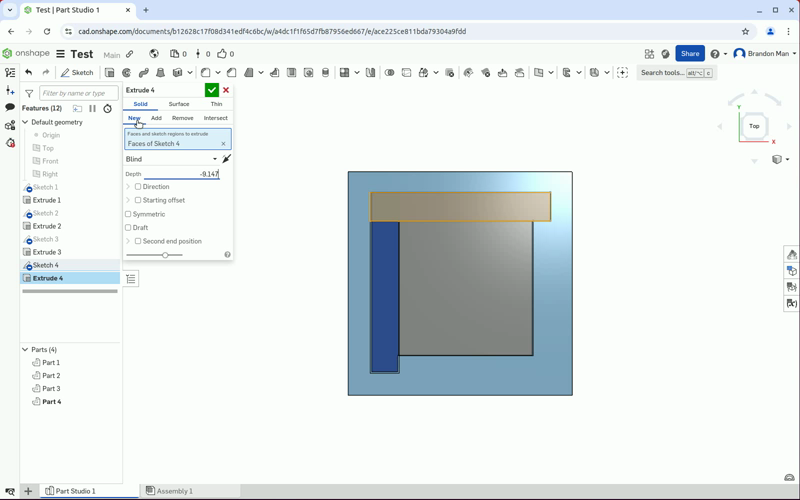
key(enter)
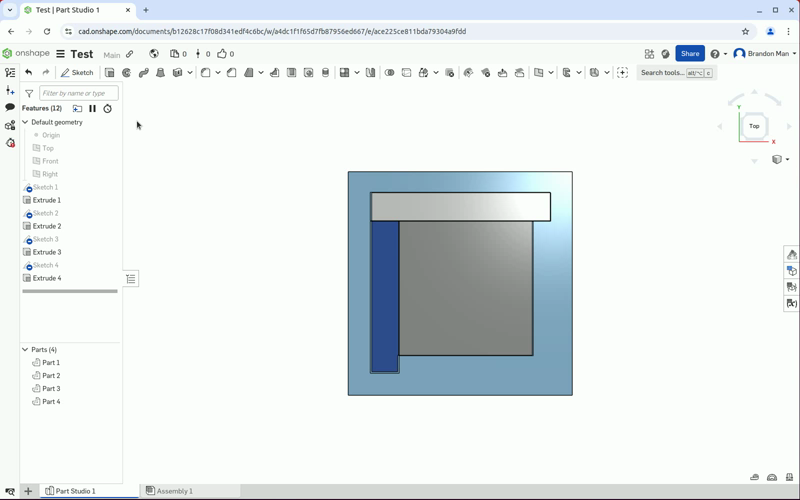
key(shift+h)
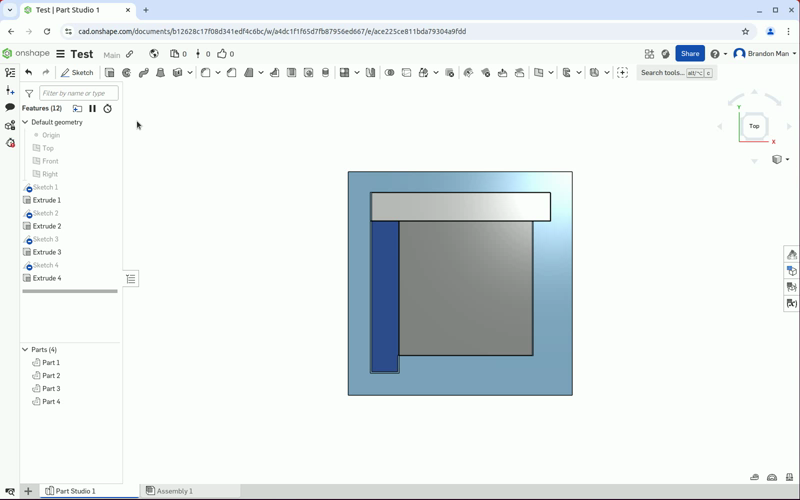
key(shift+h)
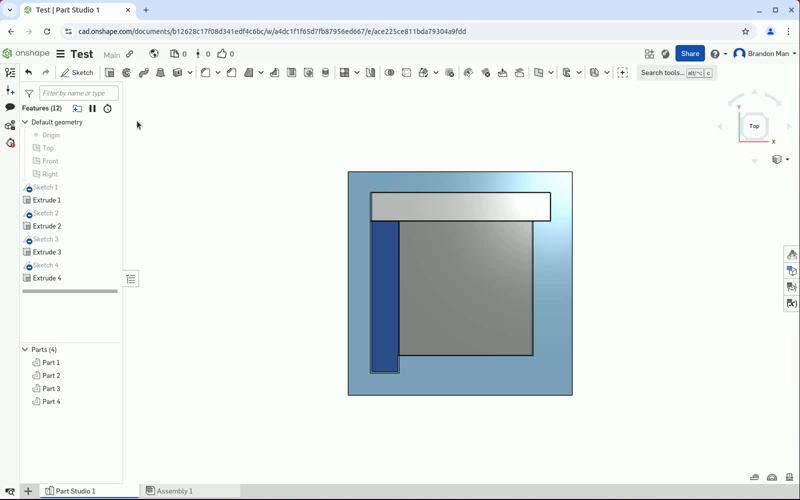
mouse_move(73, 189)
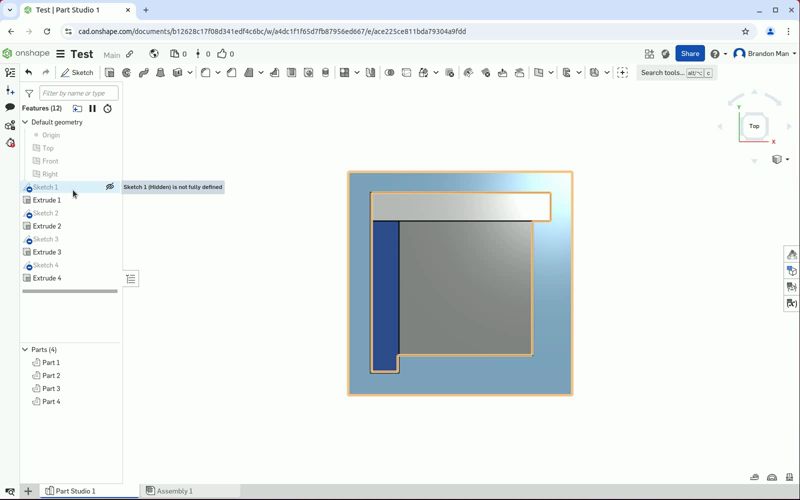
click(73, 189)
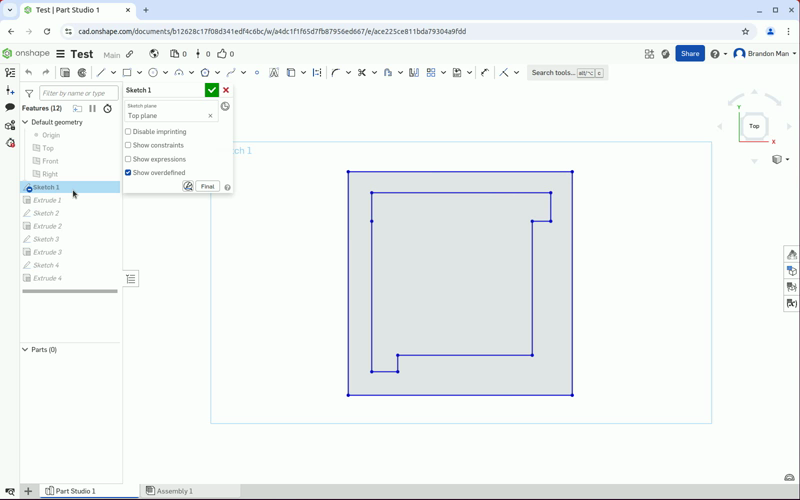
mouse_move(229, 92)
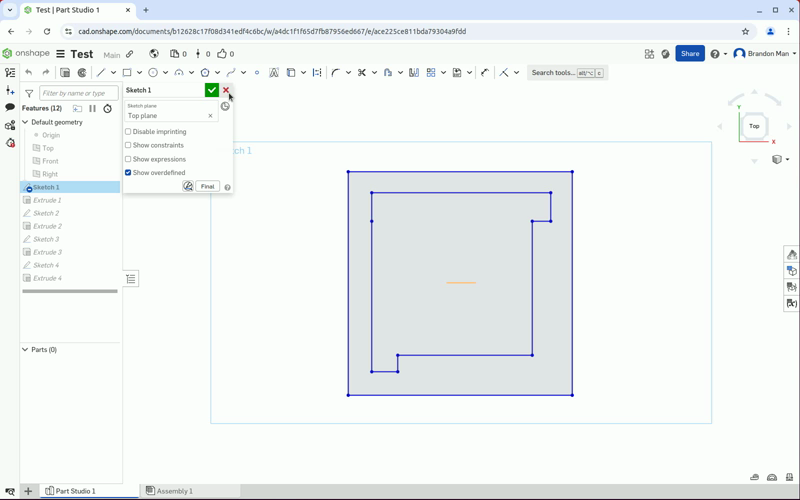
click(229, 92)
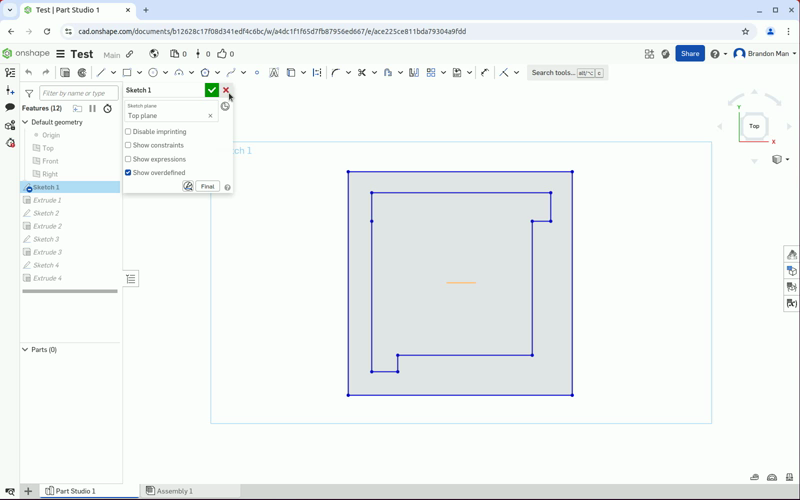
key(shift+s)
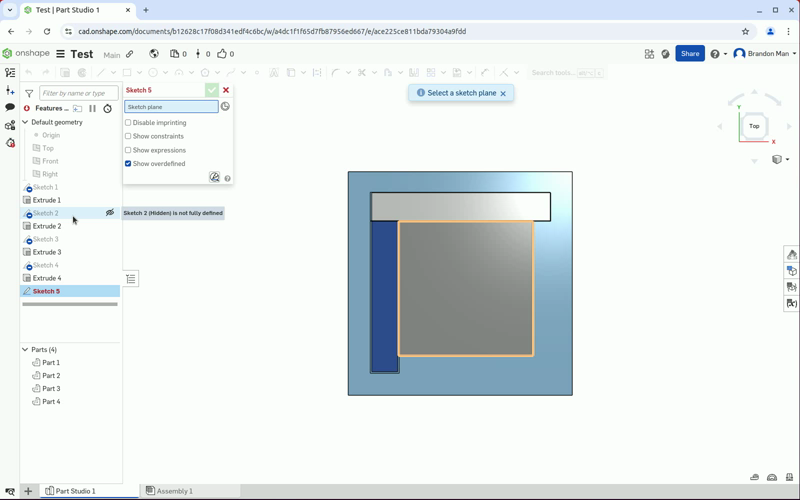
scroll(3)
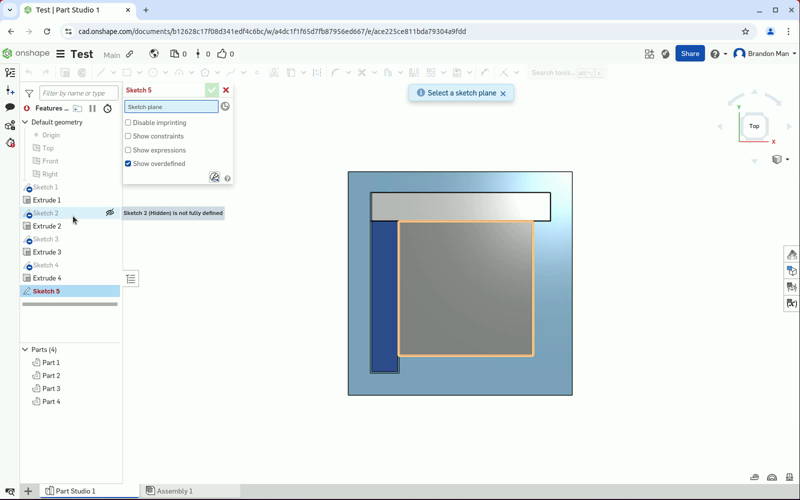
mouse_move(73, 150)
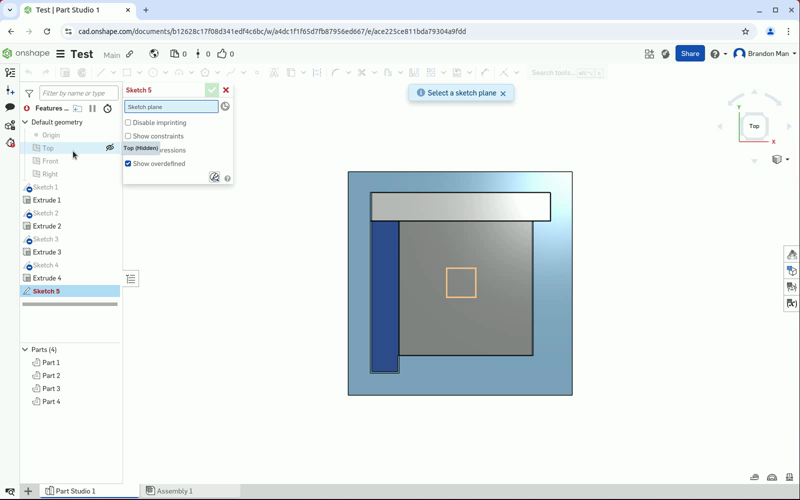
click(73, 150)
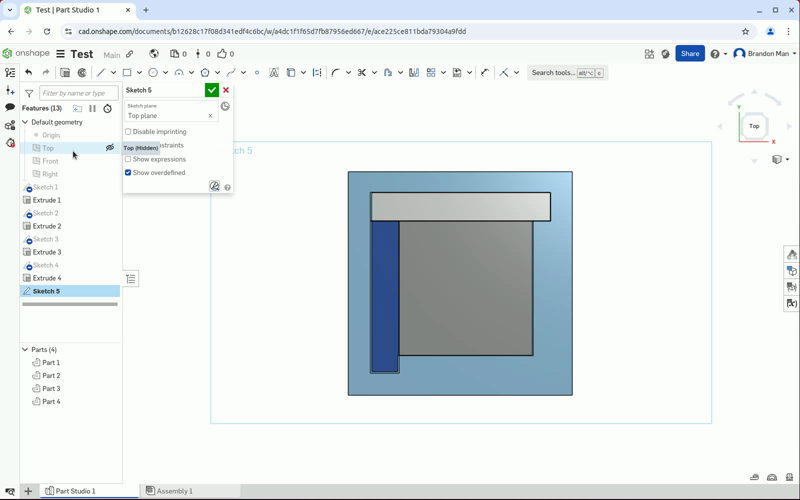
mouse_move(73, 352)
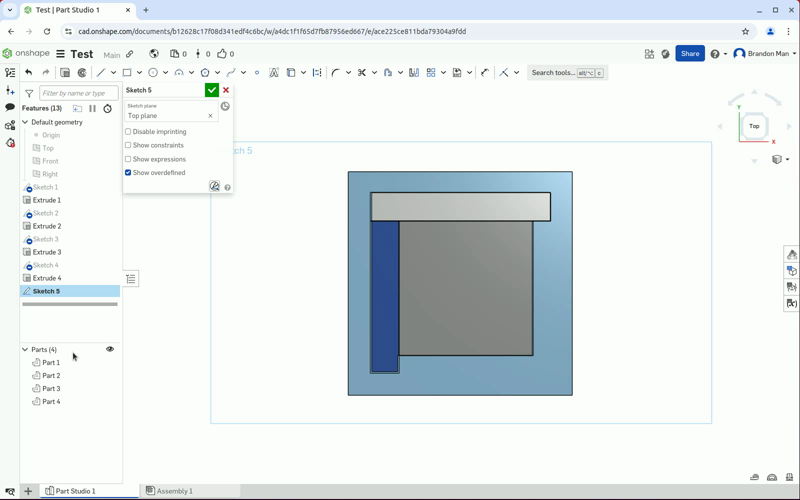
key(y)
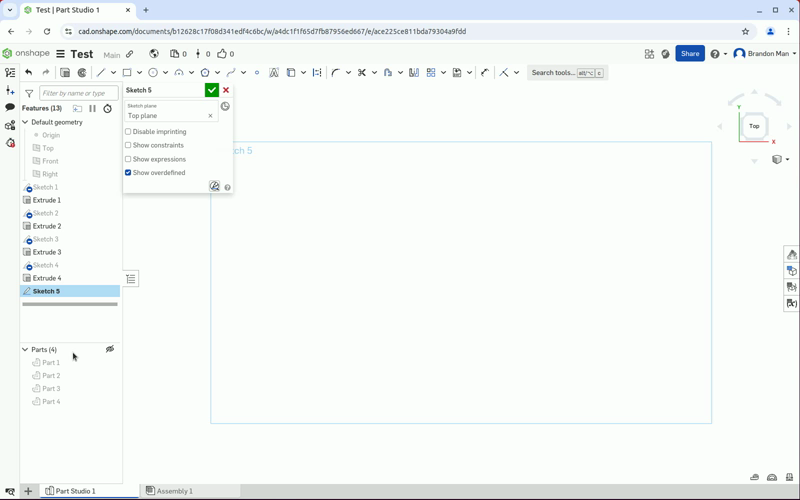
key(l)
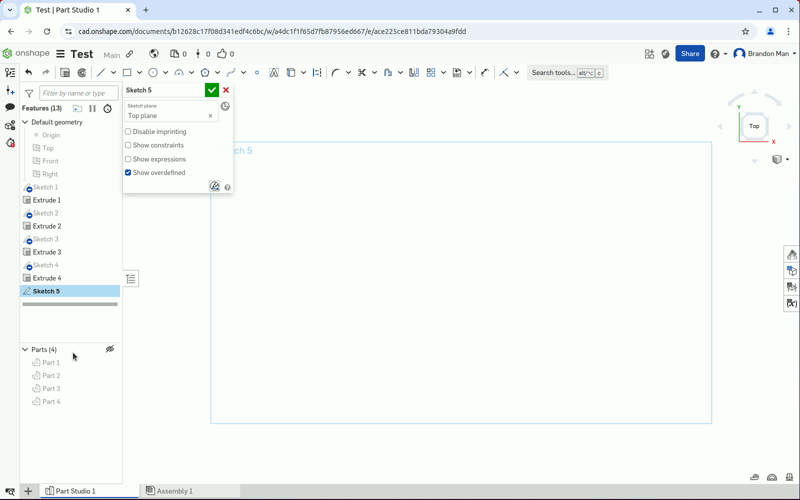
key_down(shift)
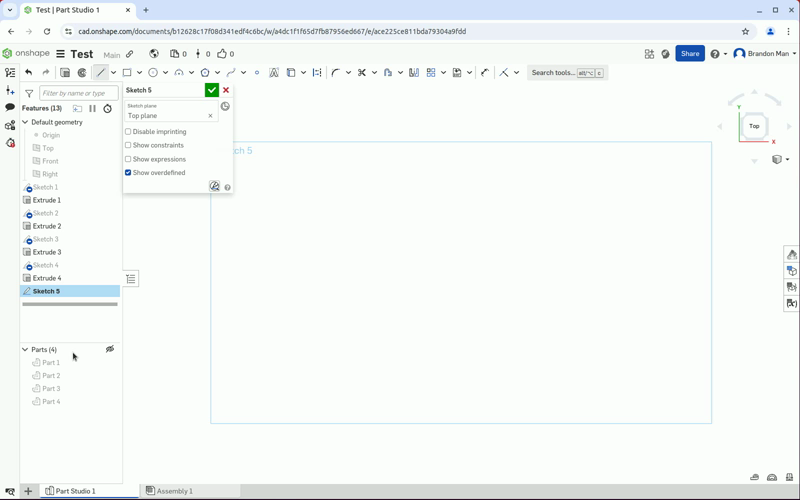
mouse_move(370, 373)
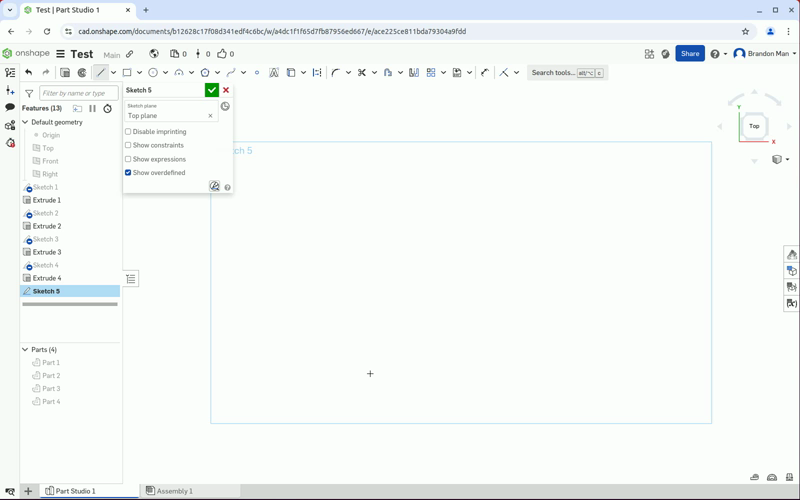
click(370, 373)
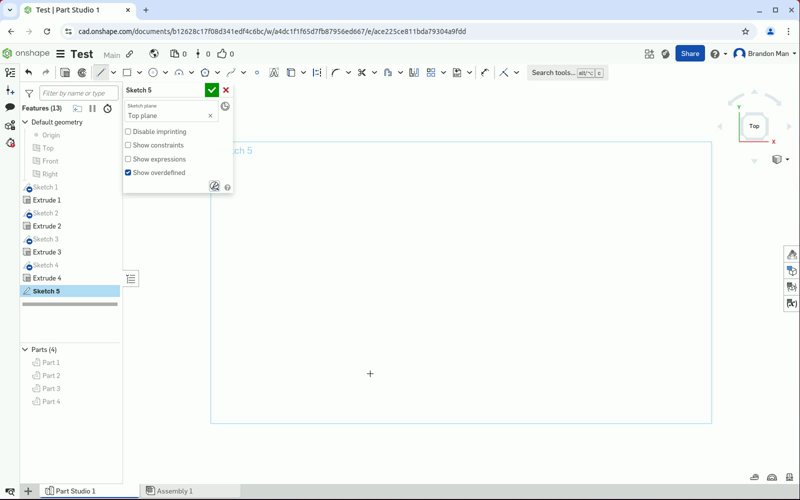
key_up(shift)
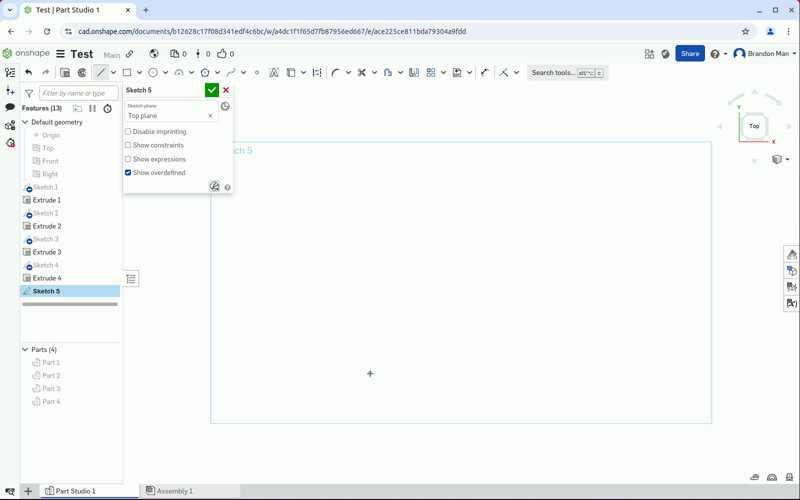
key_down(shift)
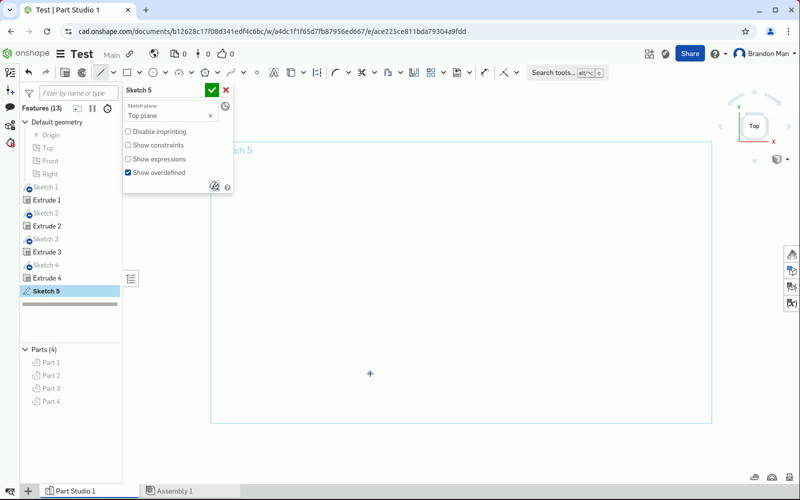
mouse_move(400, 373)
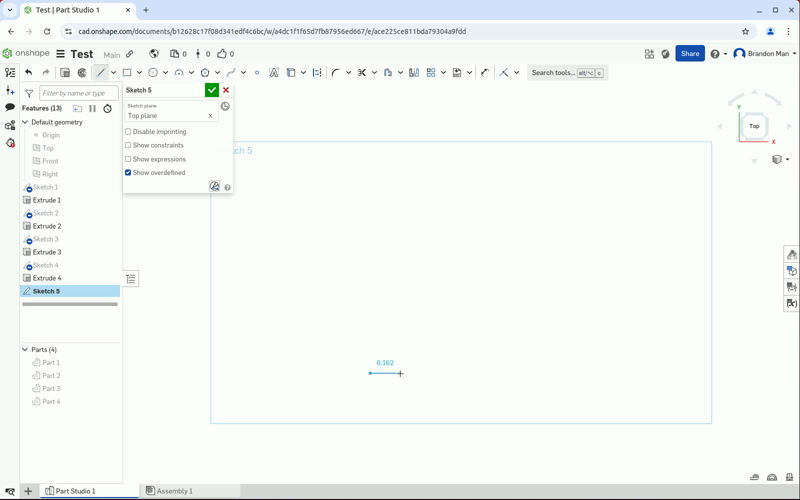
mouse_move(399, 373)
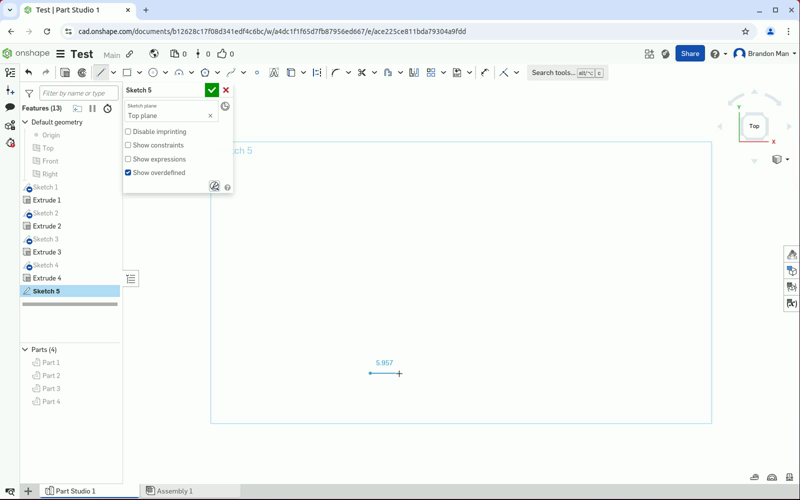
click(399, 373)
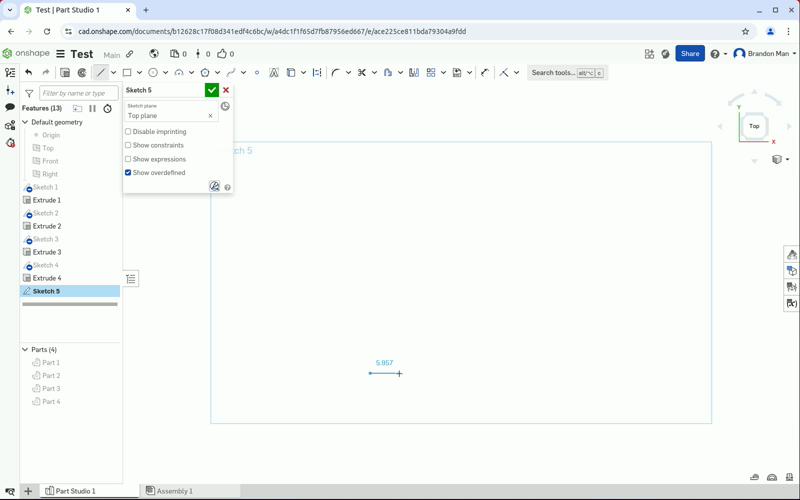
key_up(shift)
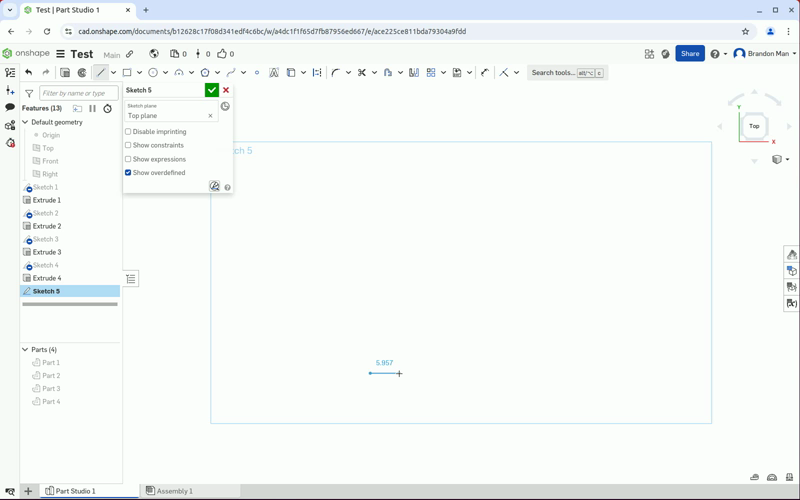
key_down(shift)
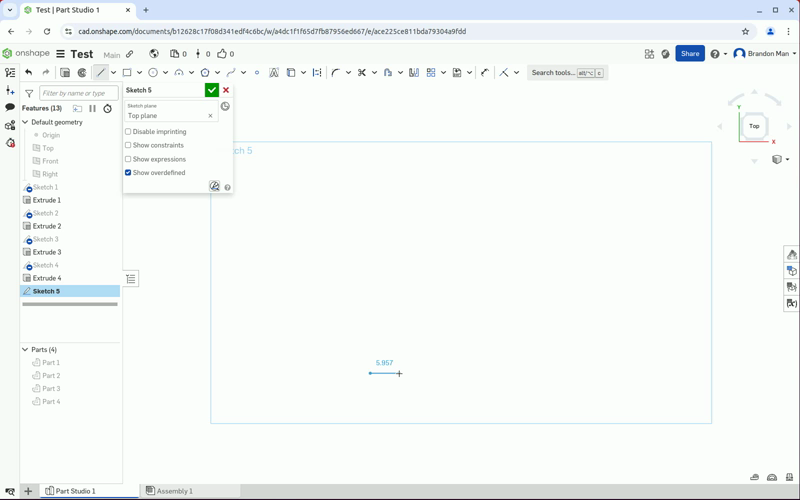
mouse_move(429, 373)
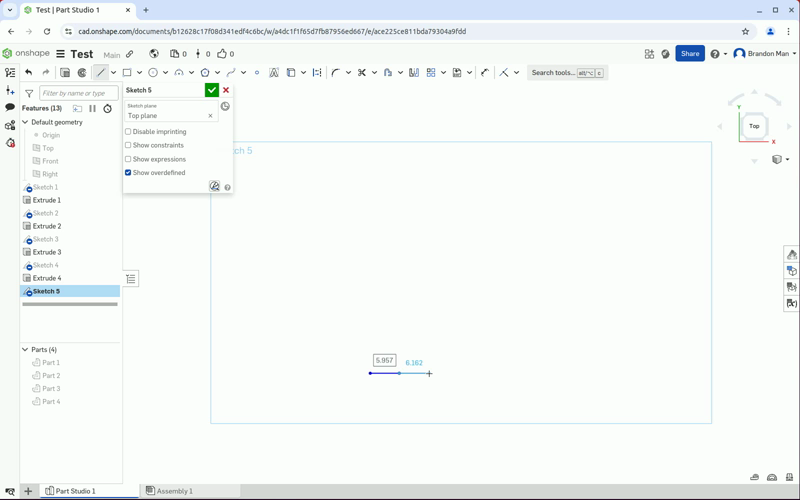
mouse_move(399, 355)
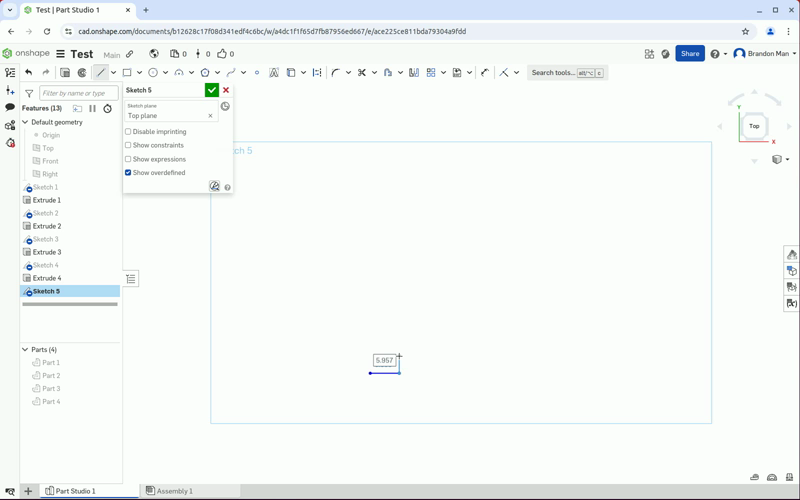
click(399, 355)
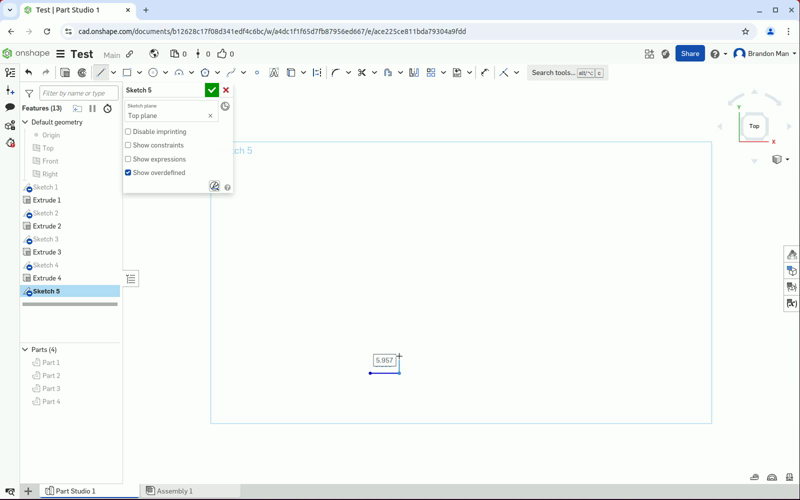
key_up(shift)
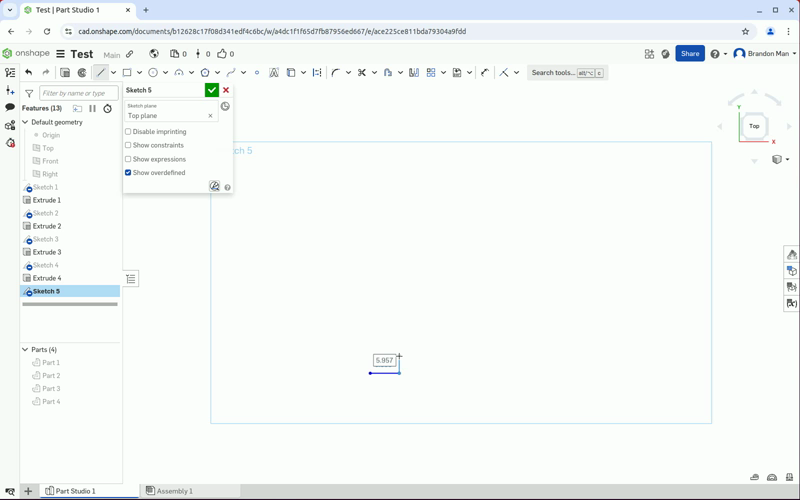
key_down(shift)
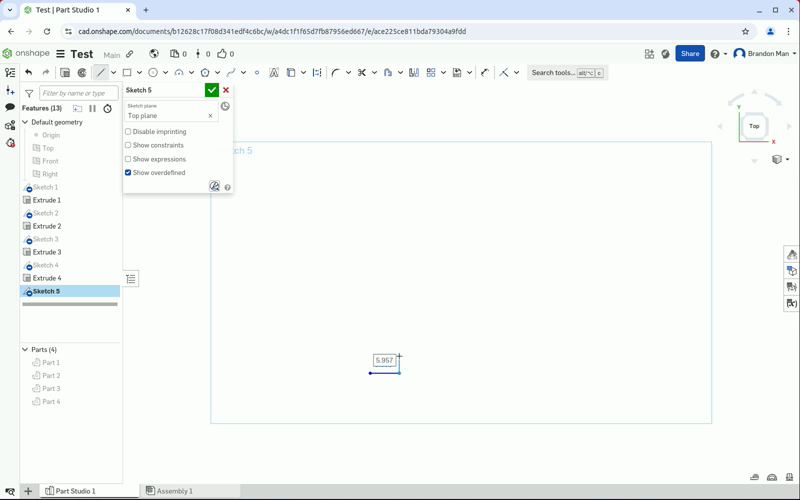
mouse_move(399, 221)
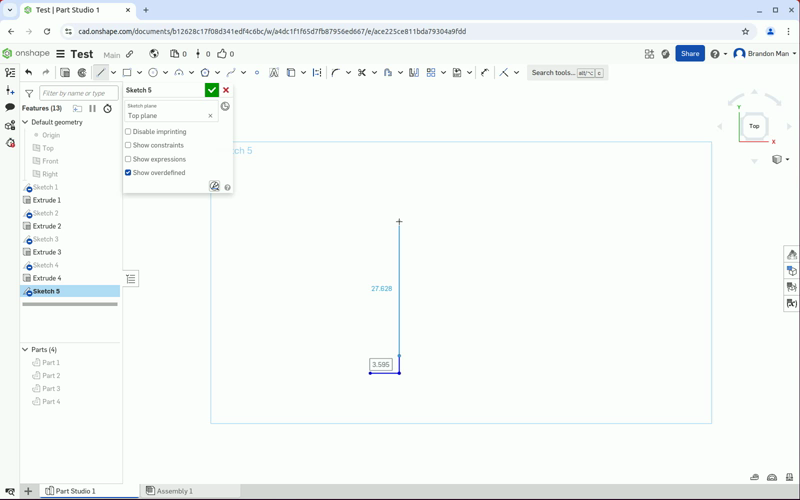
click(399, 221)
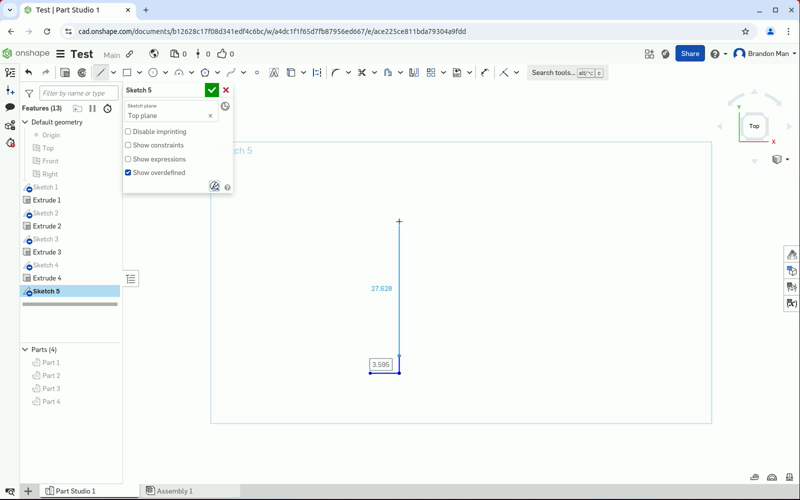
key_up(shift)
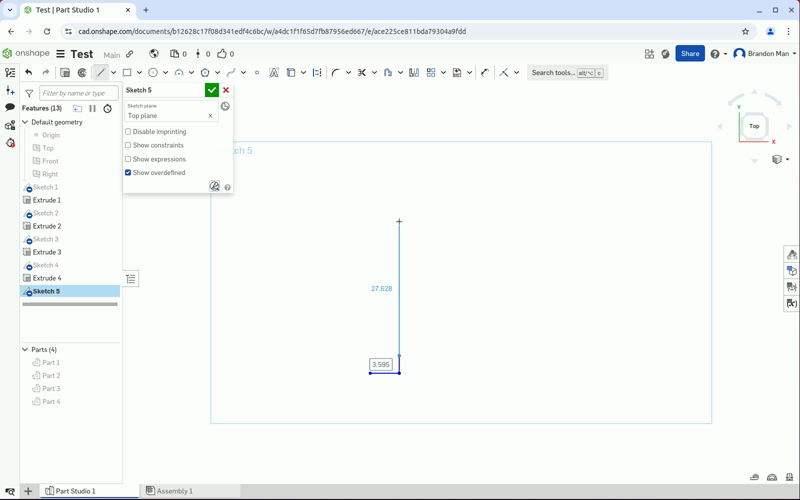
key_down(shift)
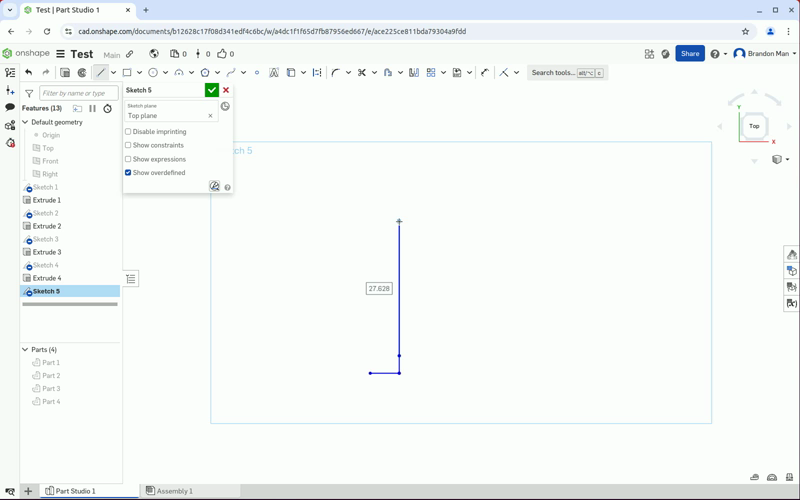
mouse_move(429, 221)
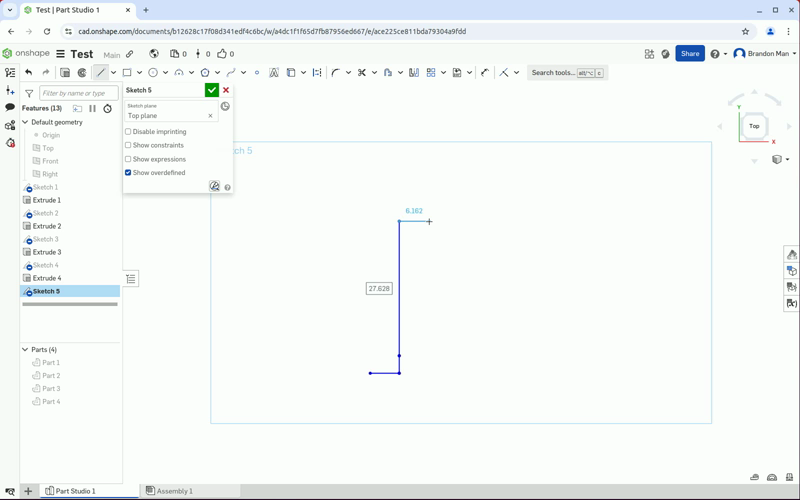
mouse_move(370, 221)
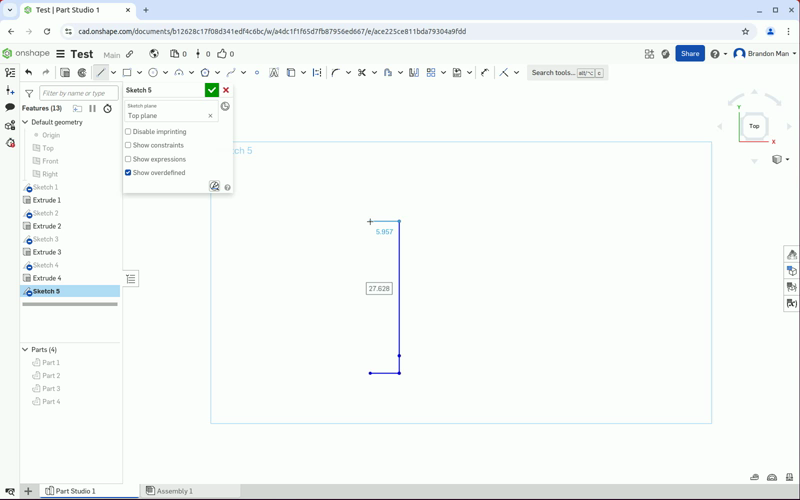
click(370, 221)
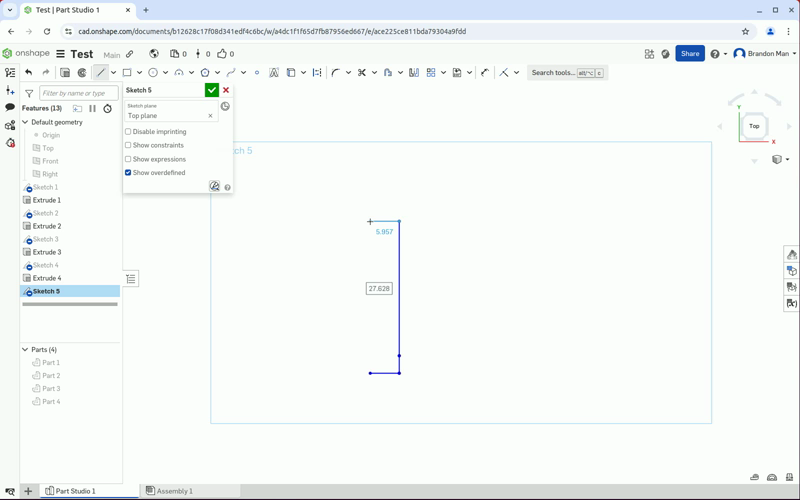
key_up(shift)
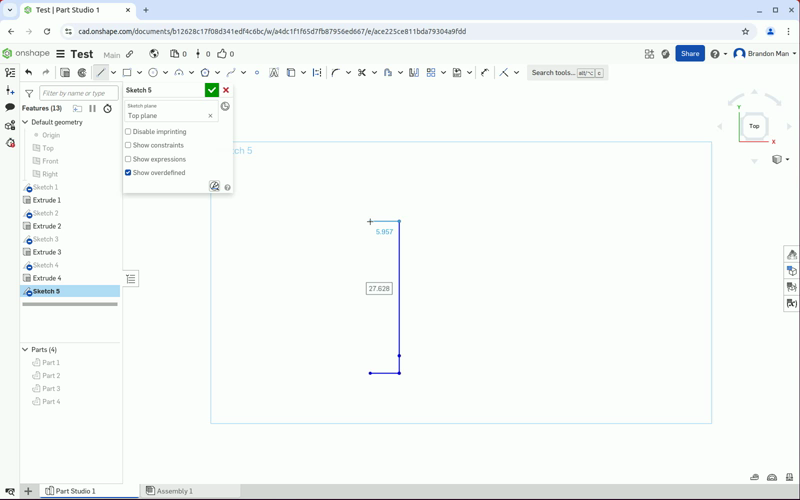
key_down(shift)
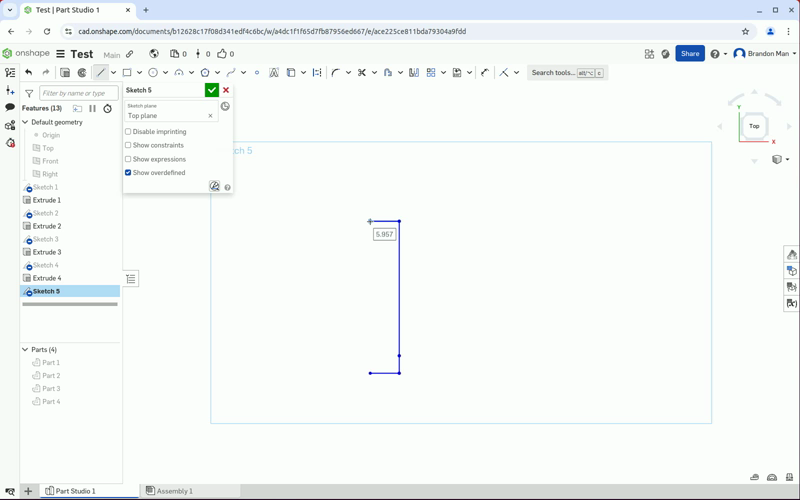
mouse_move(370, 373)
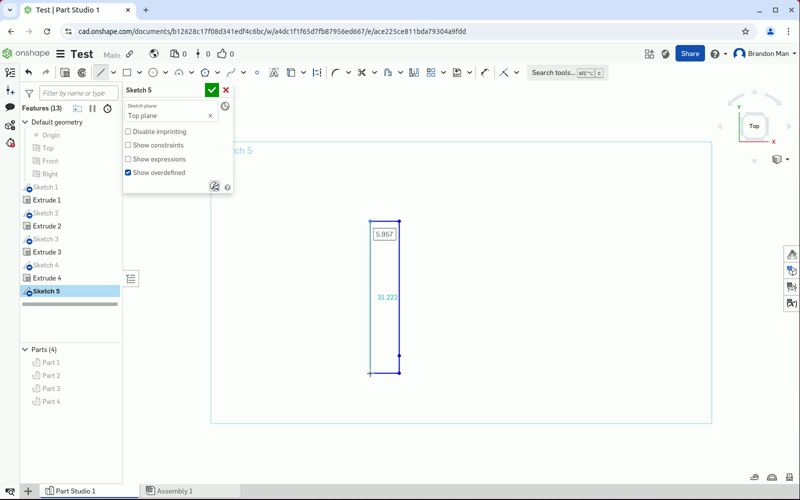
key_up(shift)
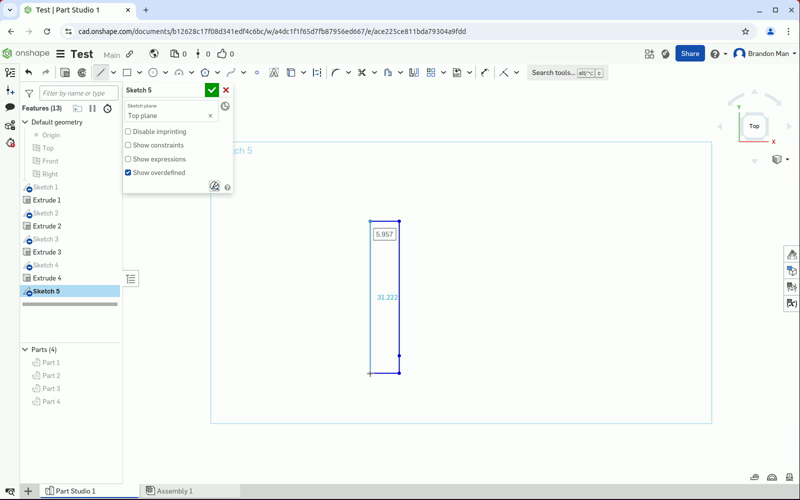
click(370, 373)
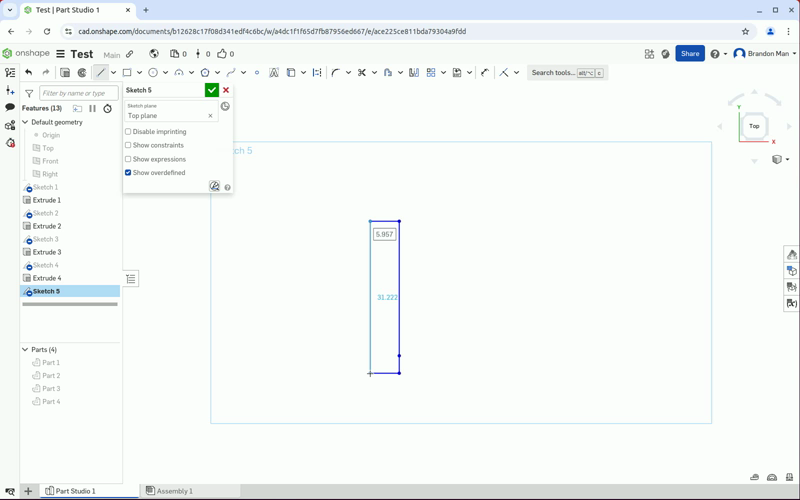
key(esc)
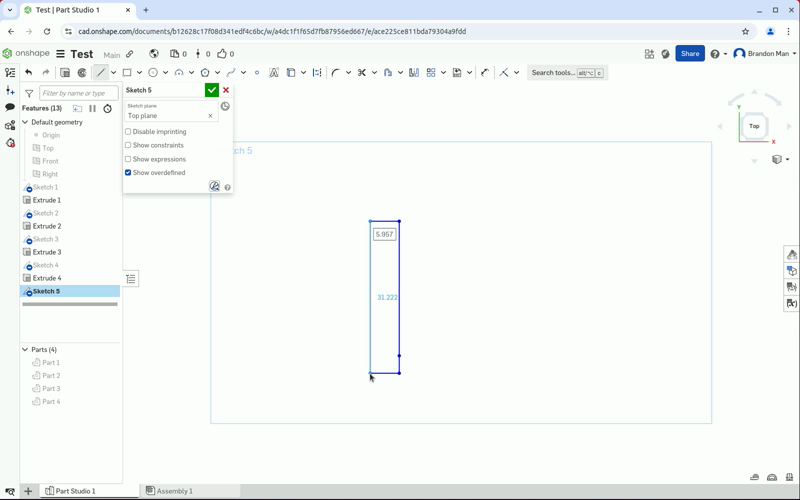
mouse_move(392, 269)
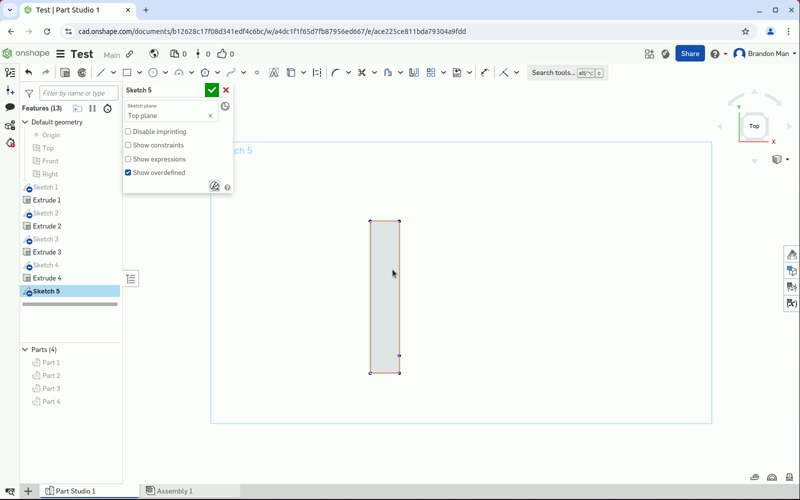
click(392, 269)
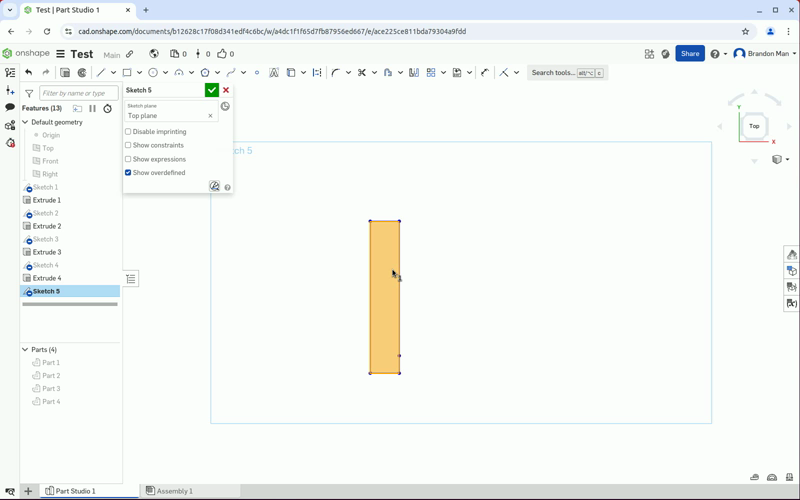
mouse_move(73, 352)
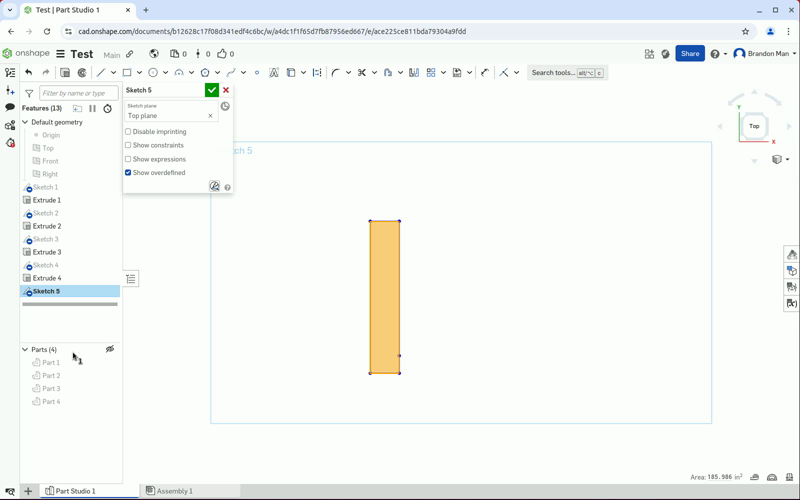
key(shift+y)
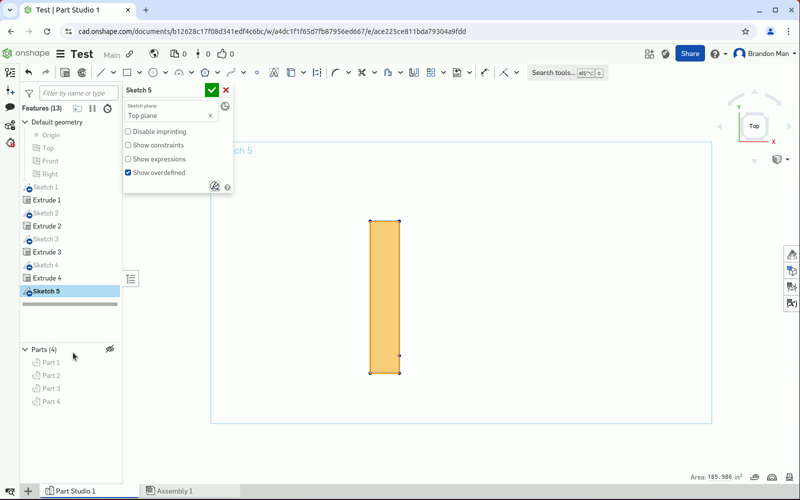
key(shift+e)
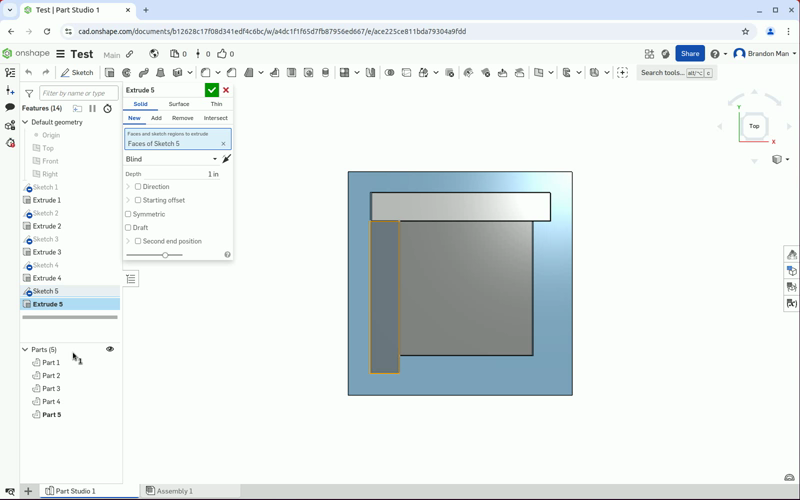
mouse_move(143, 106)
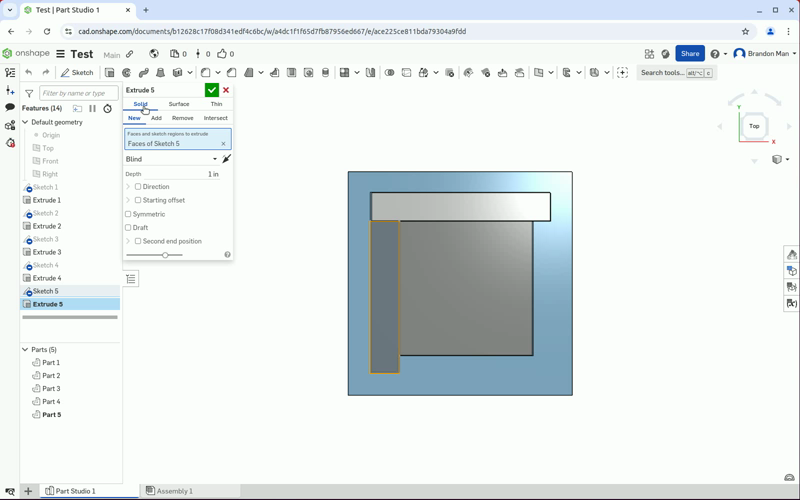
click(143, 106)
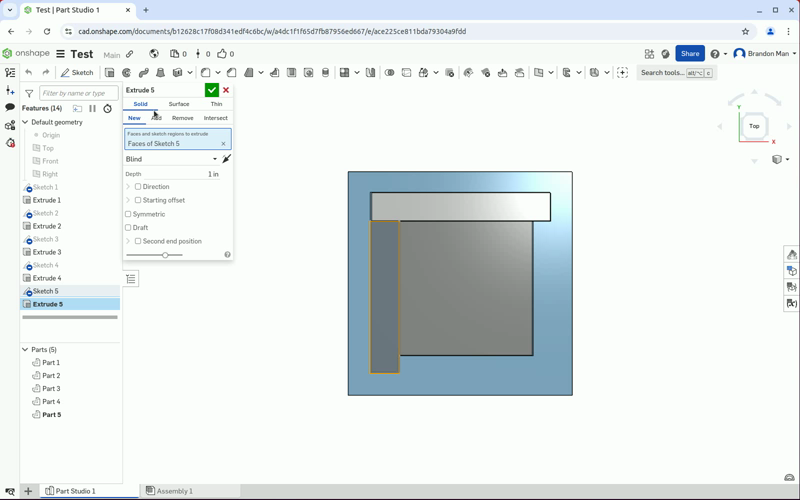
mouse_move(186, 120)
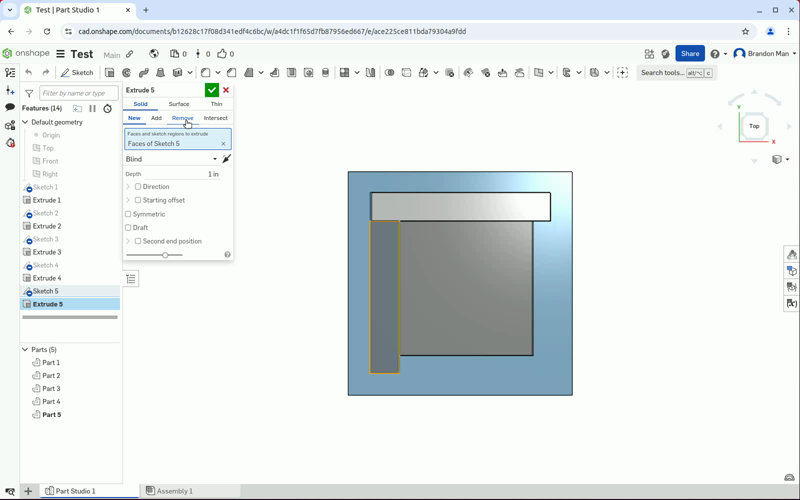
click(186, 120)
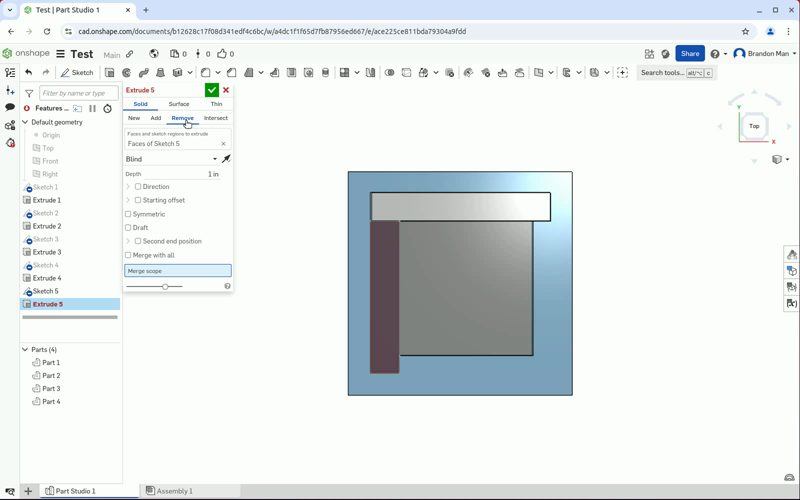
key(tab, 4)
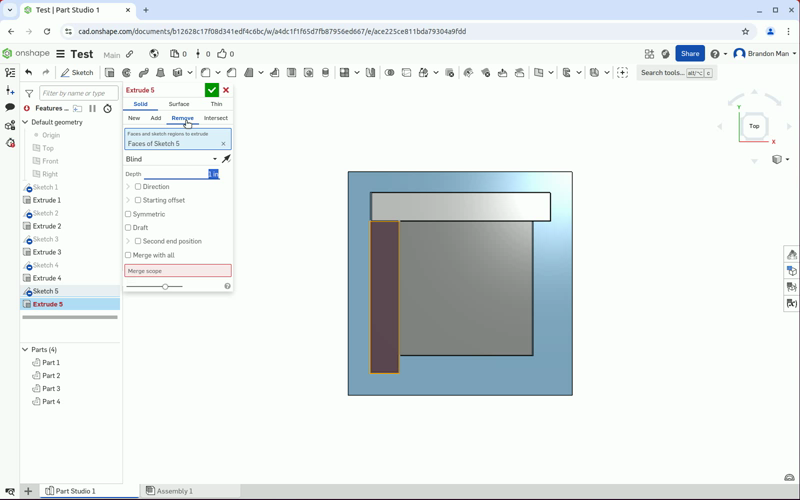
text(0.963)
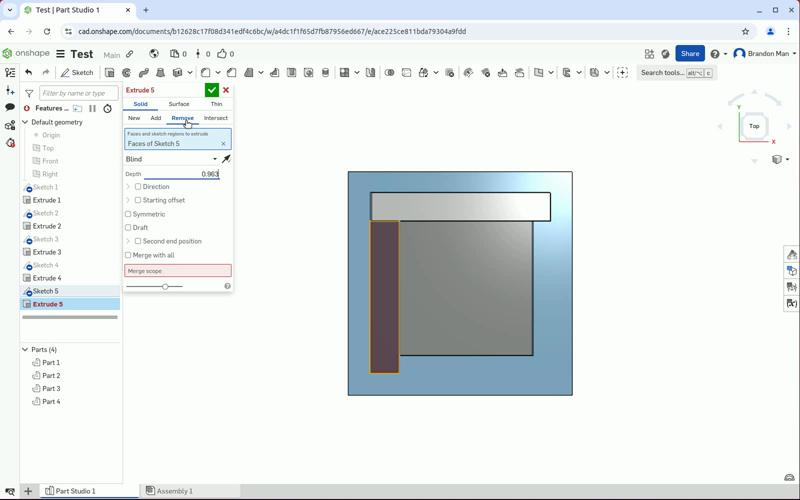
key(tab, 6)
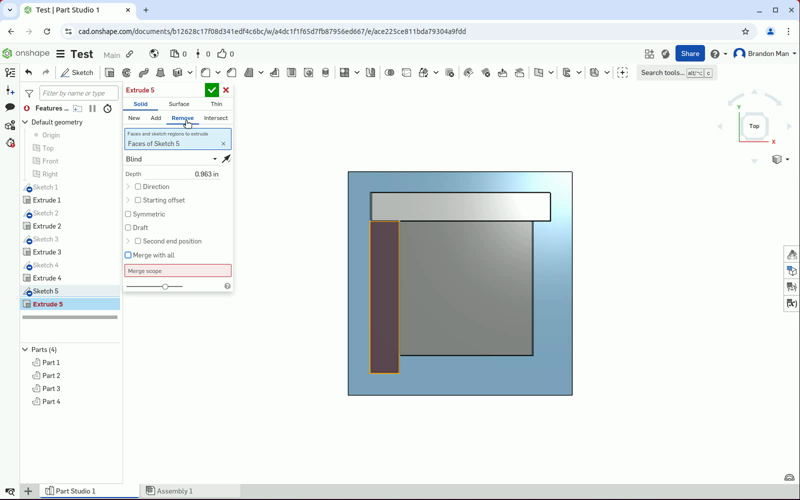
key(space)
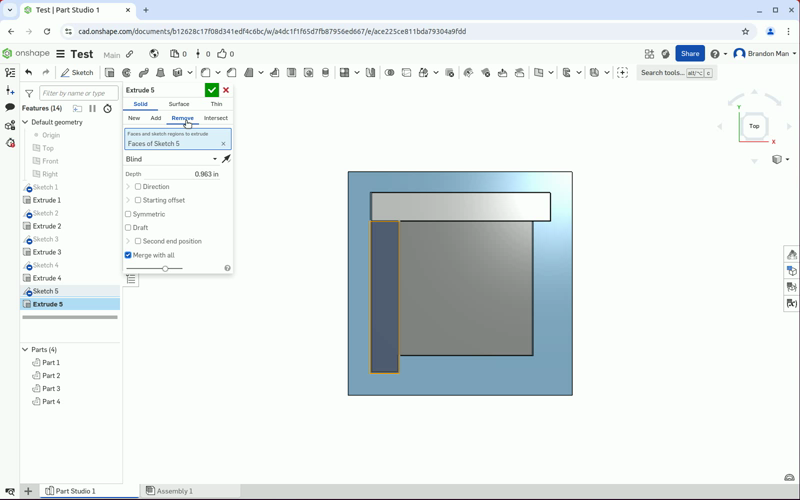
key(enter)
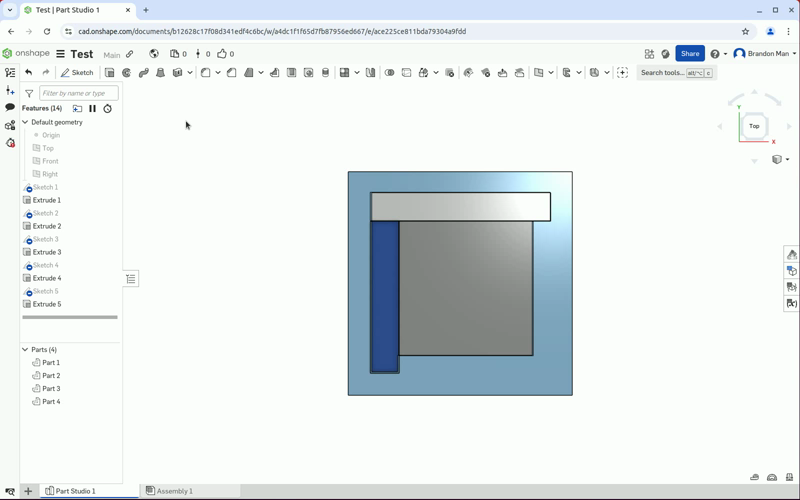
key(shift+h)
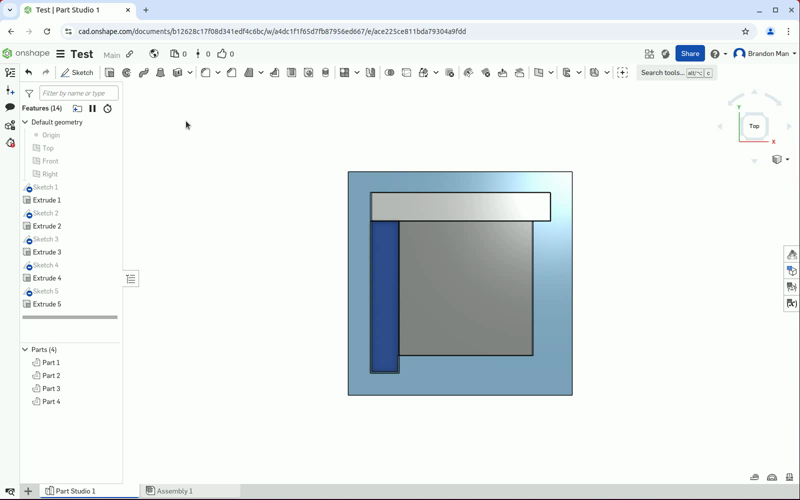
key(shift+h)
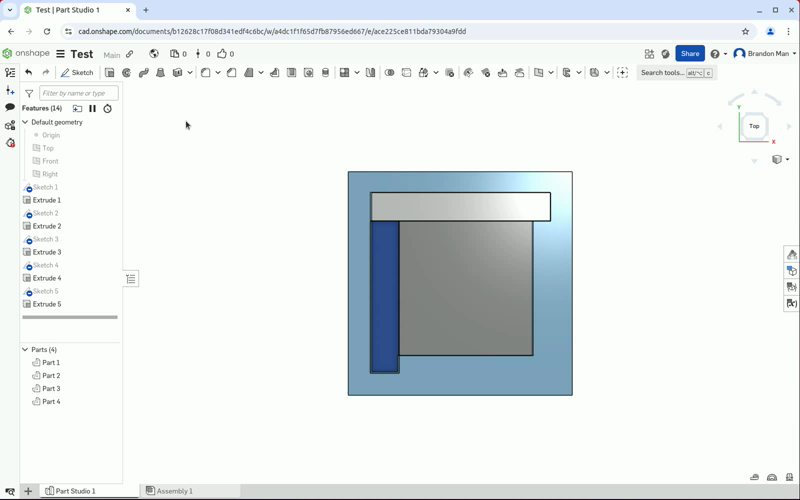
mouse_move(73, 189)
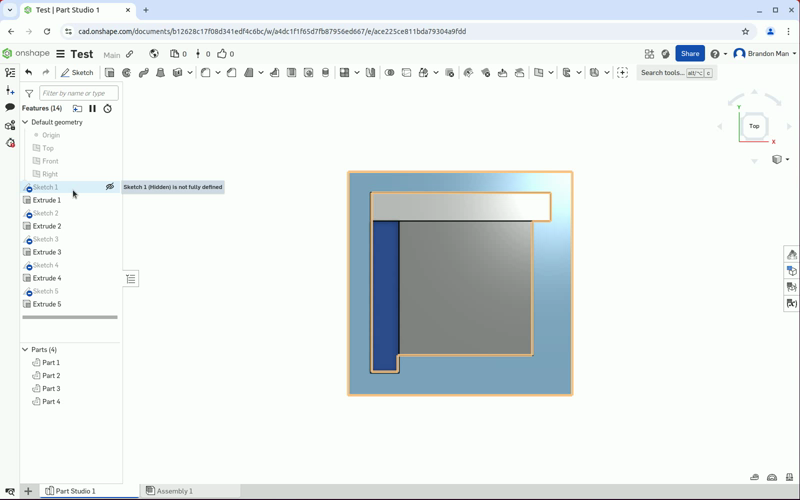
click(73, 189)
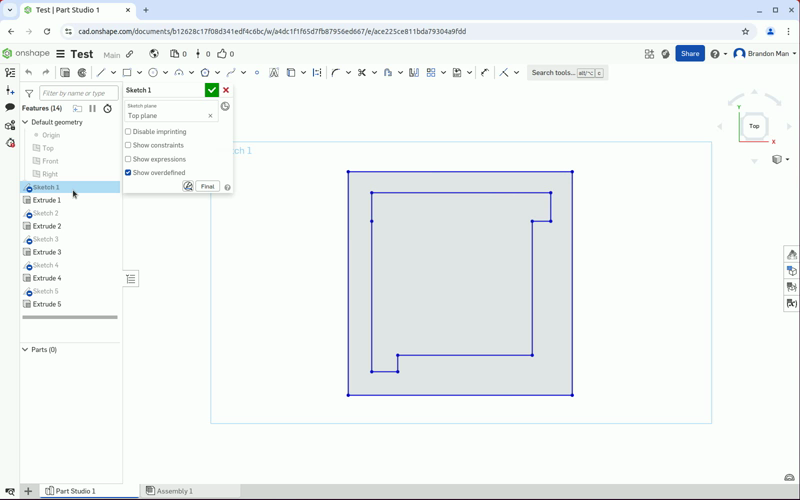
mouse_move(229, 92)
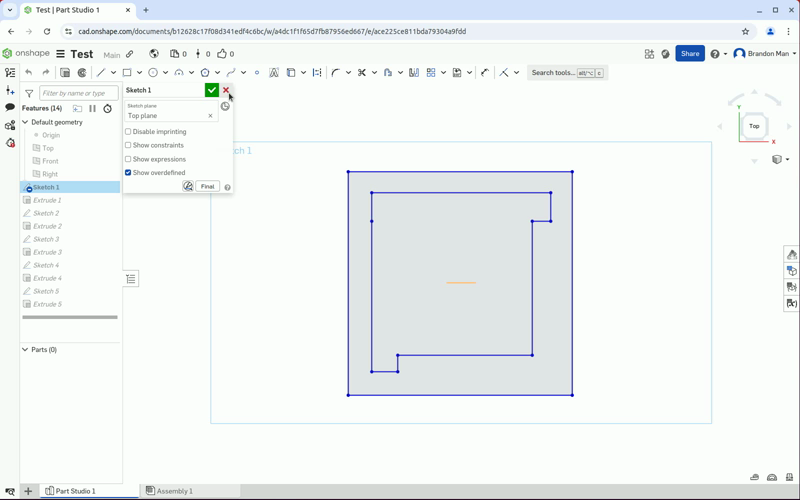
click(229, 92)
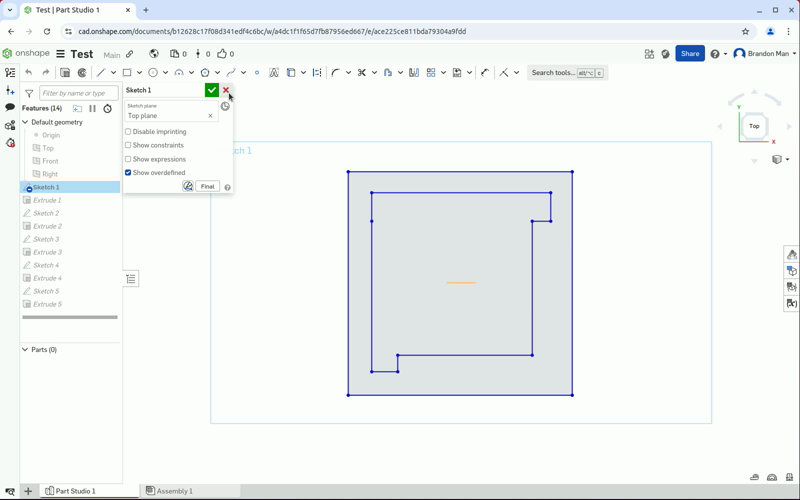
key(shift+s)
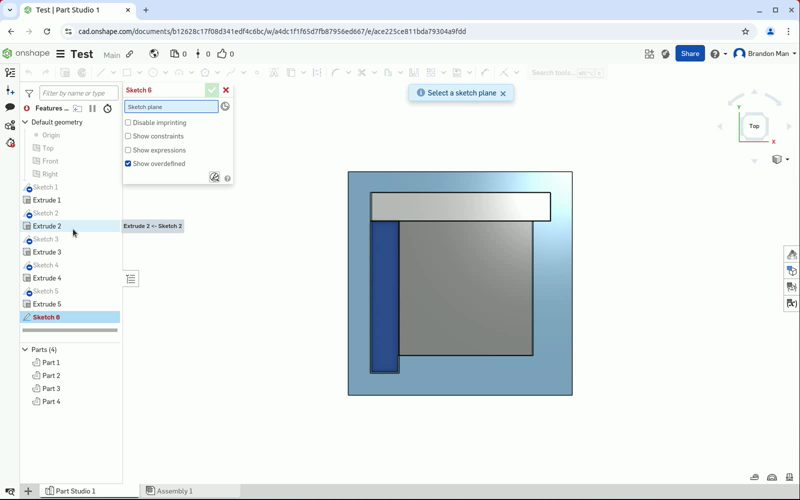
scroll(3)
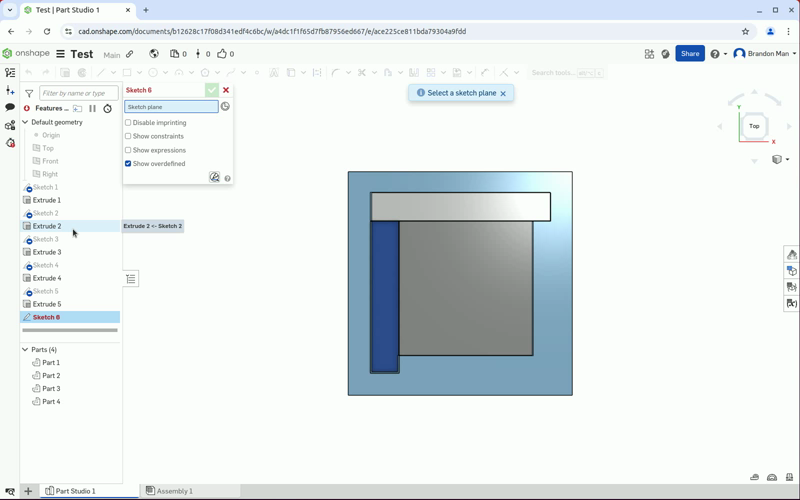
mouse_move(73, 150)
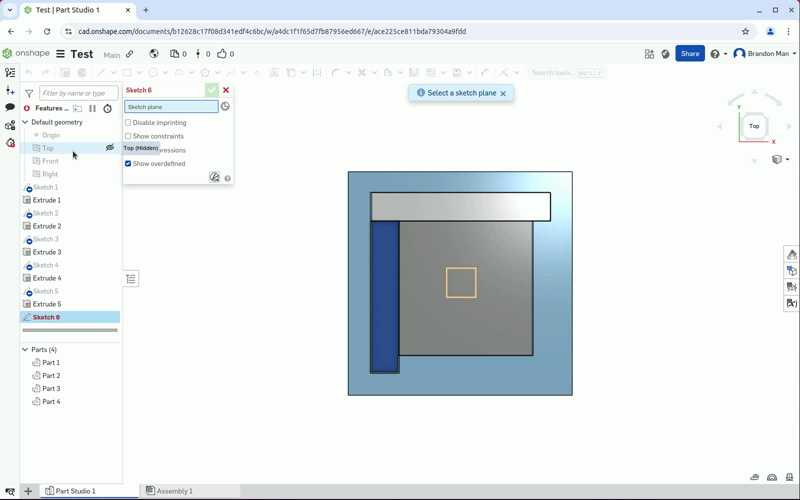
click(73, 150)
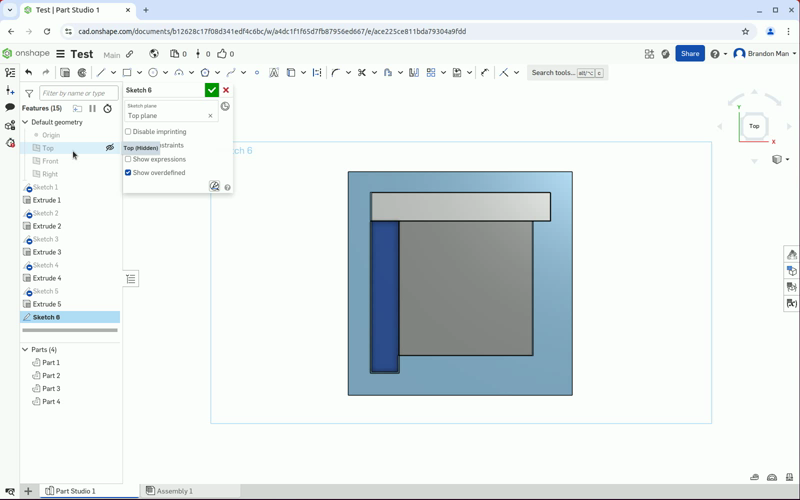
mouse_move(73, 352)
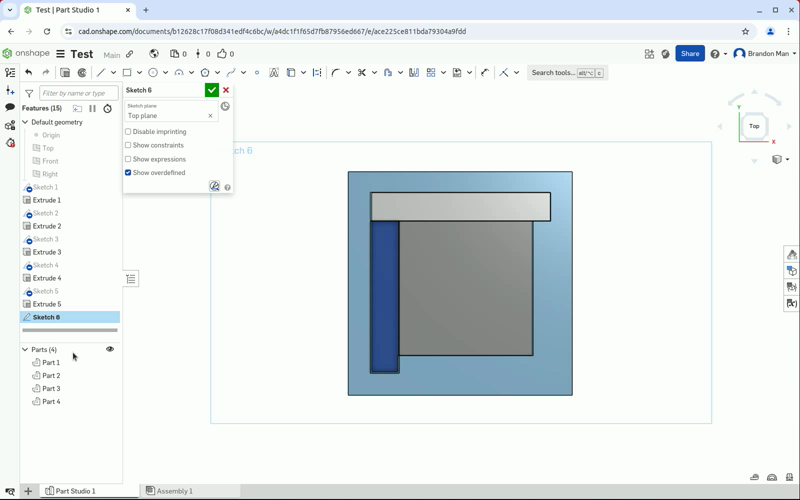
key(y)
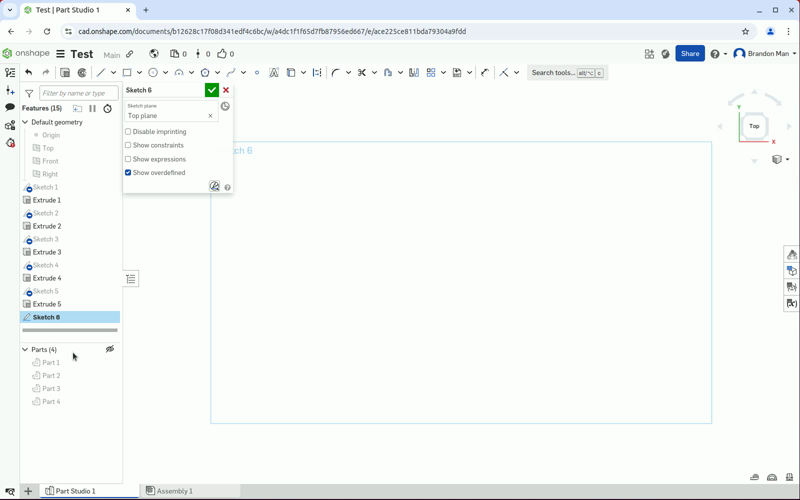
key(l)
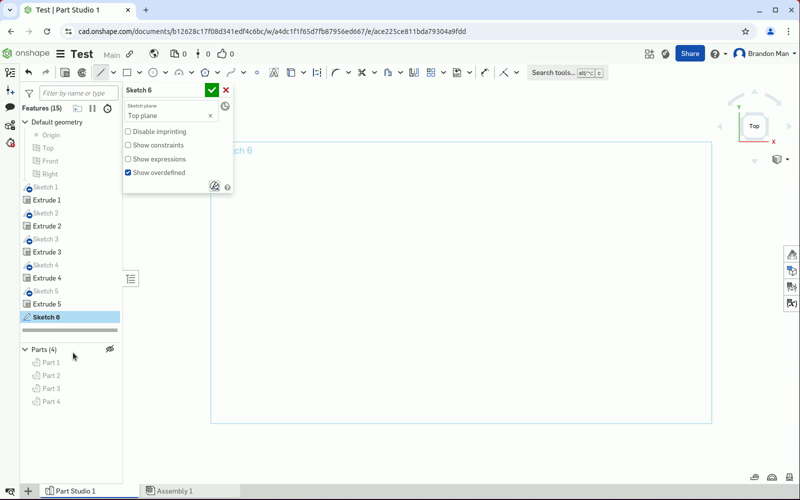
key_down(shift)
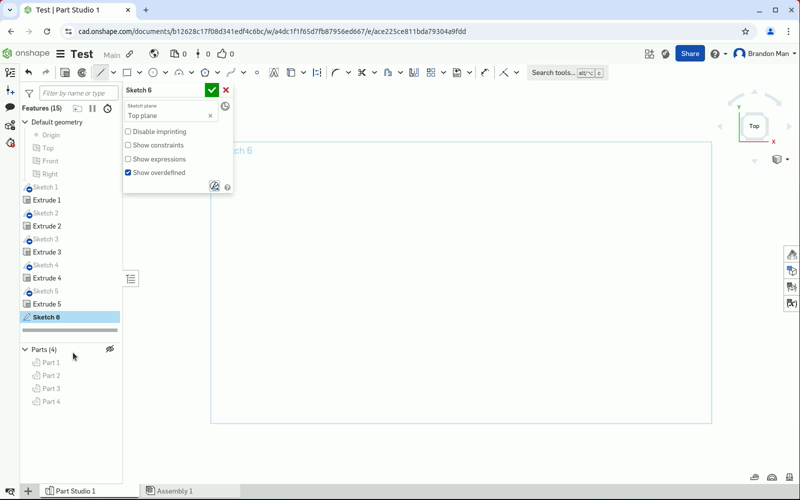
mouse_move(370, 220)
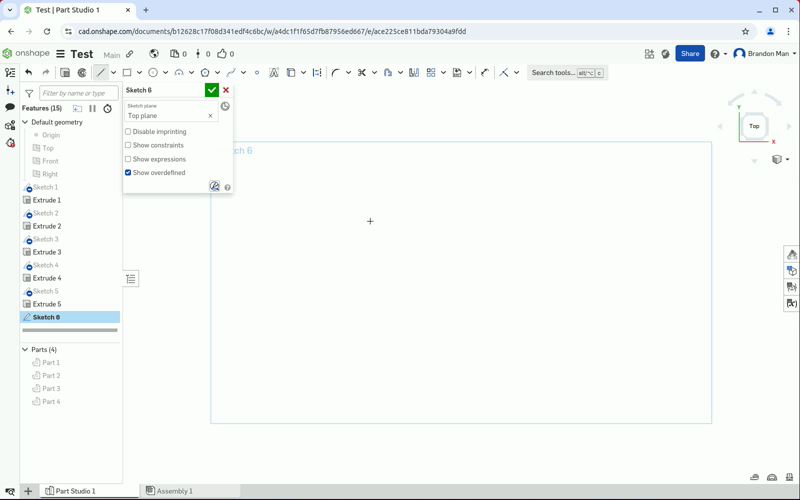
click(370, 220)
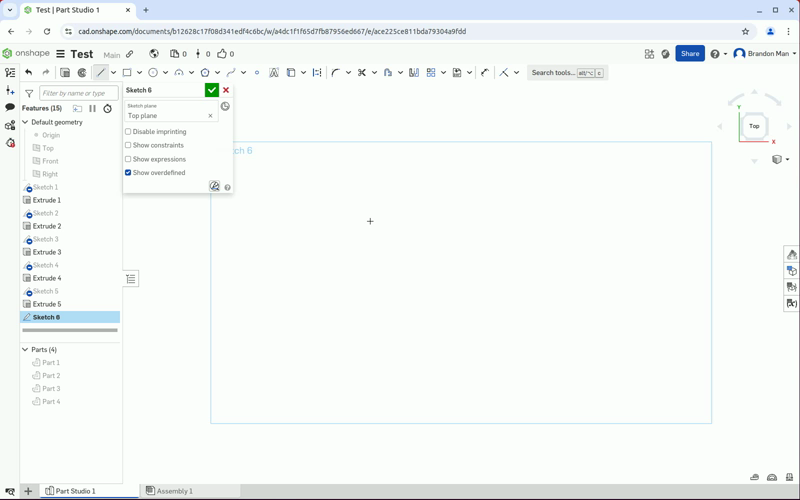
key_up(shift)
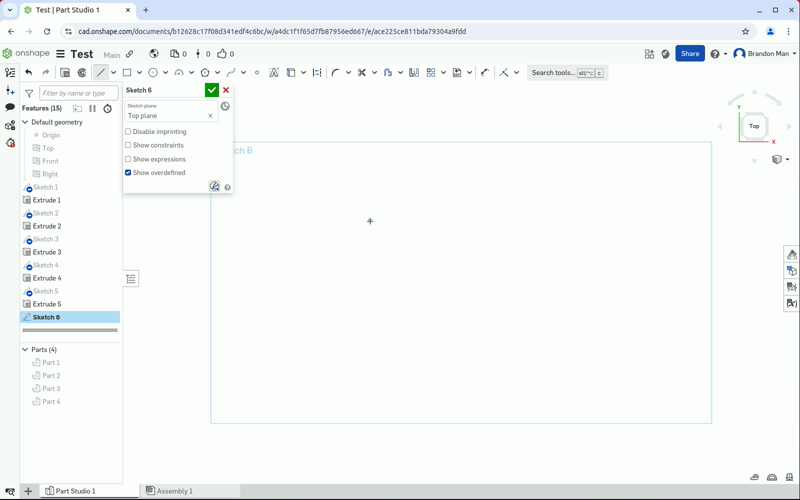
key_down(shift)
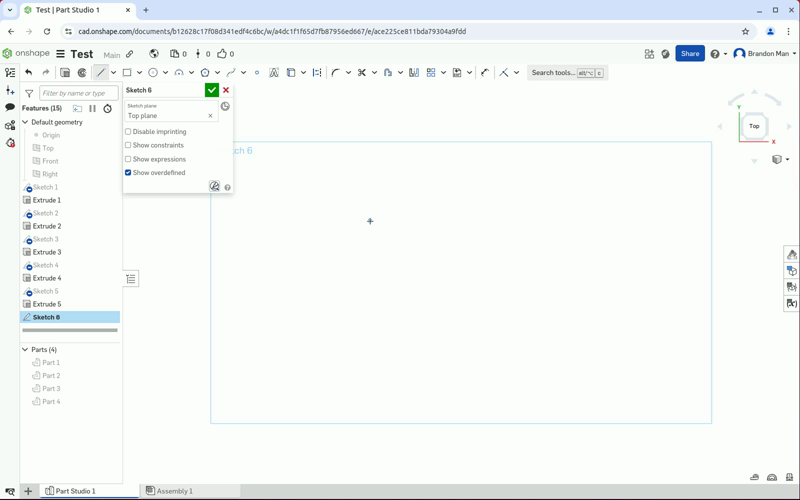
mouse_move(400, 220)
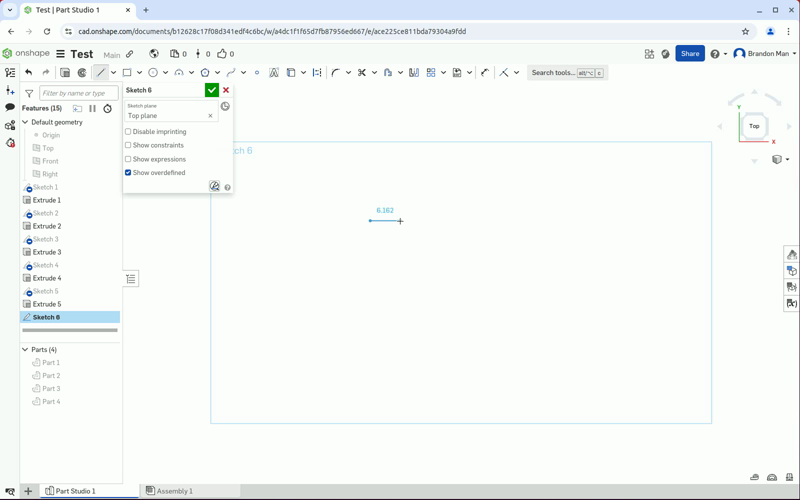
mouse_move(398, 220)
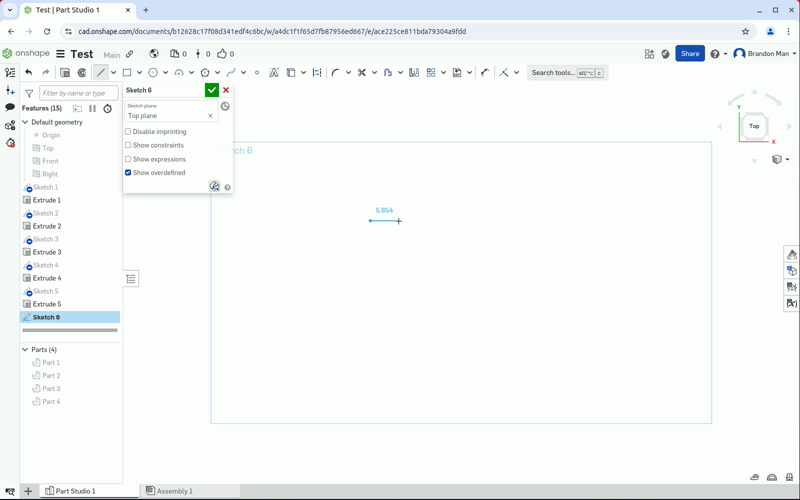
click(398, 220)
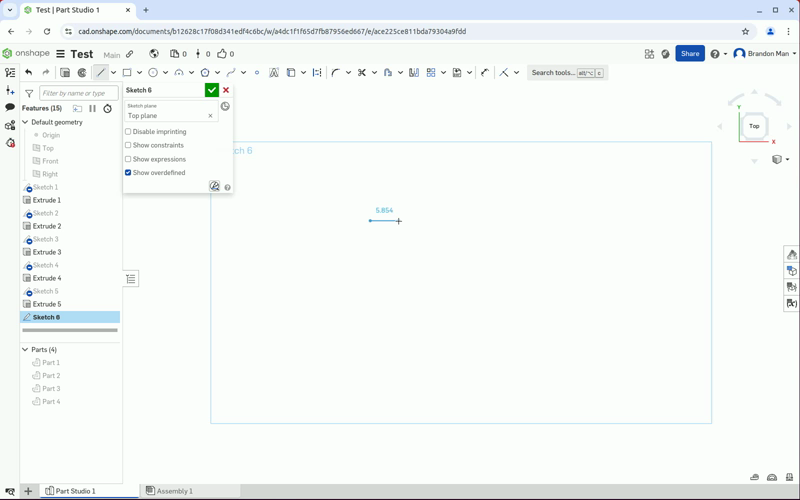
key_up(shift)
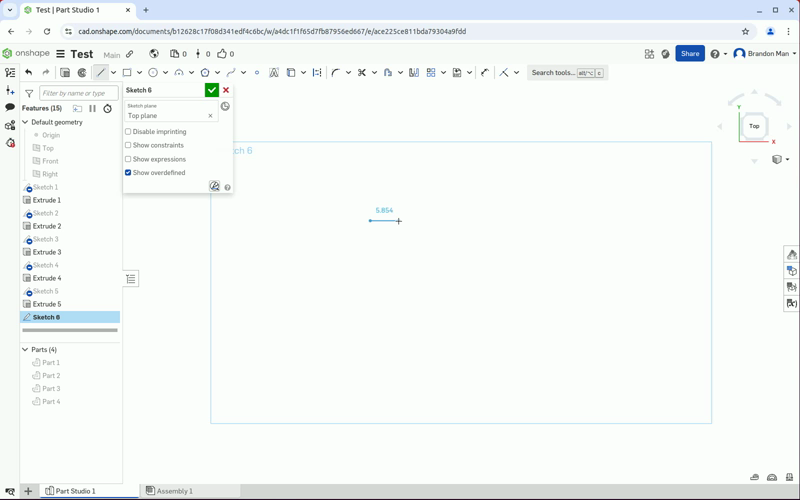
key_down(shift)
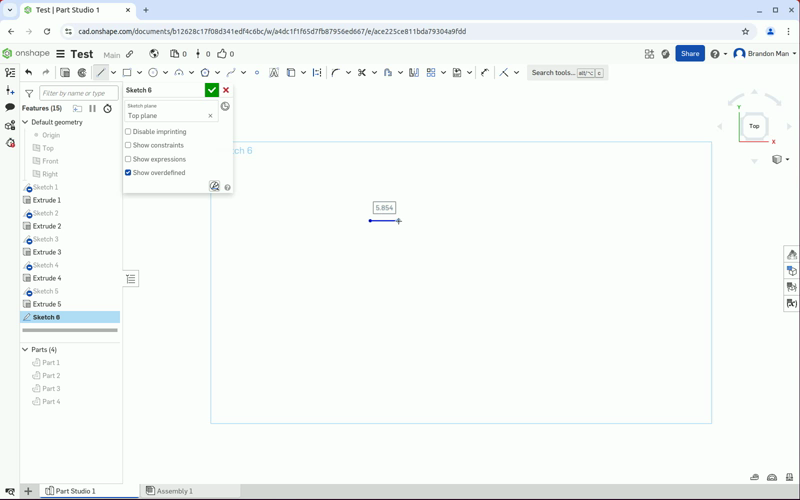
mouse_move(533, 220)
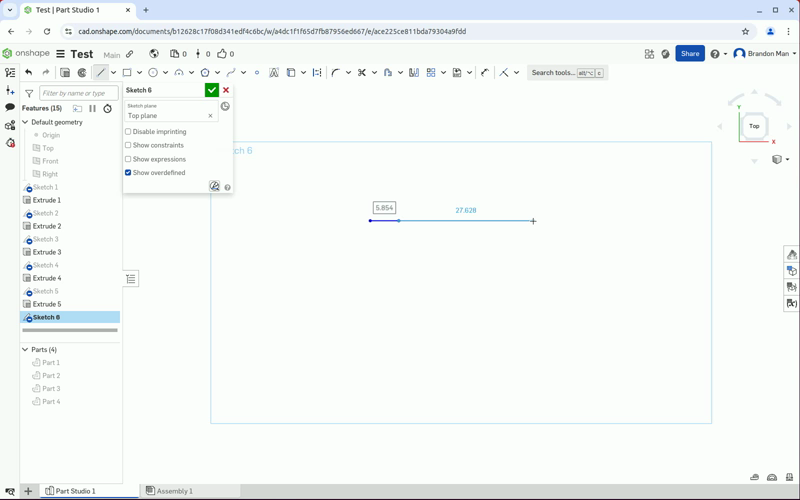
click(533, 220)
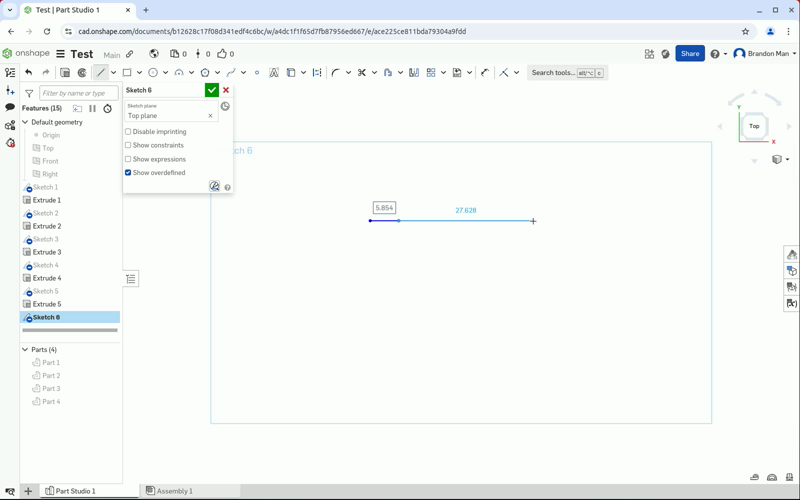
key_up(shift)
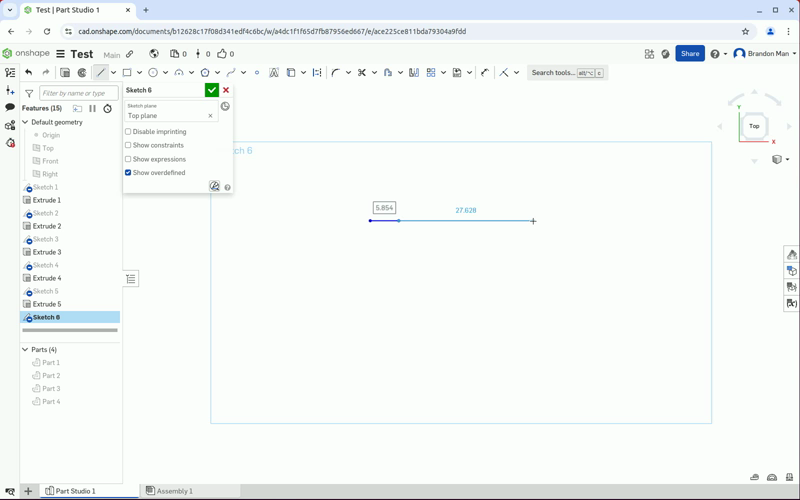
key_down(shift)
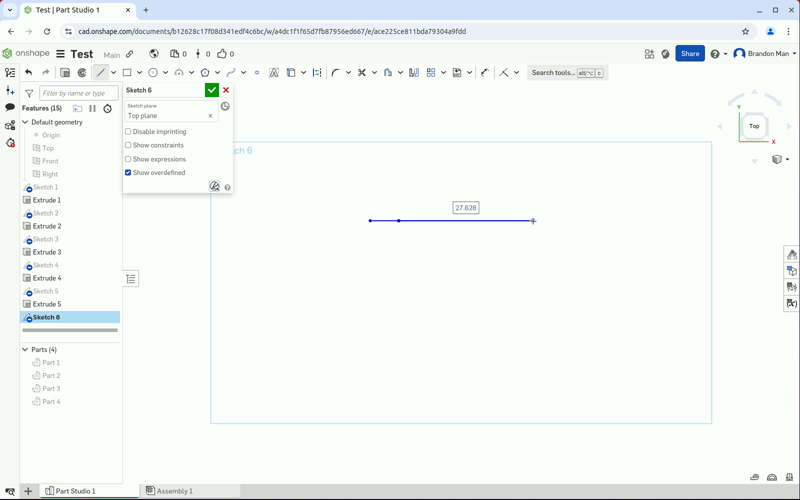
mouse_move(563, 220)
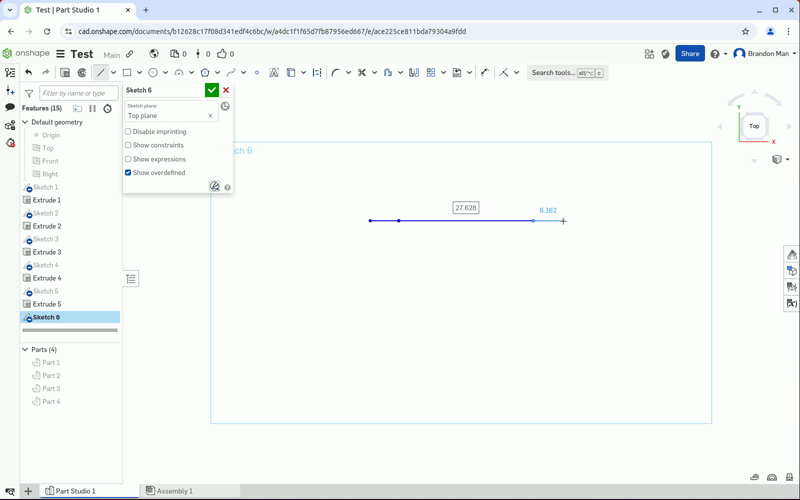
mouse_move(550, 220)
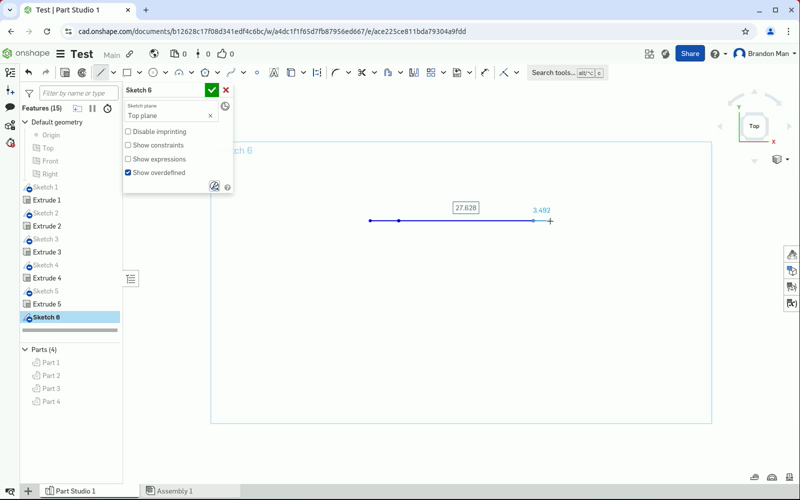
click(550, 220)
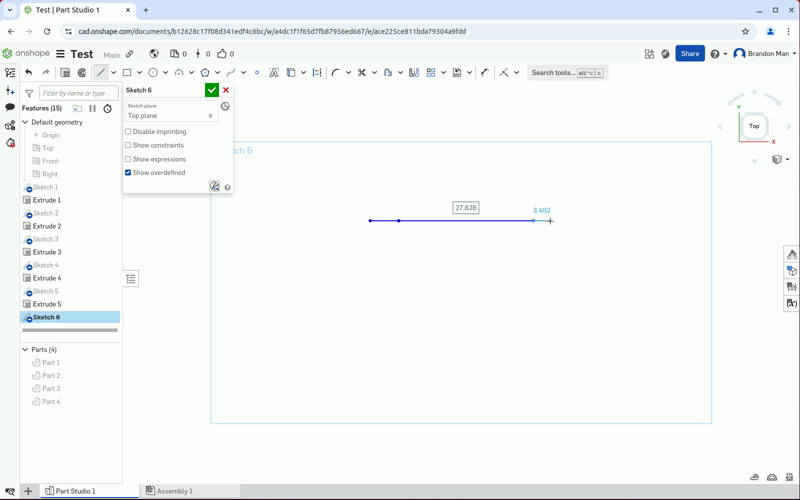
key_up(shift)
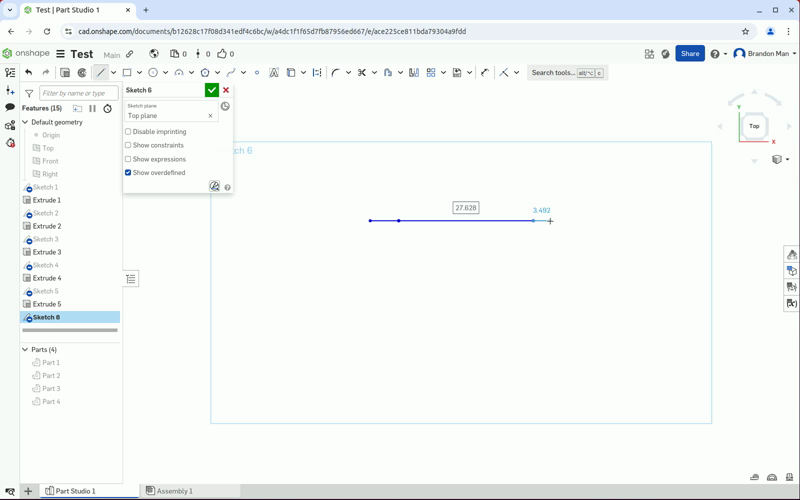
key_down(shift)
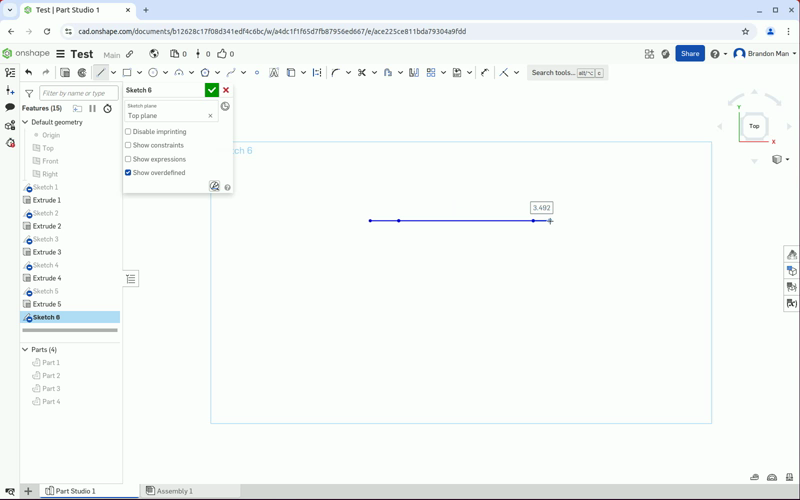
mouse_move(580, 220)
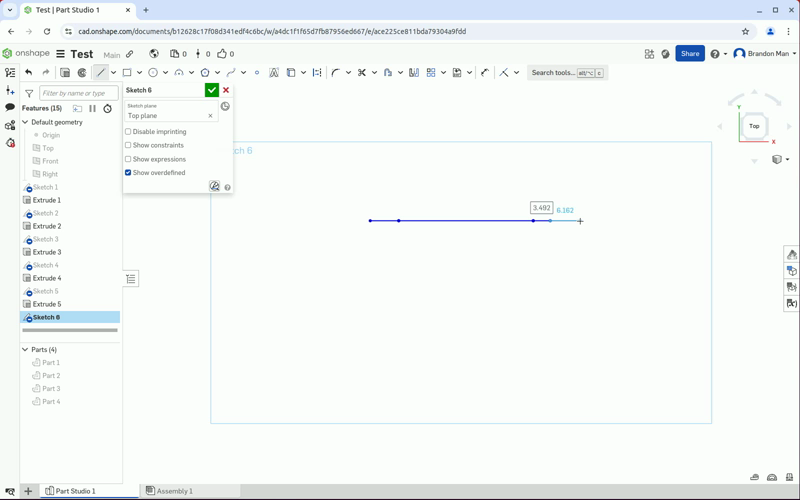
mouse_move(550, 192)
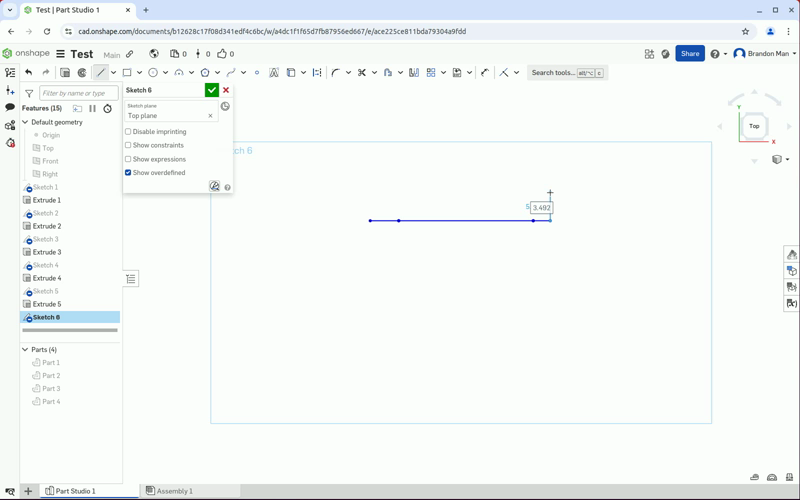
click(550, 192)
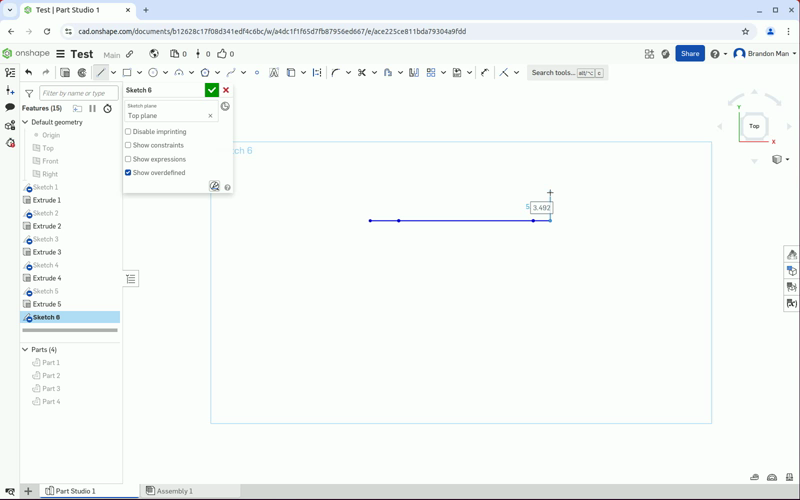
key_up(shift)
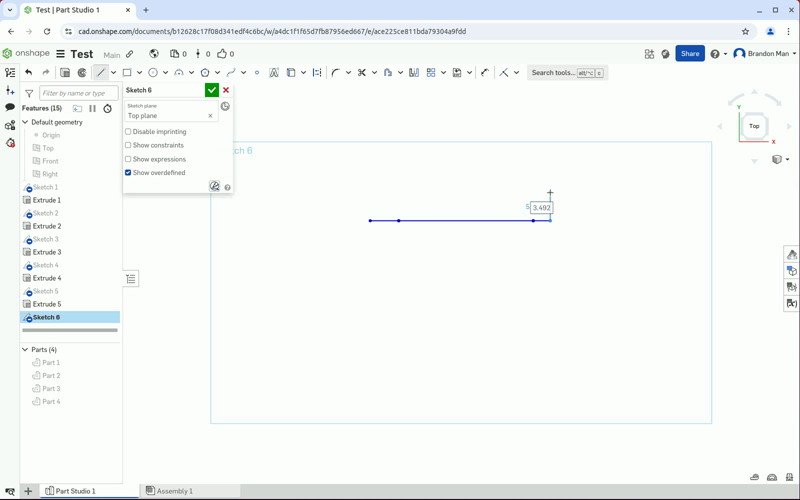
key_down(shift)
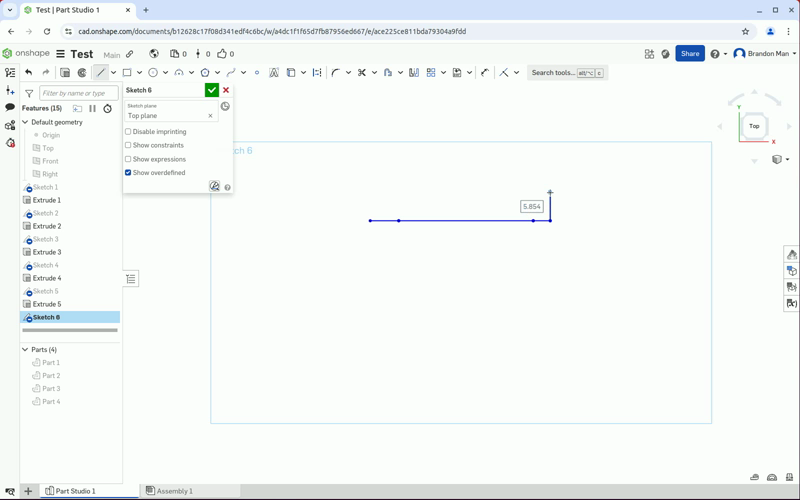
mouse_move(370, 192)
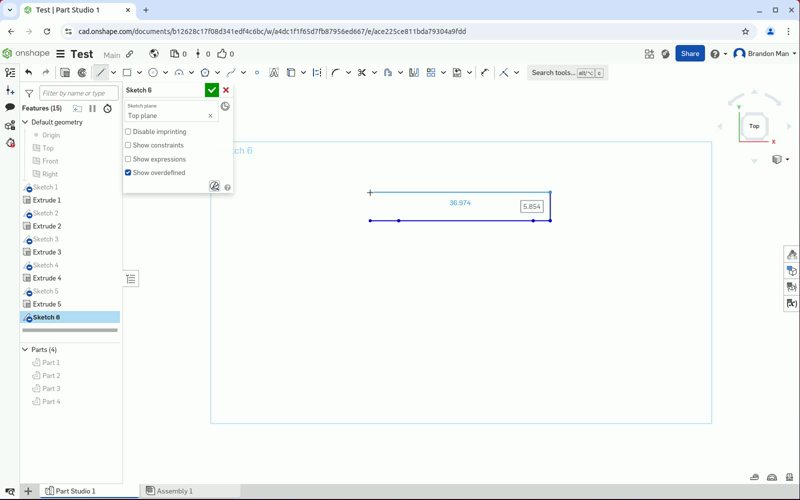
click(370, 192)
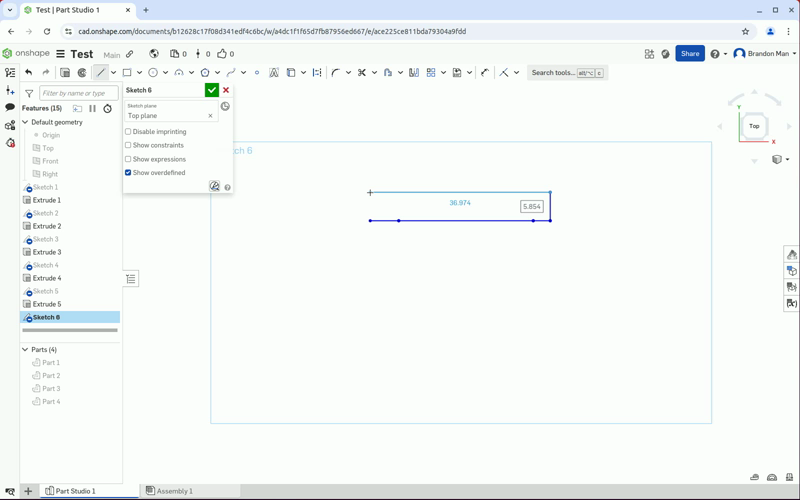
key_up(shift)
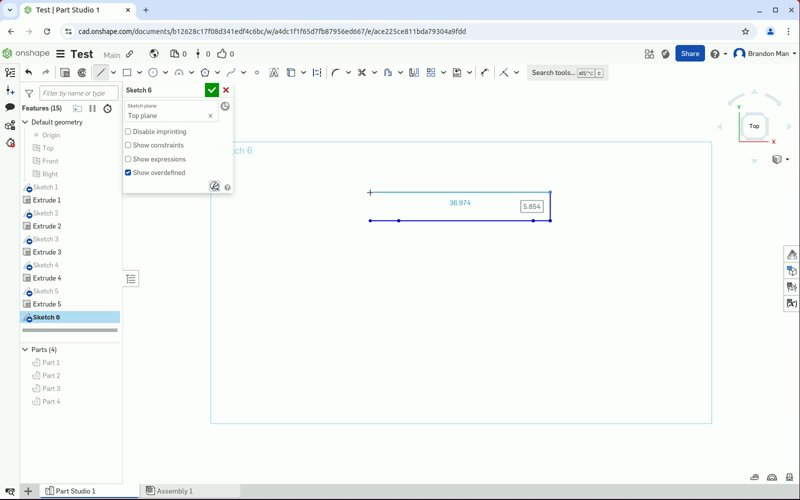
mouse_move(400, 192)
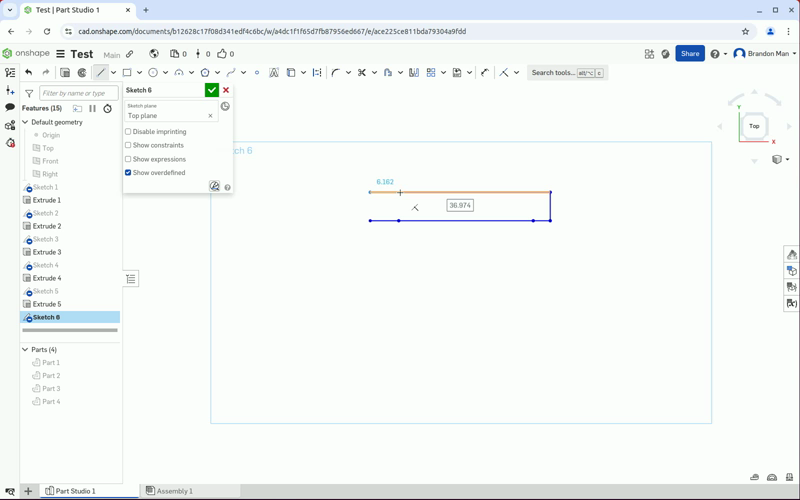
key_down(shift)
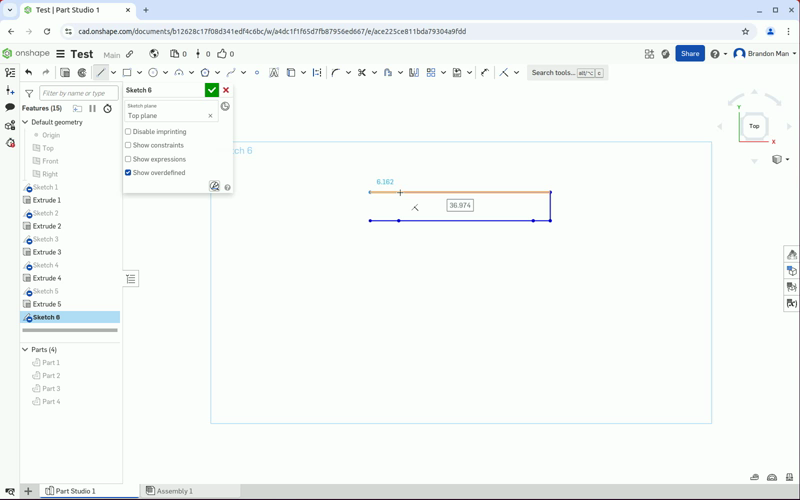
mouse_move(370, 220)
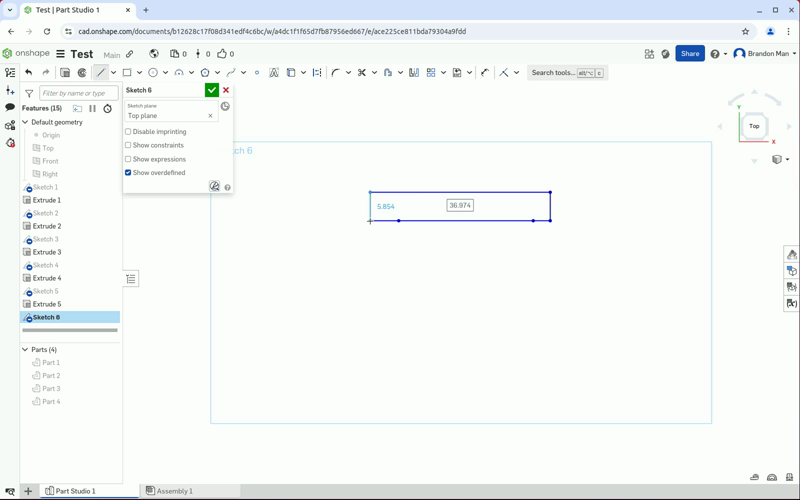
key_up(shift)
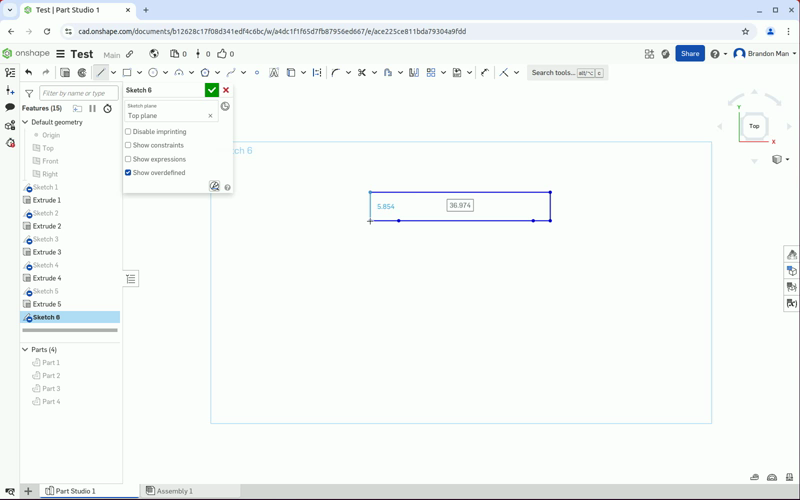
click(370, 220)
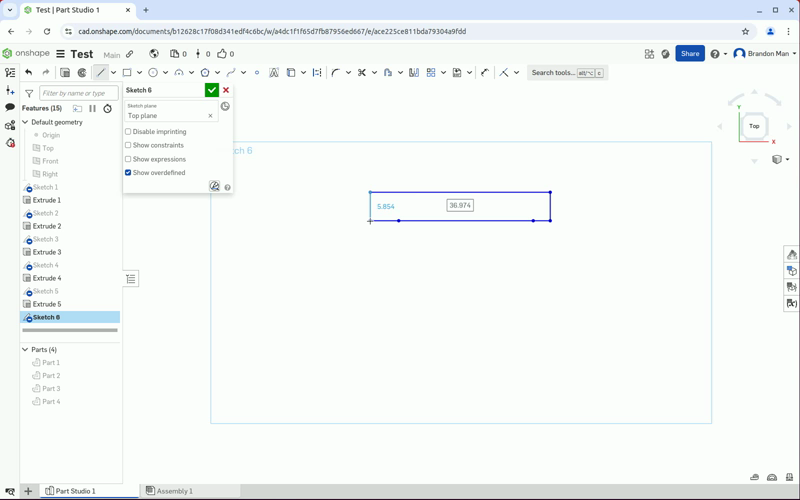
key(esc)
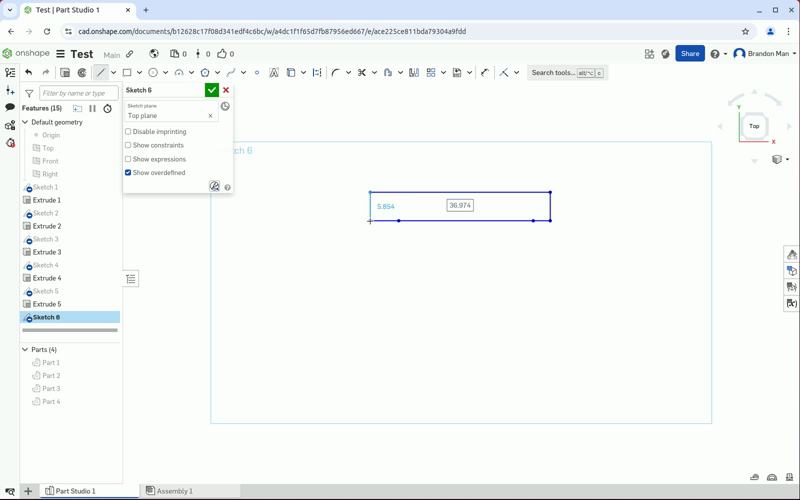
mouse_move(383, 204)
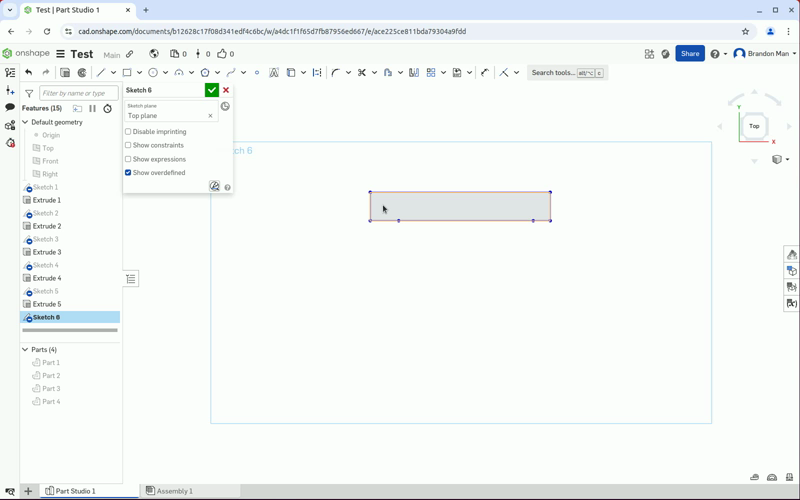
click(383, 204)
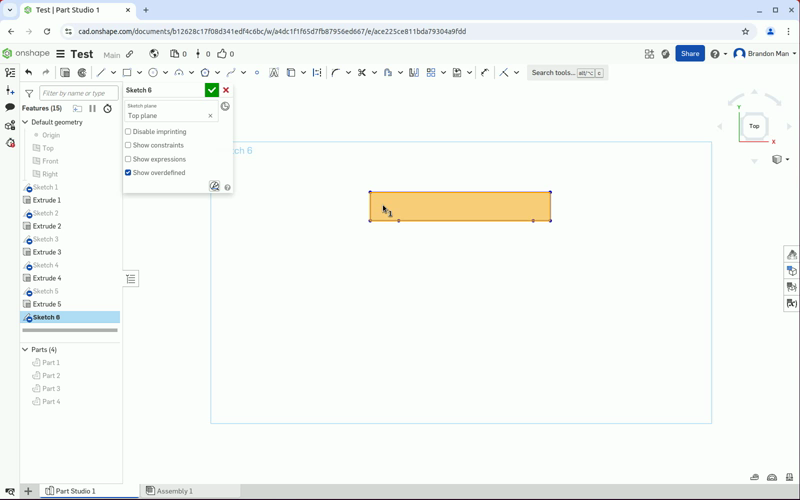
mouse_move(73, 352)
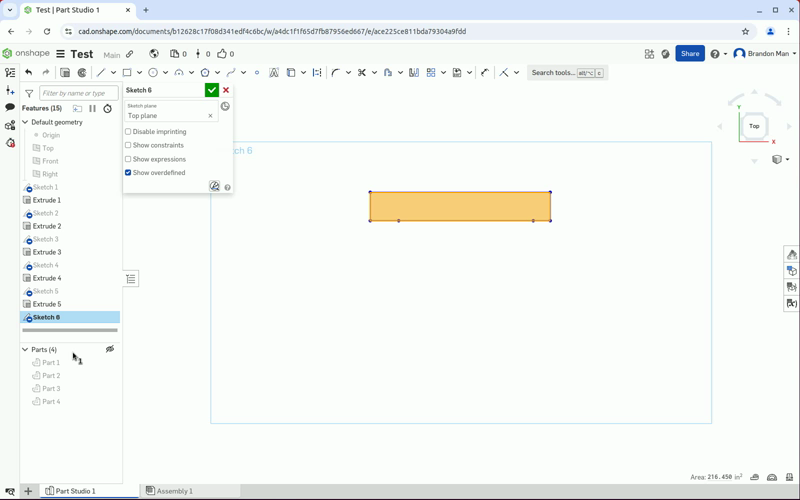
key(shift+y)
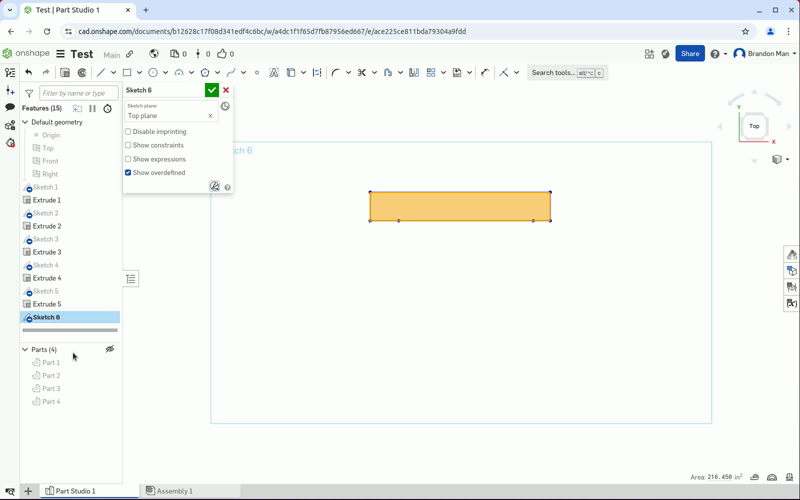
key(shift+e)
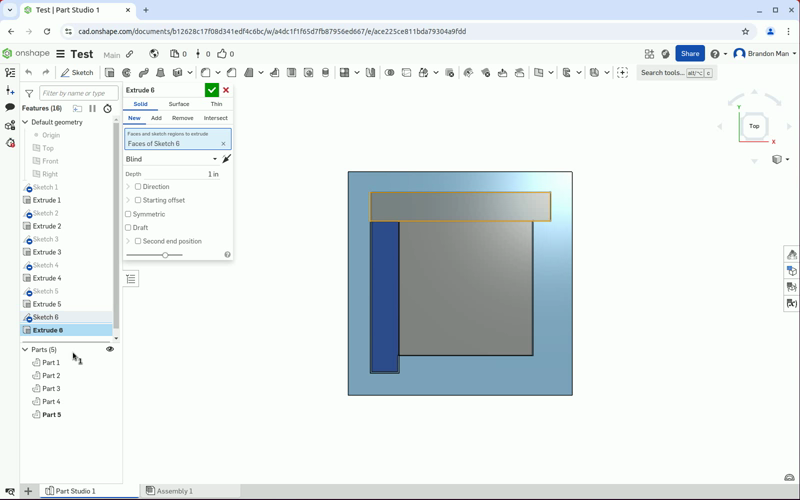
mouse_move(143, 106)
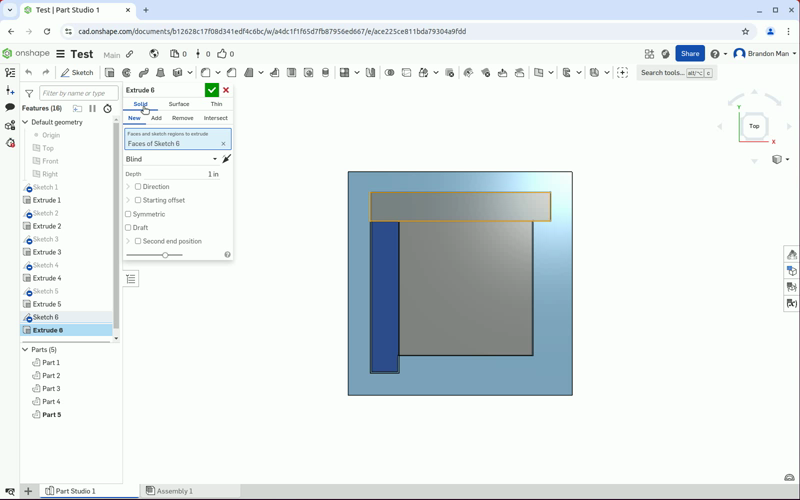
click(143, 106)
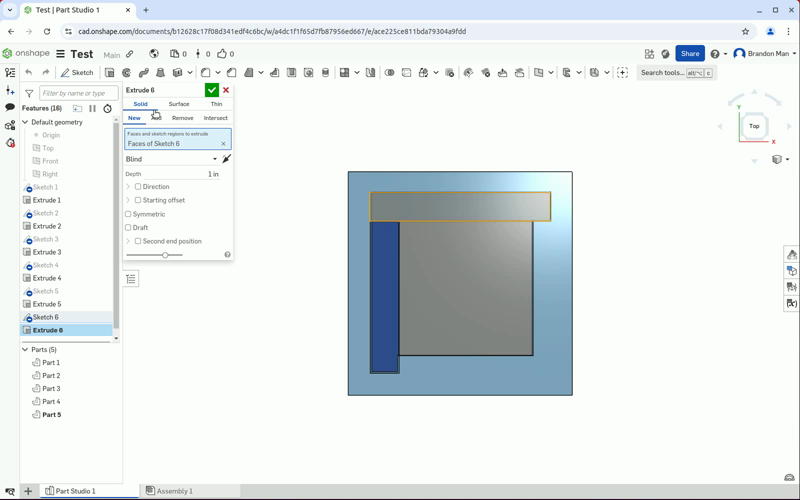
mouse_move(186, 120)
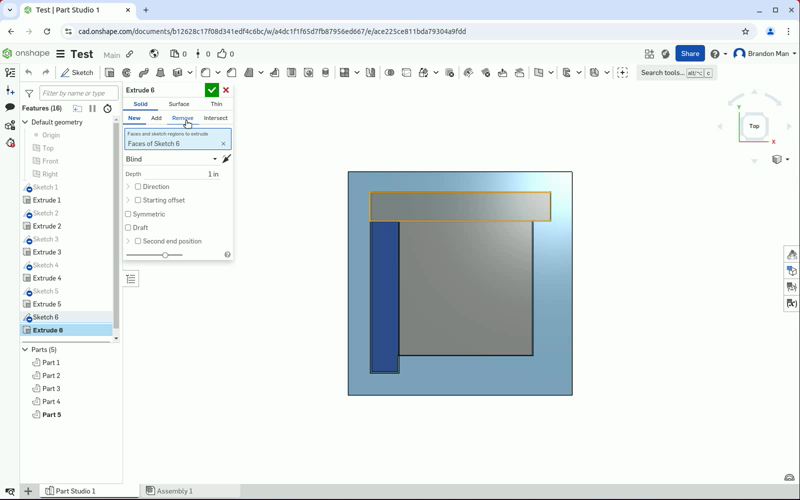
click(186, 120)
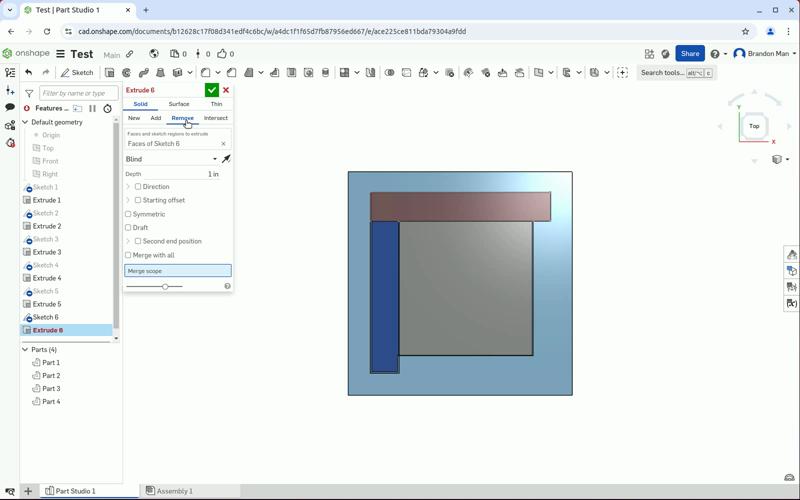
key(tab, 4)
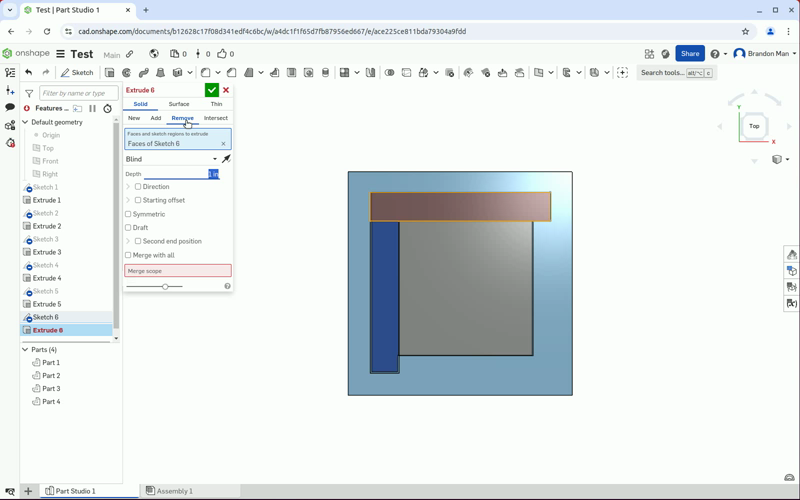
text(0.963)
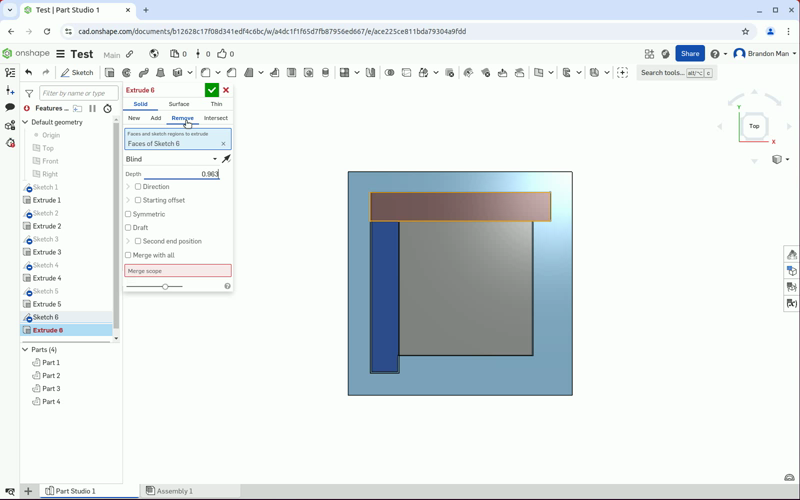
key(tab, 6)
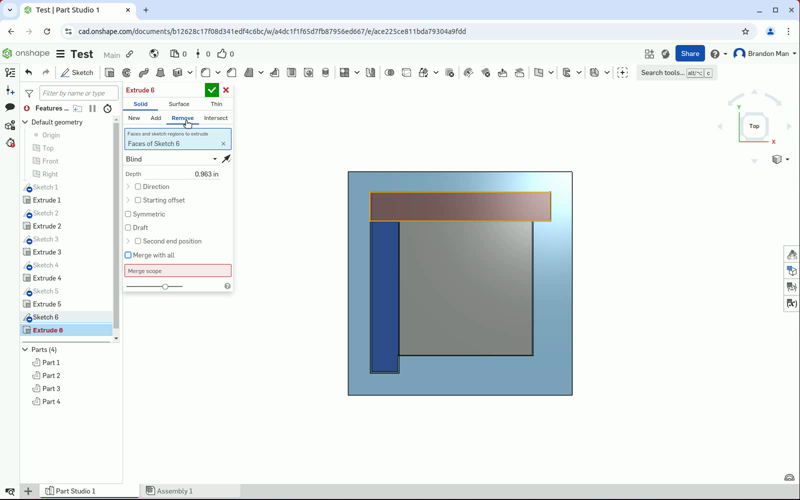
key(space)
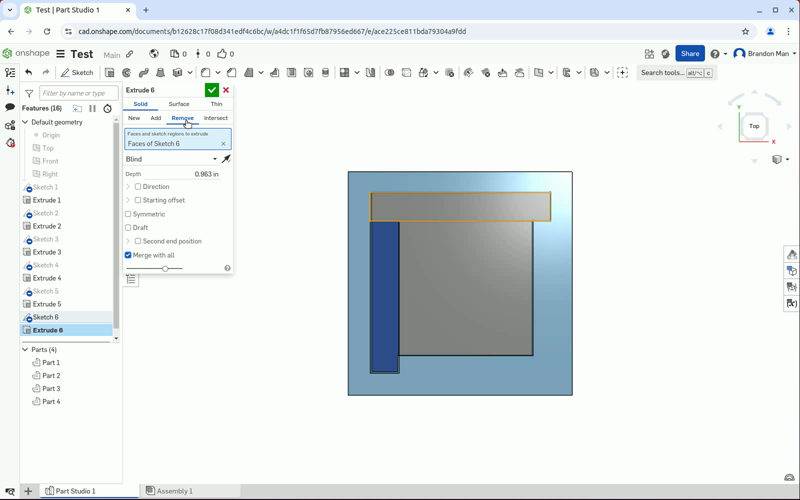
key(enter)
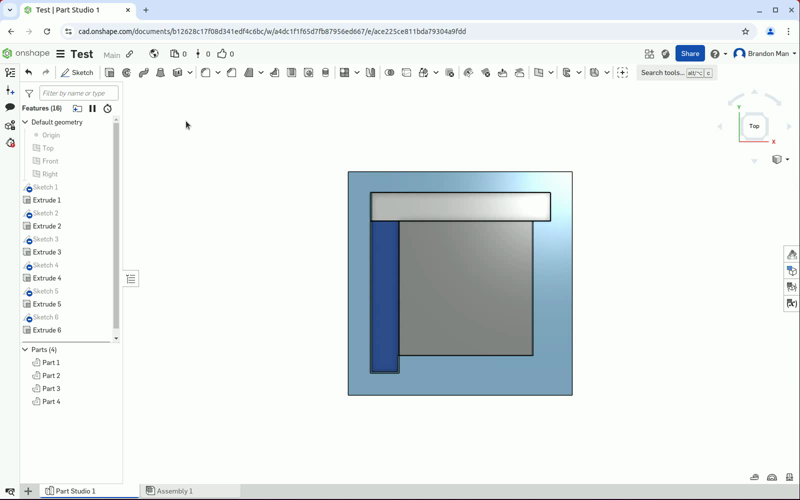
key(shift+h)
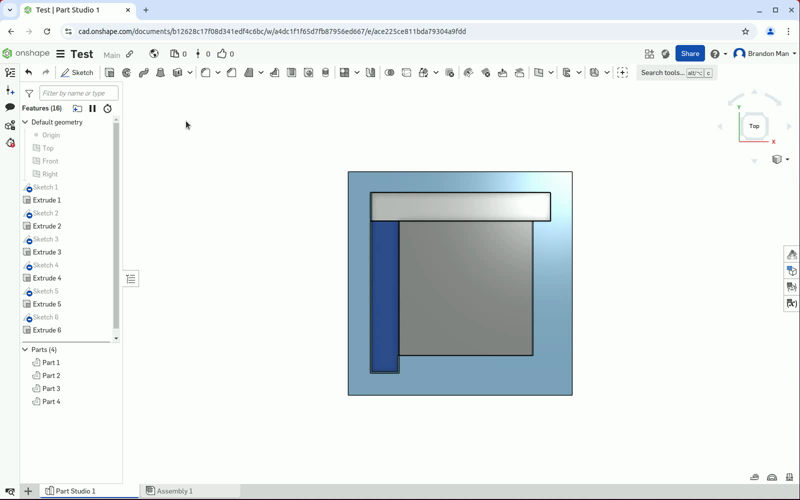
key(shift+h)
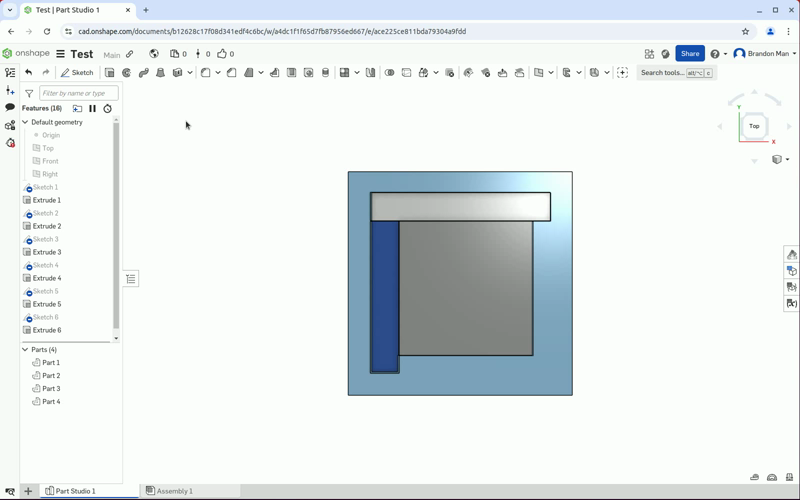
mouse_move(69, 189)
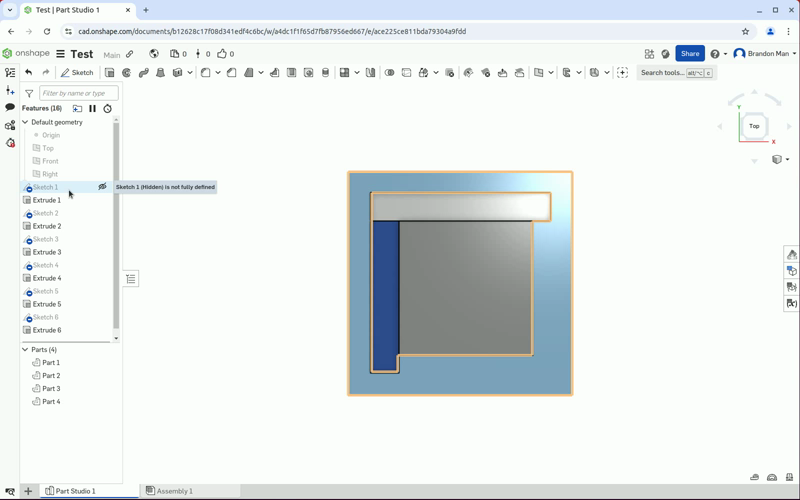
click(69, 189)
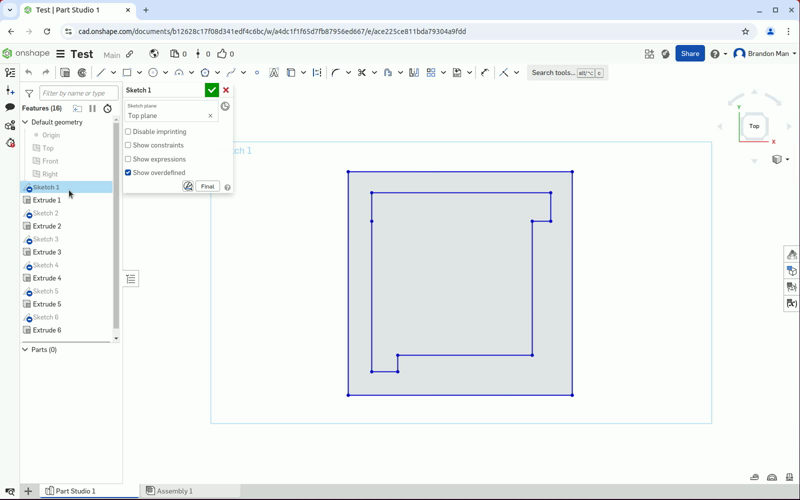
mouse_move(229, 92)
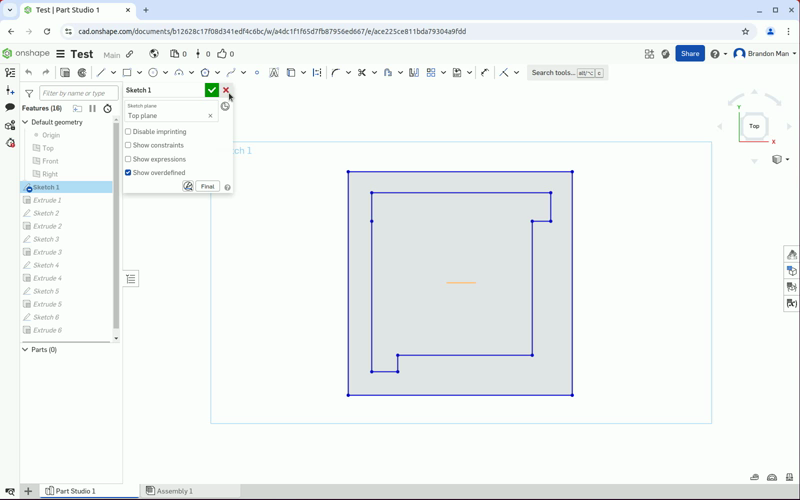
click(229, 92)
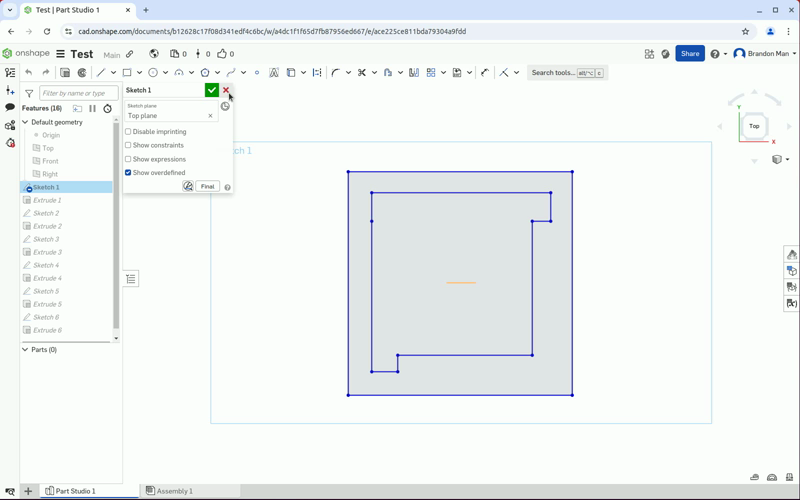
key(shift+s)
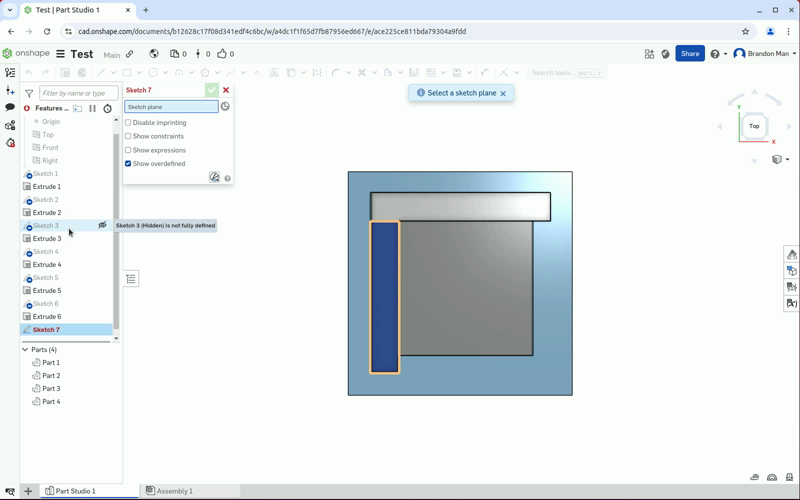
scroll(3)
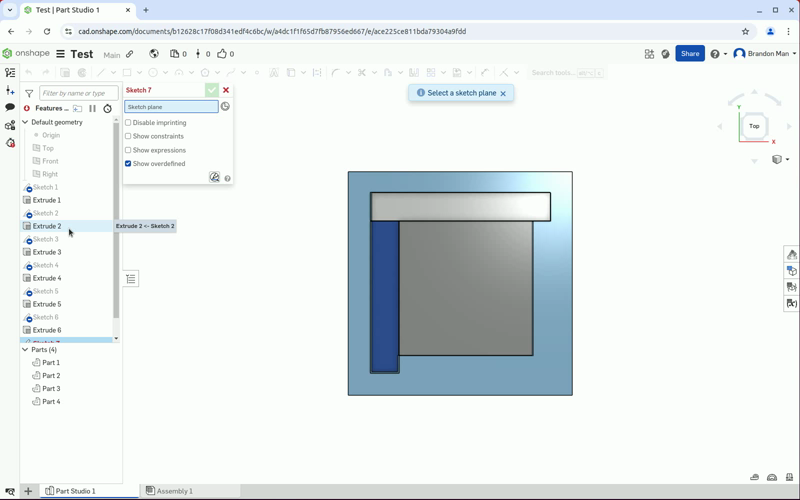
mouse_move(69, 150)
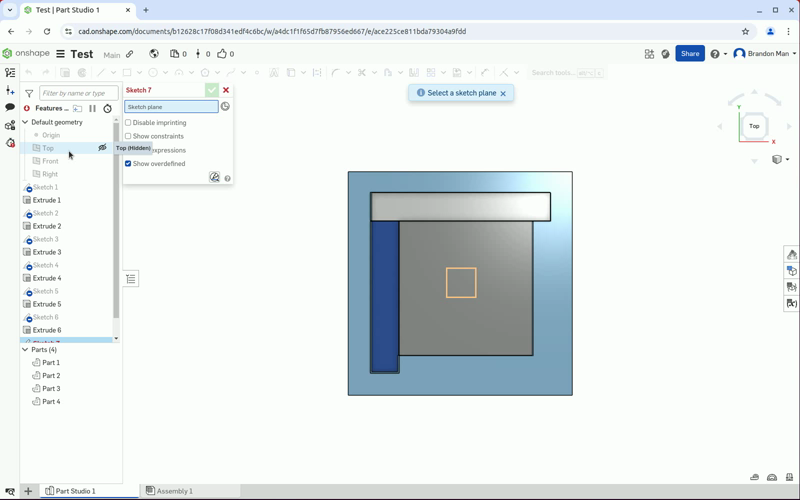
click(69, 150)
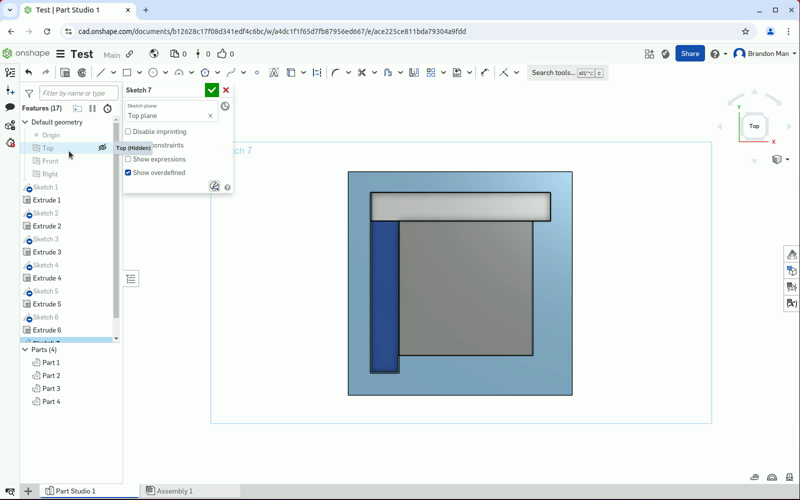
mouse_move(73, 352)
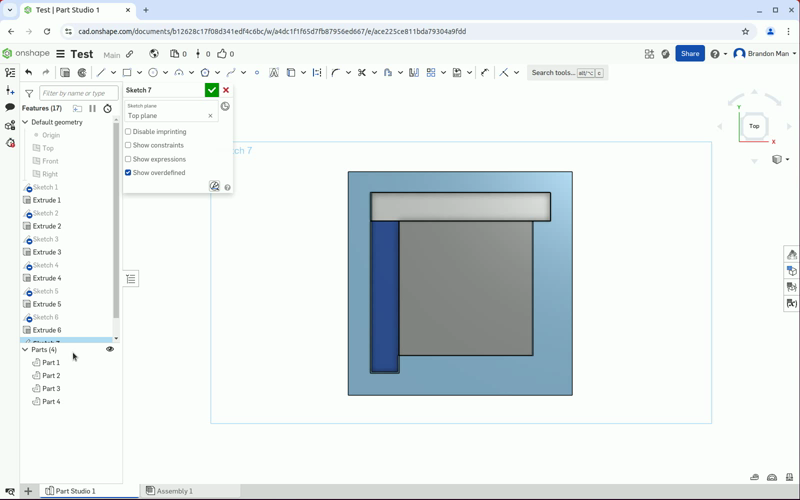
key(y)
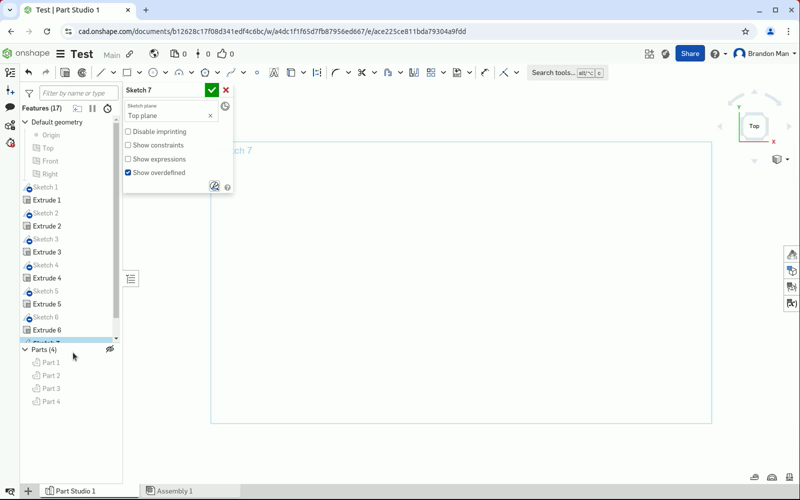
key(l)
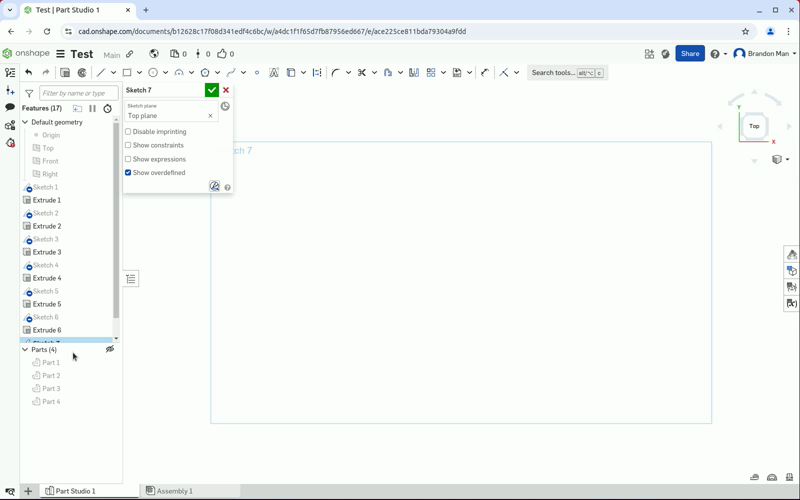
key_down(shift)
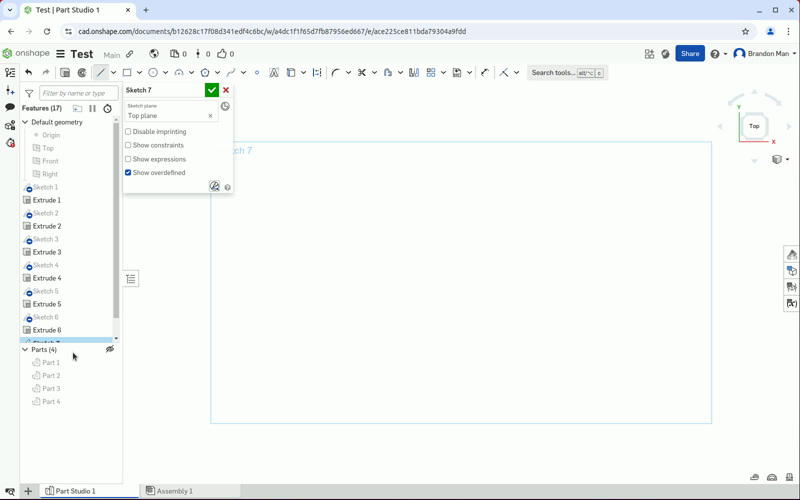
mouse_move(398, 355)
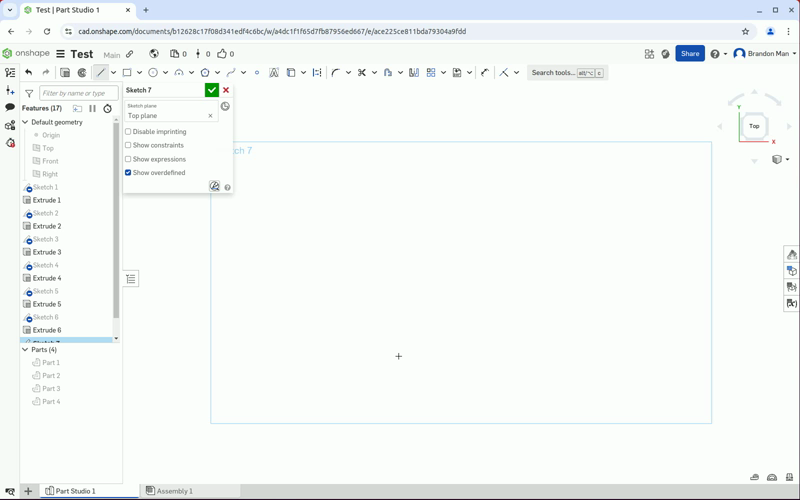
click(398, 355)
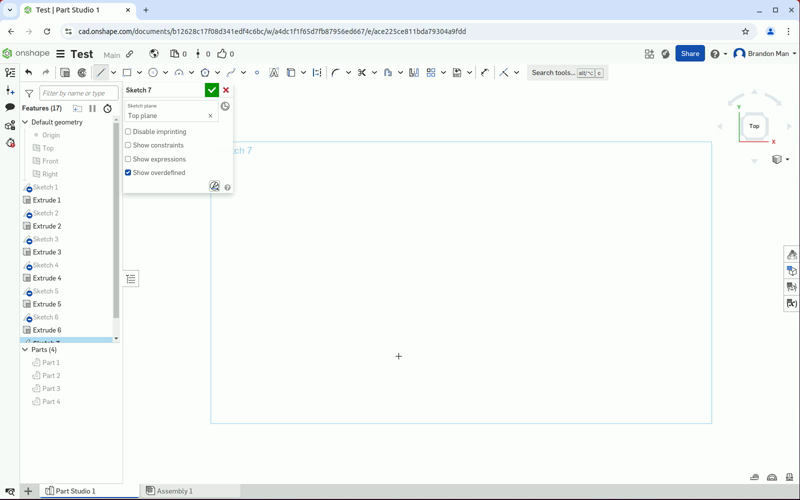
key_up(shift)
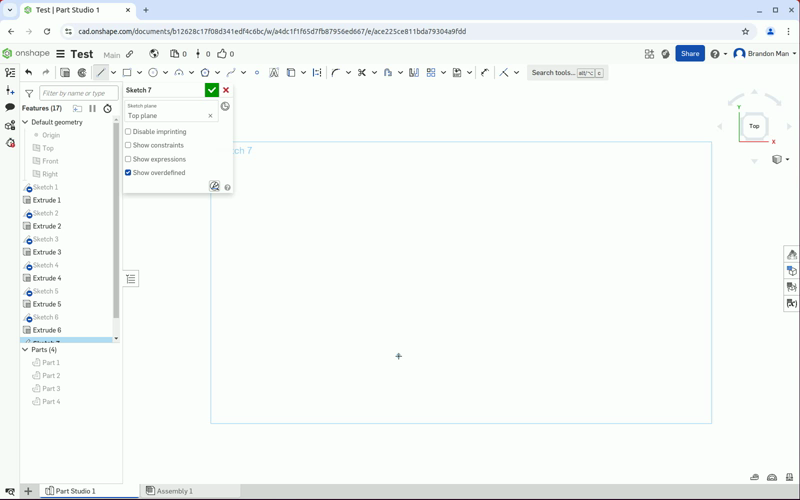
key_down(shift)
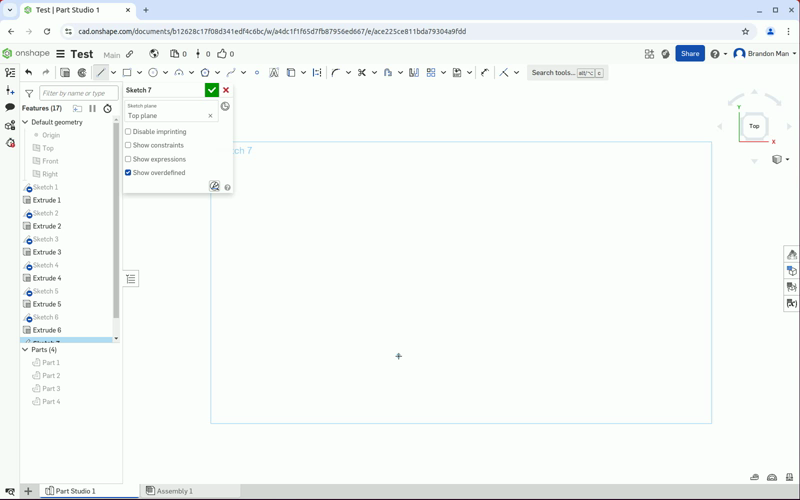
mouse_move(533, 355)
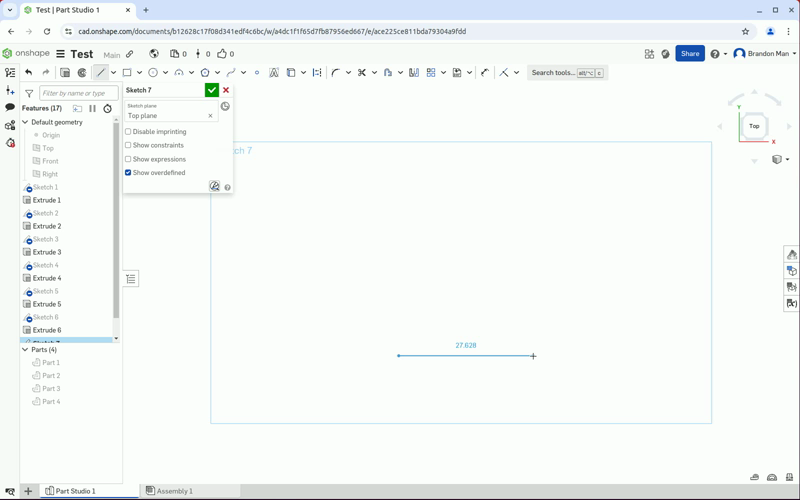
click(533, 355)
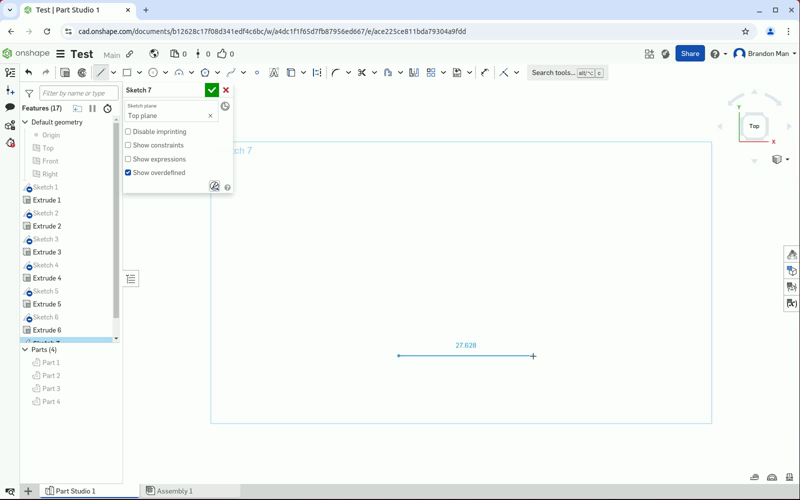
key_up(shift)
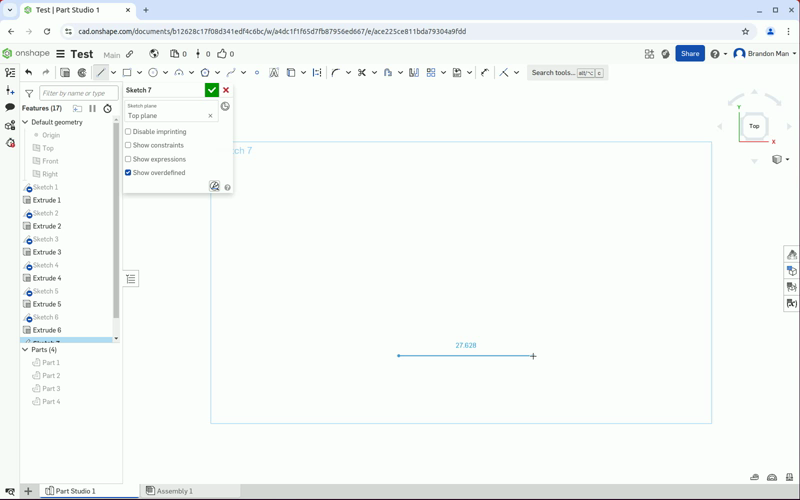
key_down(shift)
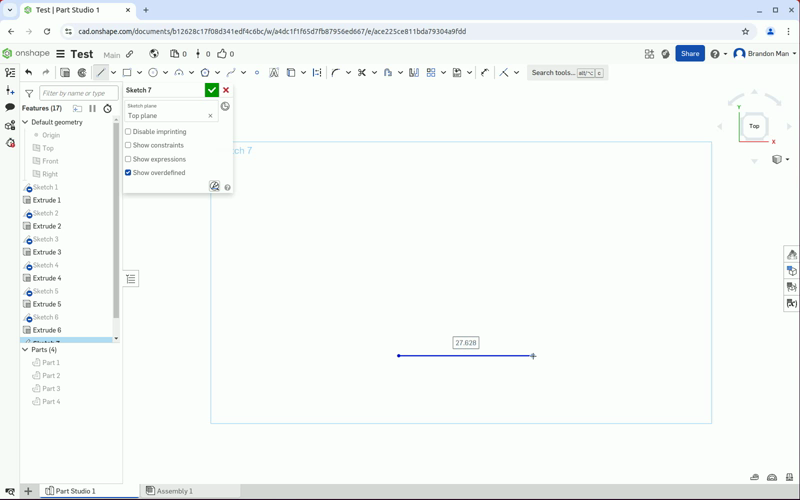
mouse_move(533, 221)
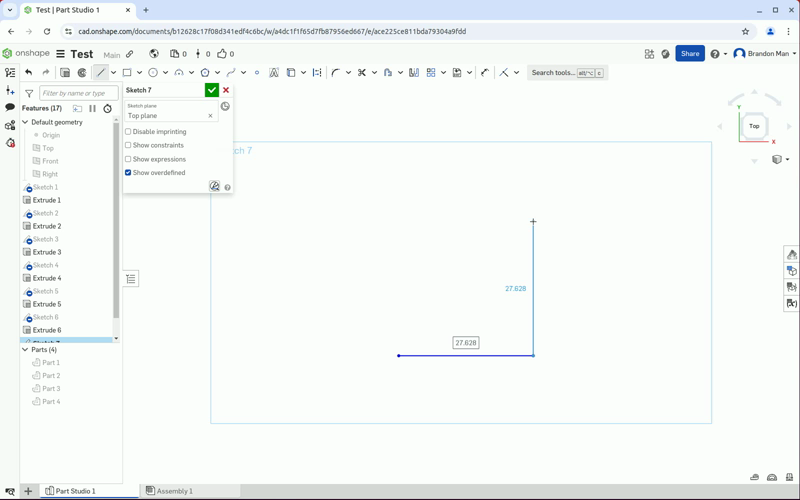
click(533, 221)
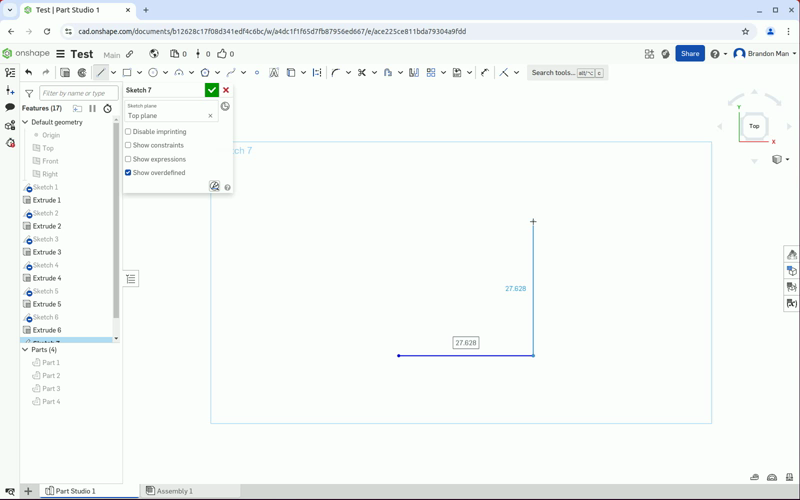
key_up(shift)
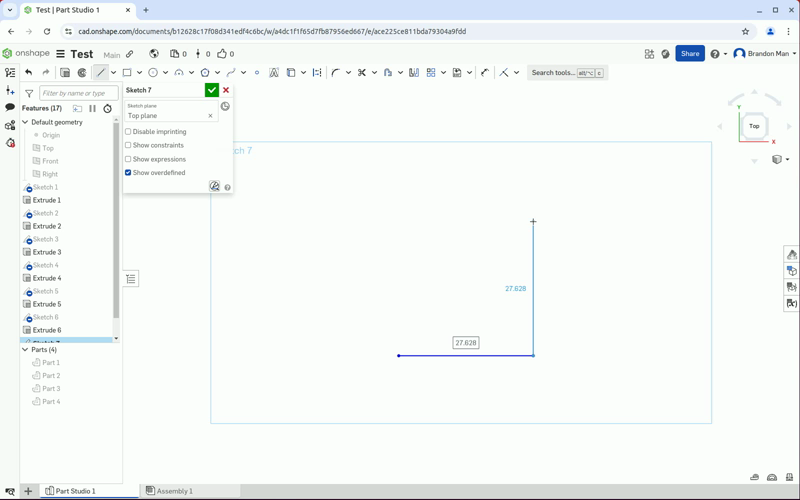
key_down(shift)
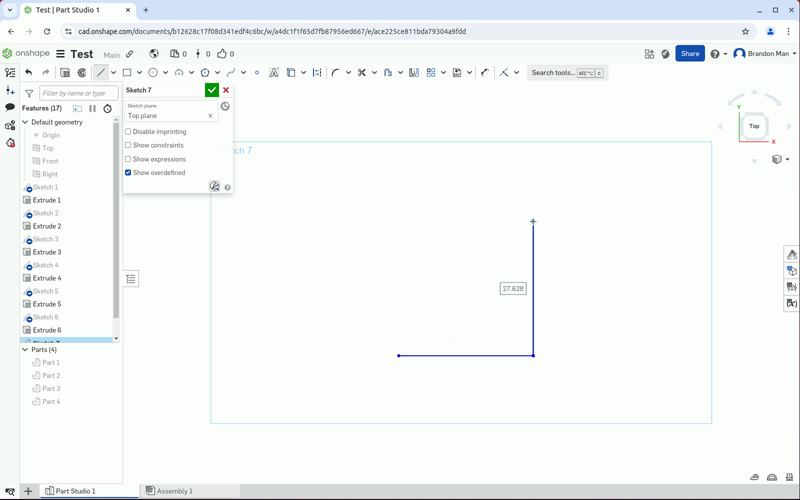
mouse_move(398, 221)
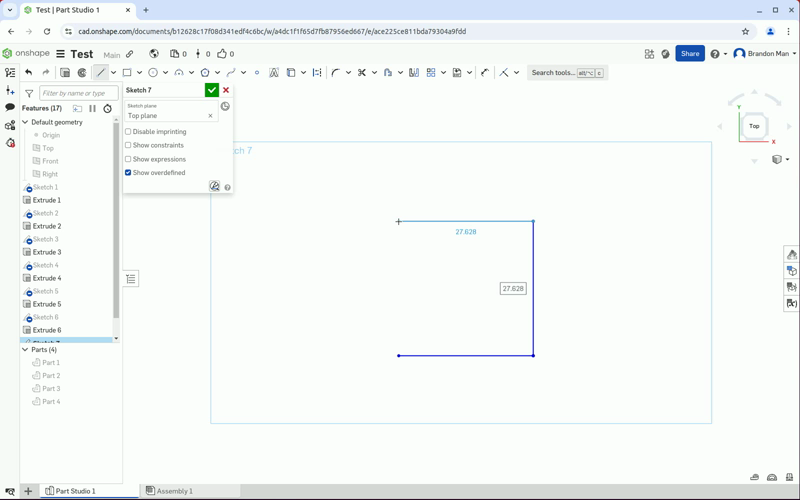
click(398, 221)
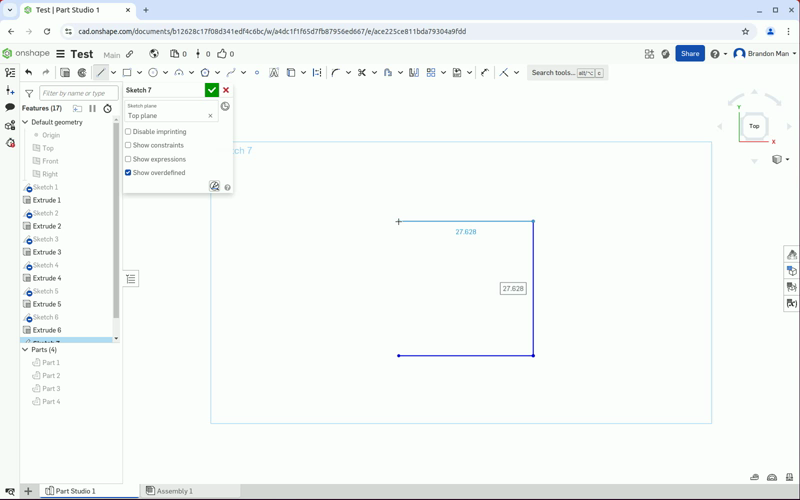
key_up(shift)
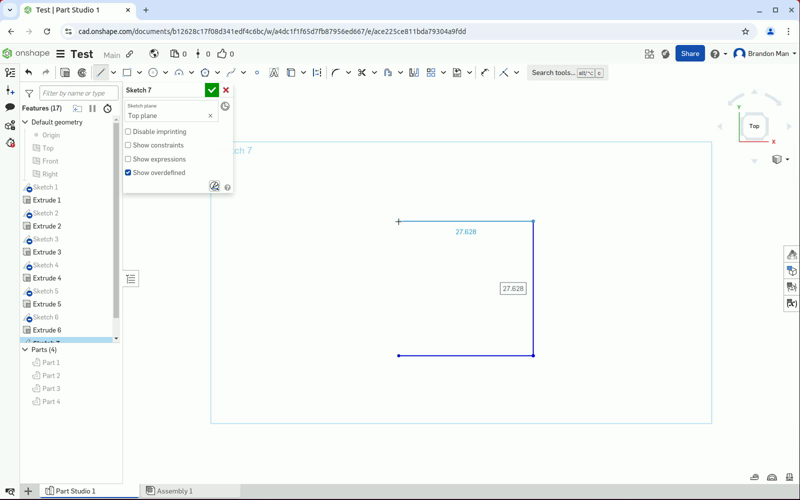
key_down(shift)
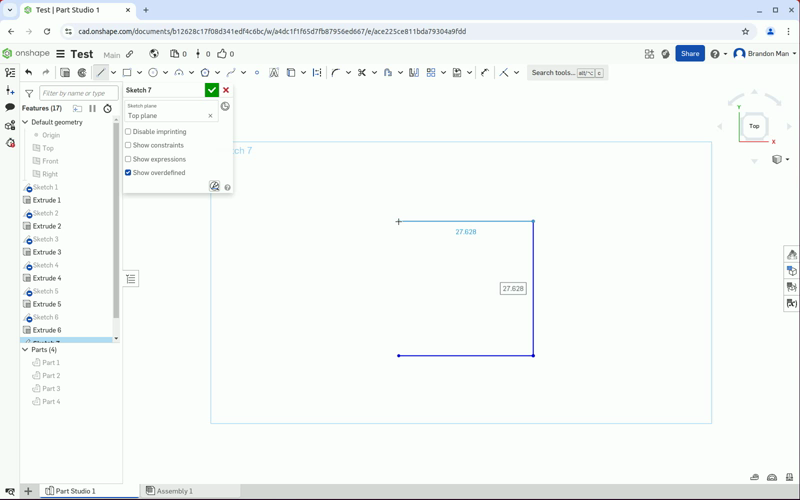
mouse_move(398, 355)
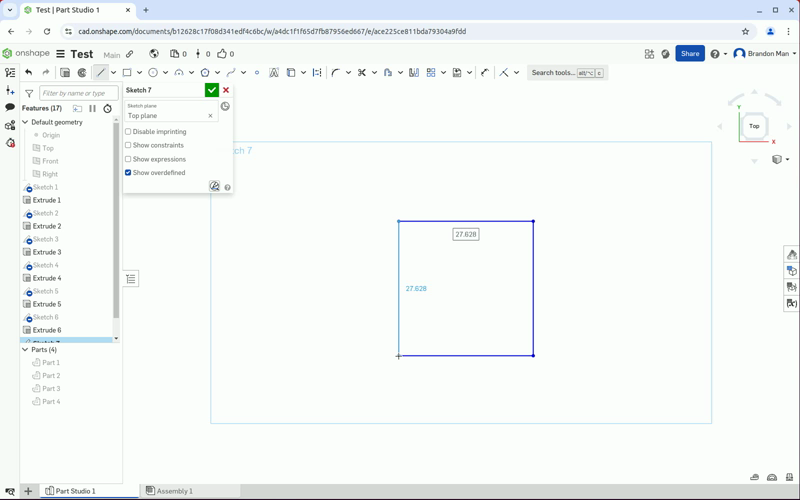
key_up(shift)
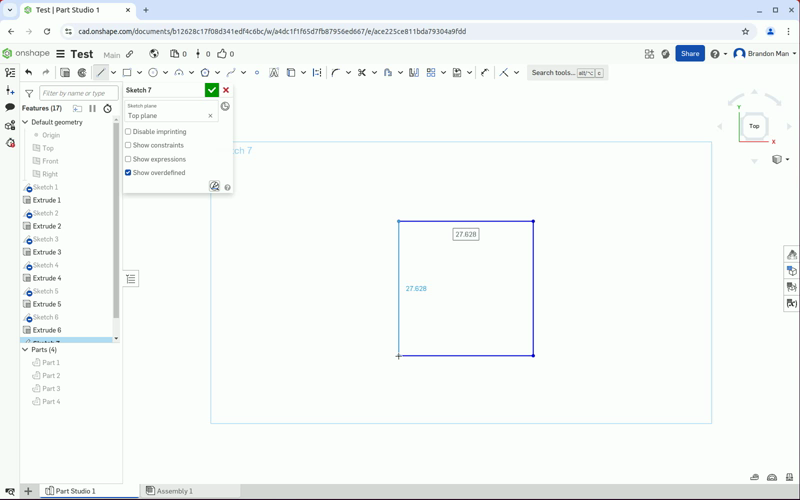
click(398, 355)
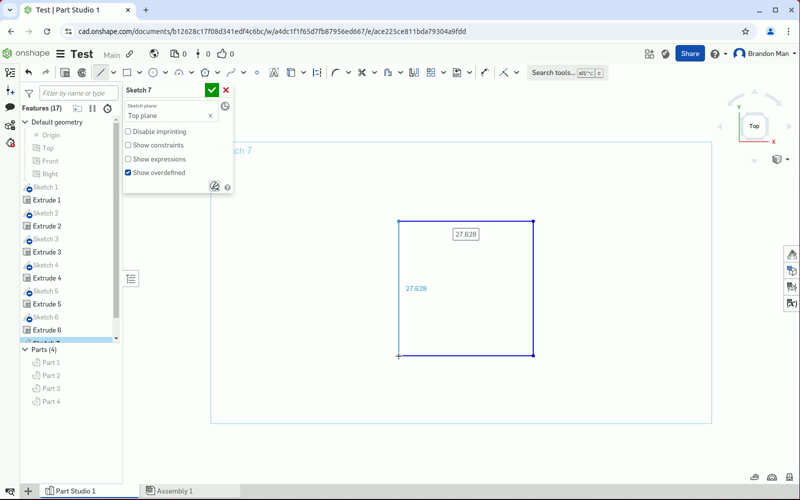
key(esc)
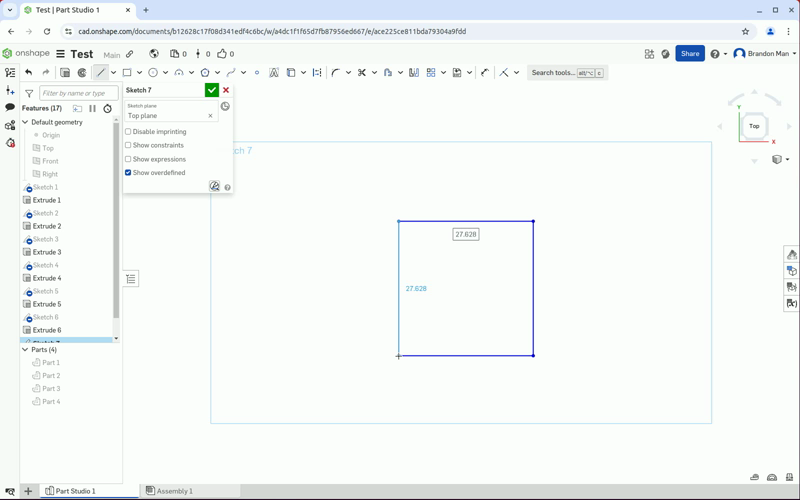
mouse_move(456, 286)
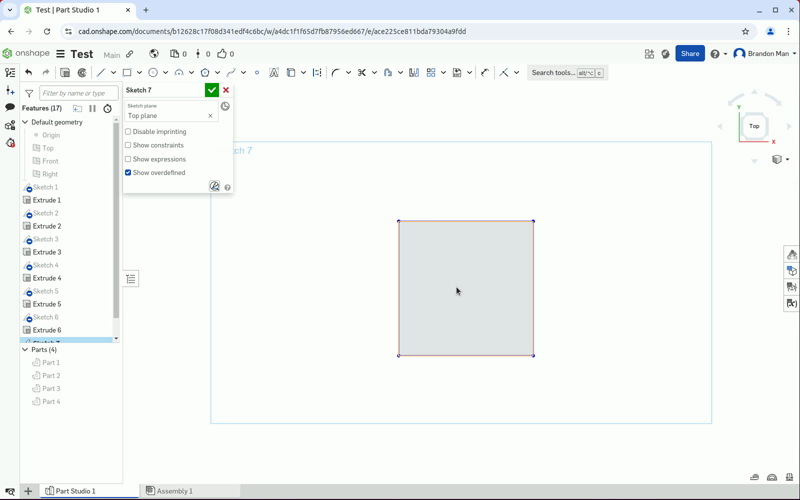
click(456, 286)
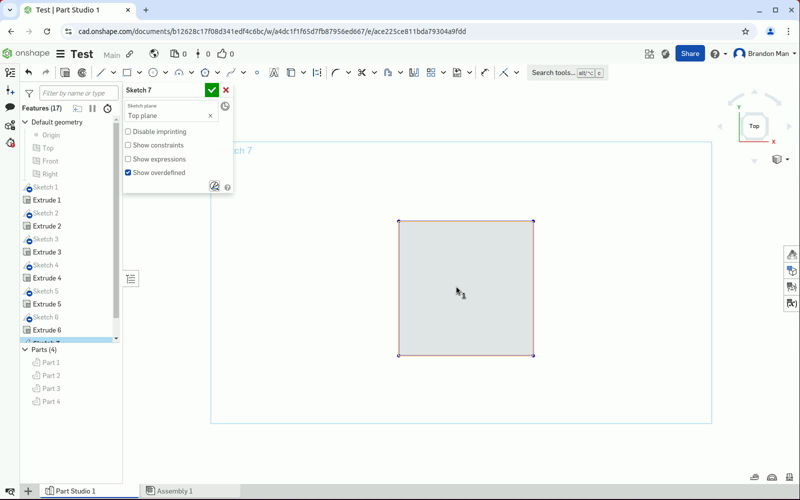
mouse_move(73, 352)
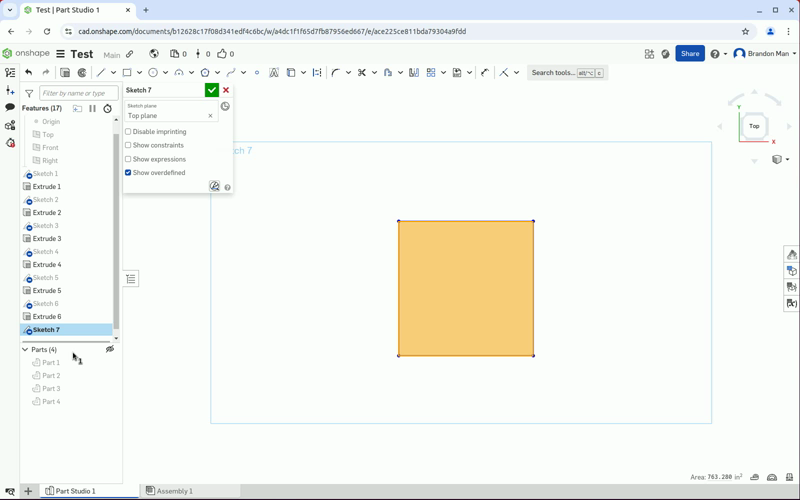
key(shift+y)
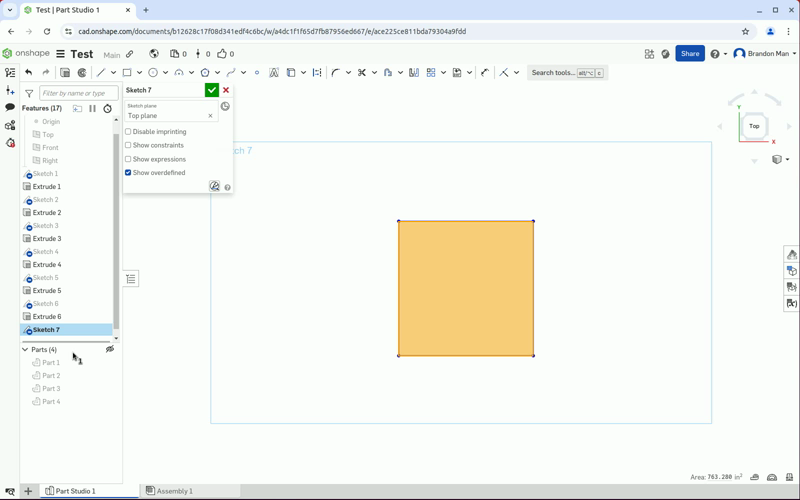
key(shift+e)
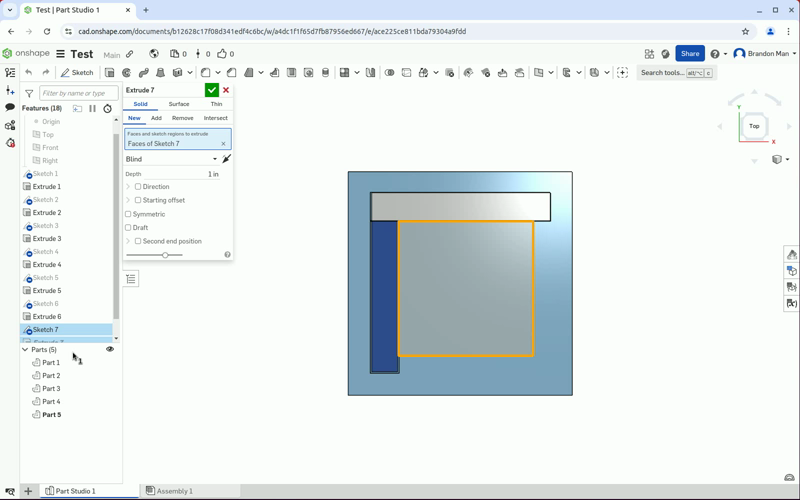
mouse_move(143, 106)
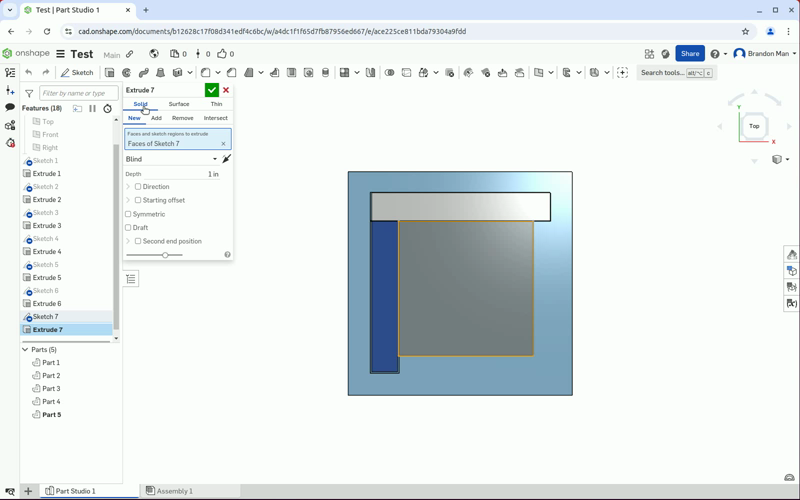
click(143, 106)
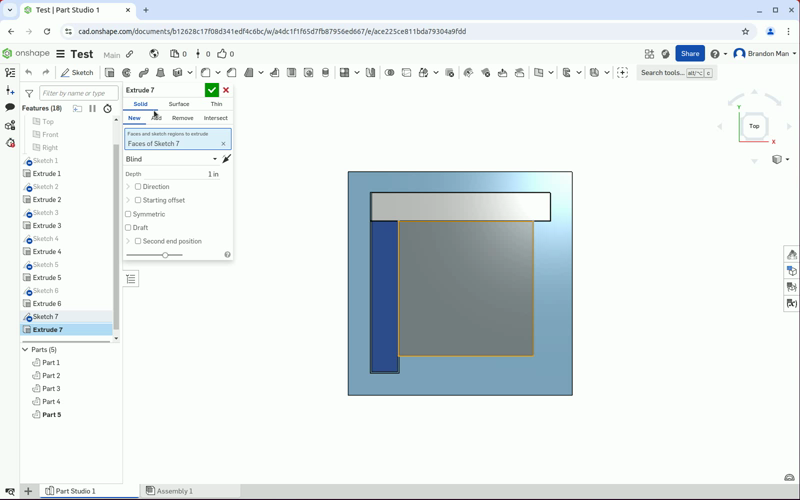
mouse_move(186, 120)
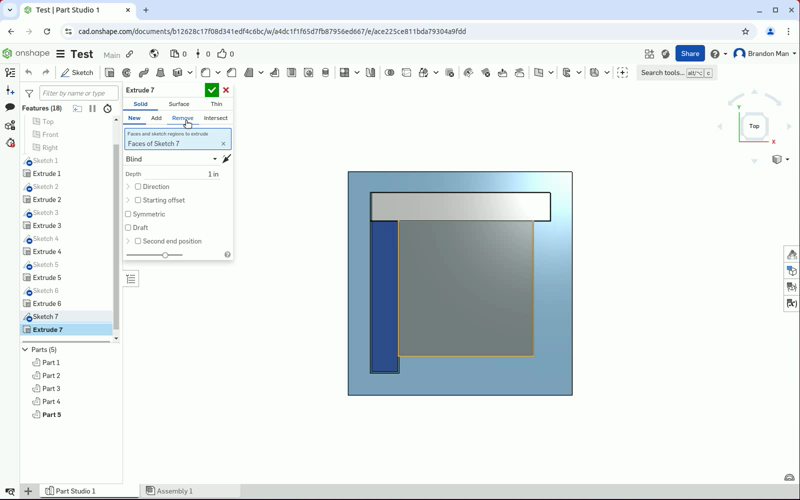
click(186, 120)
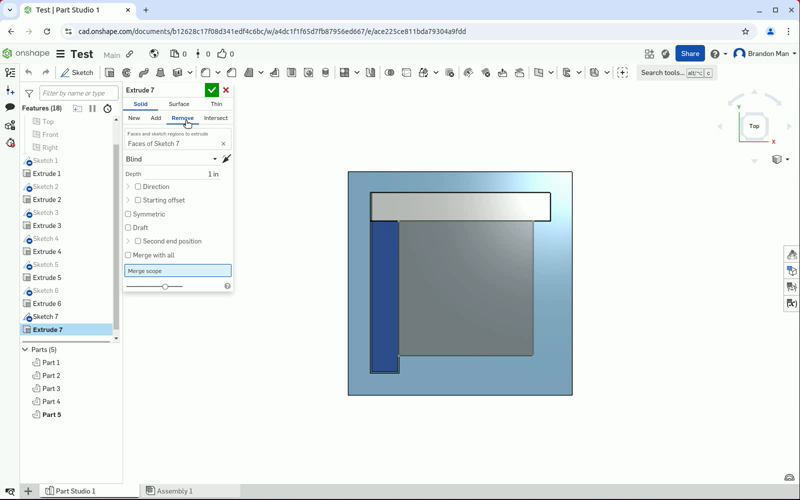
key(tab, 4)
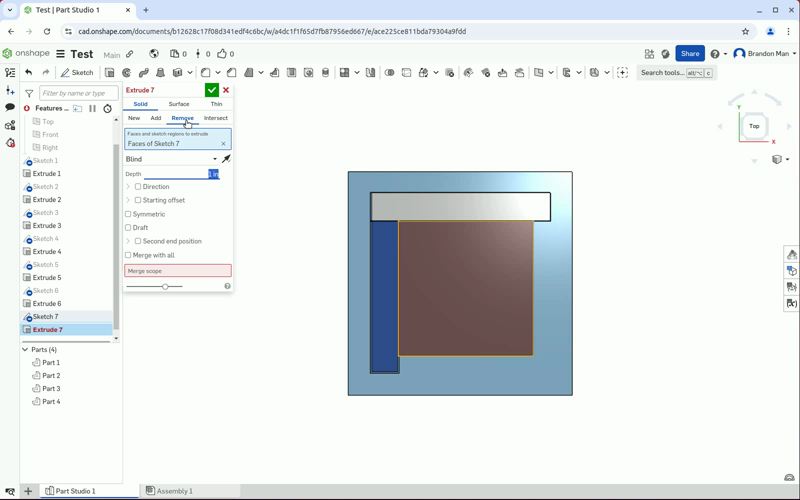
text(0.963)
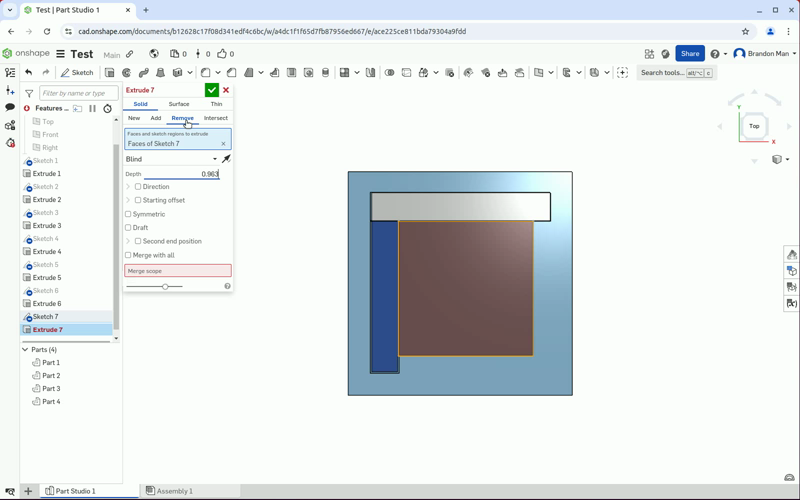
key(tab, 6)
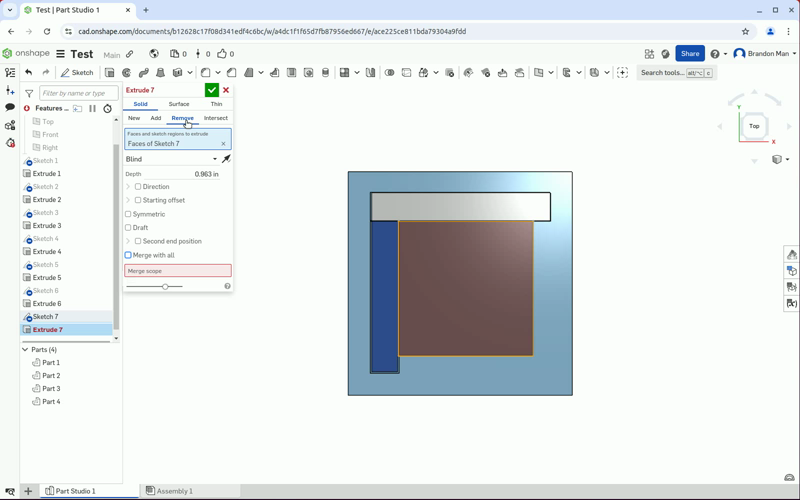
key(space)
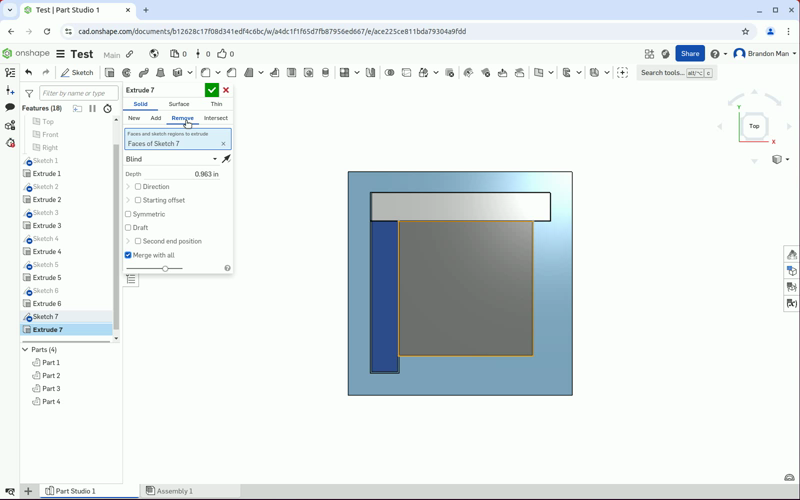
key(enter)
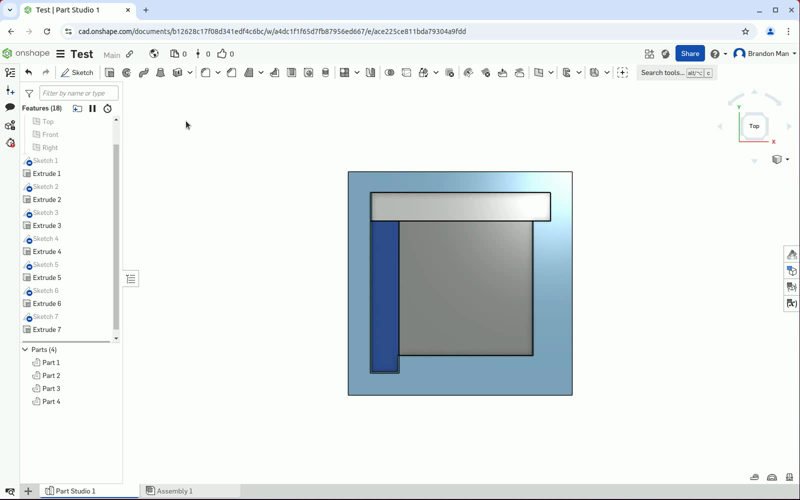
key(shift+h)
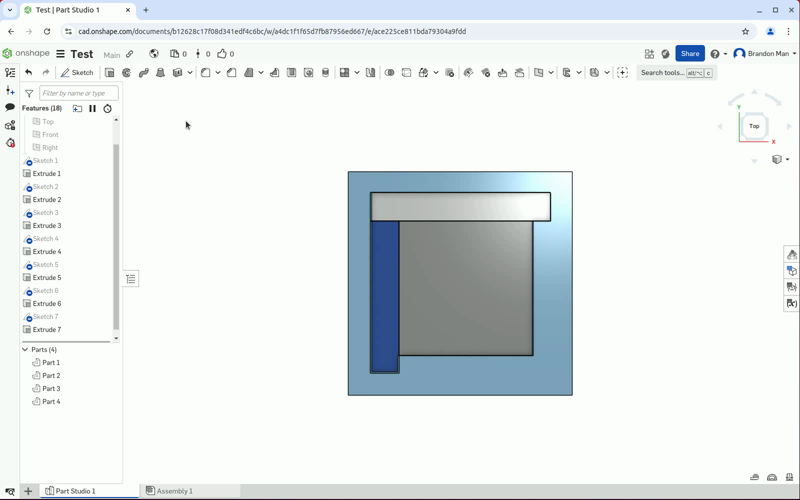
key(shift+h)
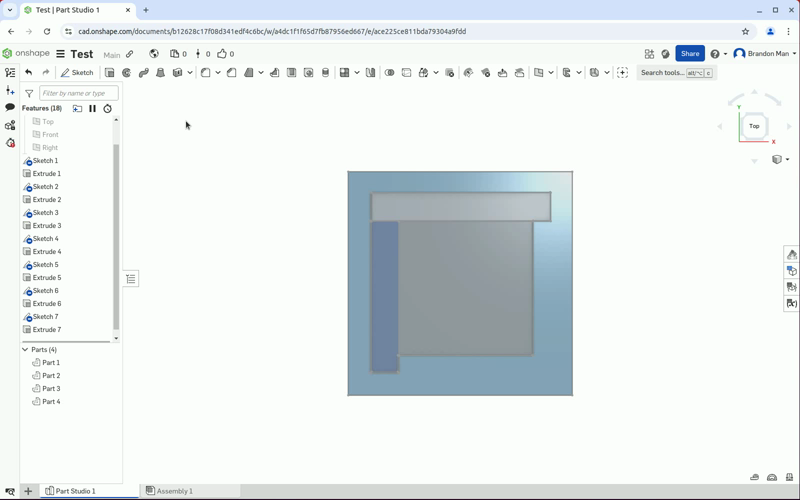
key(shift+7)
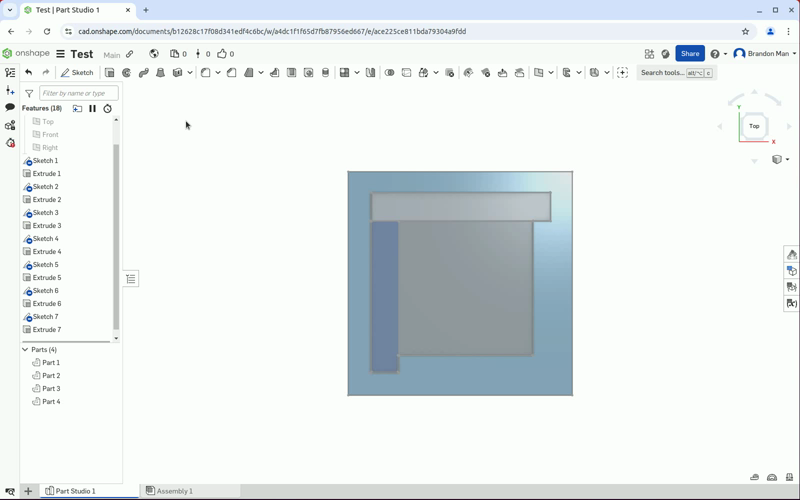
key(up, 3)
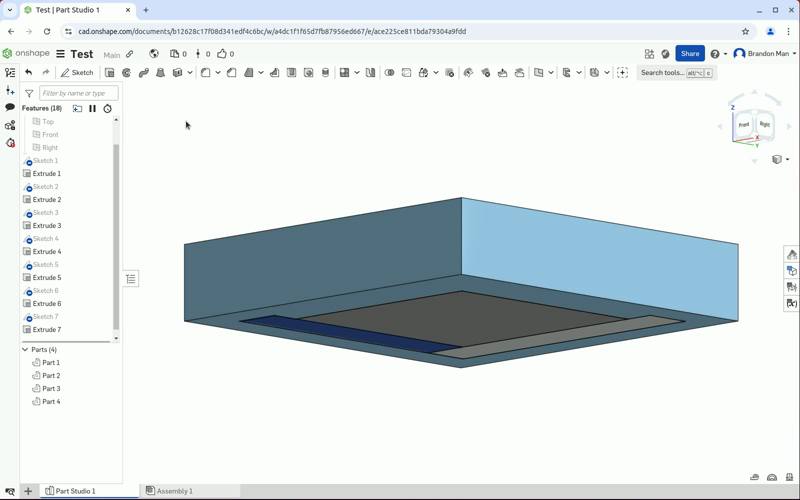
key(left, 3)
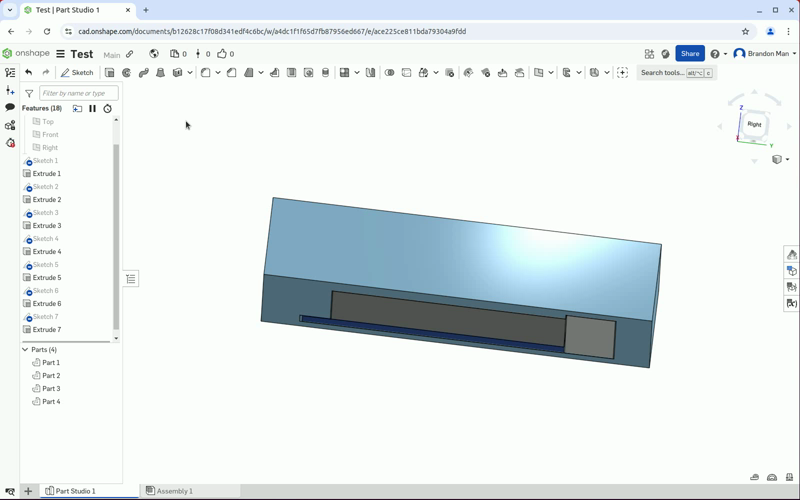
key(right, 3)
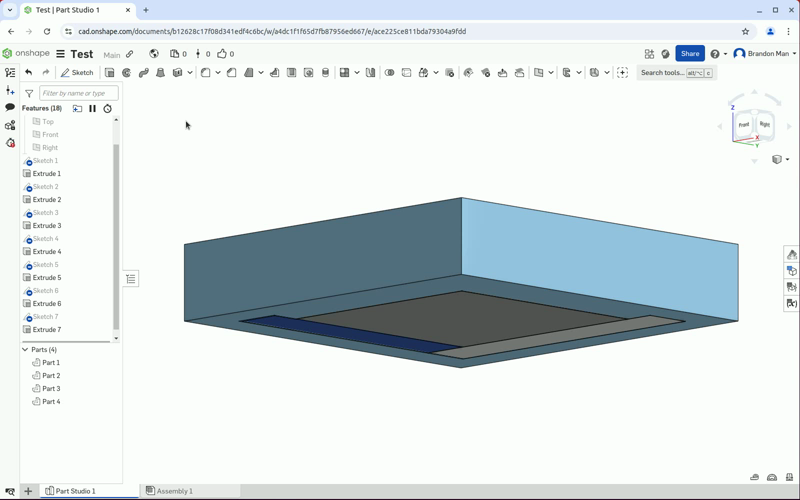
key(down, 3)
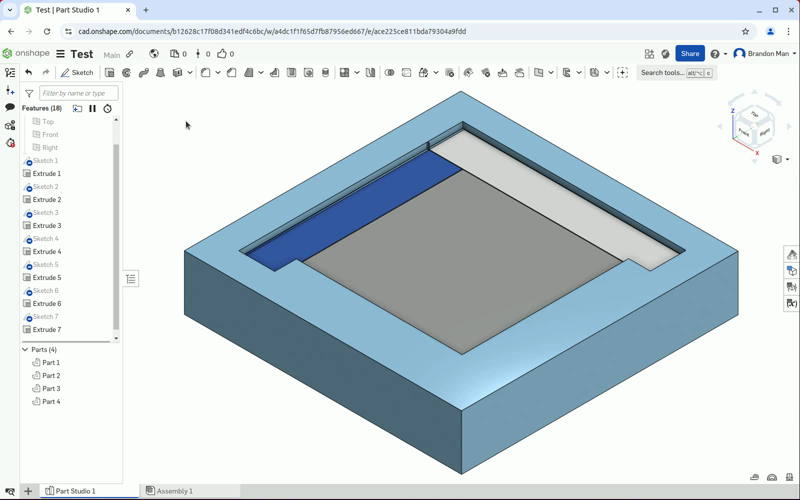
mouse_move(69, 163)
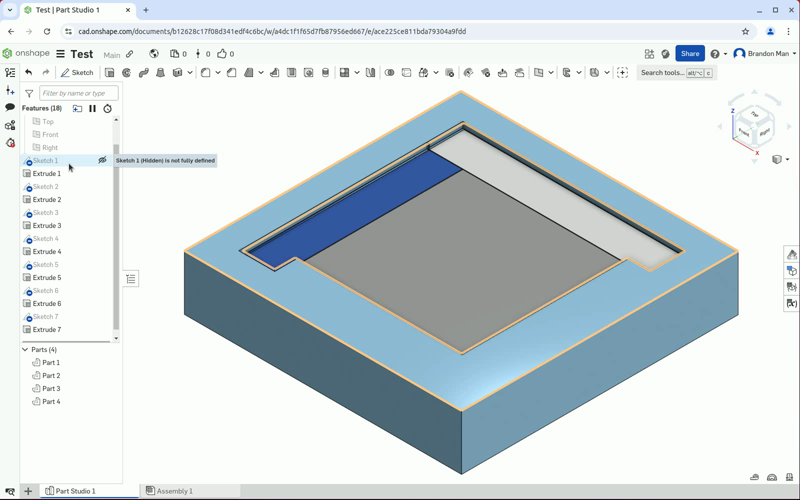
click(69, 163)